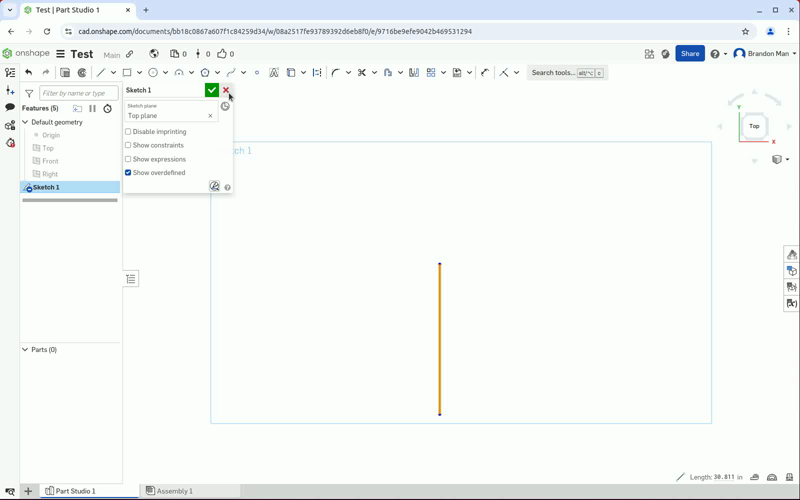
key(shift+h)
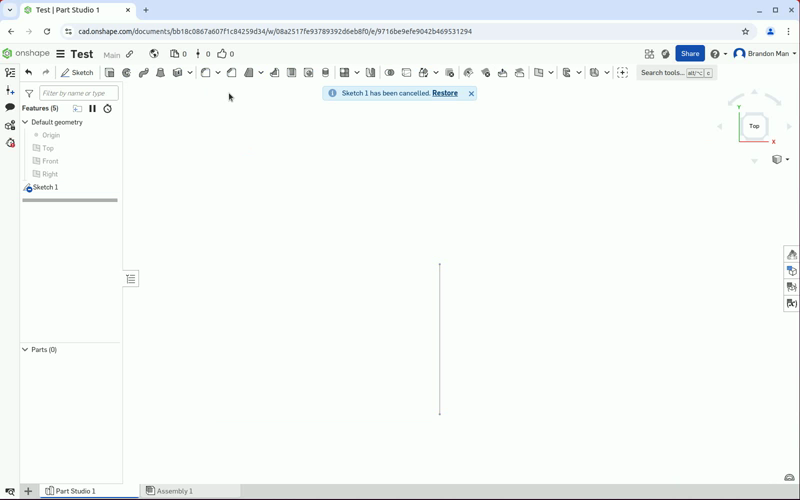
key(shift+s)
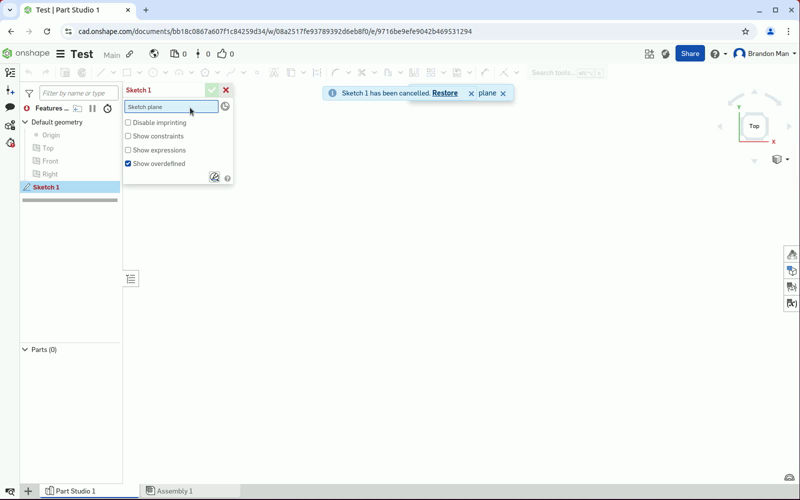
mouse_move(73, 150)
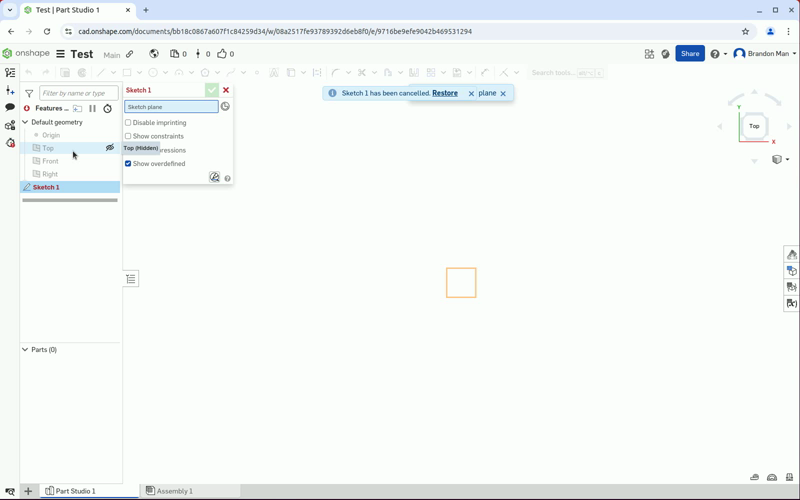
click(73, 150)
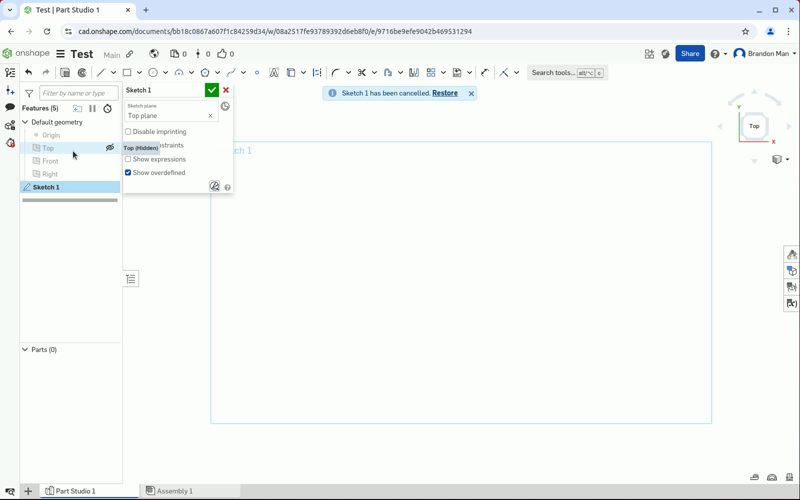
mouse_move(73, 352)
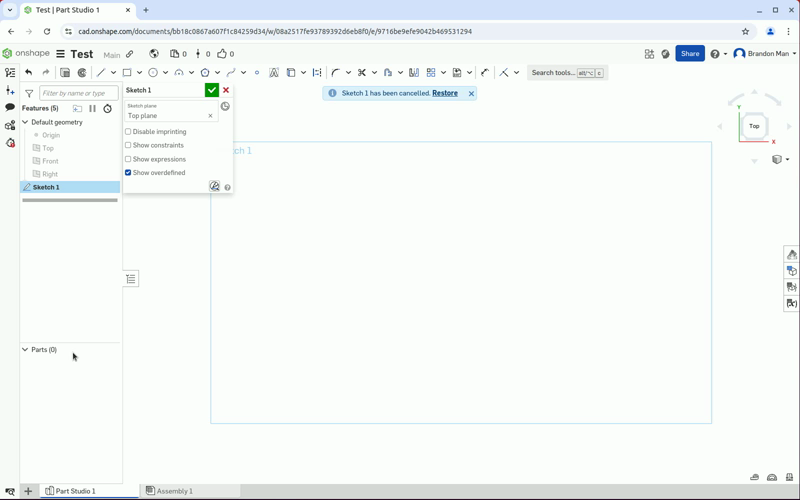
key(y)
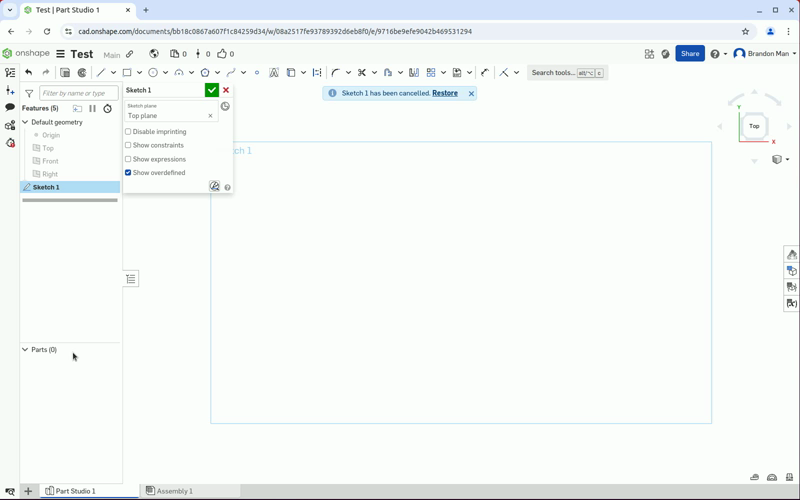
key(a)
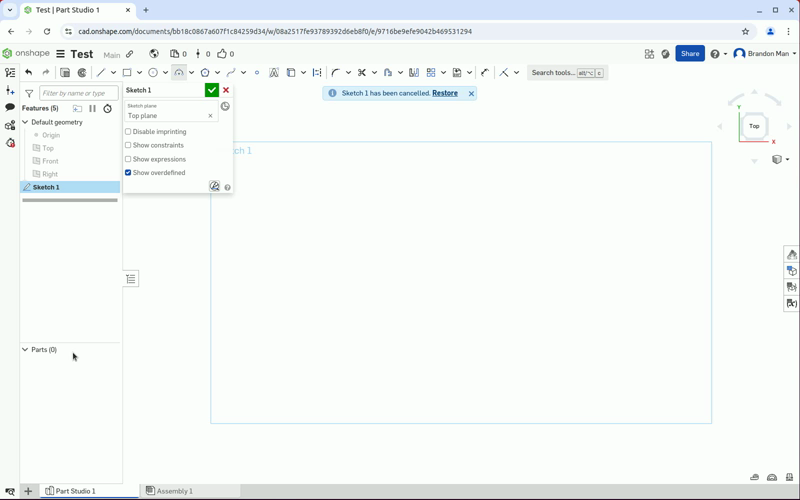
key_down(shift)
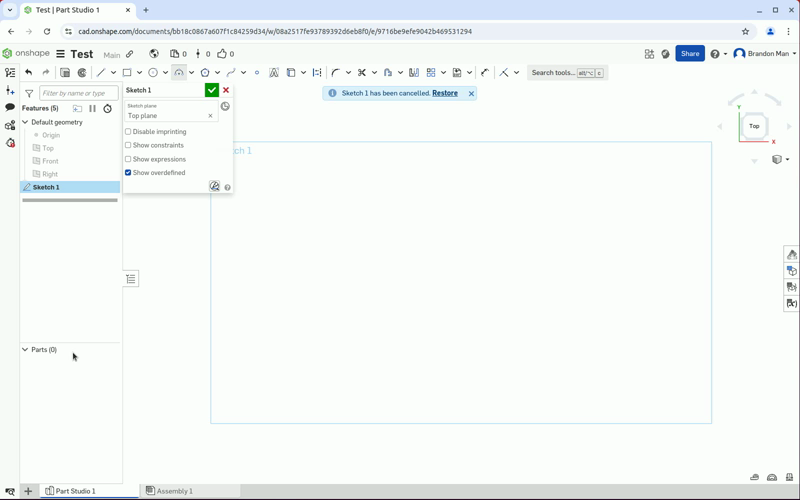
mouse_move(350, 324)
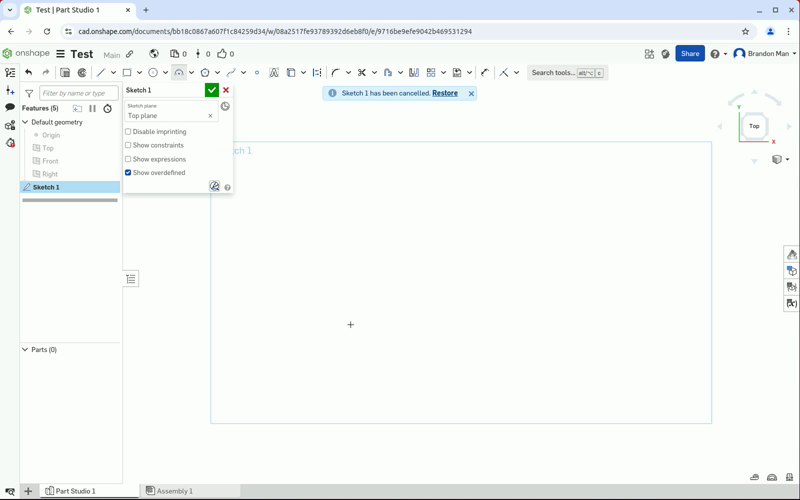
click(350, 324)
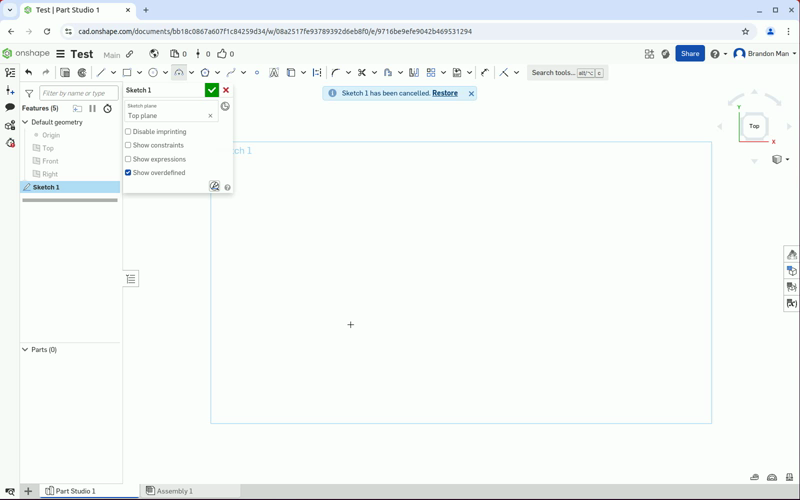
key_up(shift)
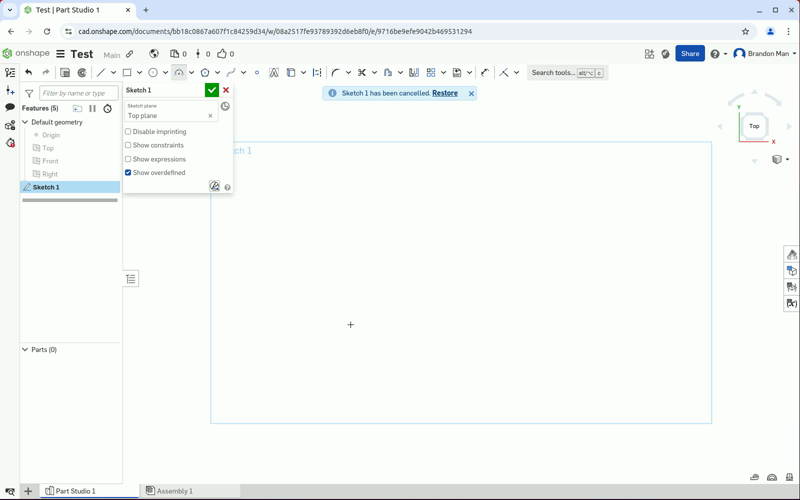
key_down(shift)
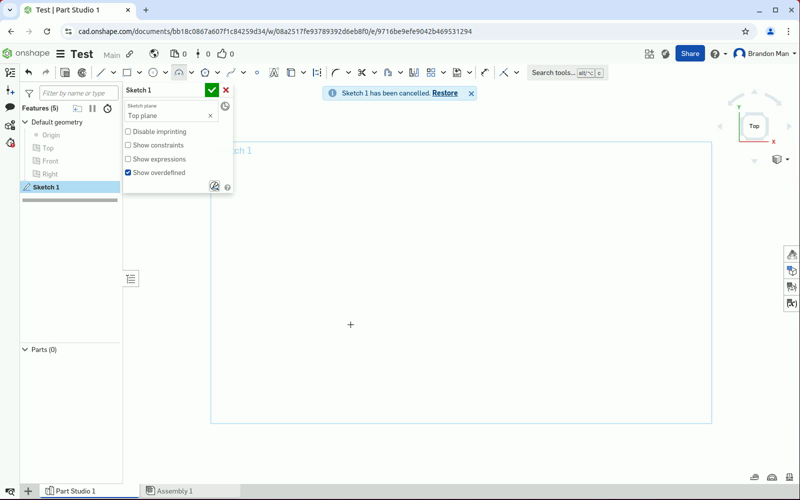
mouse_move(367, 340)
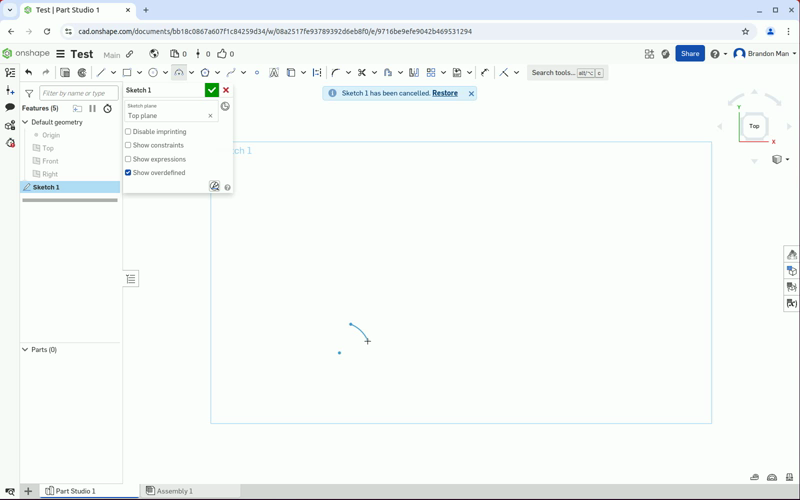
click(367, 340)
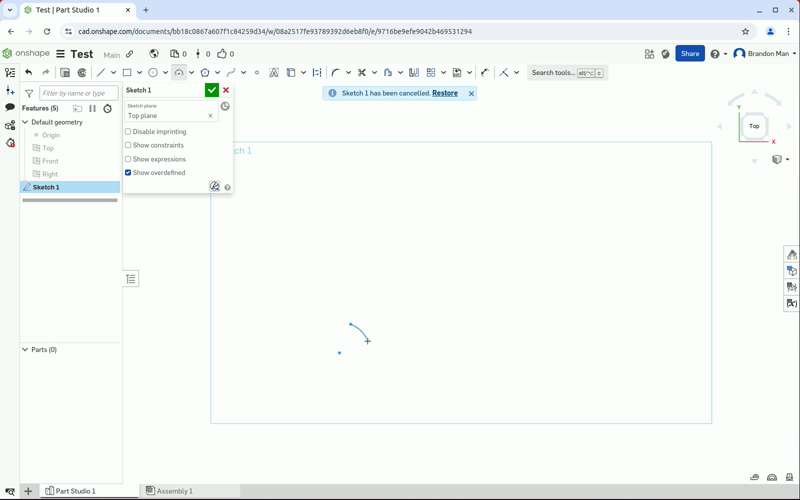
mouse_move(355, 336)
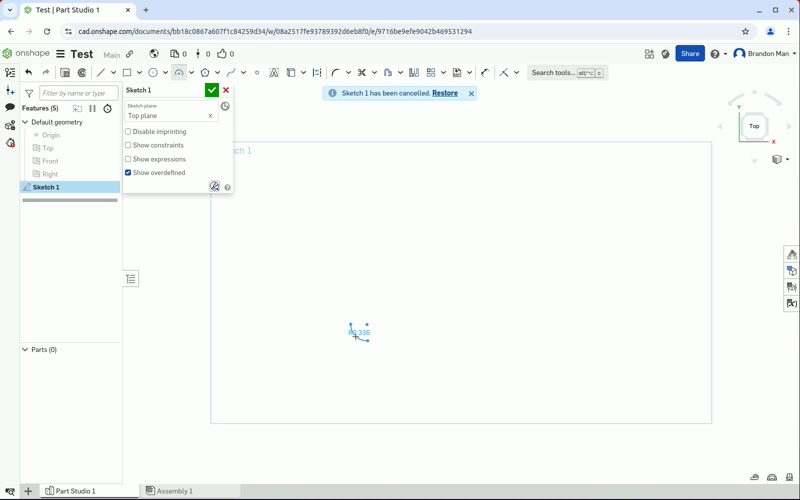
click(355, 336)
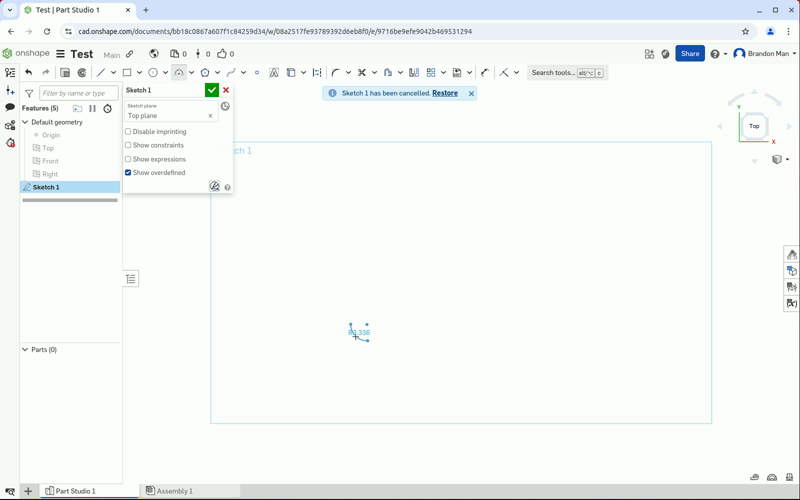
key_up(shift)
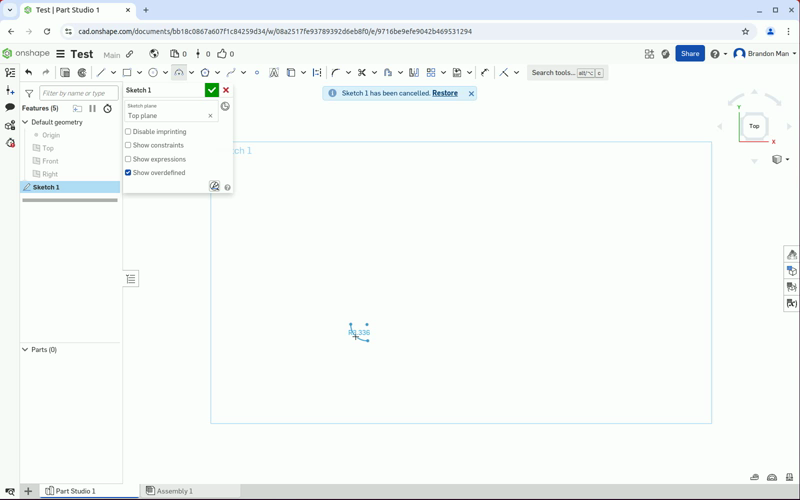
key(esc)
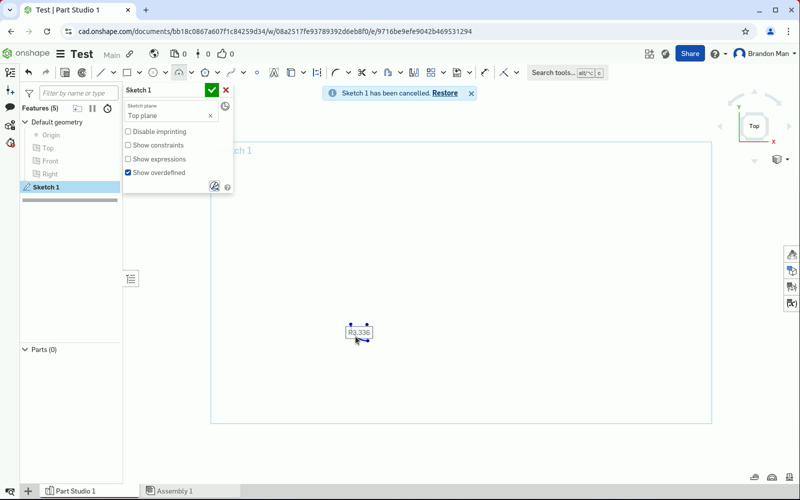
key(l)
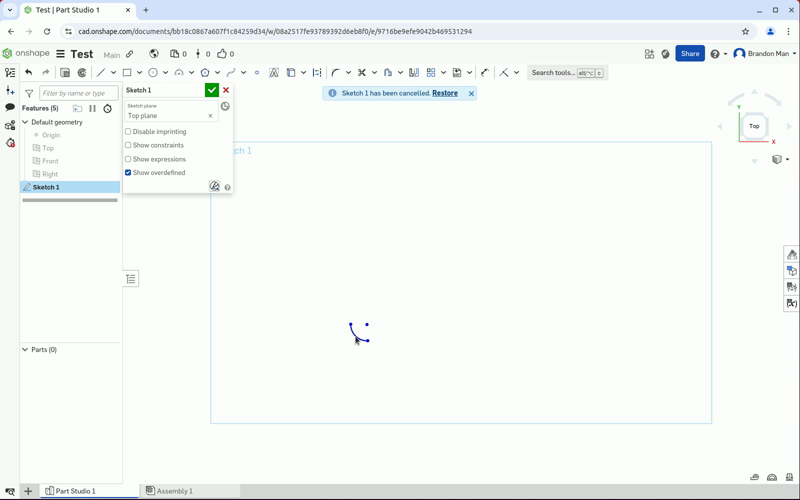
mouse_move(367, 340)
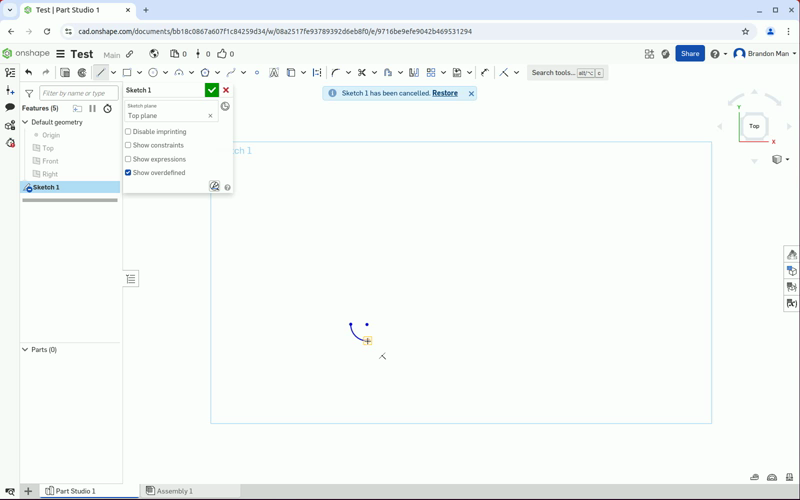
click(367, 340)
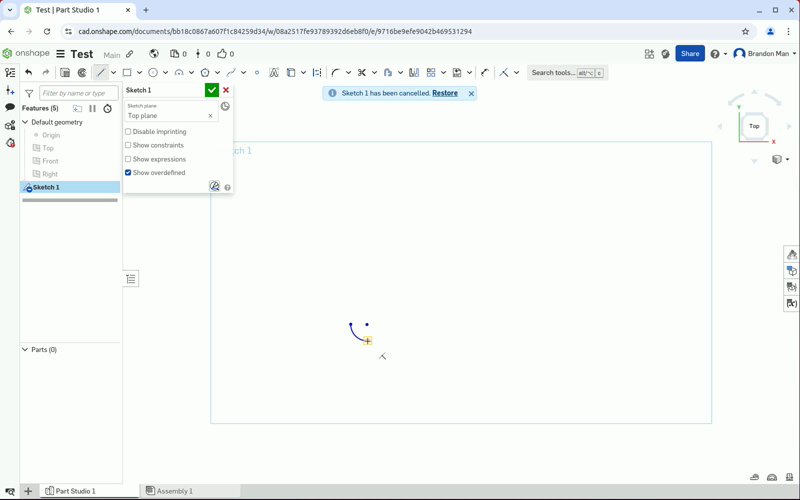
key_down(shift)
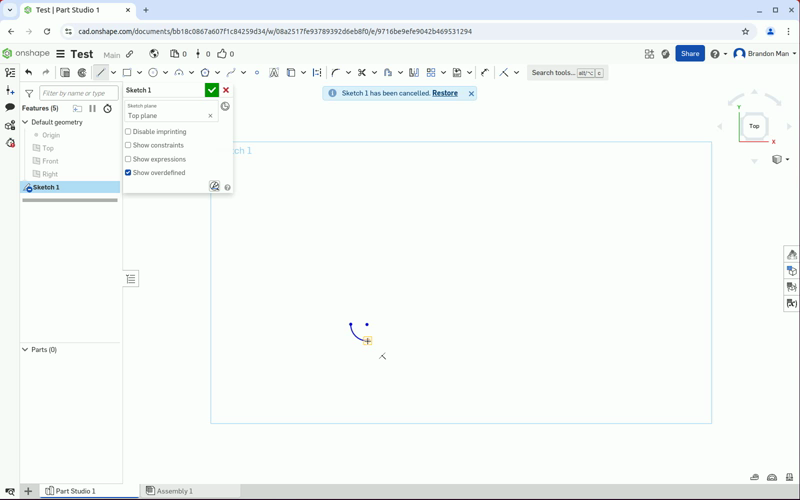
mouse_move(536, 340)
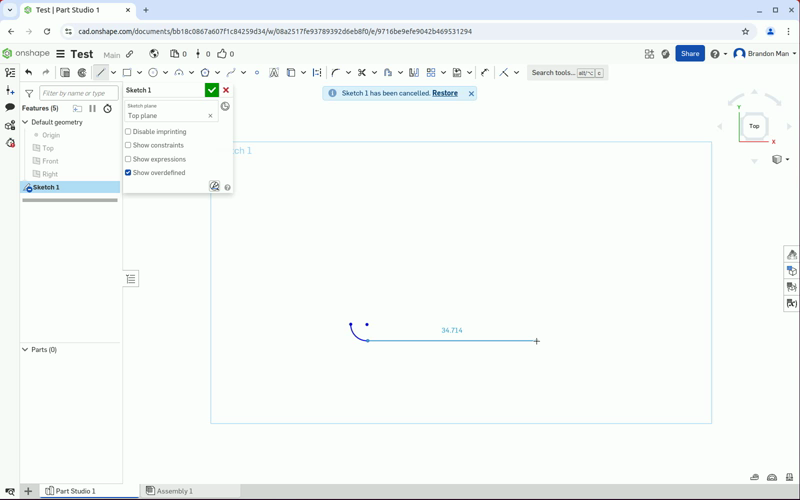
click(536, 340)
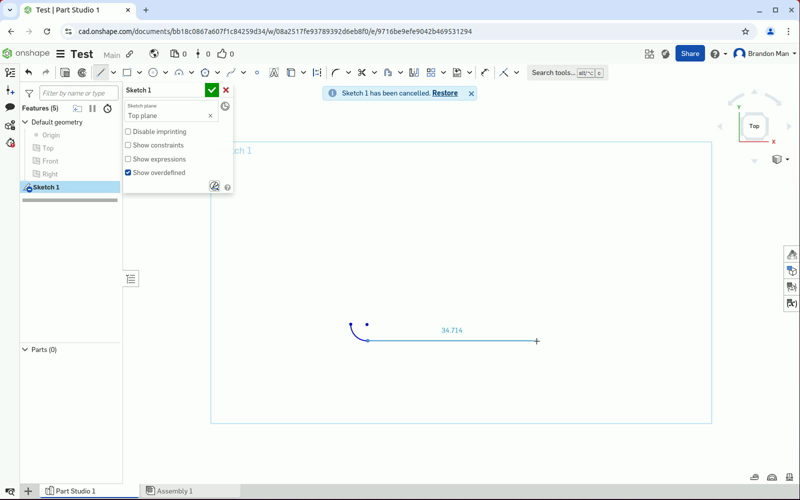
key_up(shift)
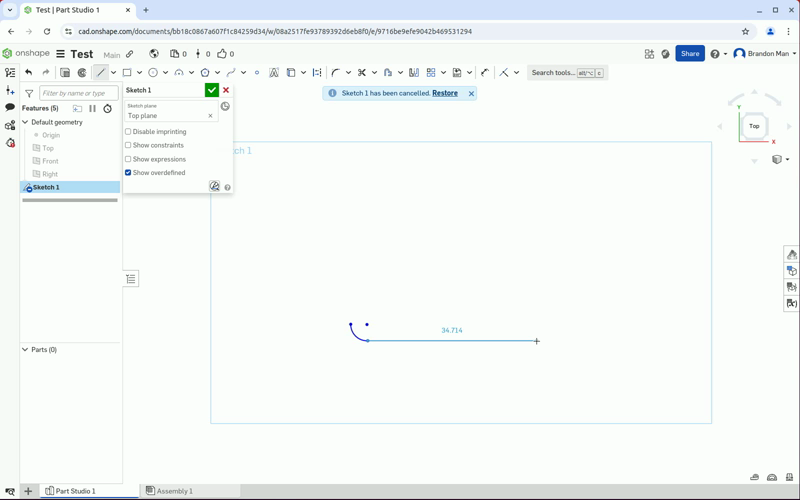
key(esc)
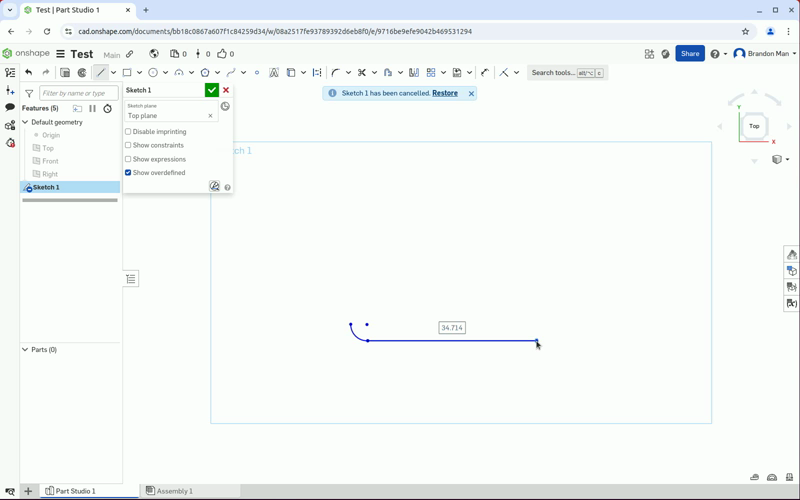
key(a)
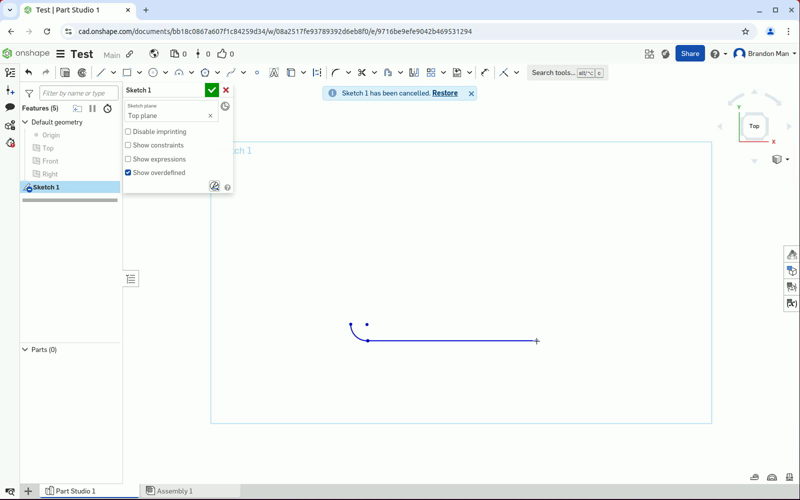
mouse_move(536, 340)
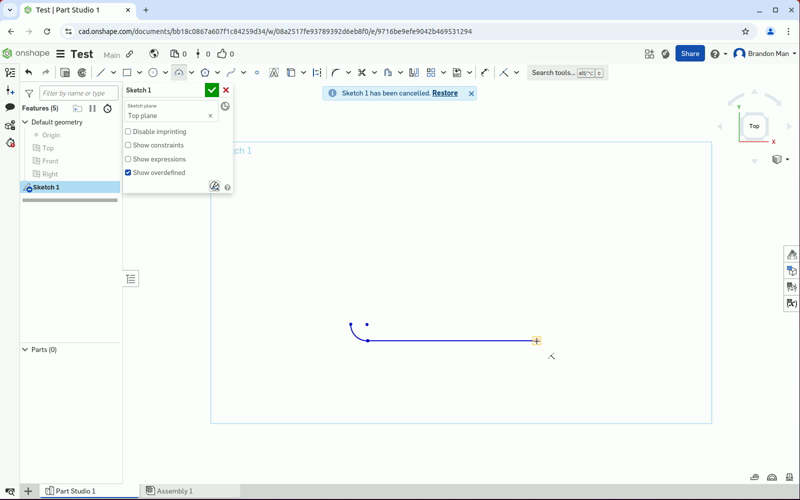
click(536, 340)
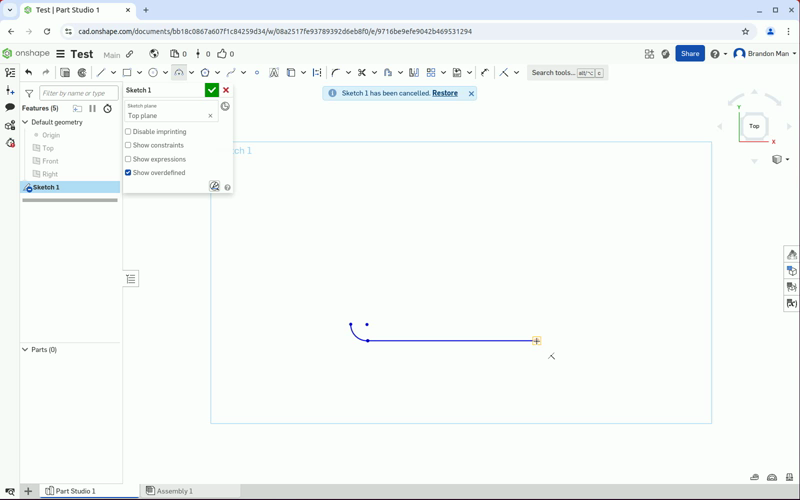
key_down(shift)
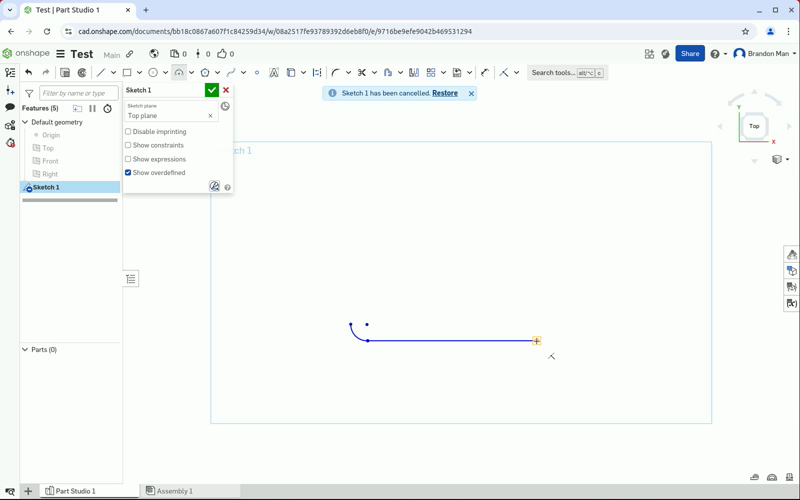
mouse_move(553, 324)
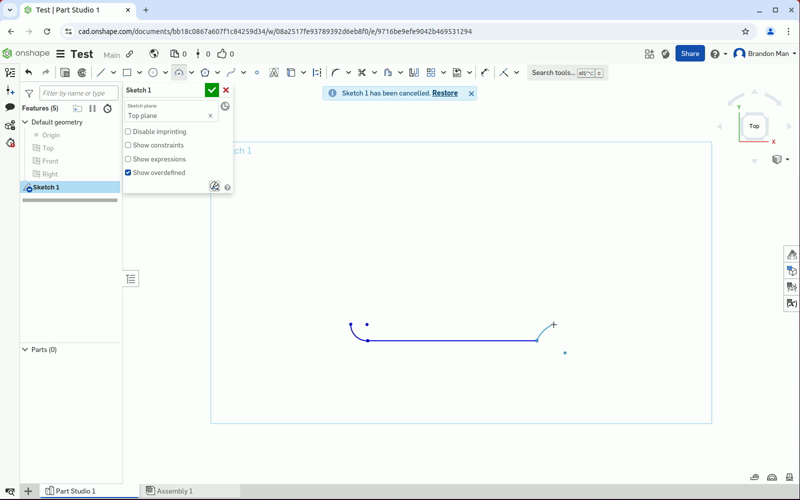
click(553, 324)
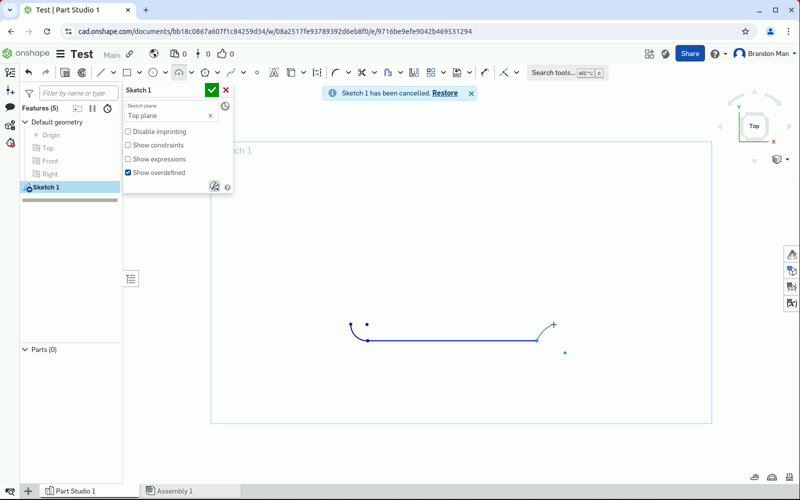
mouse_move(548, 336)
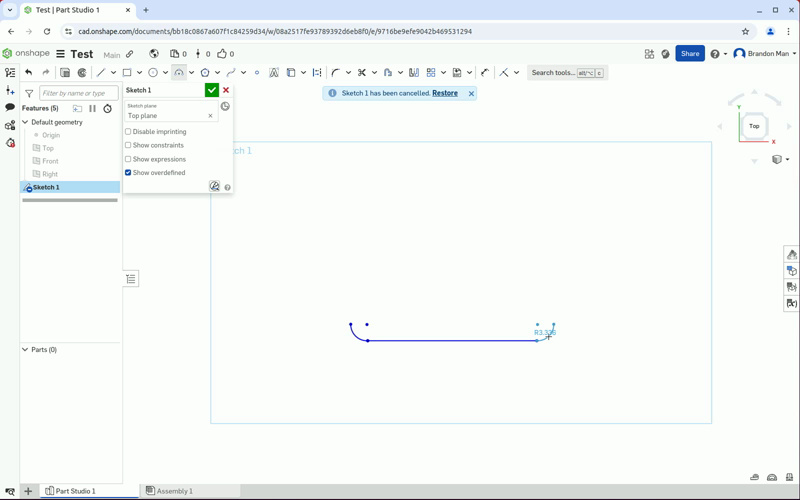
click(548, 336)
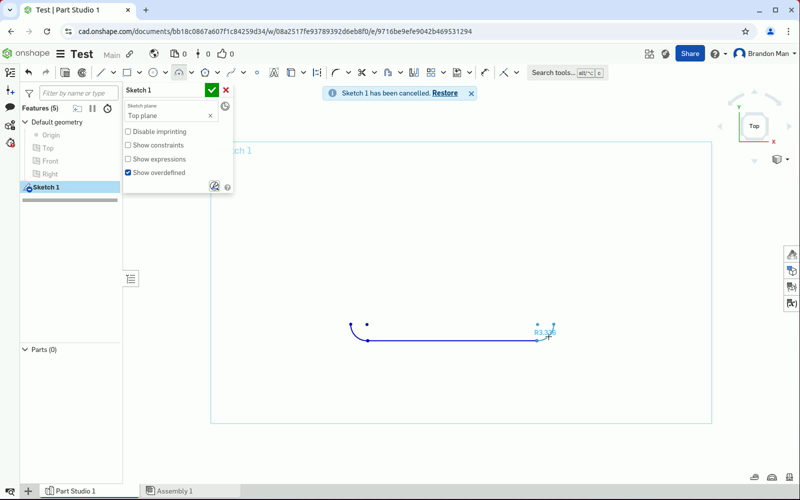
key_up(shift)
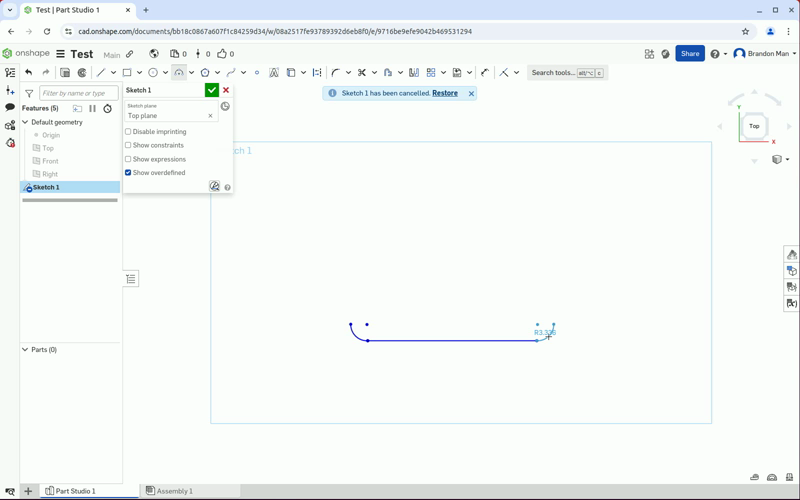
key(esc)
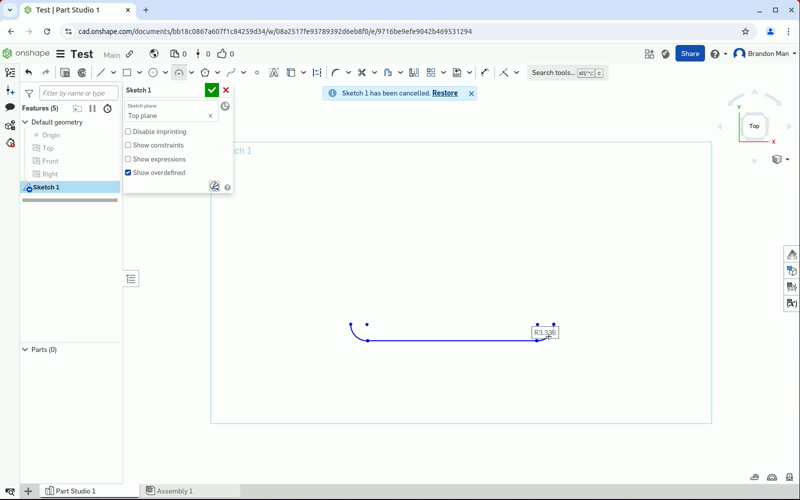
key(l)
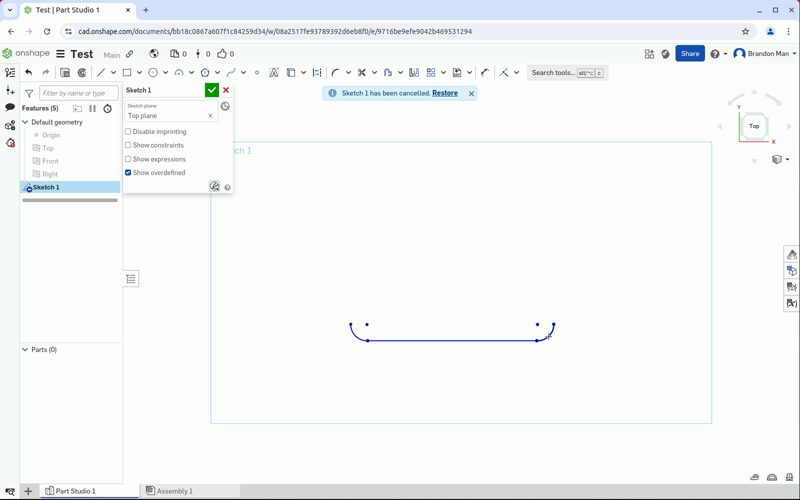
mouse_move(553, 324)
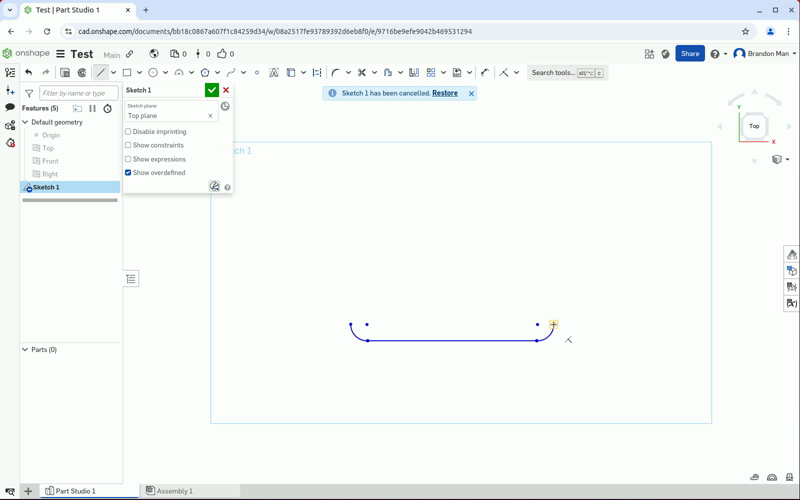
click(553, 324)
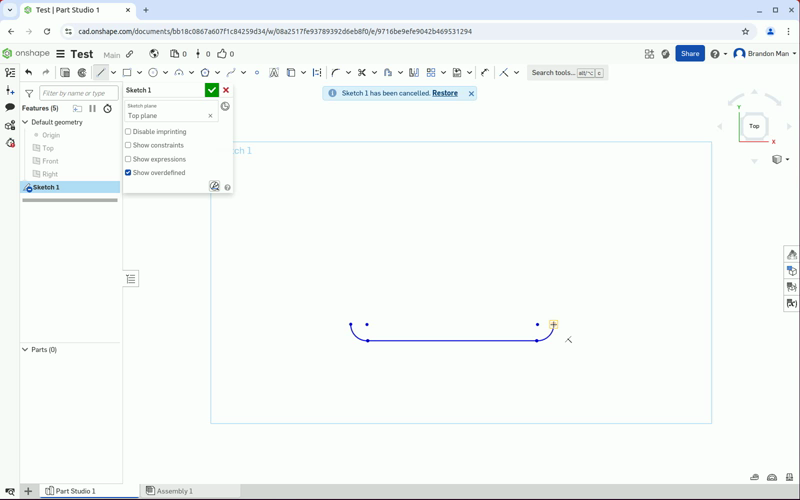
key_down(shift)
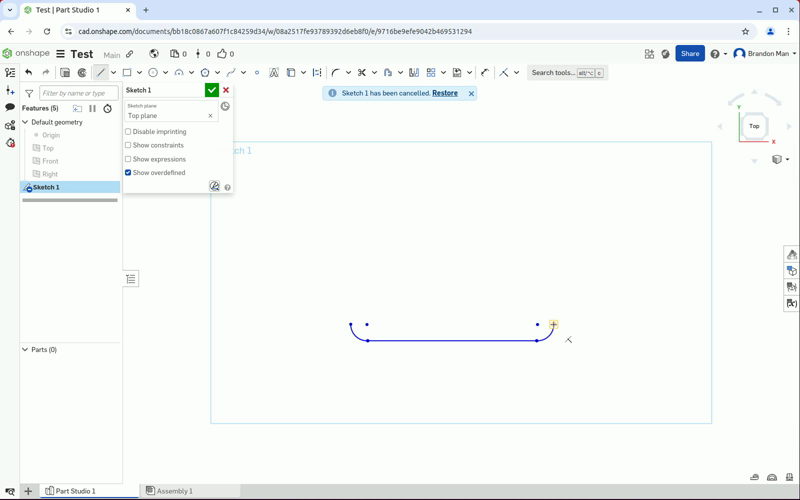
mouse_move(553, 225)
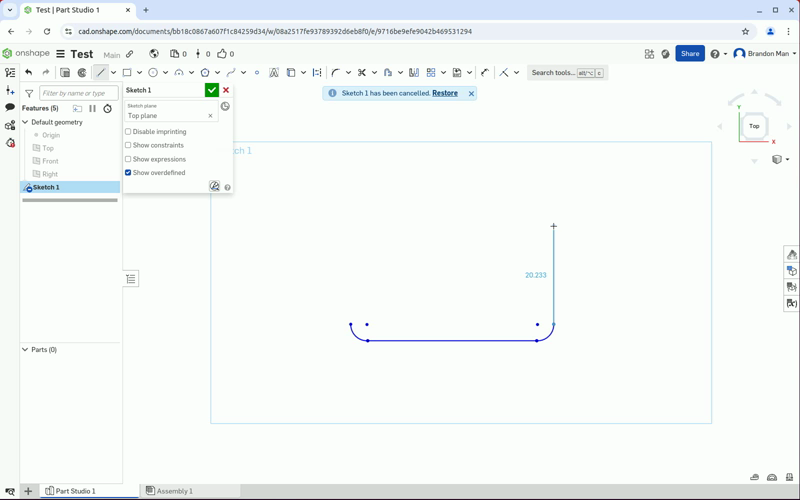
click(553, 225)
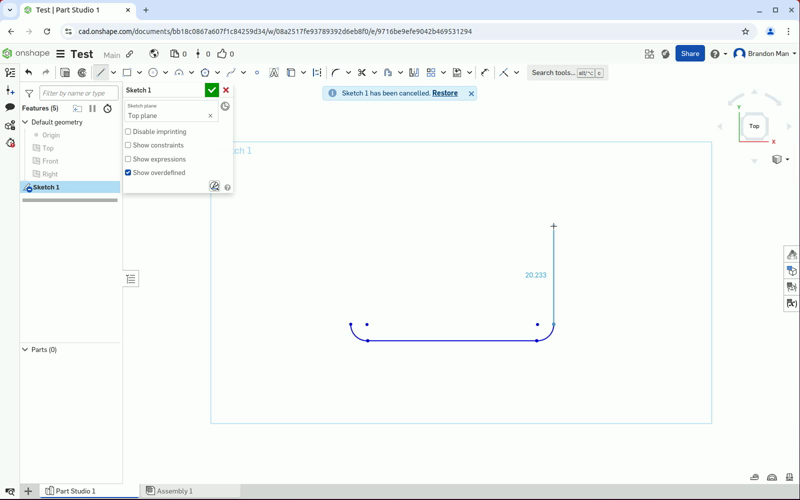
key_up(shift)
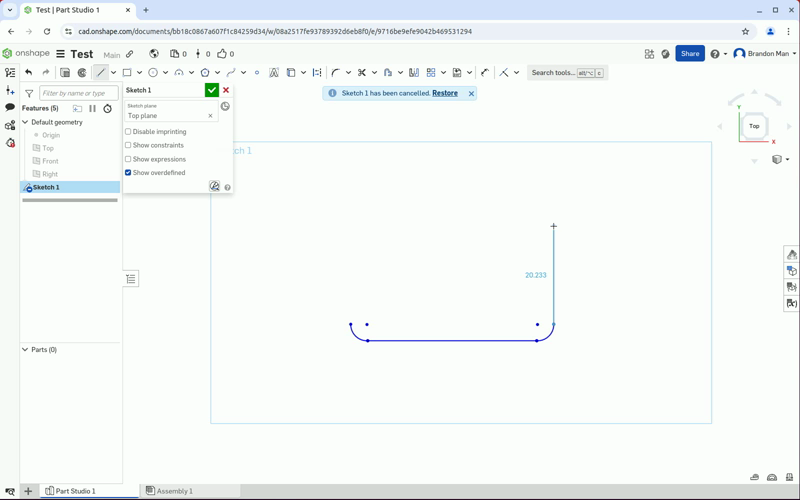
key(esc)
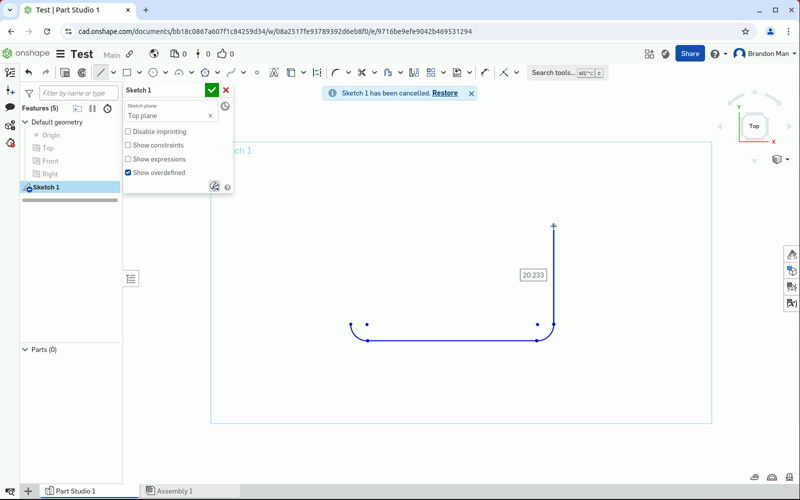
key(a)
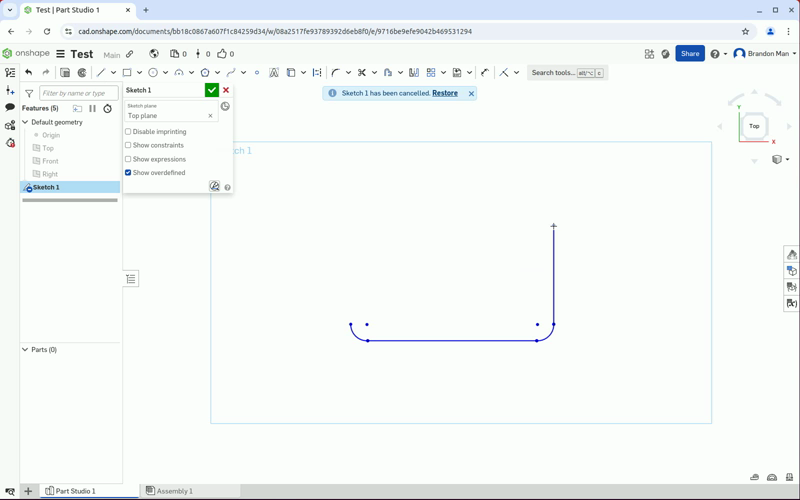
mouse_move(553, 225)
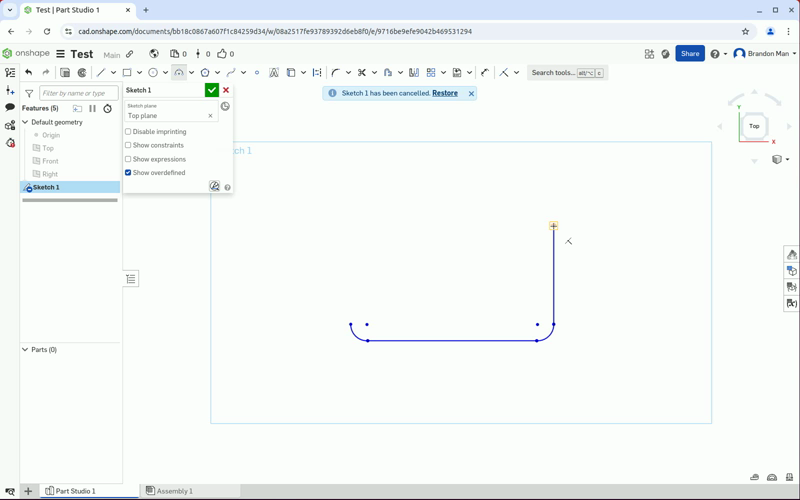
click(553, 225)
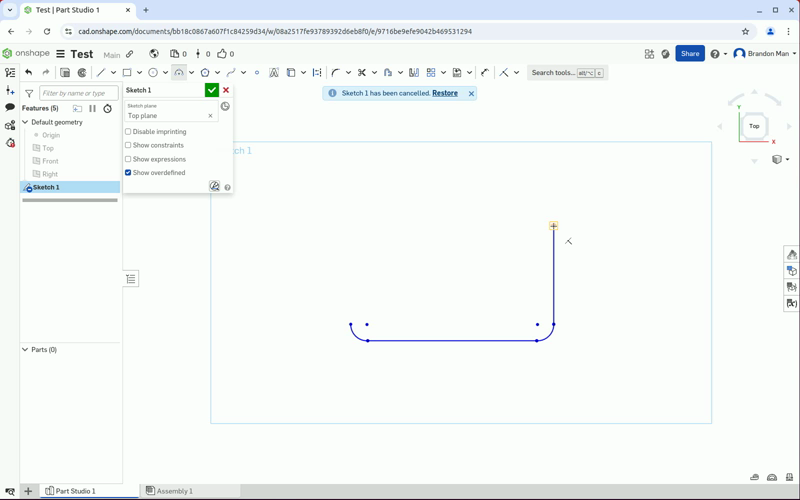
key_down(shift)
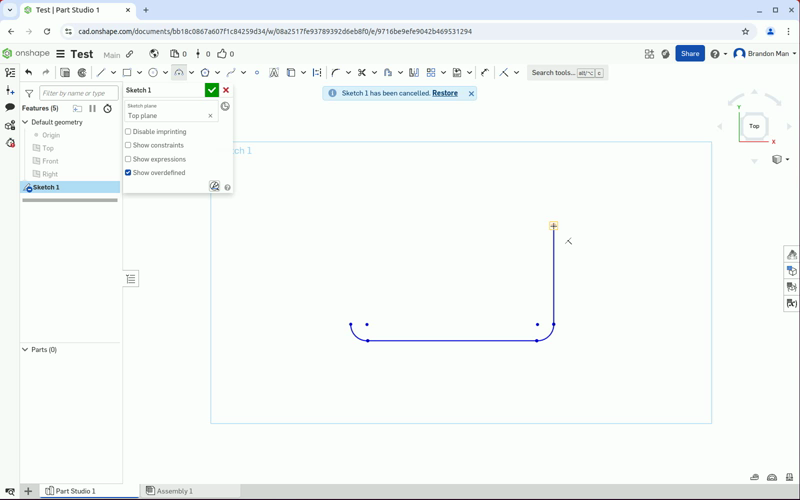
mouse_move(536, 210)
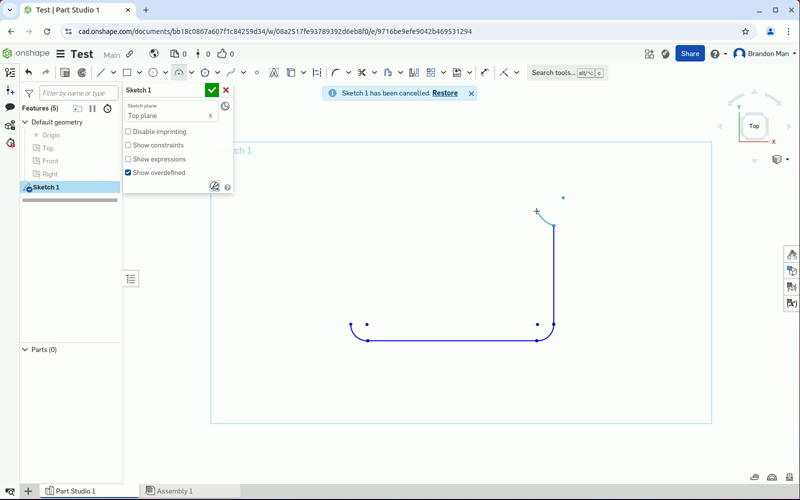
click(536, 210)
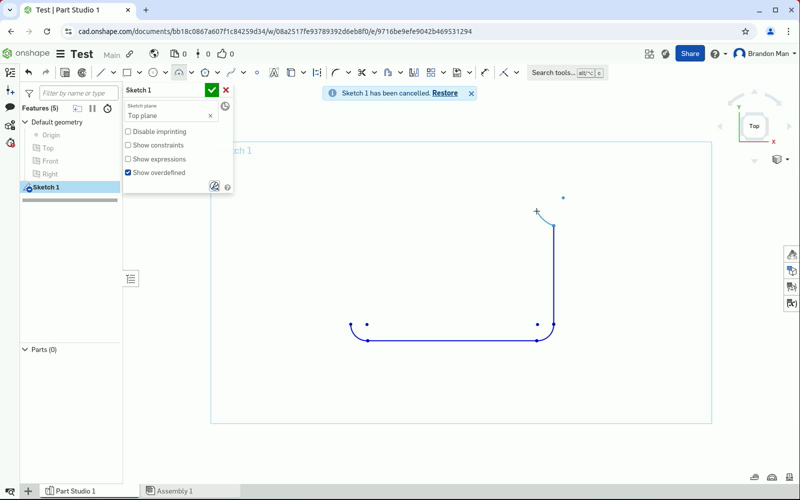
mouse_move(548, 214)
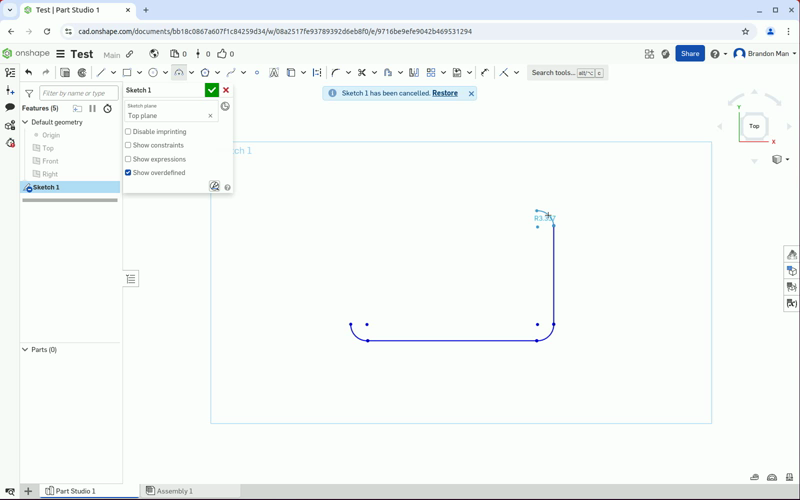
click(548, 214)
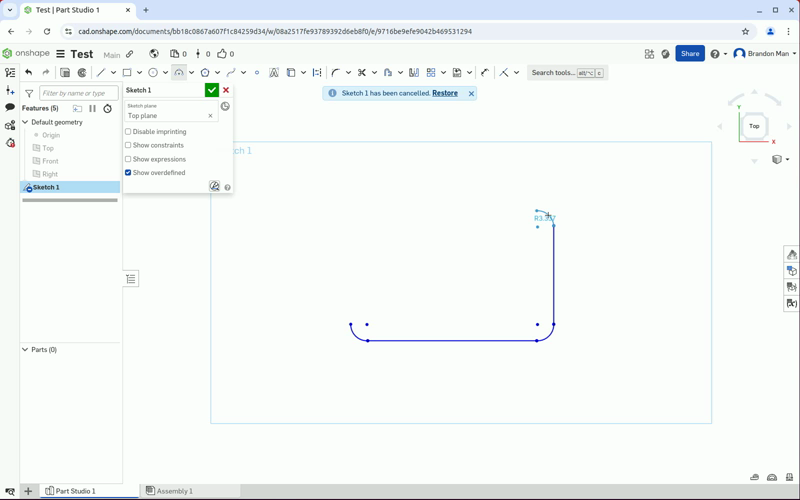
key_up(shift)
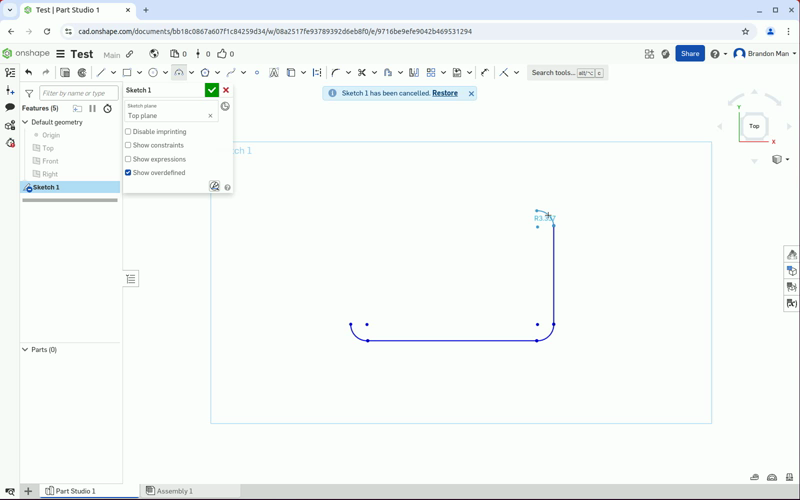
key(esc)
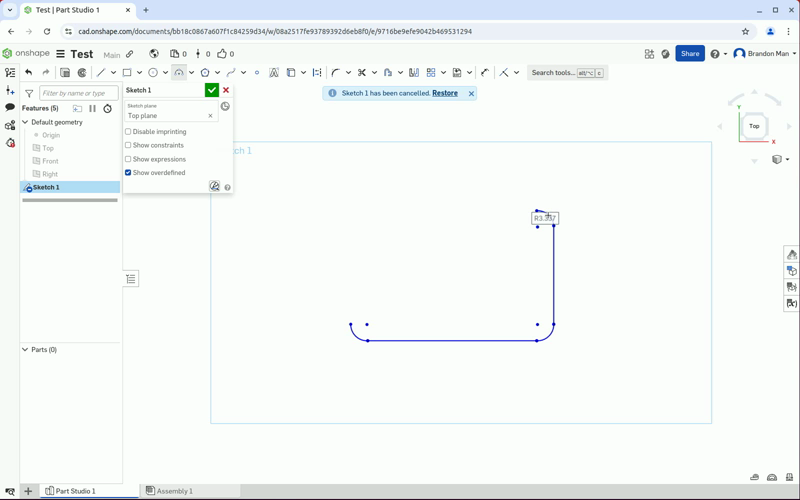
key(l)
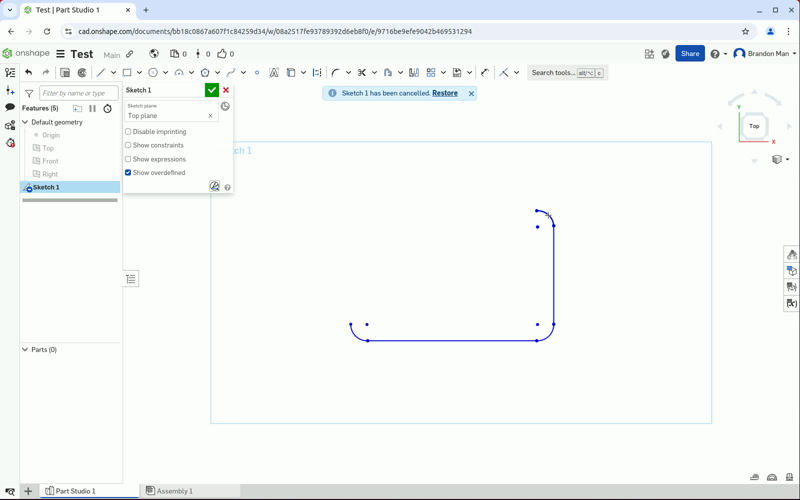
mouse_move(536, 210)
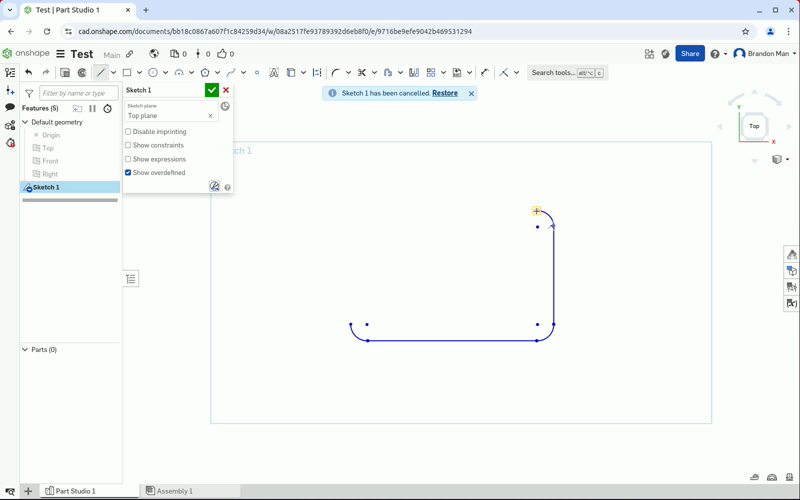
click(536, 210)
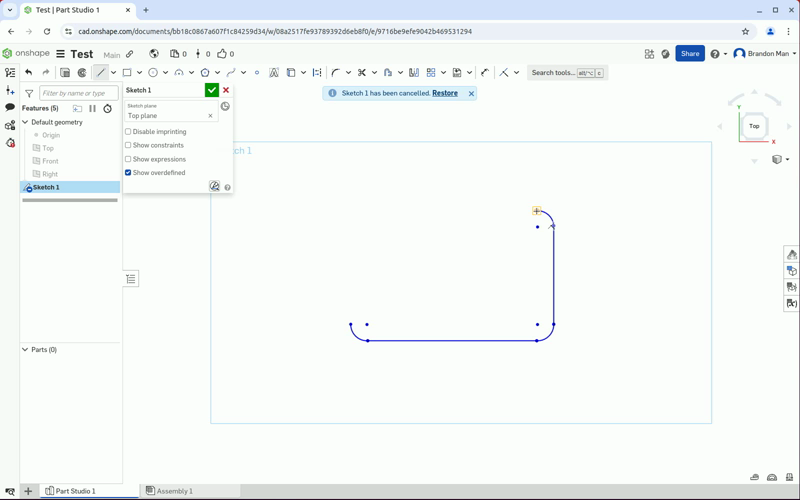
key_down(shift)
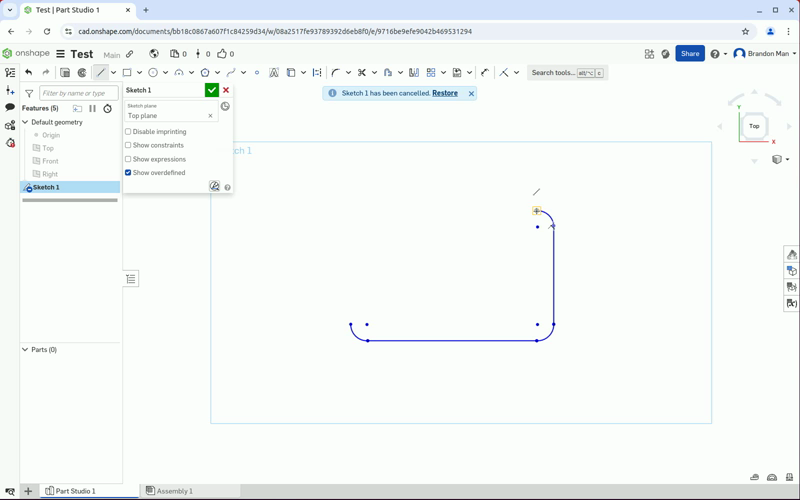
mouse_move(367, 210)
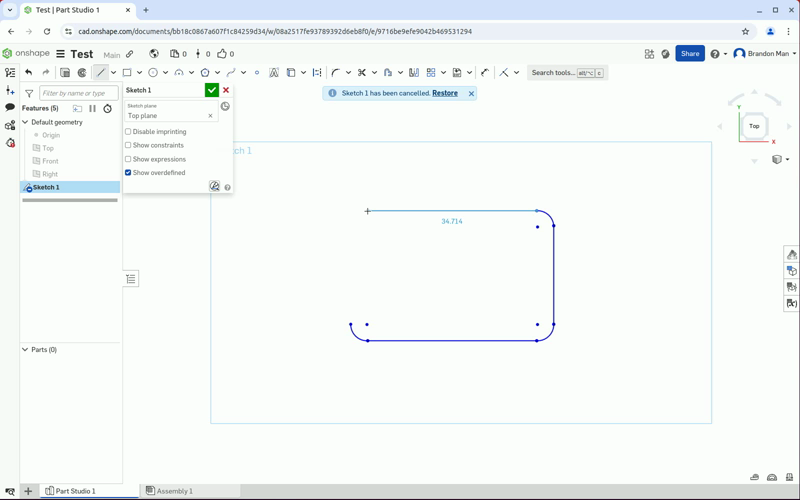
click(367, 210)
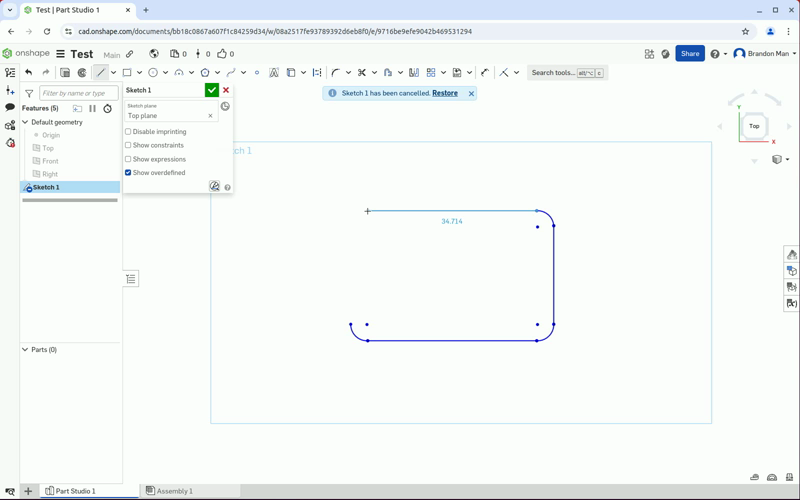
key_up(shift)
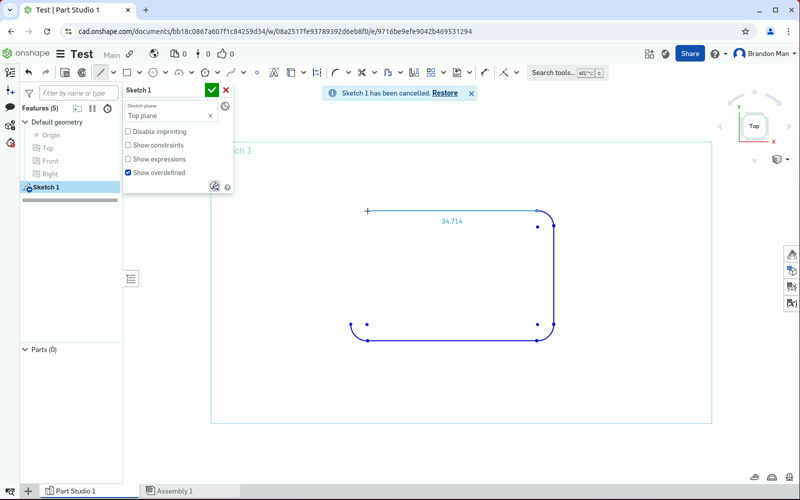
key(esc)
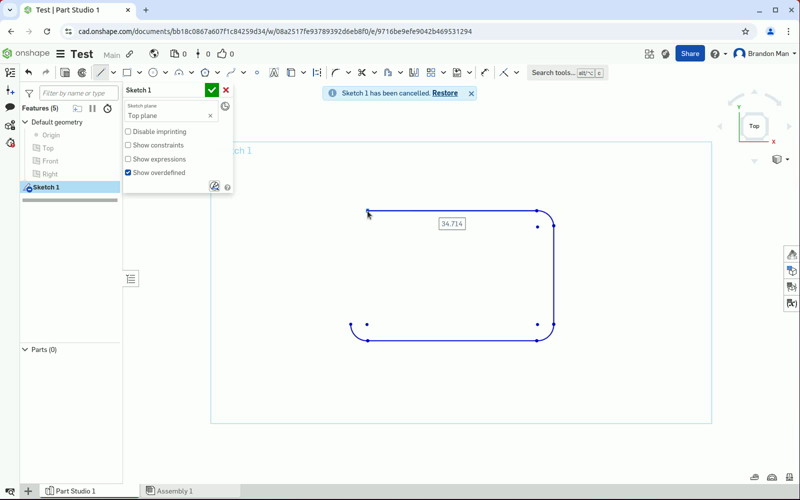
key(a)
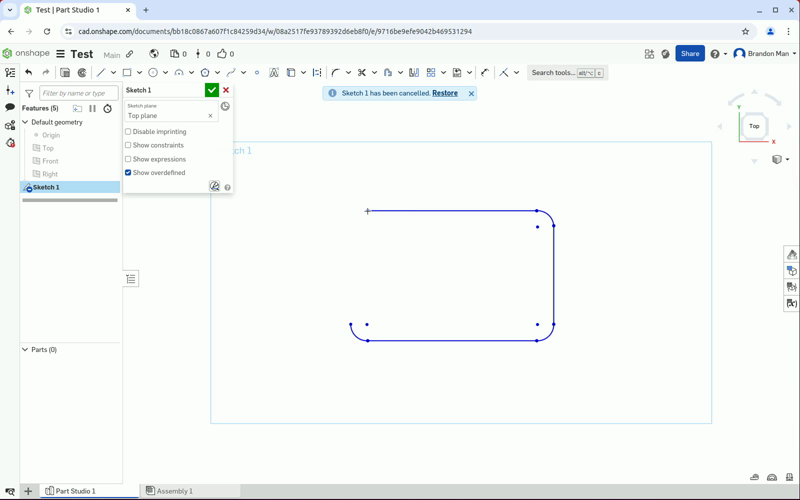
mouse_move(367, 210)
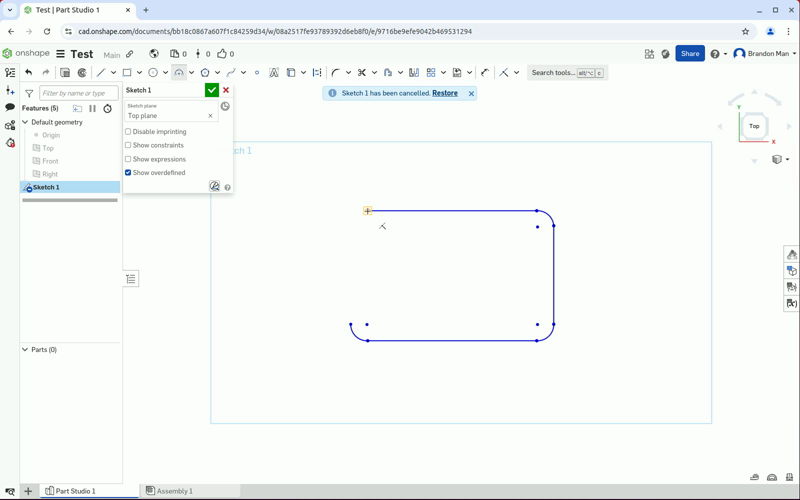
click(367, 210)
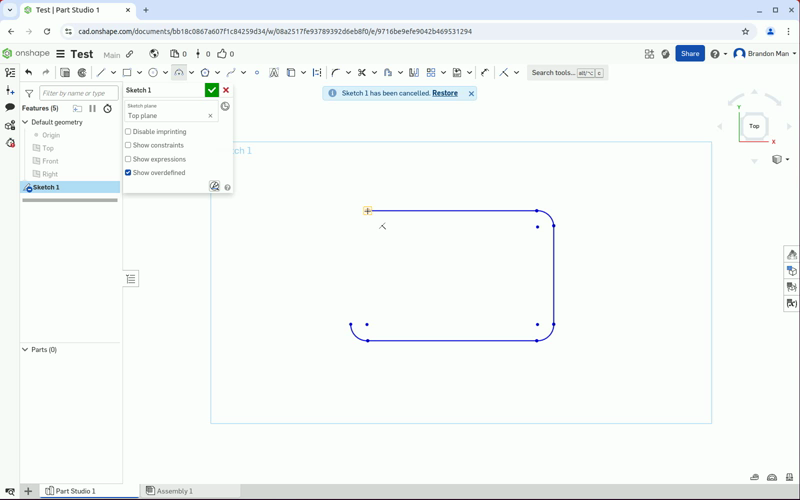
key_down(shift)
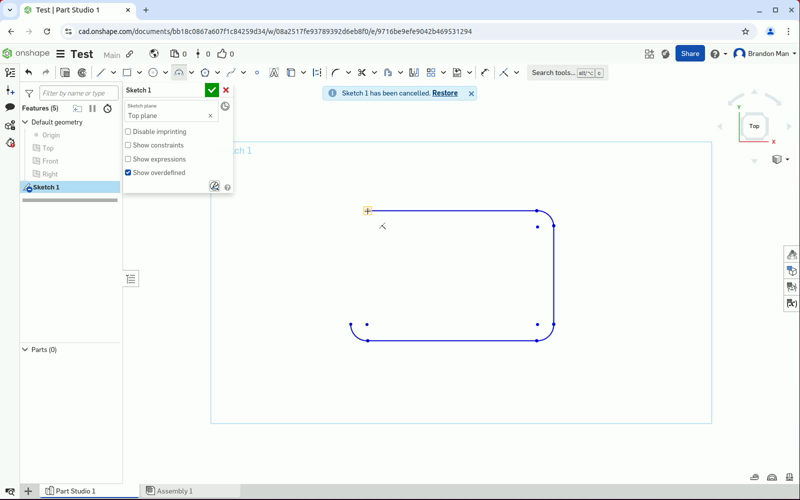
mouse_move(350, 225)
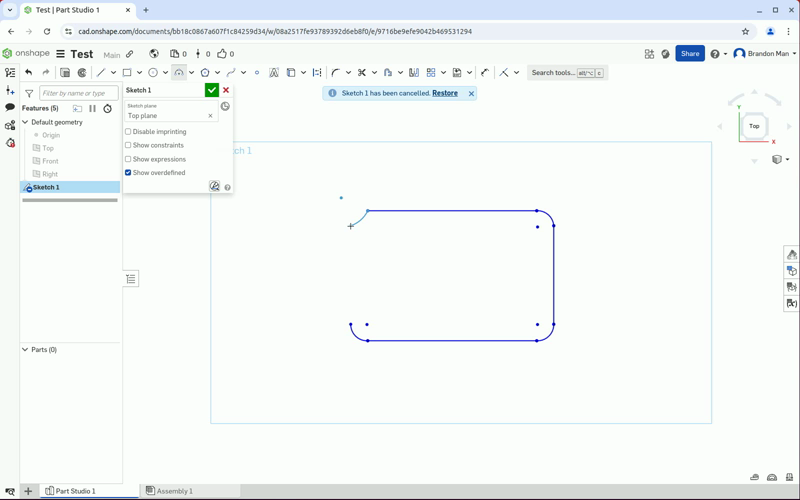
click(350, 225)
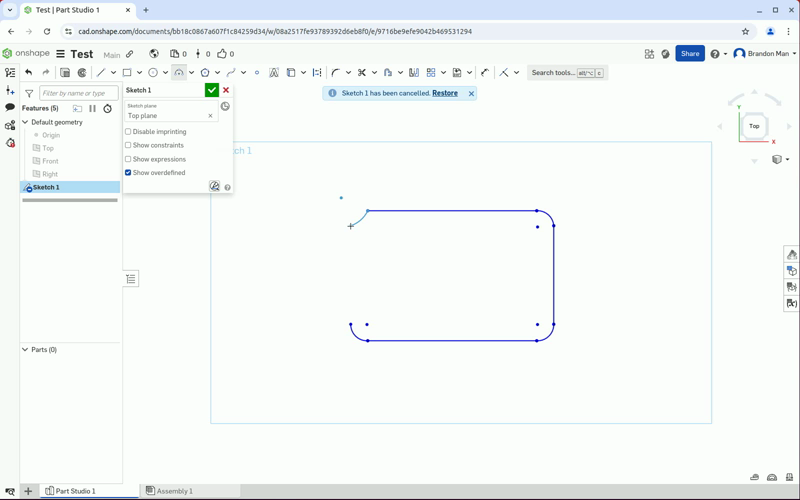
mouse_move(356, 214)
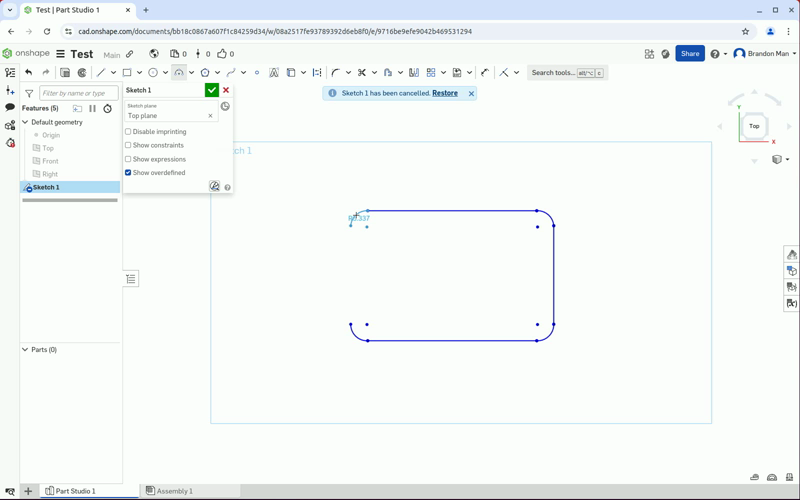
click(356, 214)
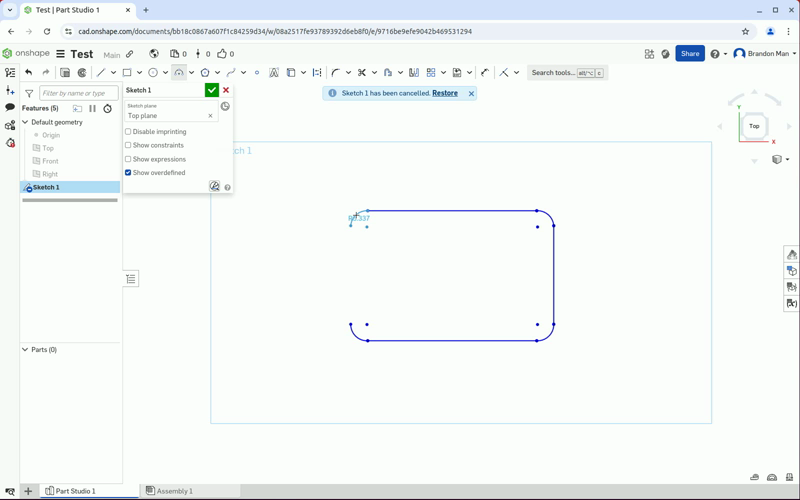
key_up(shift)
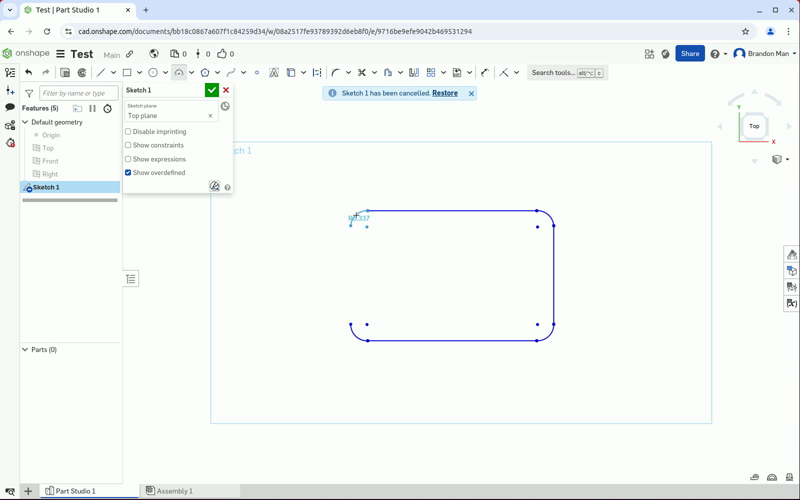
key(esc)
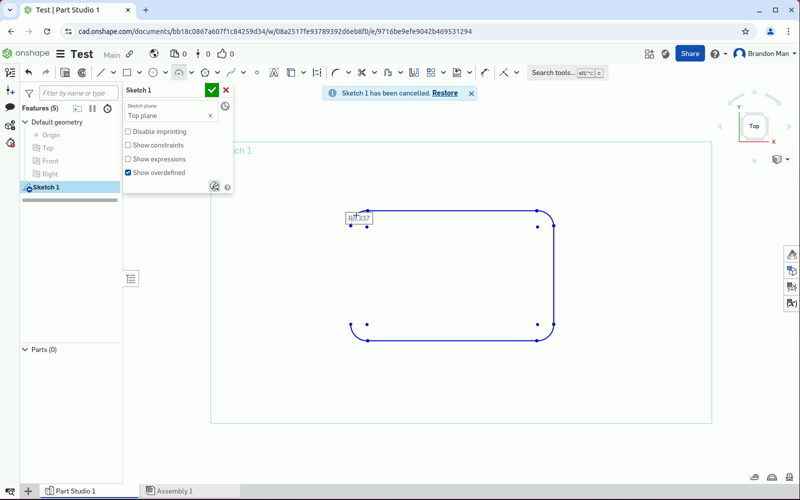
key(l)
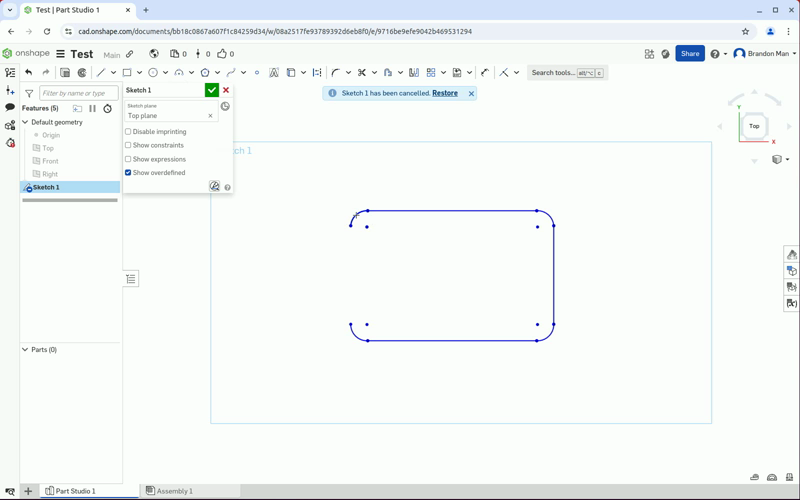
mouse_move(350, 225)
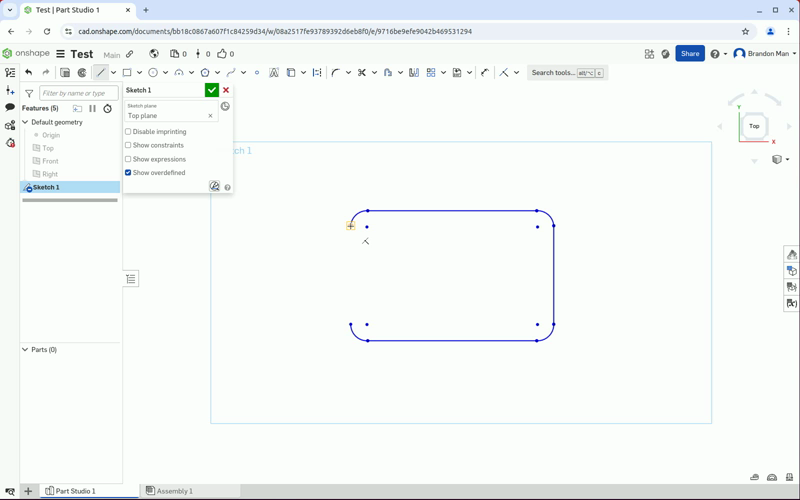
click(350, 225)
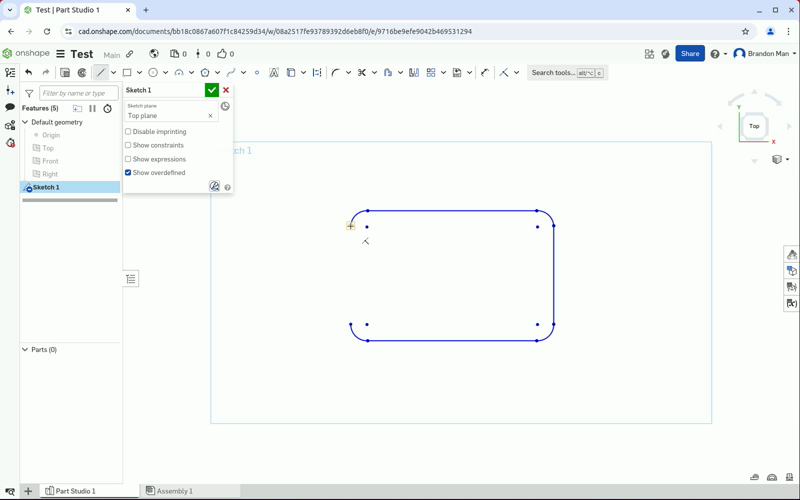
key_down(shift)
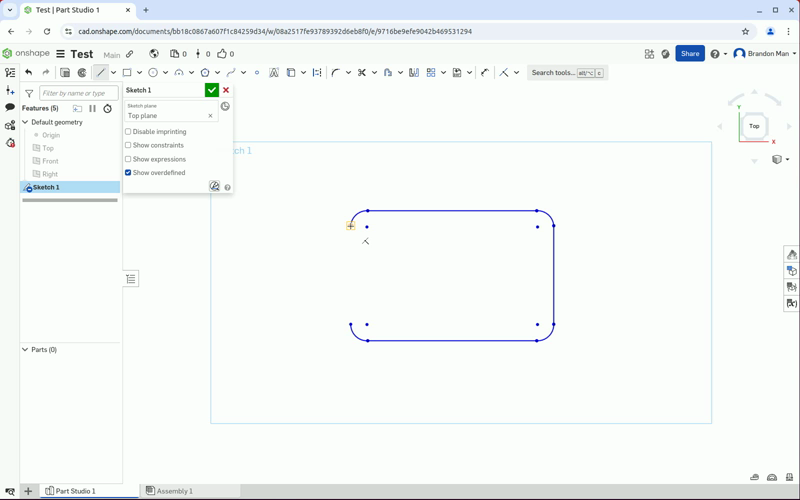
mouse_move(350, 324)
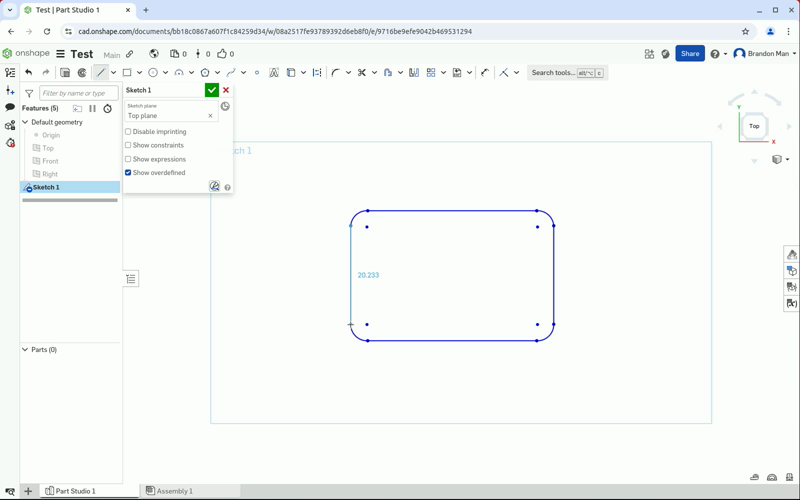
key_up(shift)
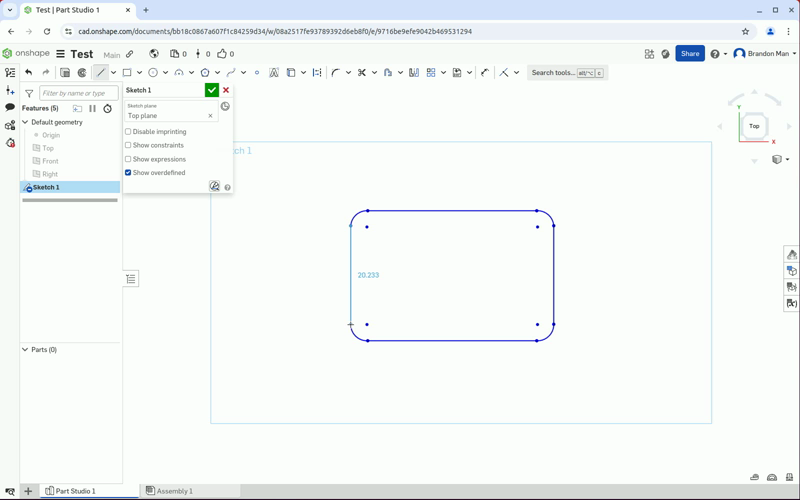
click(350, 324)
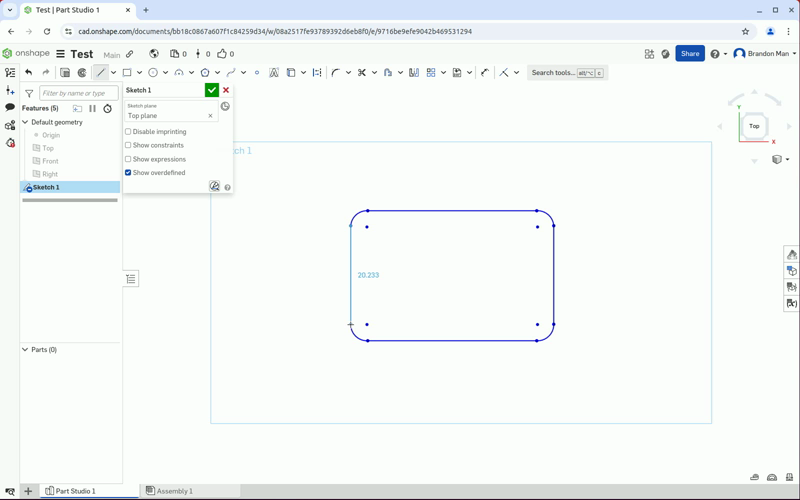
key(esc)
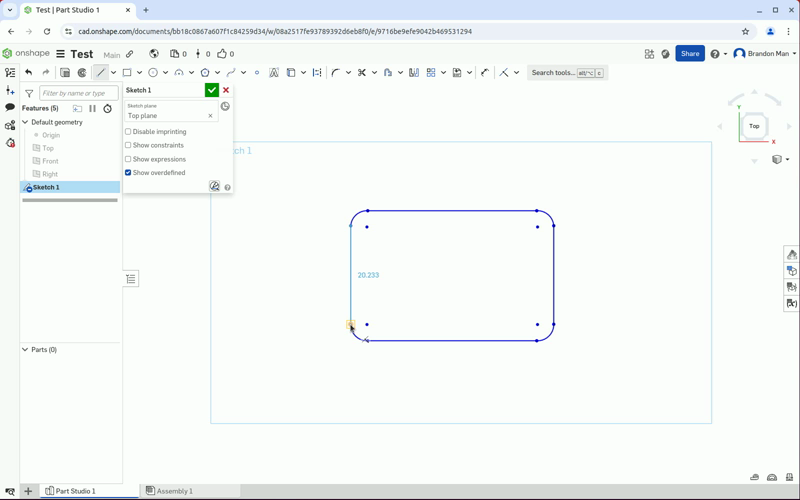
mouse_move(488, 230)
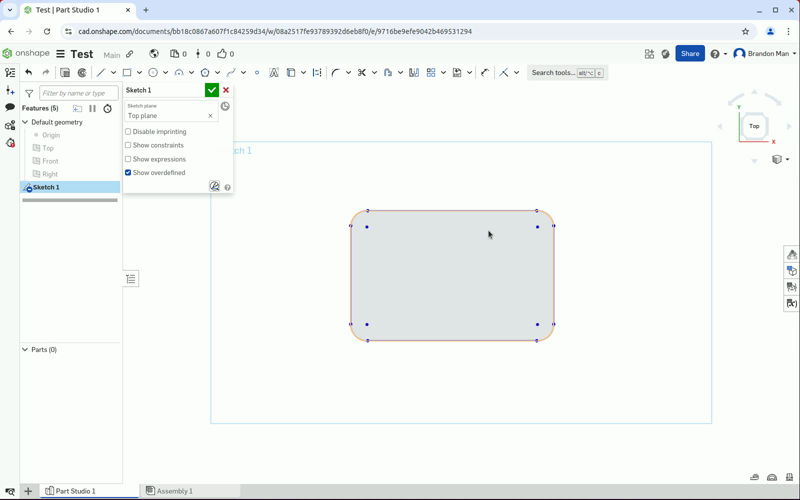
click(488, 230)
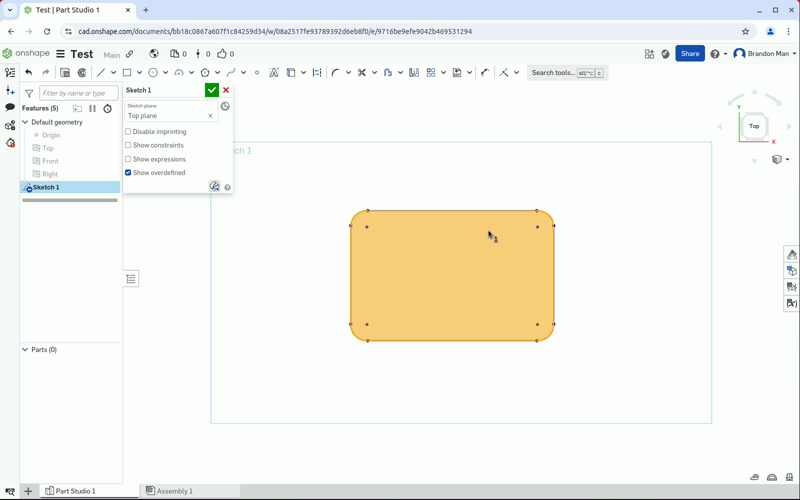
mouse_move(73, 352)
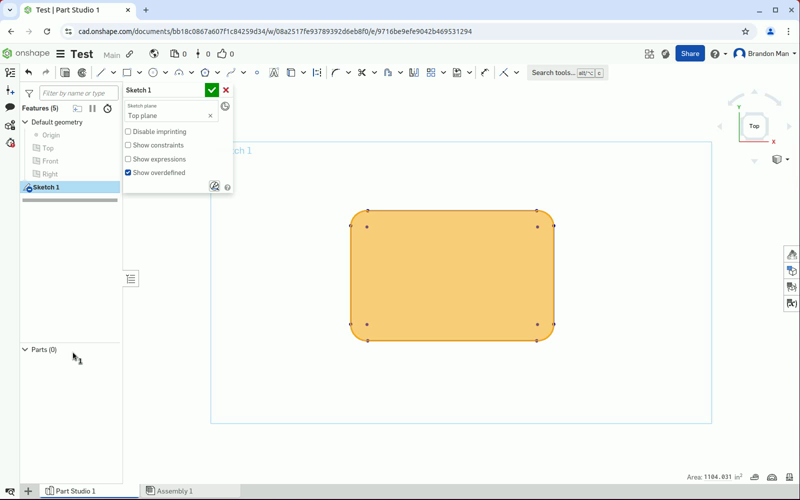
key(shift+y)
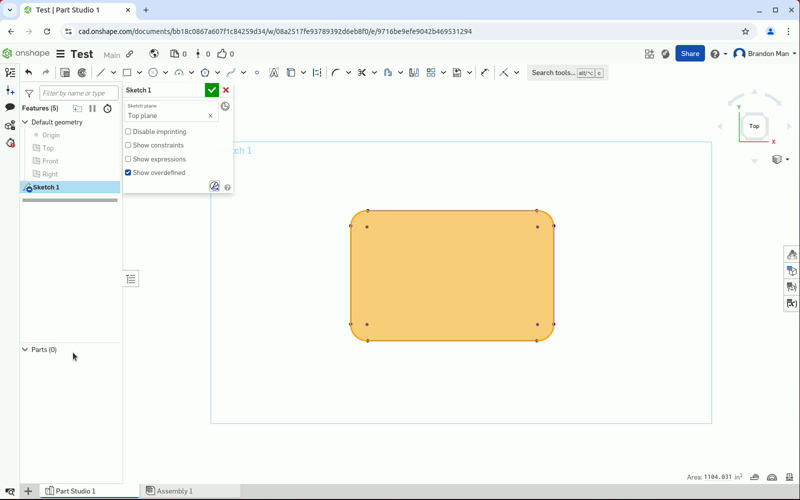
key(shift+e)
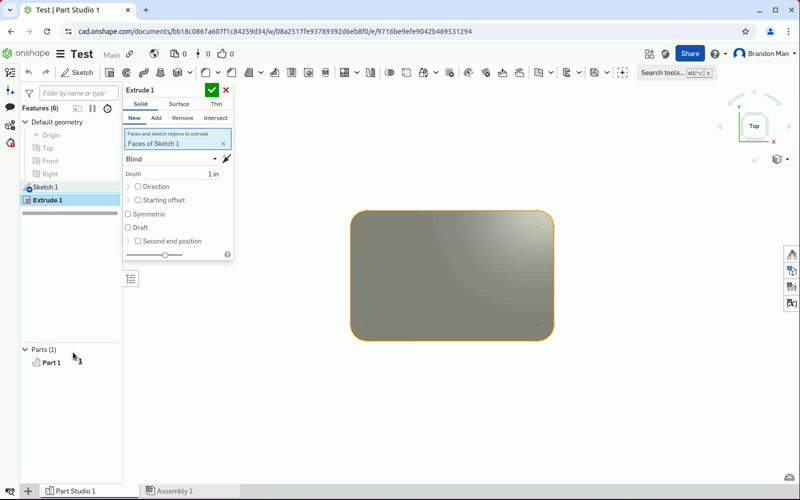
mouse_move(143, 106)
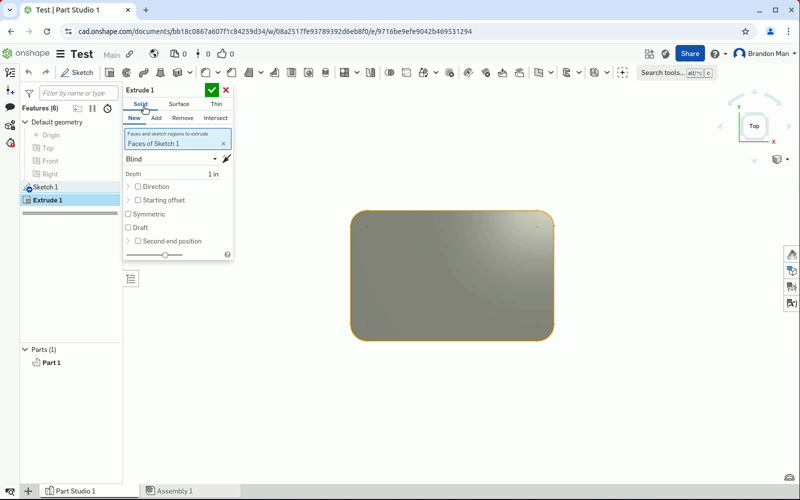
click(143, 106)
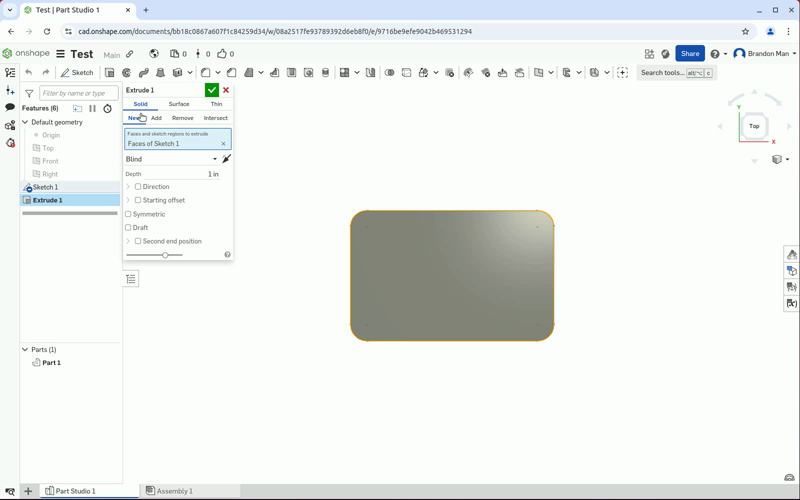
mouse_move(137, 120)
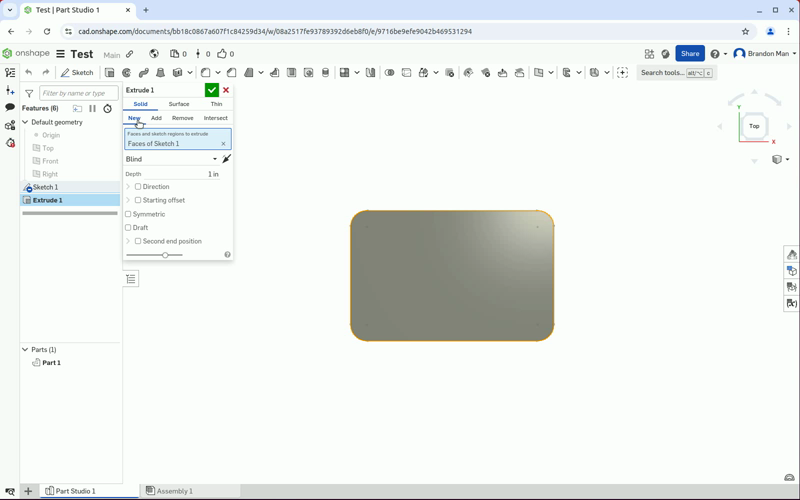
click(137, 120)
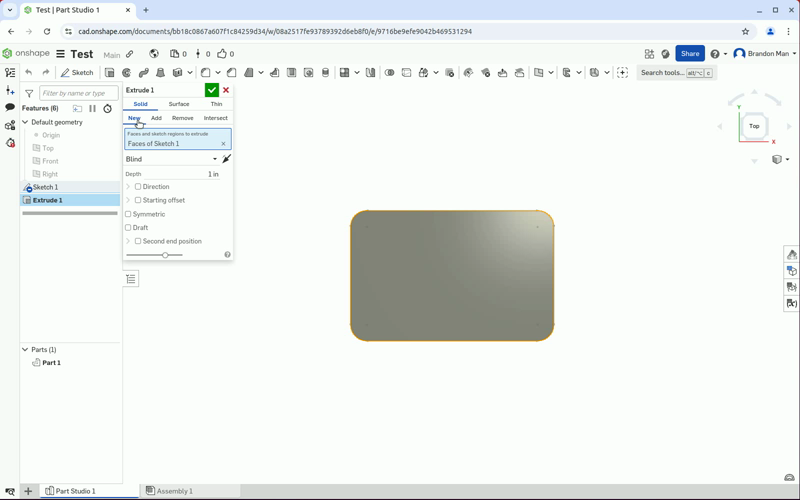
key(tab, 4)
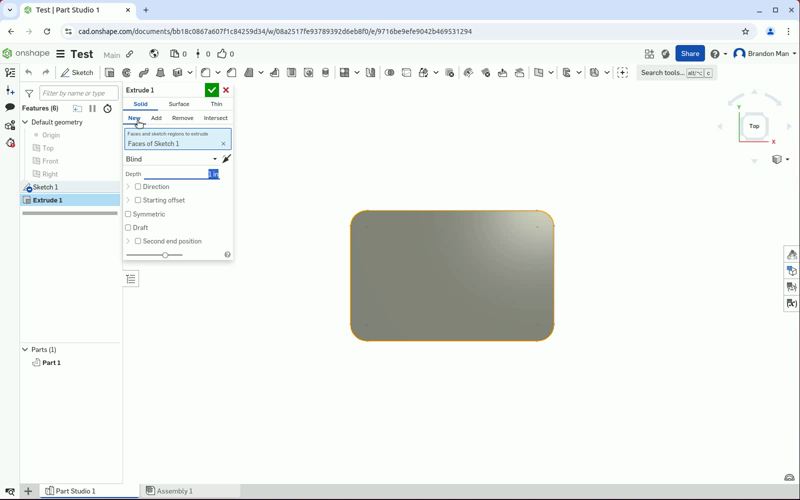
text(-11.554)
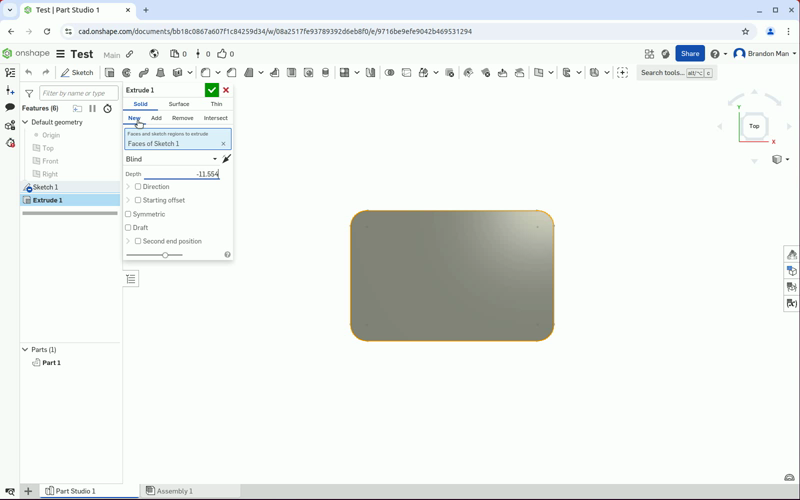
key(enter)
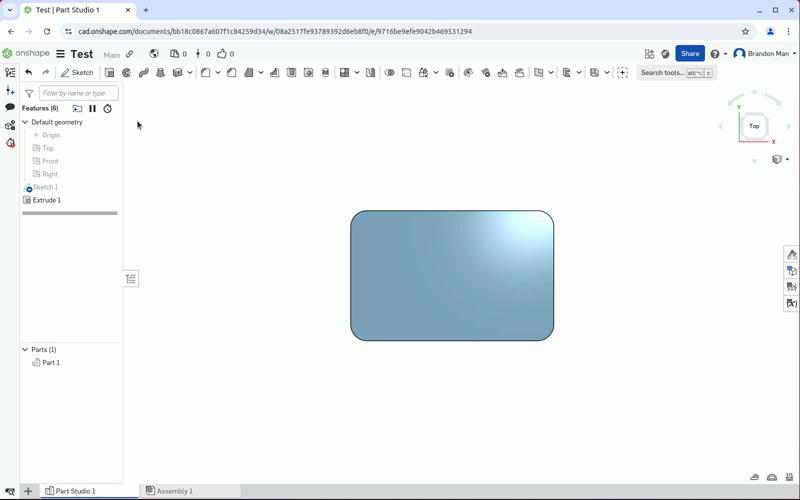
key(shift+h)
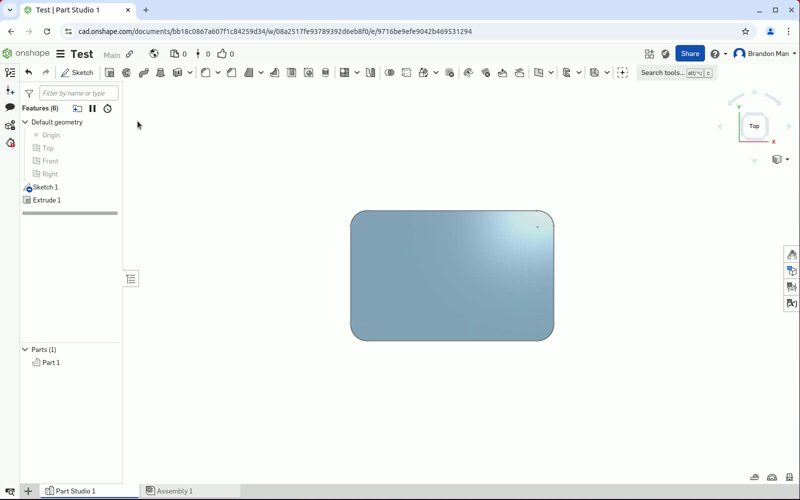
key(shift+h)
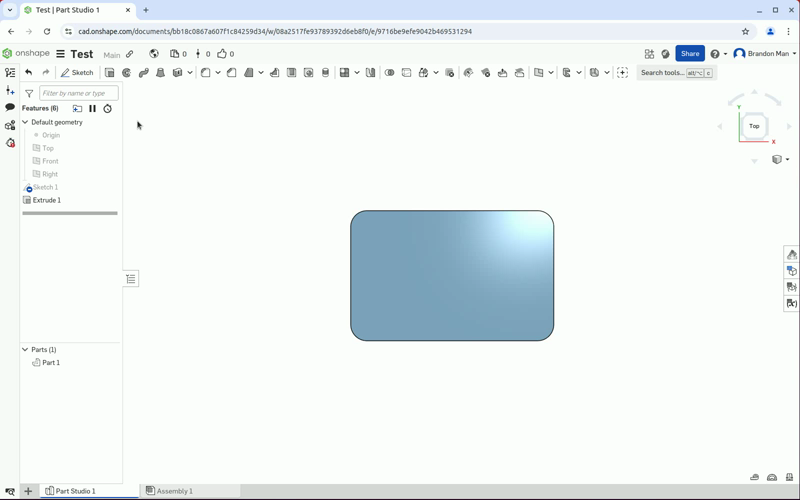
mouse_move(73, 189)
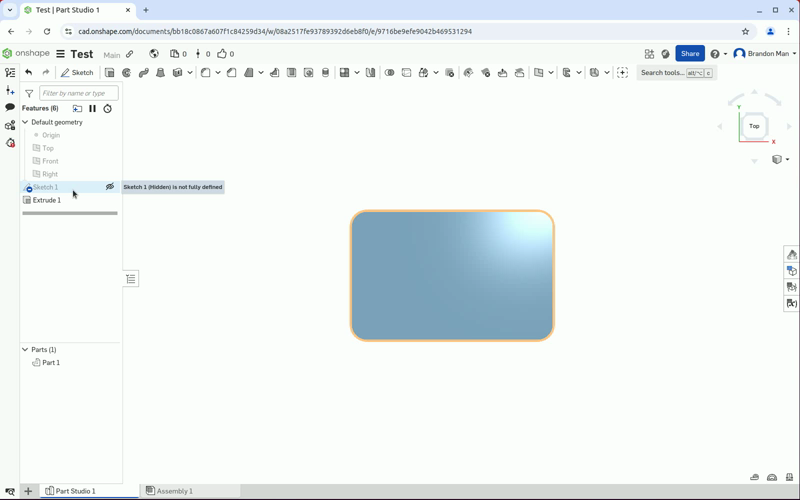
click(73, 189)
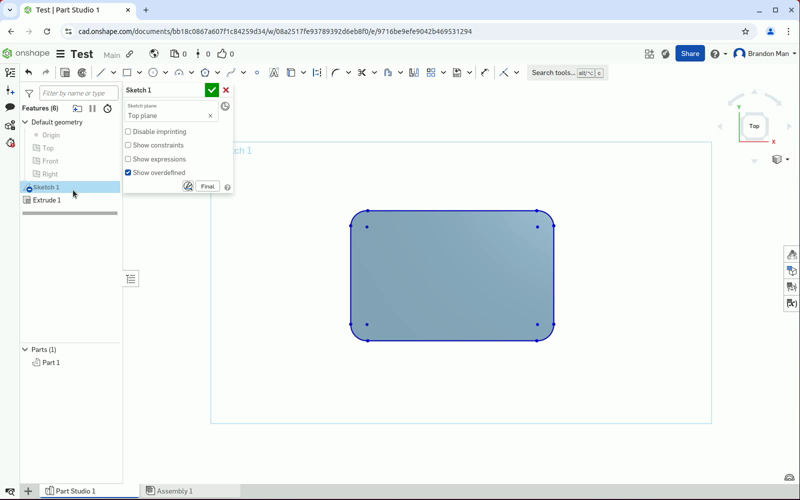
mouse_move(229, 92)
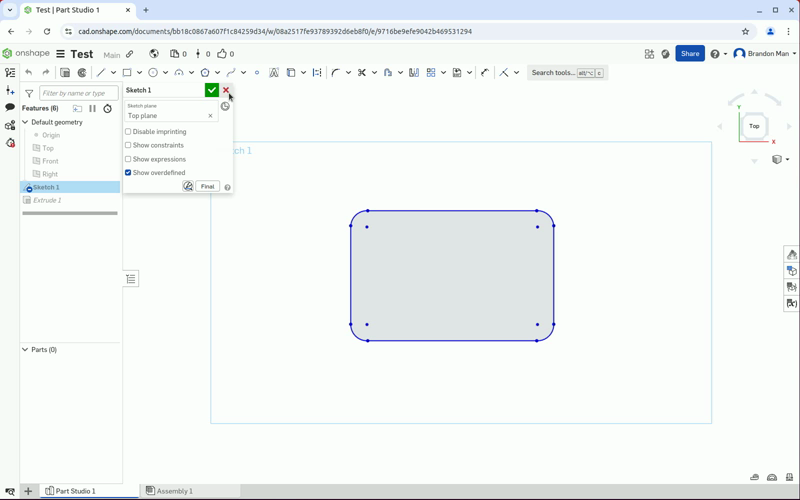
click(229, 92)
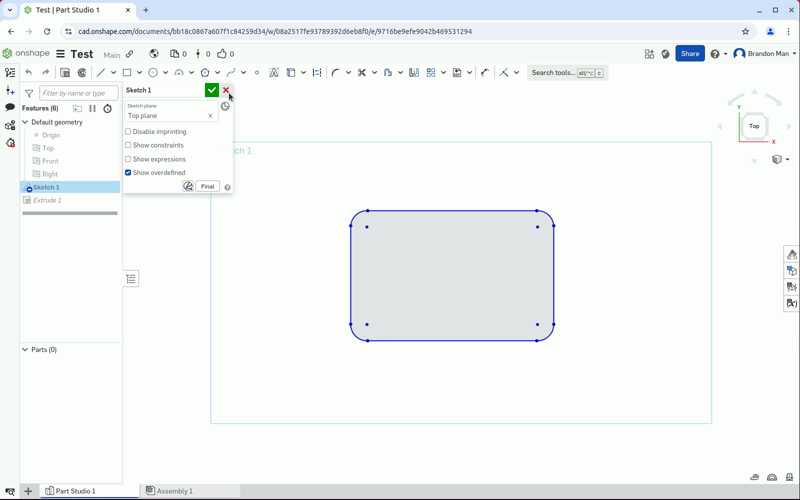
key(shift+s)
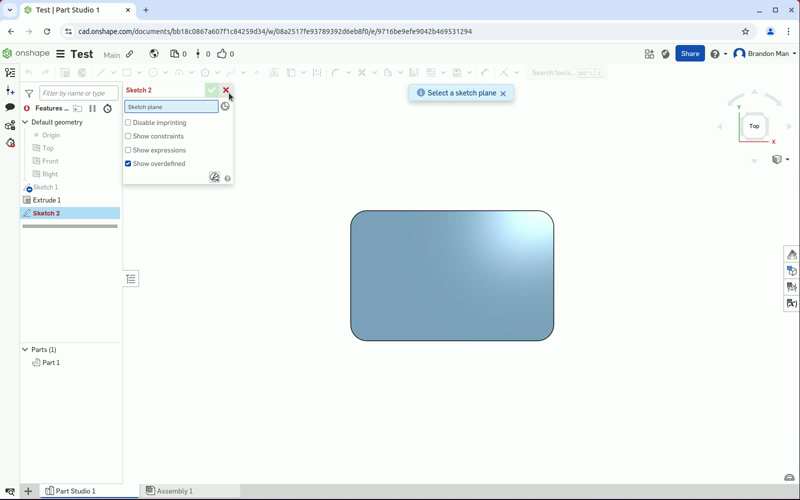
mouse_move(73, 150)
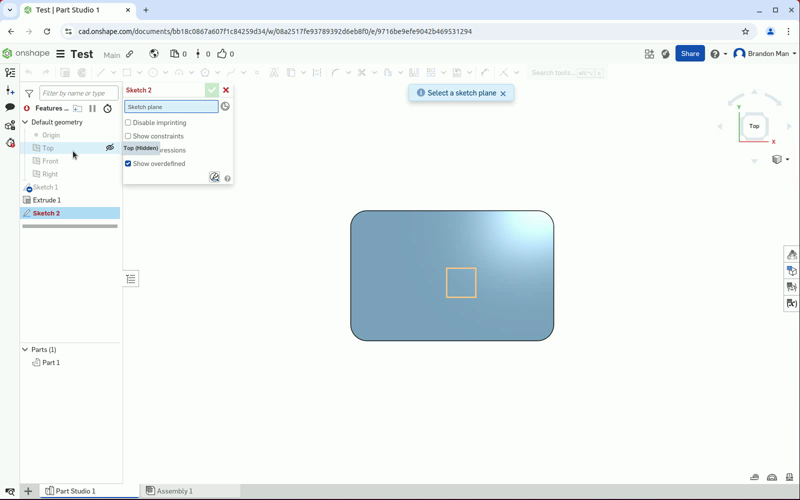
click(73, 150)
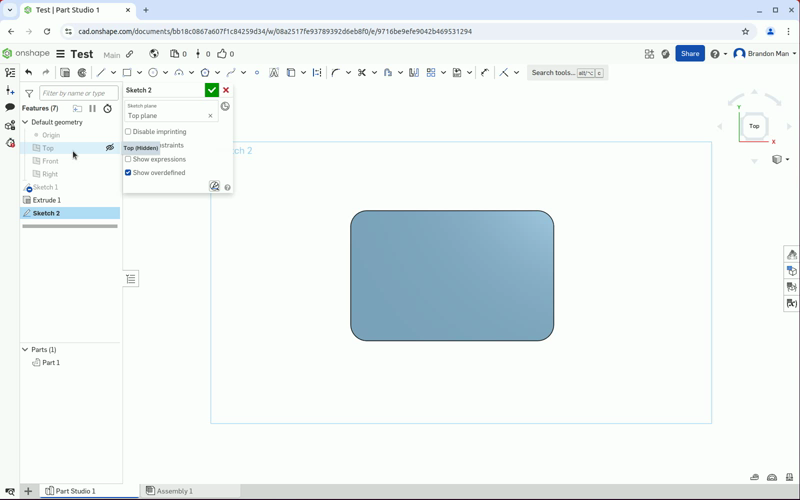
mouse_move(73, 352)
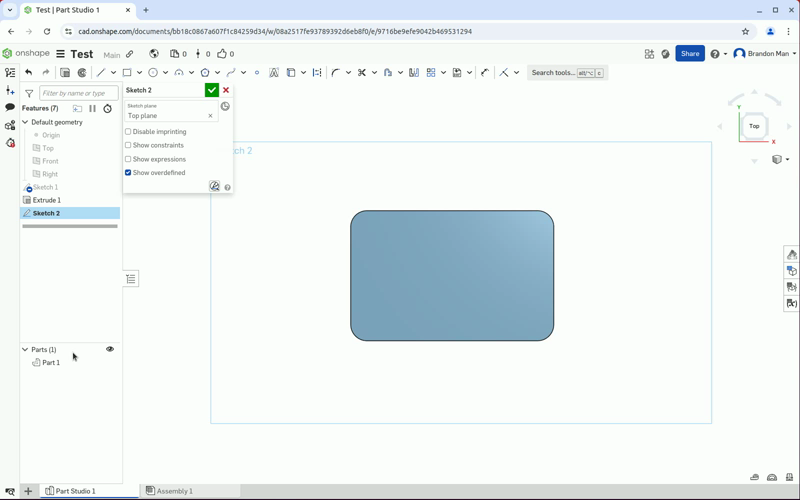
key(y)
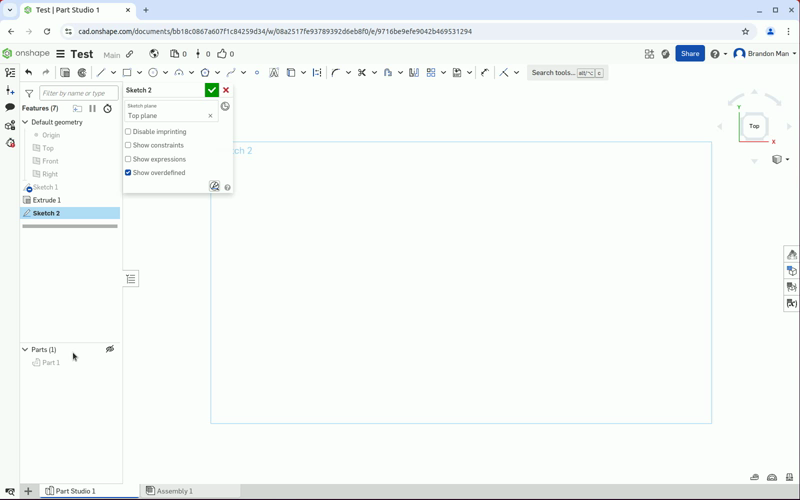
key(a)
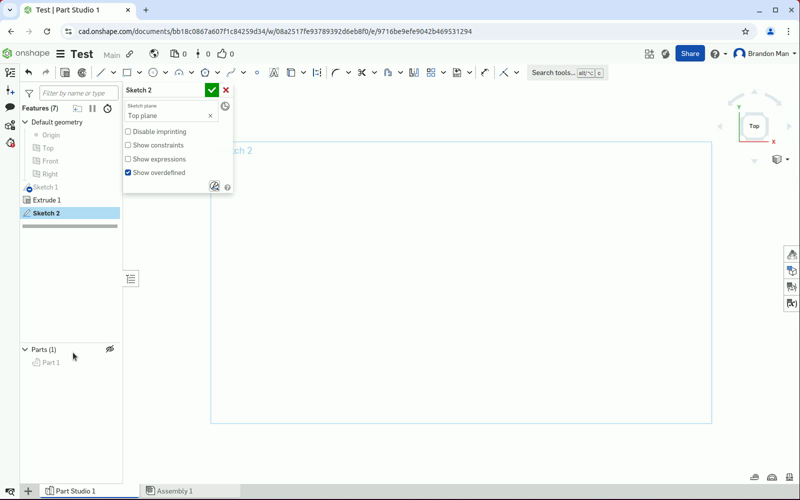
key_down(shift)
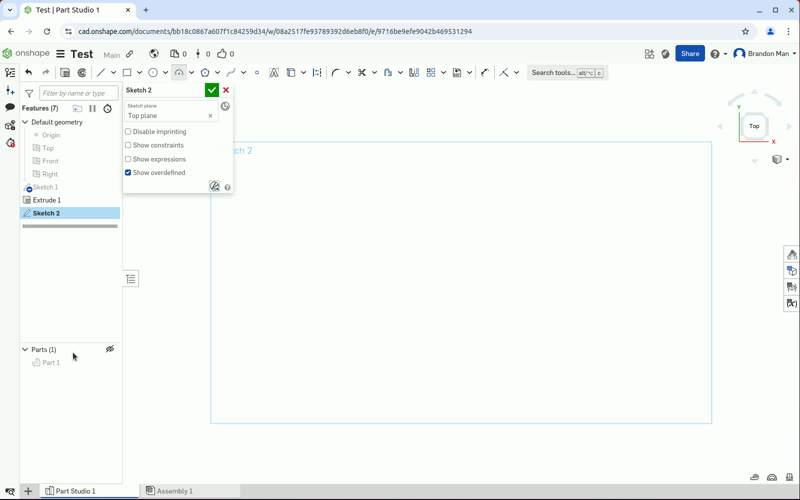
mouse_move(348, 327)
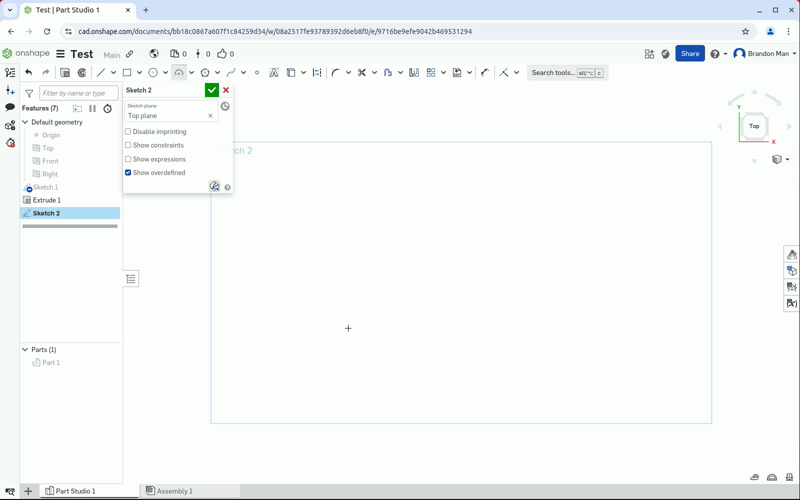
click(348, 327)
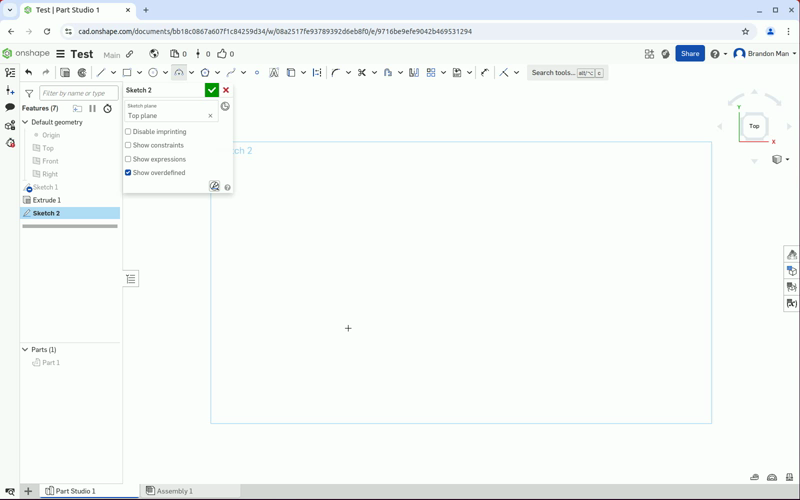
key_up(shift)
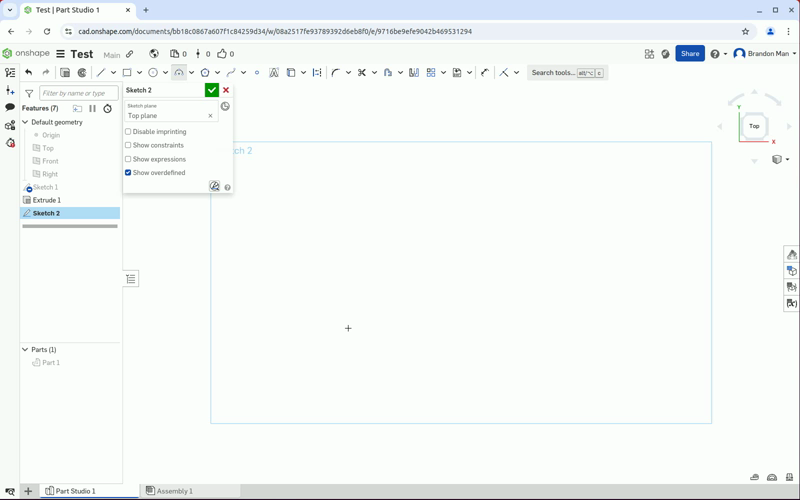
key_down(shift)
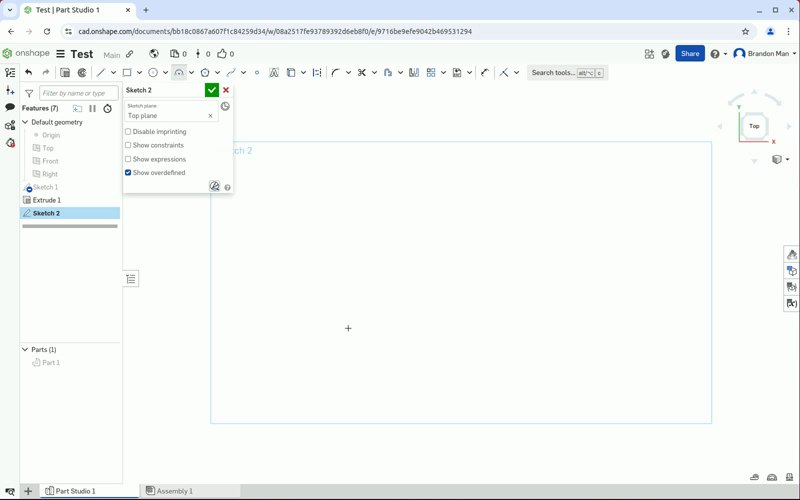
mouse_move(365, 345)
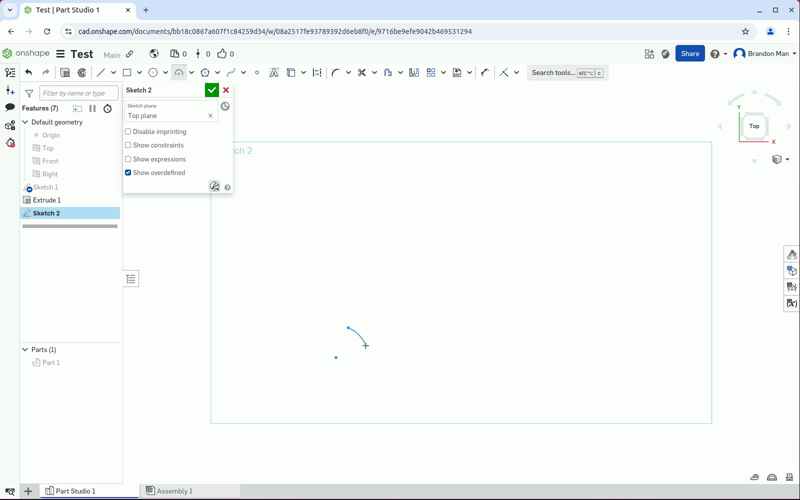
click(365, 345)
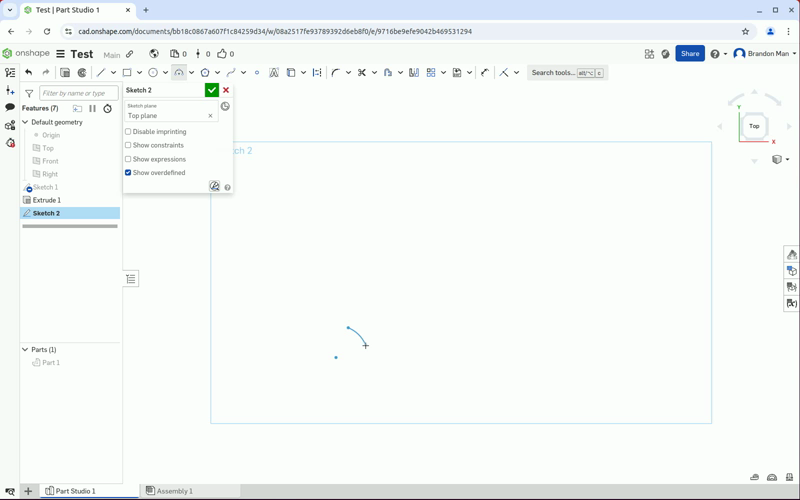
mouse_move(353, 339)
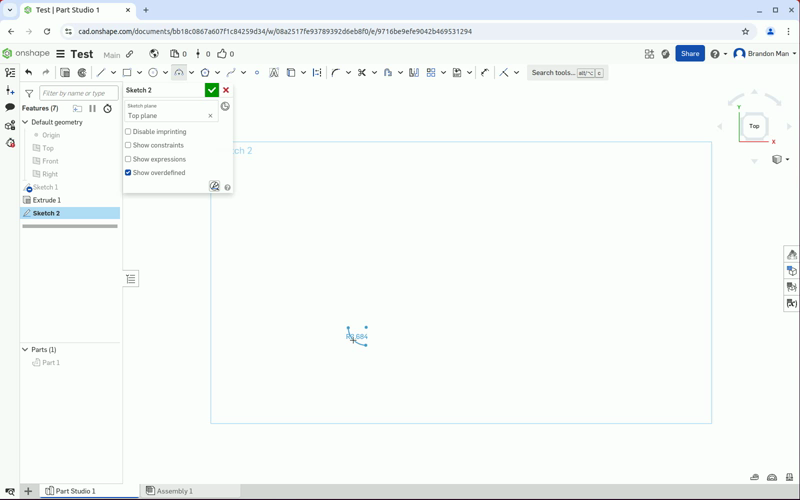
click(353, 339)
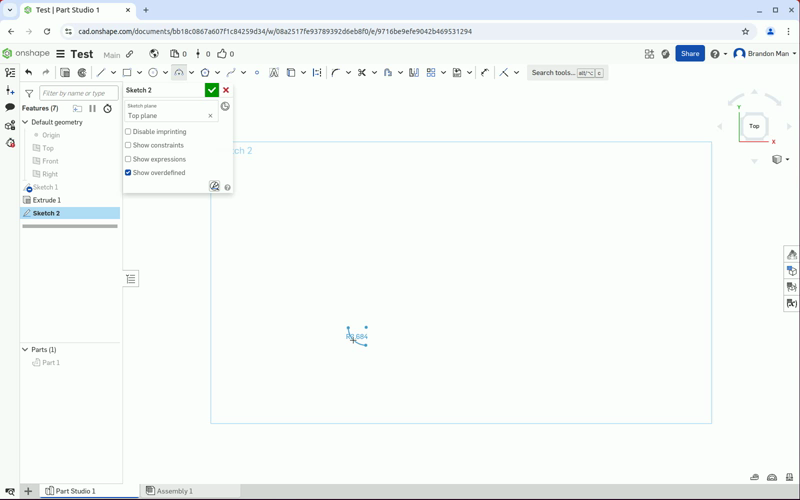
key_up(shift)
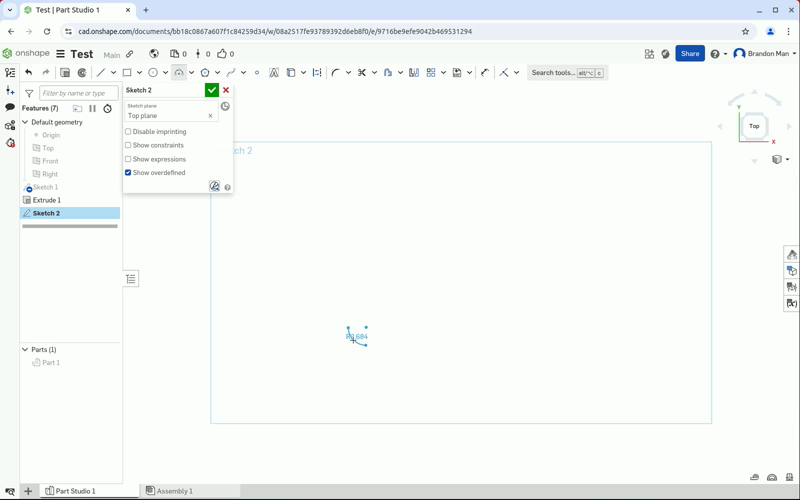
key(esc)
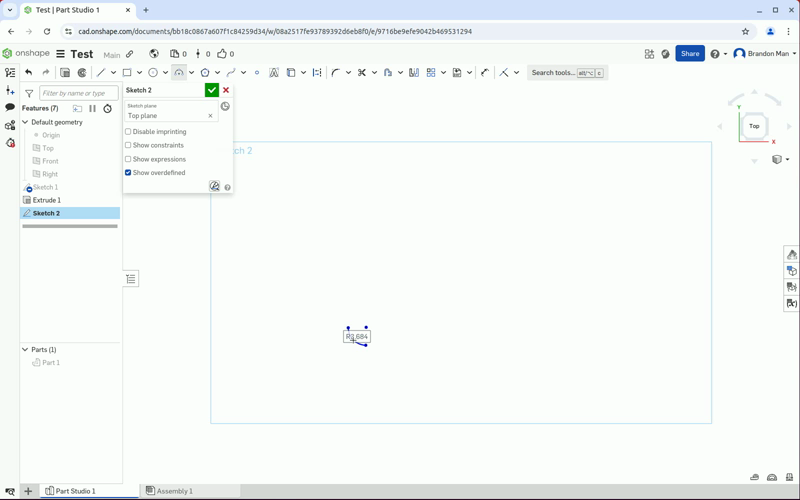
key(l)
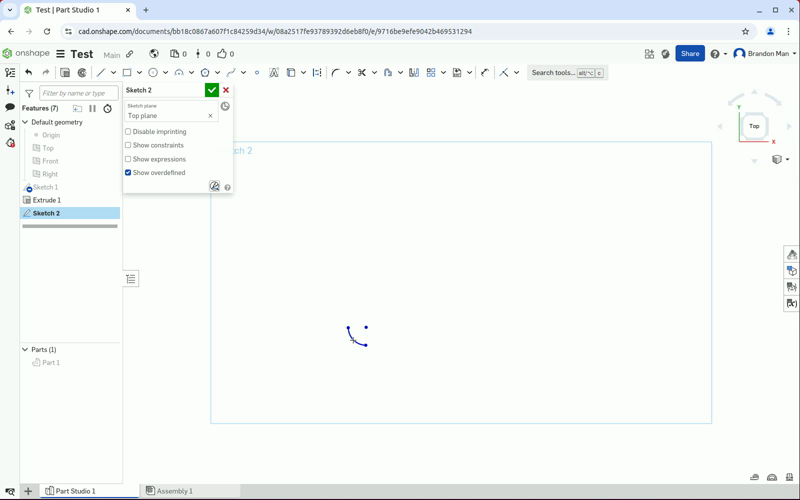
mouse_move(365, 345)
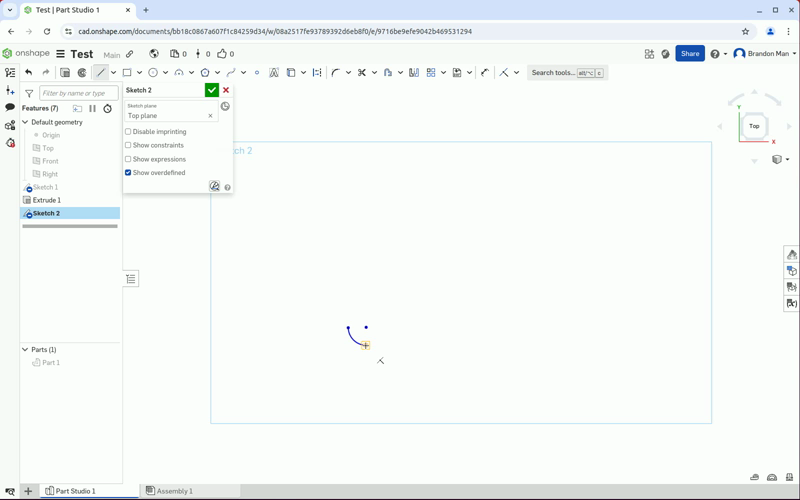
click(365, 345)
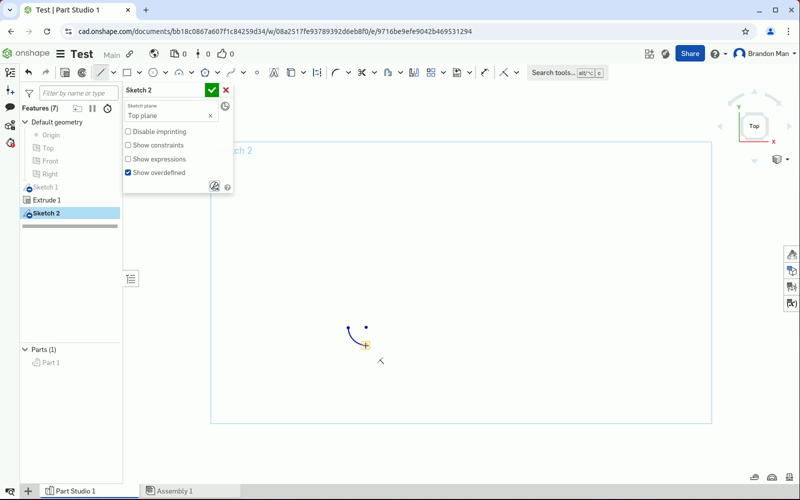
key_down(shift)
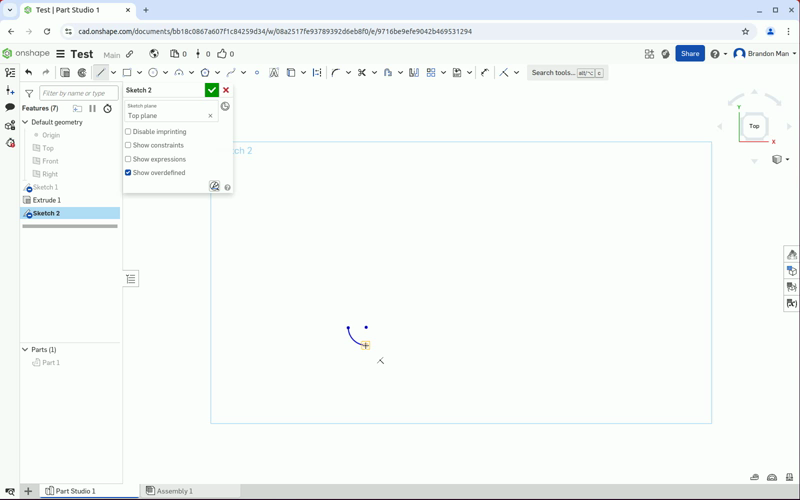
mouse_move(538, 345)
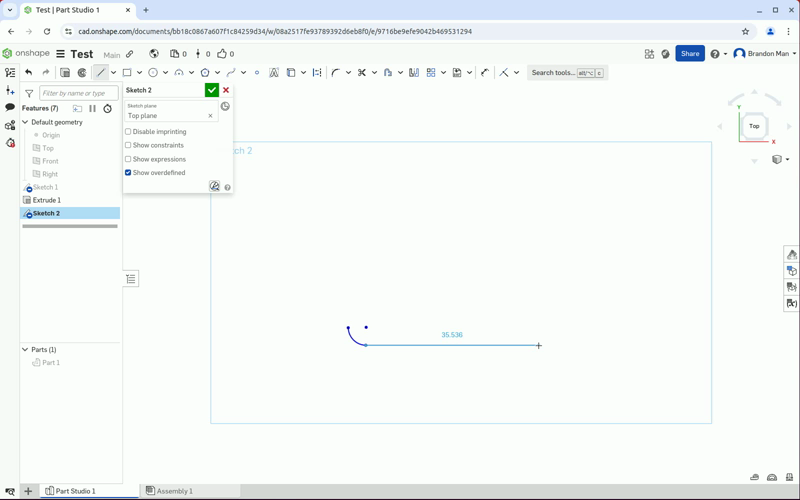
click(538, 345)
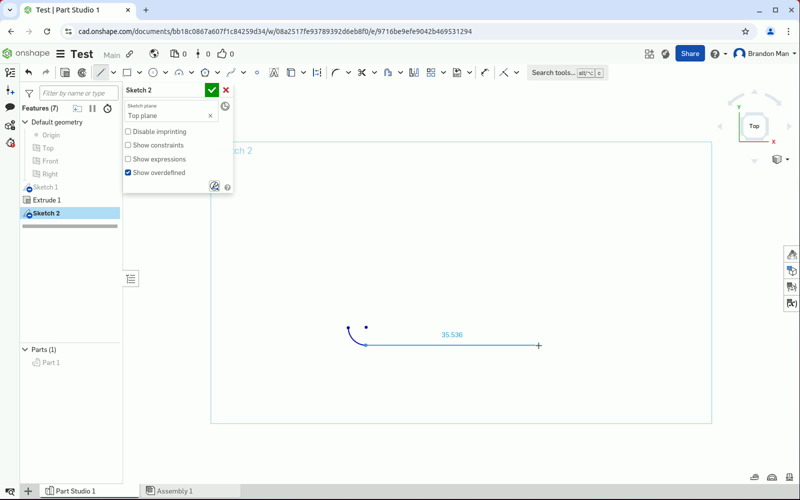
key_up(shift)
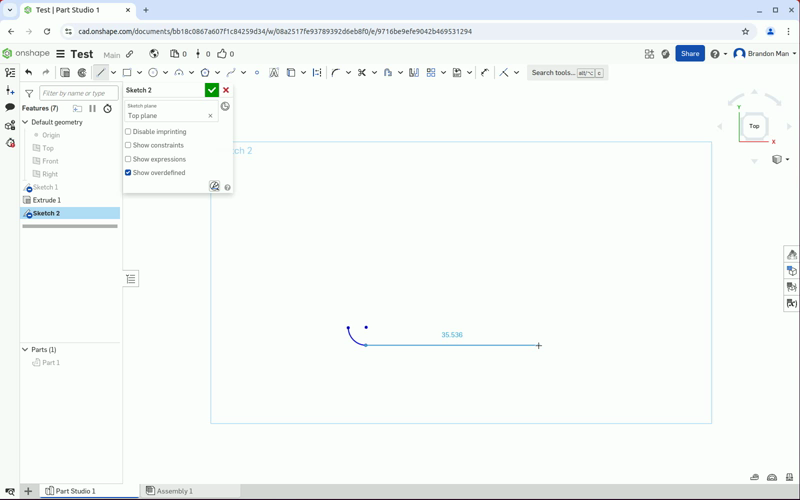
key(esc)
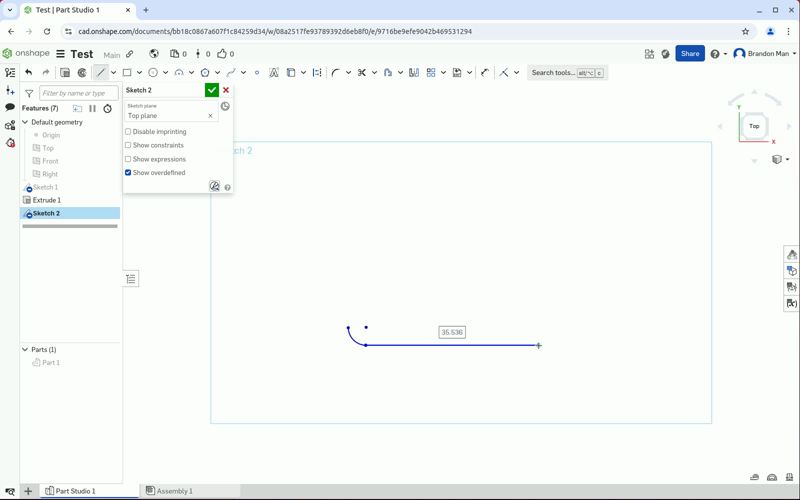
key(a)
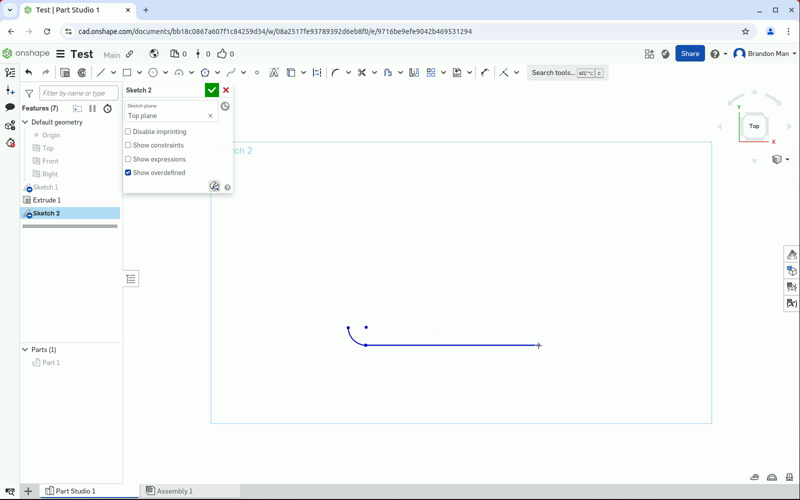
mouse_move(538, 345)
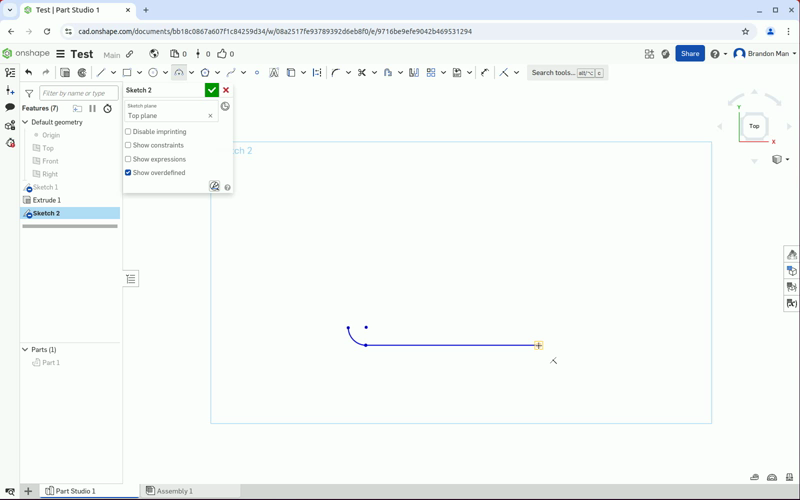
click(538, 345)
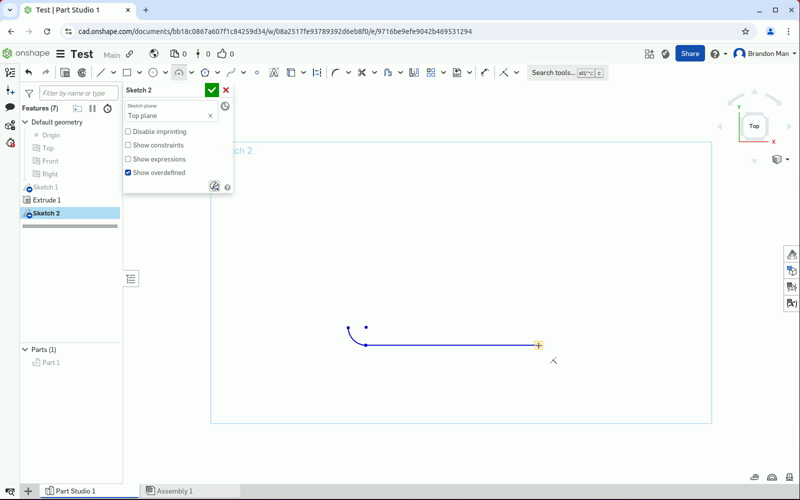
key_down(shift)
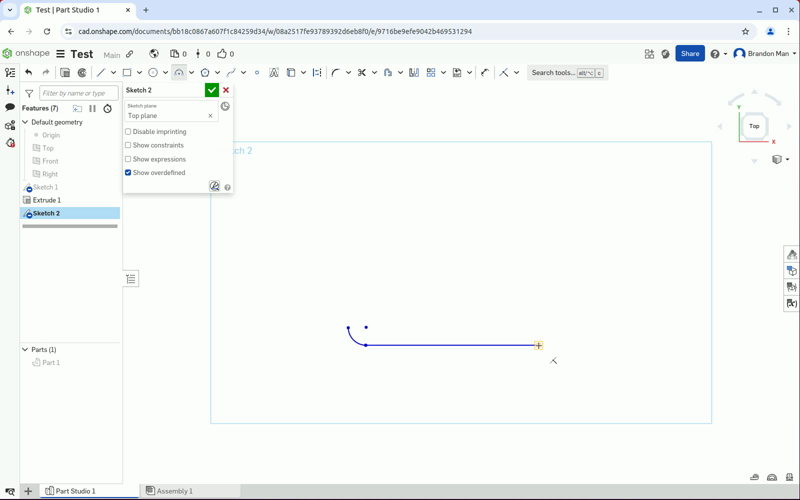
mouse_move(555, 327)
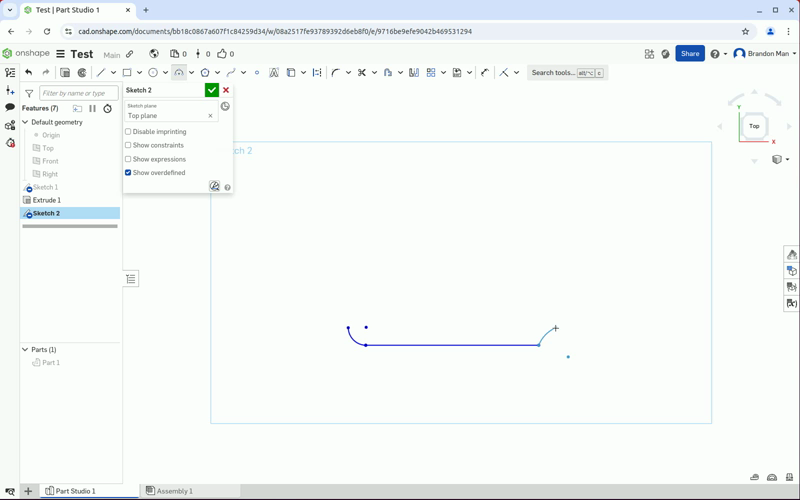
click(555, 327)
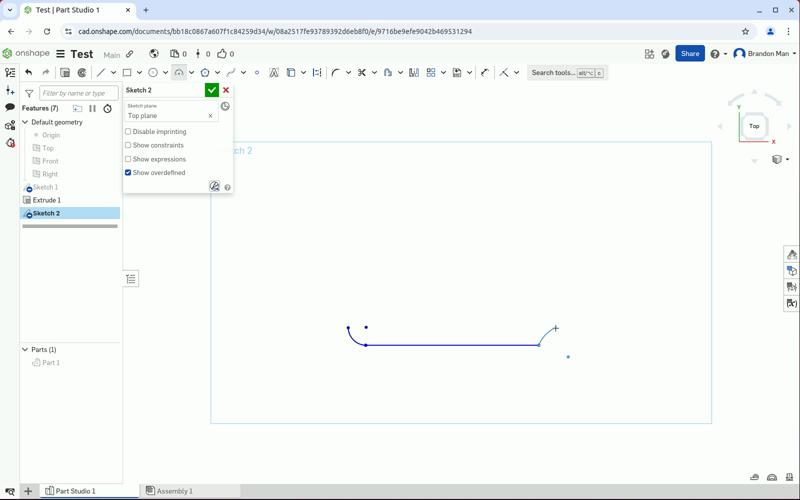
mouse_move(550, 339)
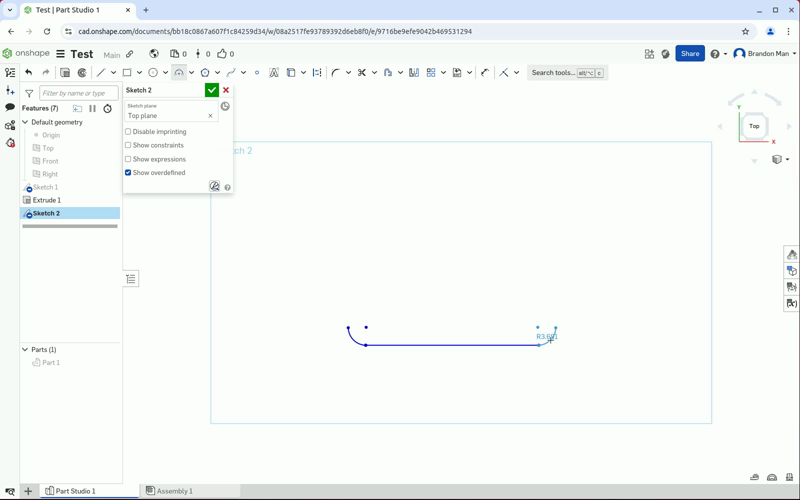
click(550, 339)
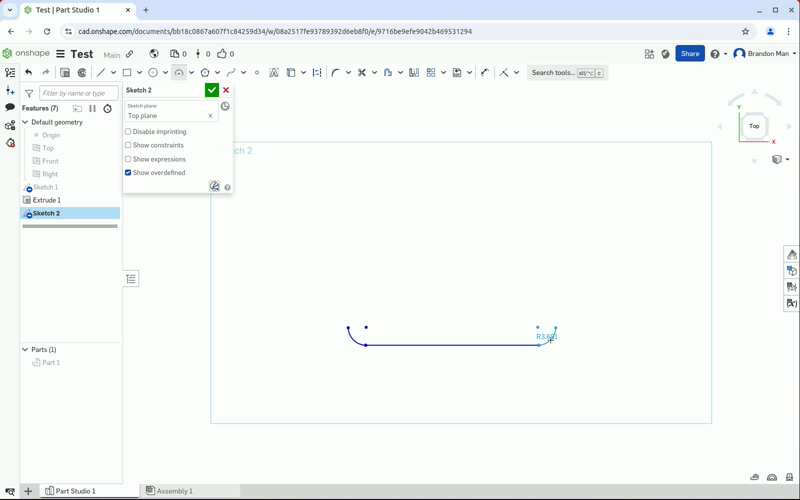
key_up(shift)
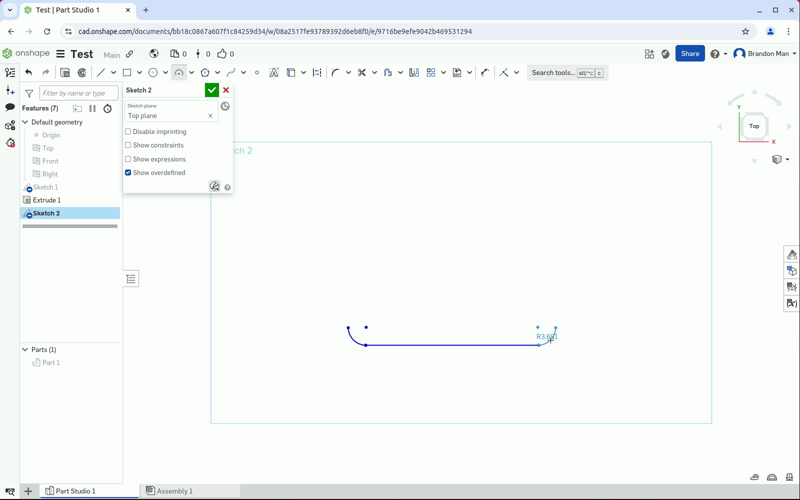
key(esc)
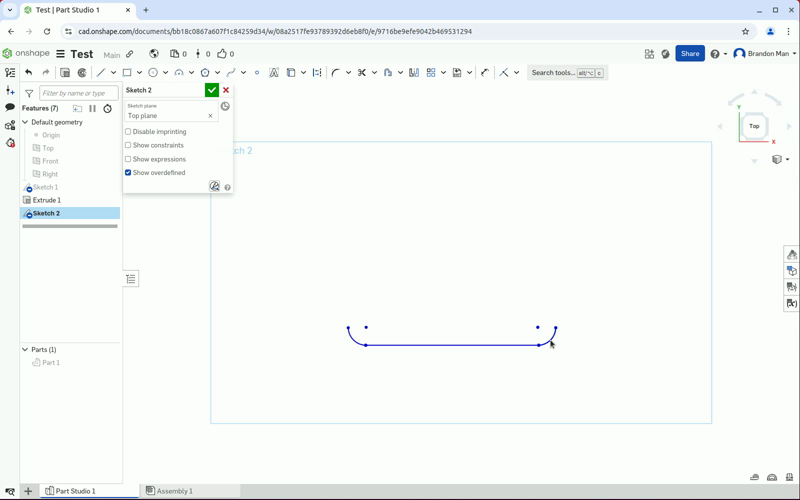
key(l)
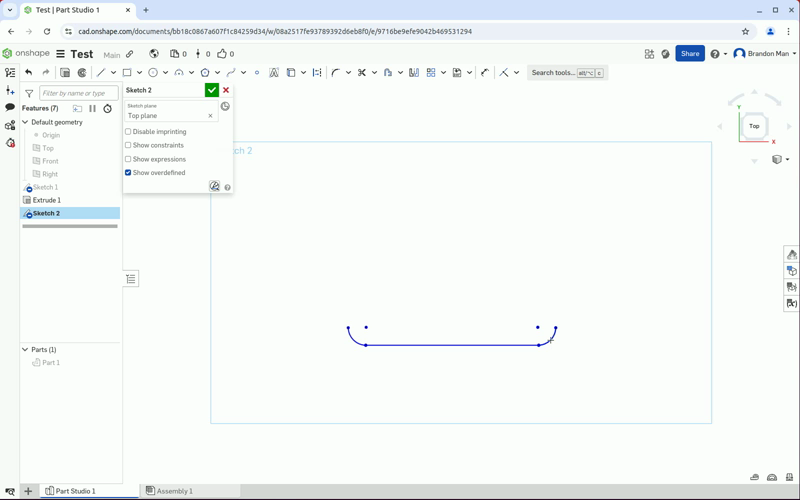
mouse_move(555, 327)
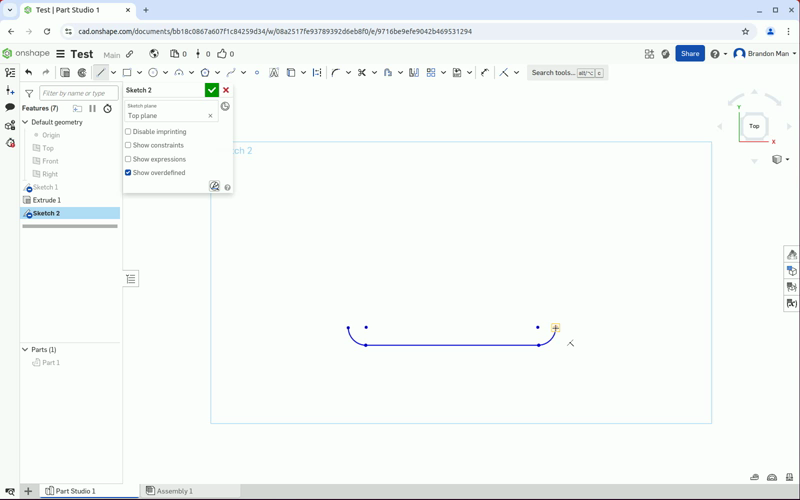
click(555, 327)
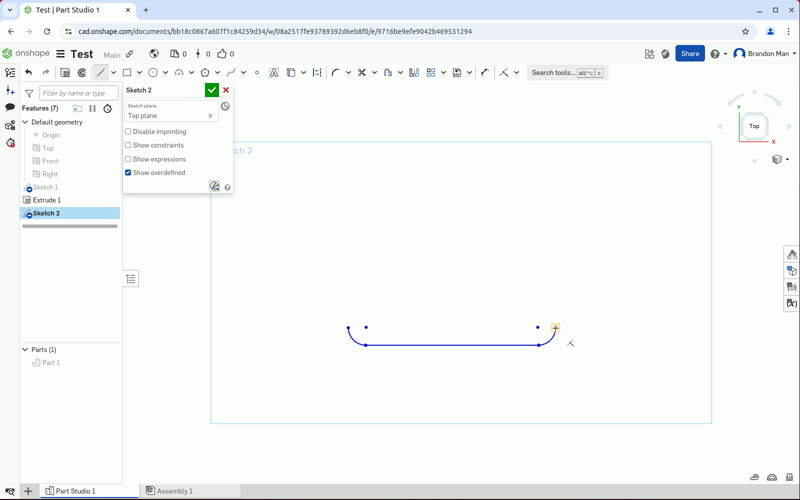
key_down(shift)
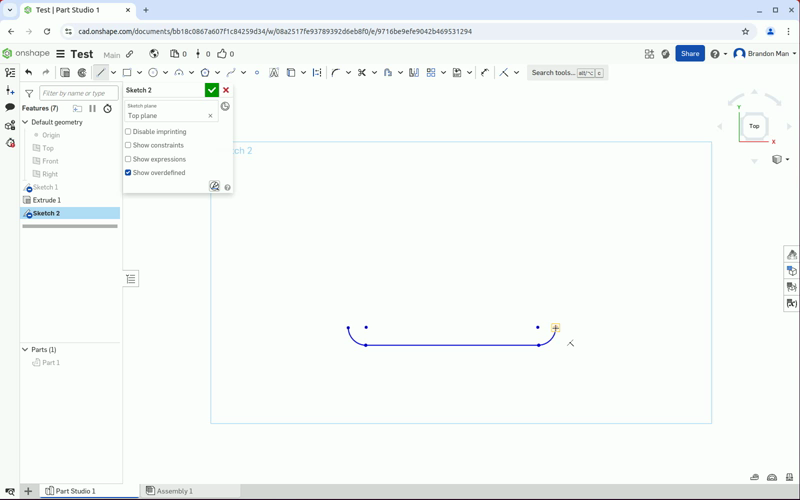
mouse_move(555, 226)
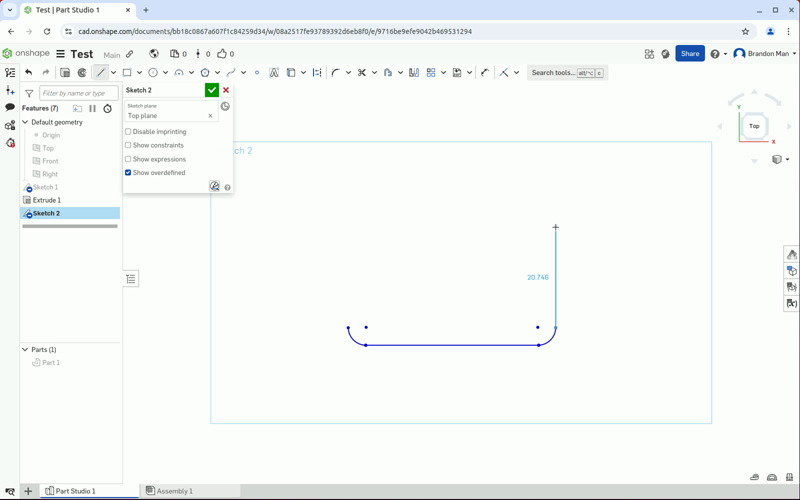
click(555, 226)
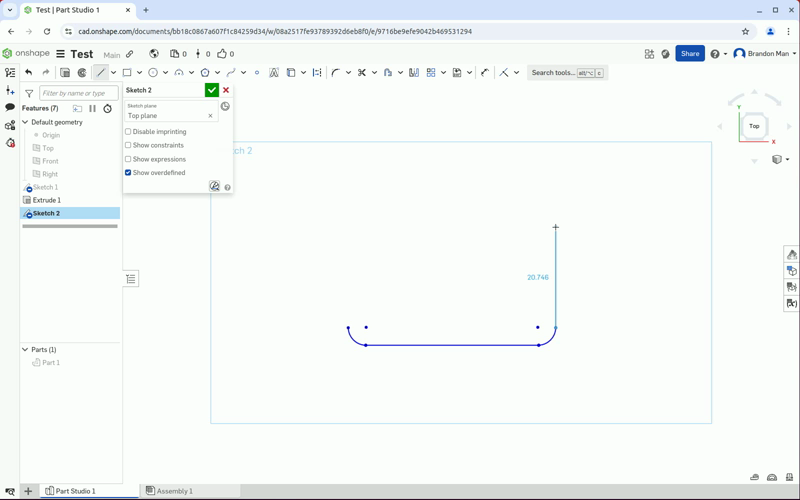
key_up(shift)
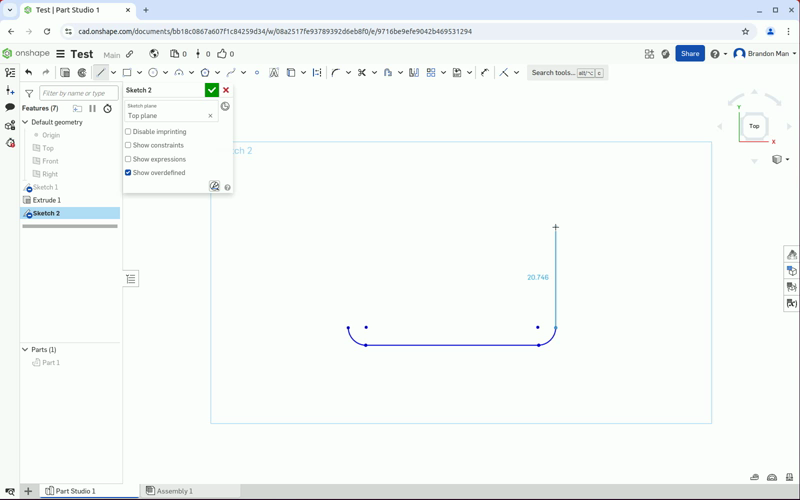
key(esc)
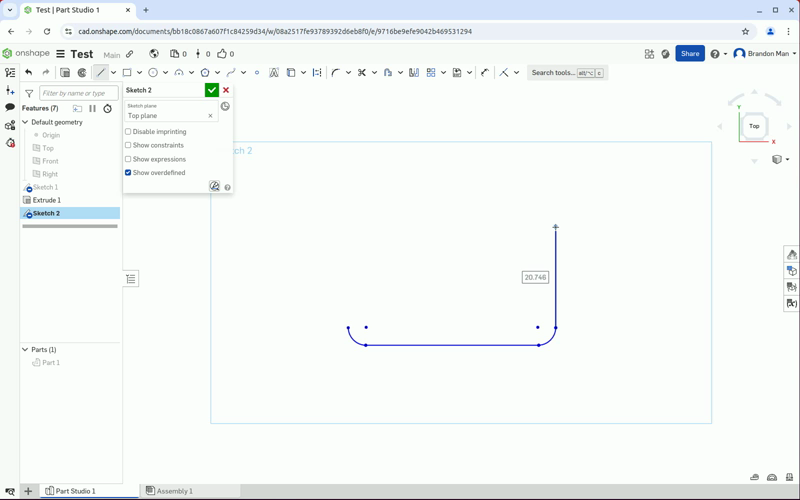
key(a)
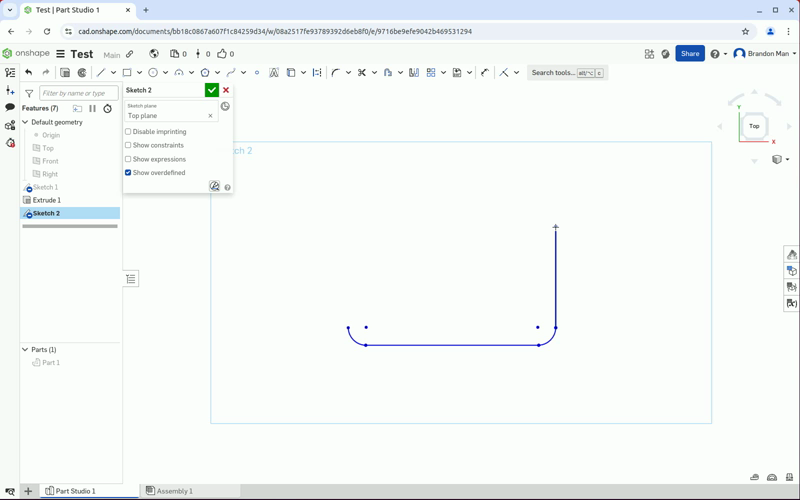
mouse_move(555, 226)
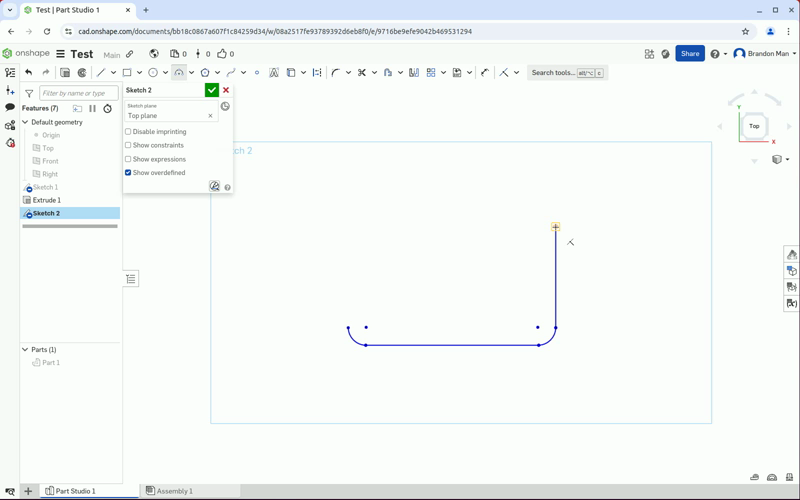
click(555, 226)
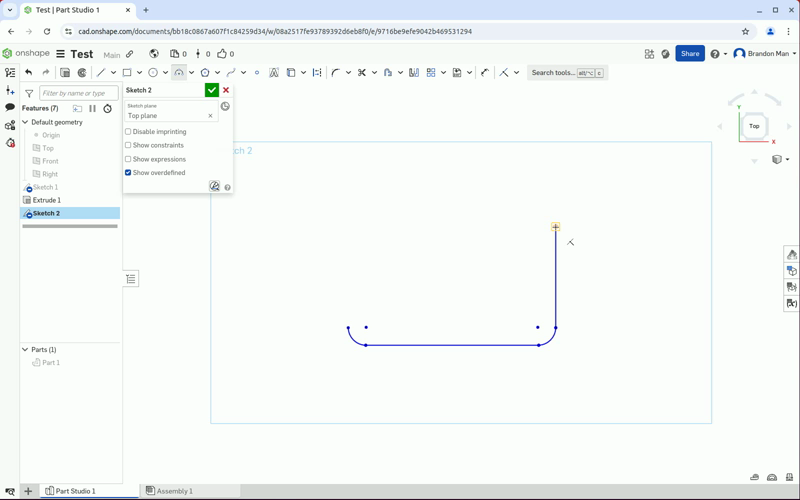
key_down(shift)
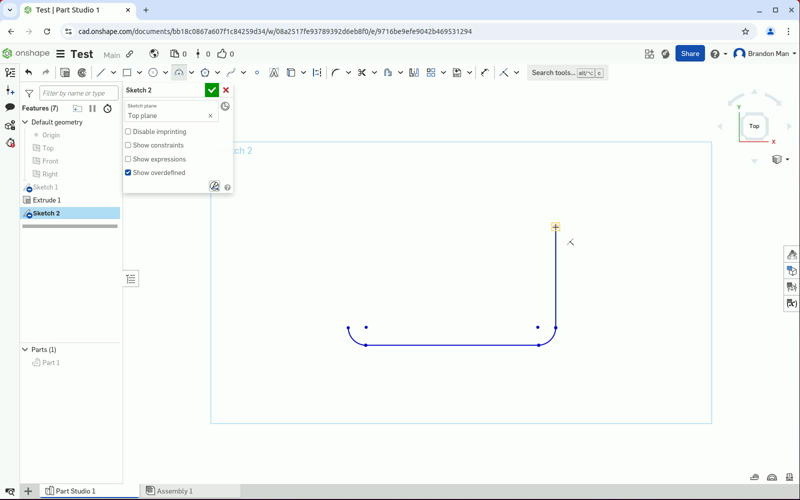
mouse_move(538, 207)
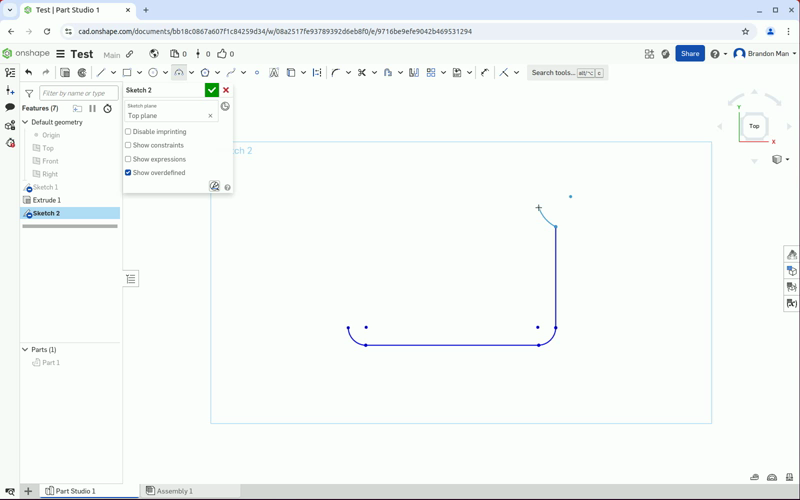
click(538, 207)
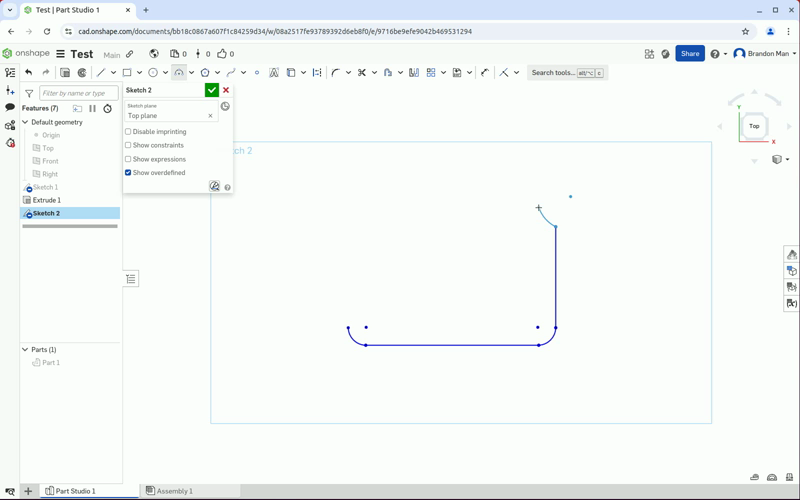
mouse_move(551, 213)
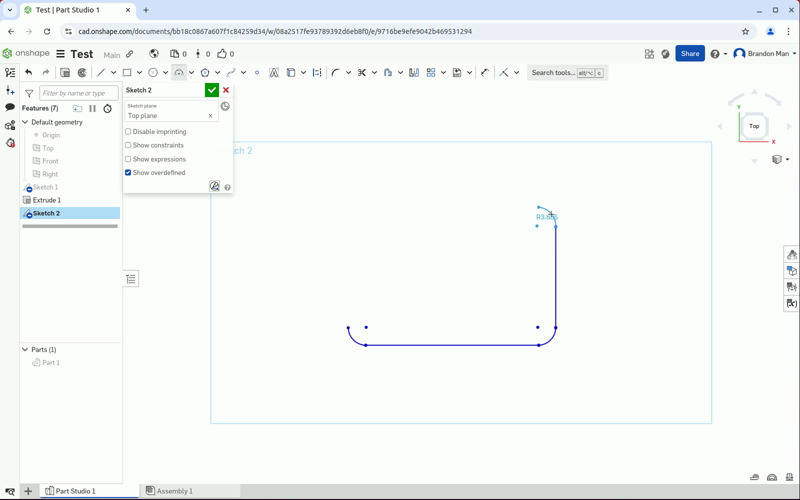
click(551, 213)
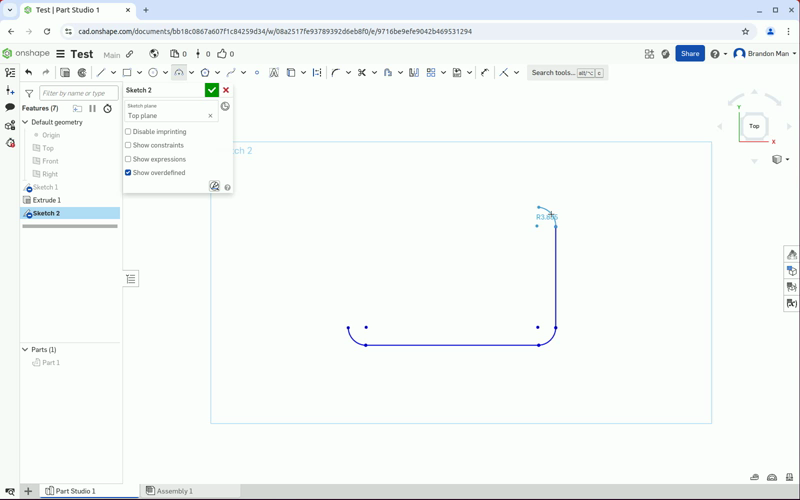
key_up(shift)
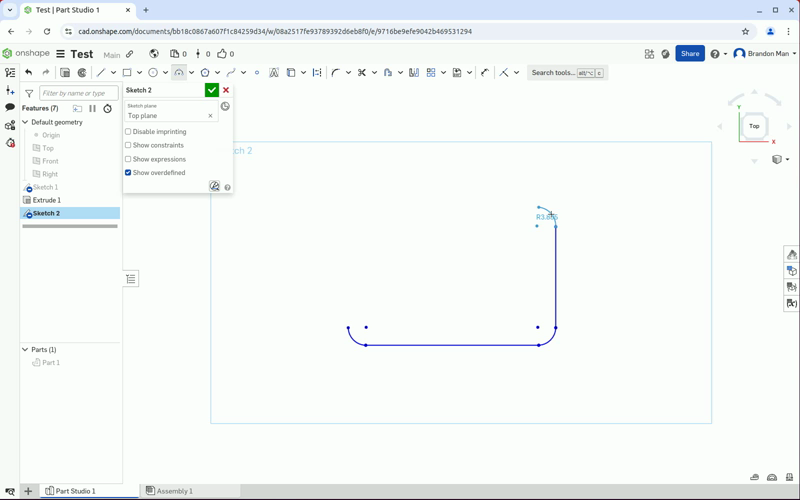
key(esc)
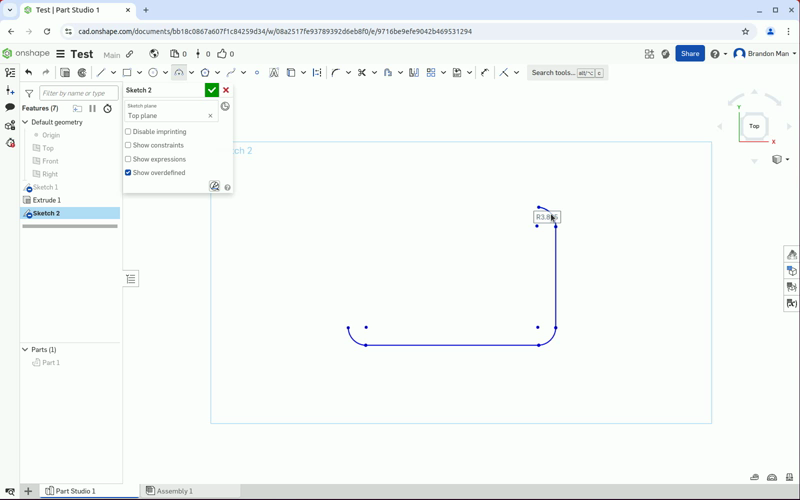
key(l)
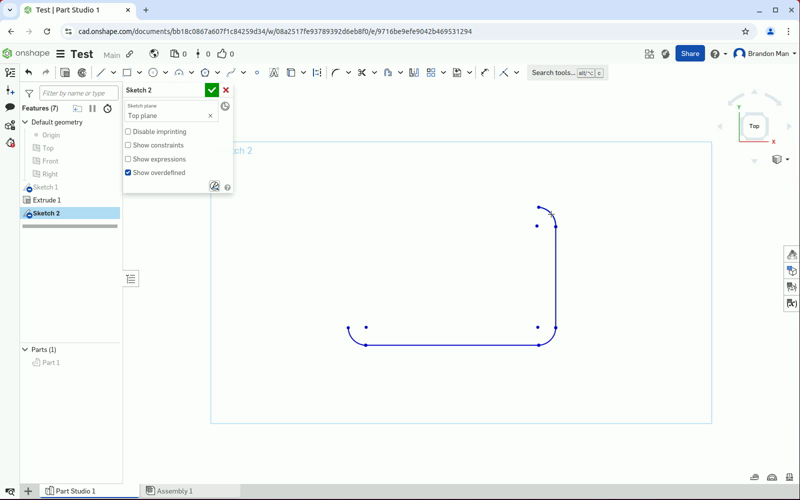
mouse_move(538, 207)
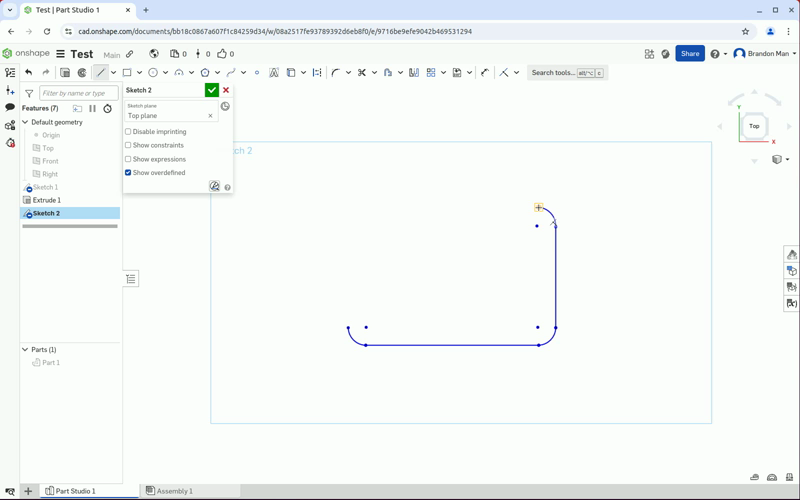
click(538, 207)
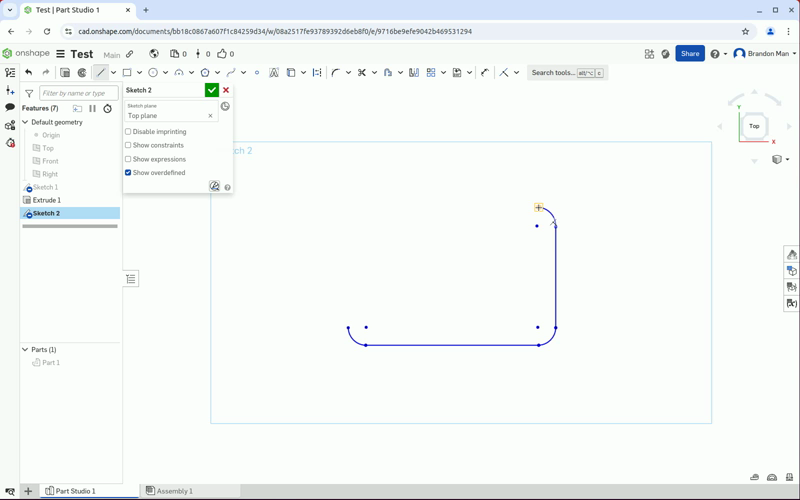
key_down(shift)
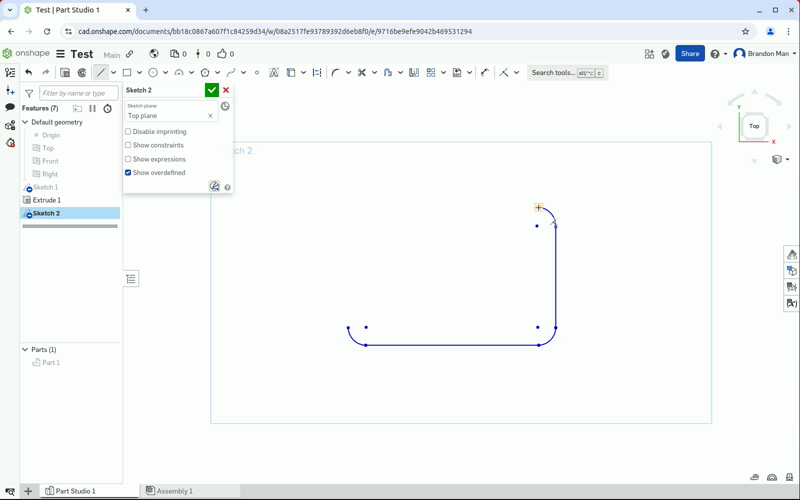
mouse_move(365, 207)
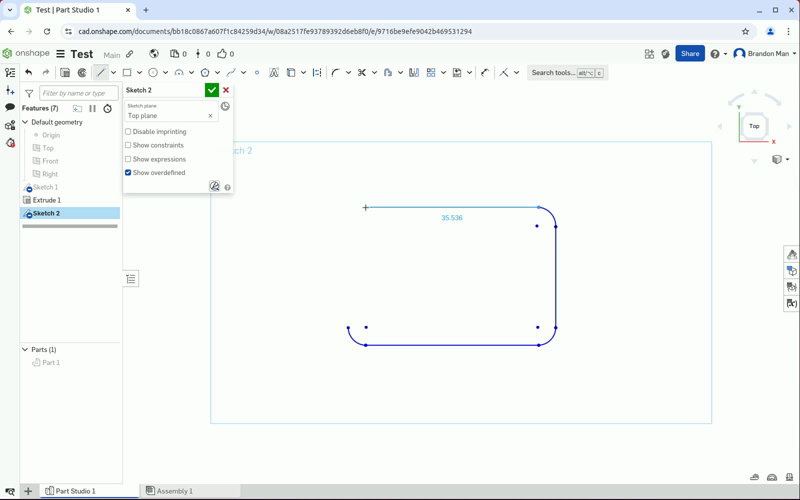
click(365, 207)
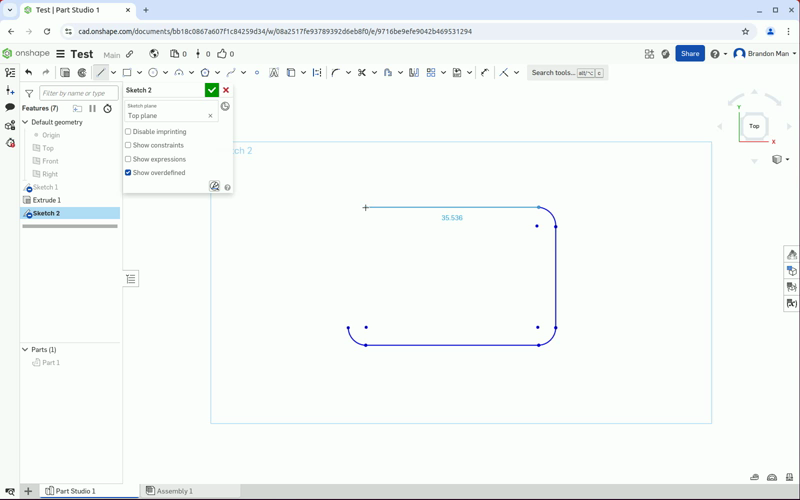
key_up(shift)
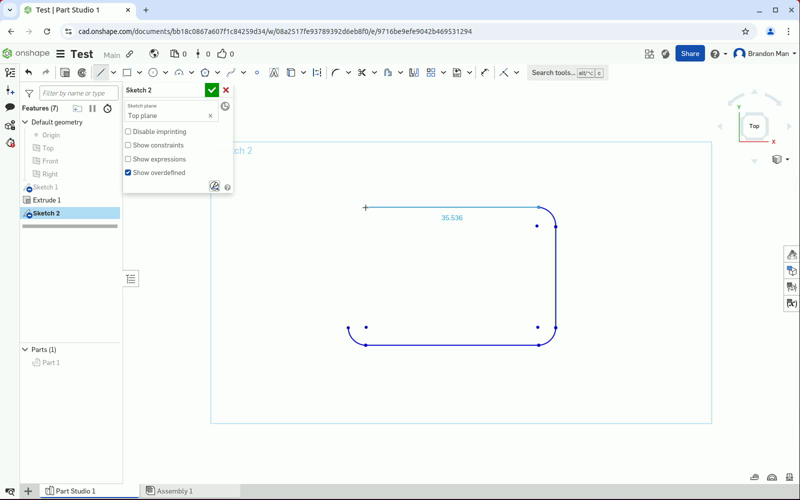
key(esc)
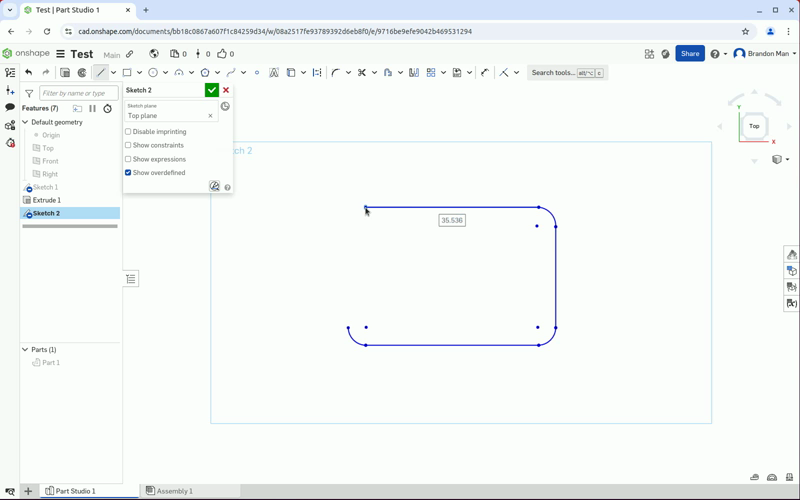
key(a)
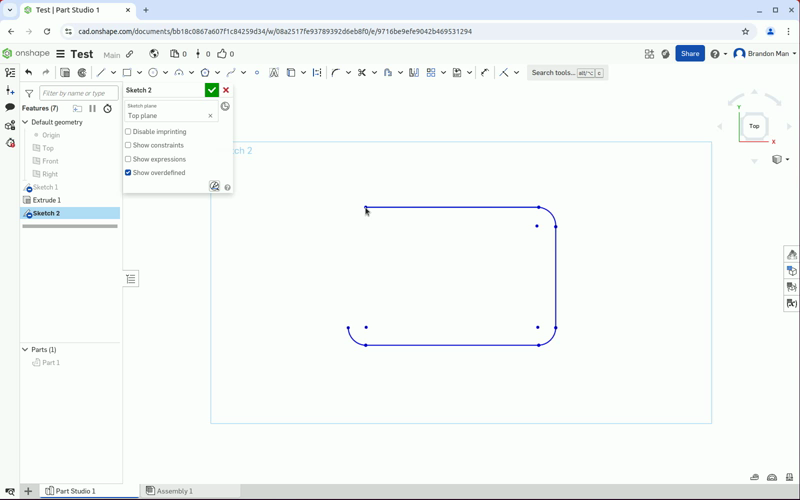
mouse_move(365, 207)
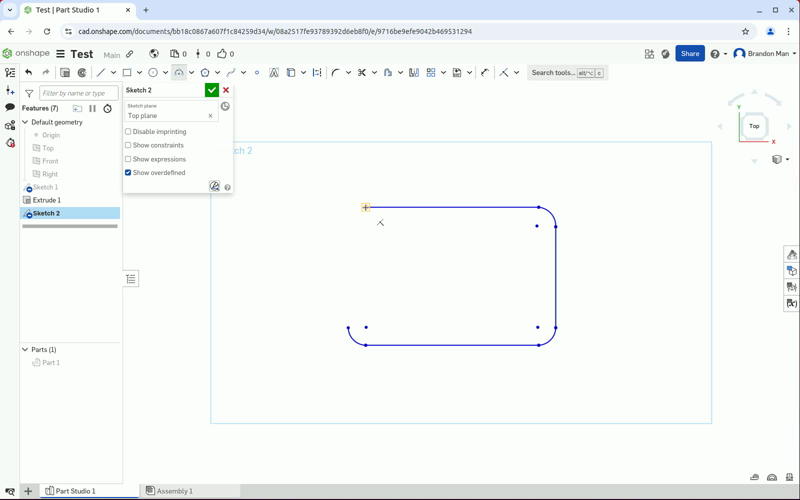
click(365, 207)
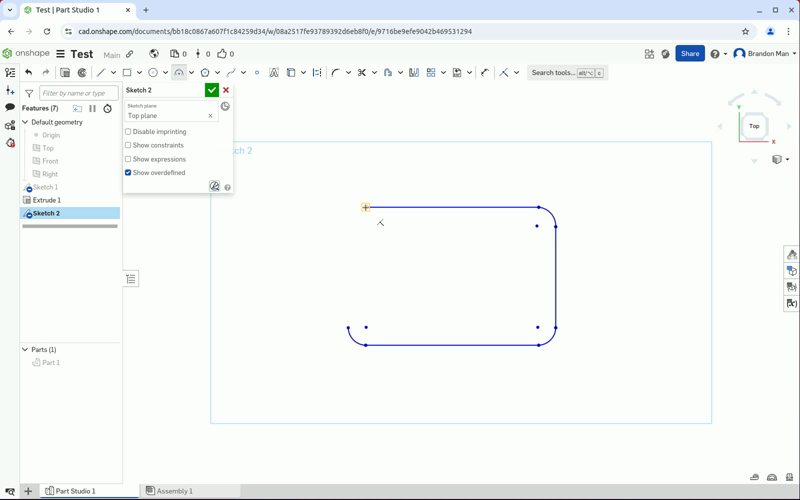
key_down(shift)
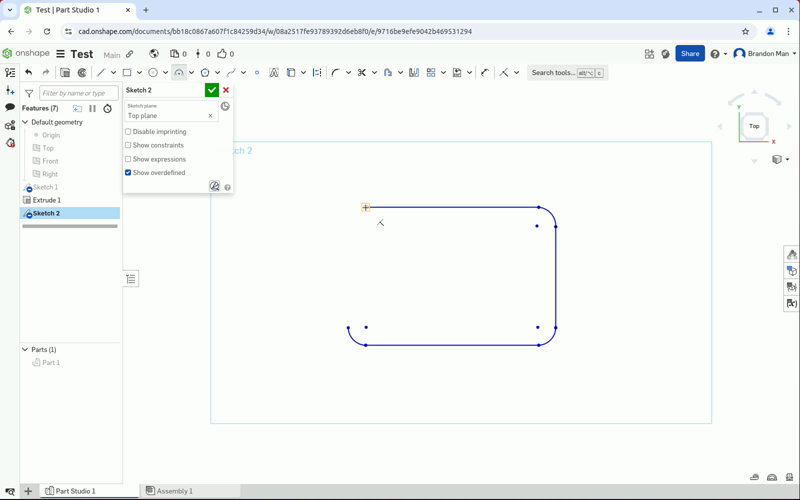
mouse_move(348, 226)
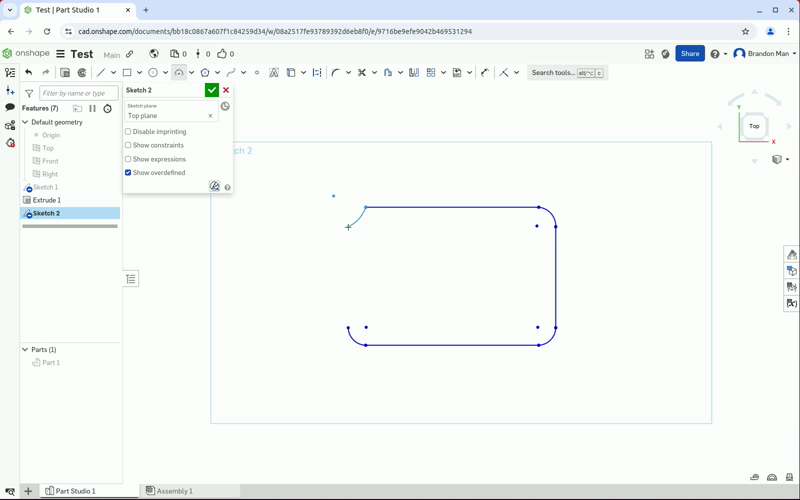
click(348, 226)
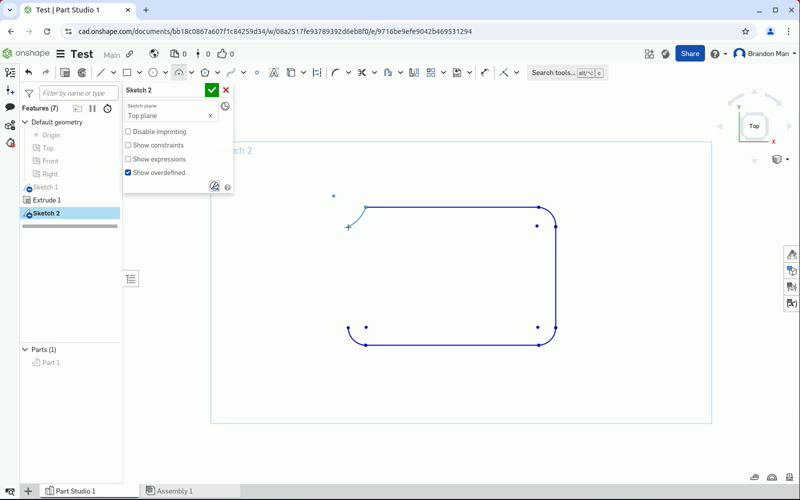
mouse_move(353, 213)
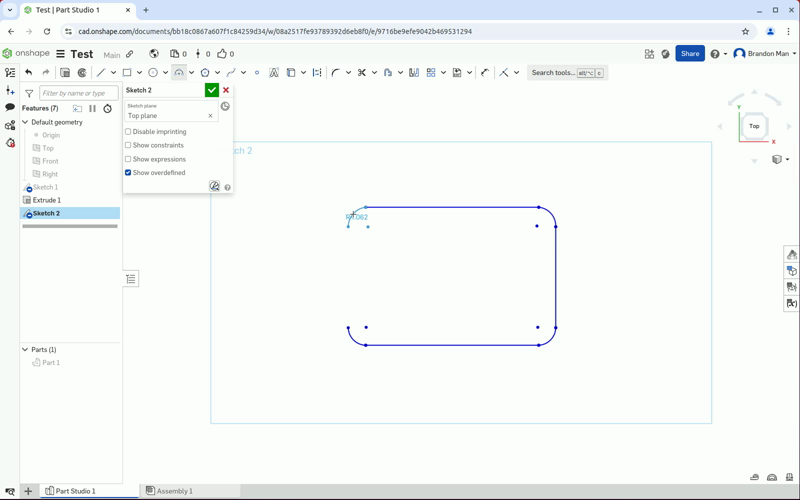
click(353, 213)
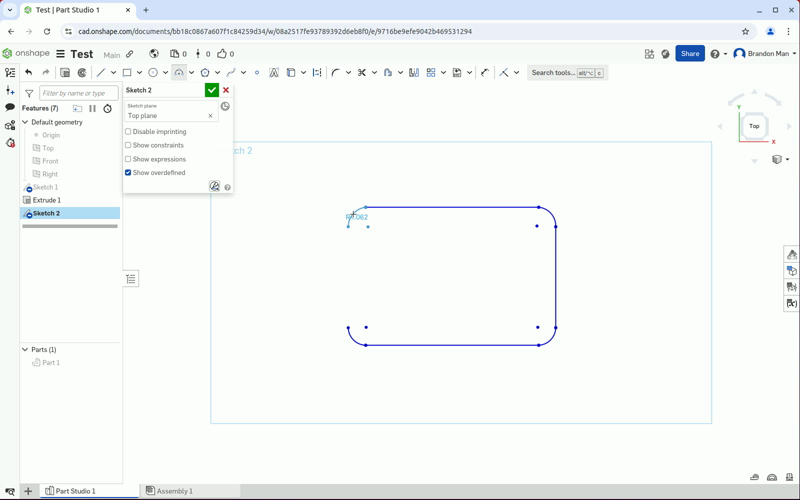
key_up(shift)
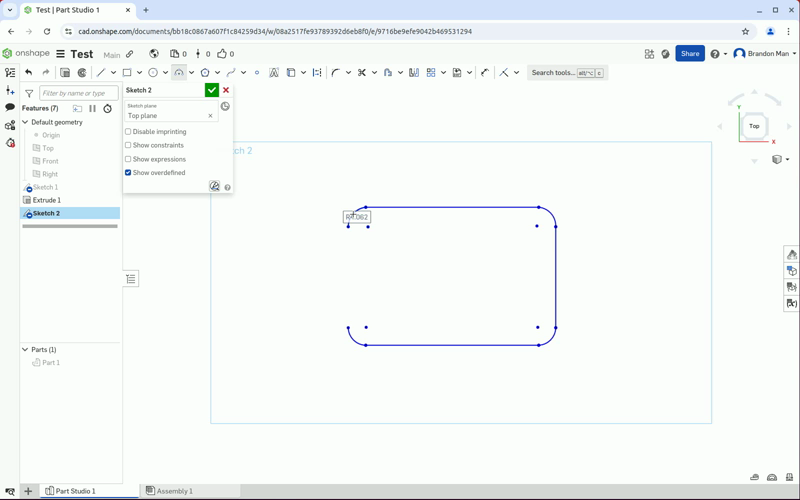
key(esc)
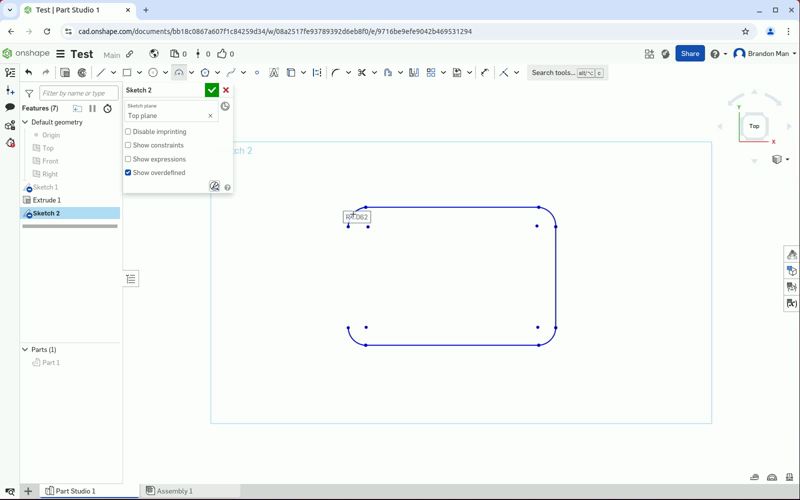
key(l)
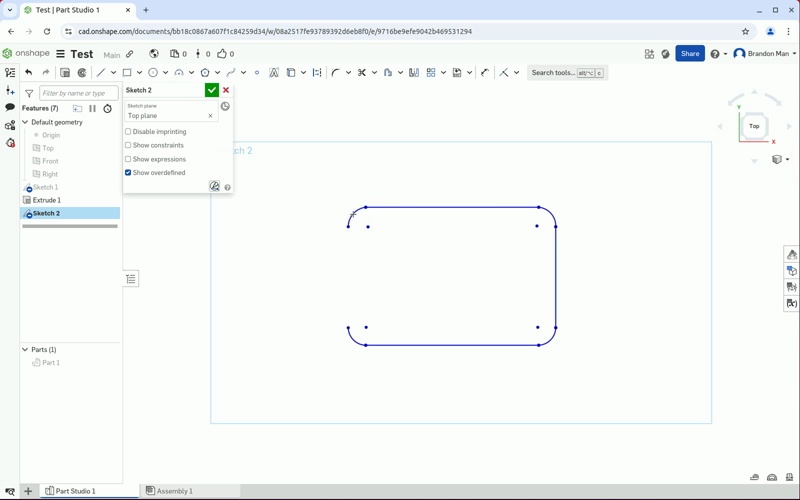
mouse_move(348, 226)
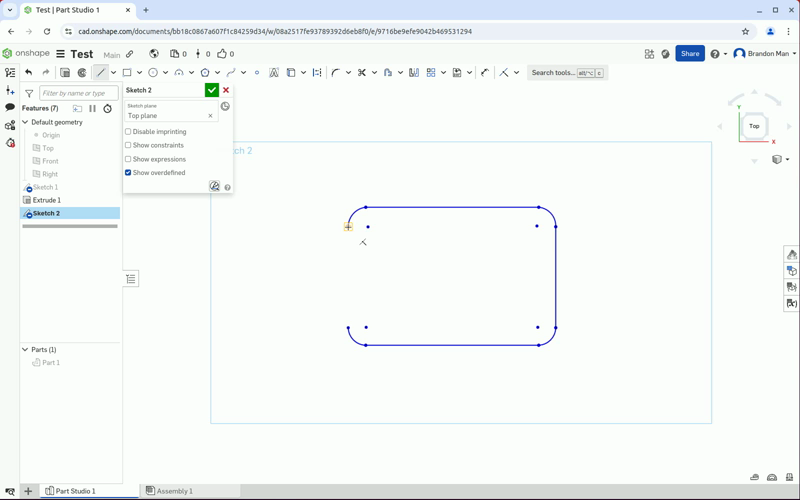
click(348, 226)
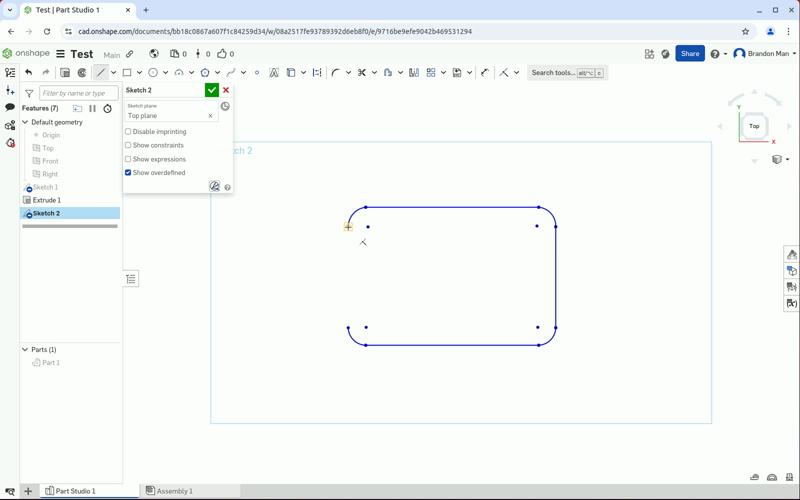
key_down(shift)
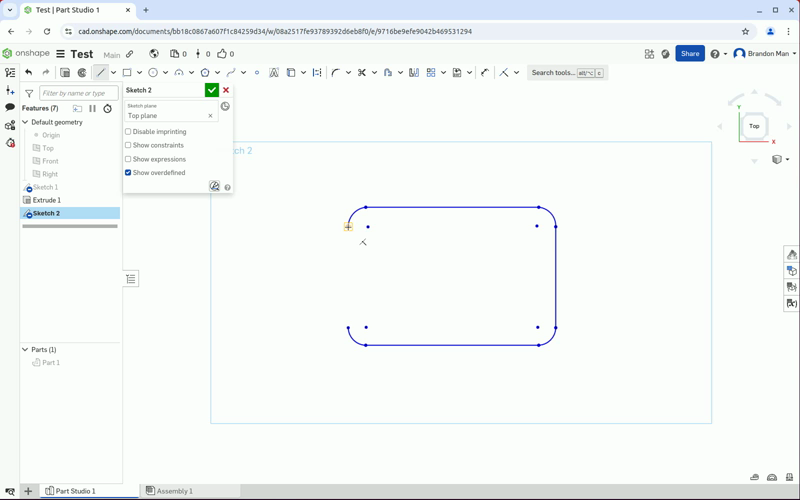
mouse_move(348, 327)
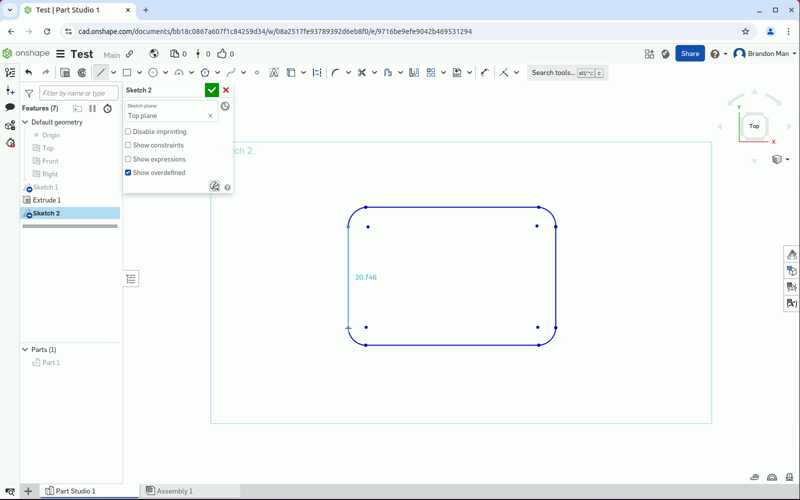
key_up(shift)
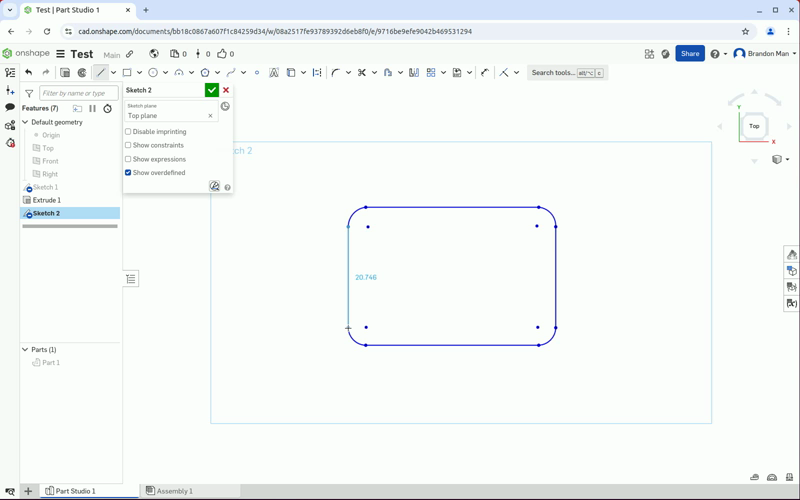
click(348, 327)
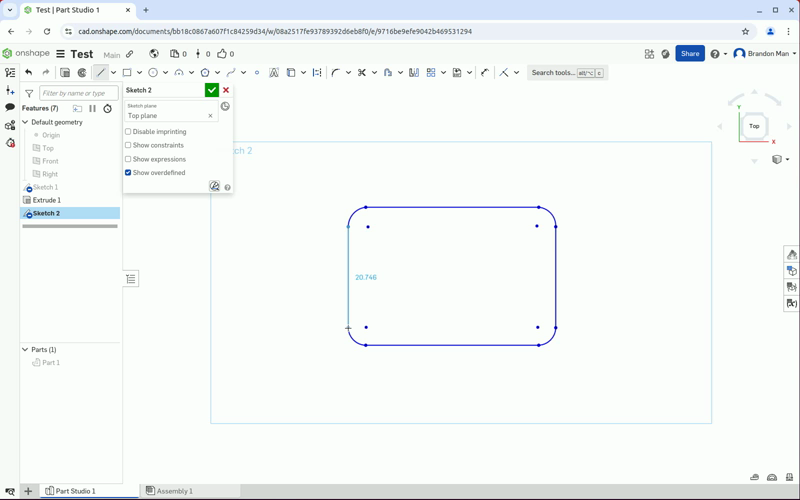
key(esc)
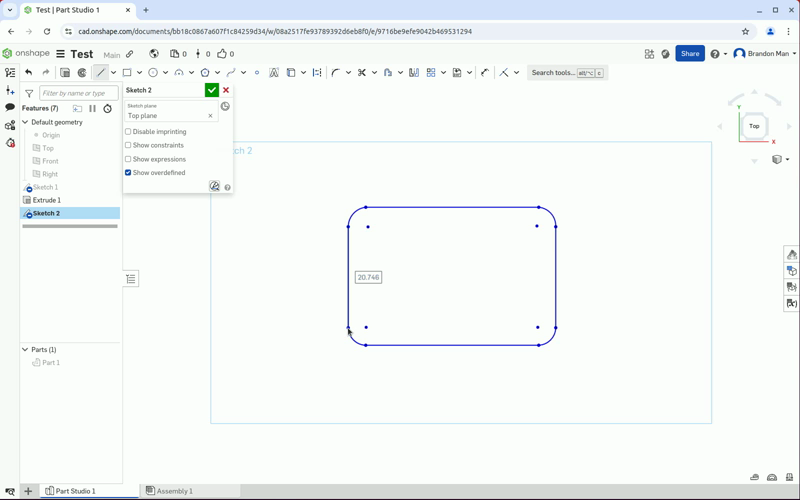
key(a)
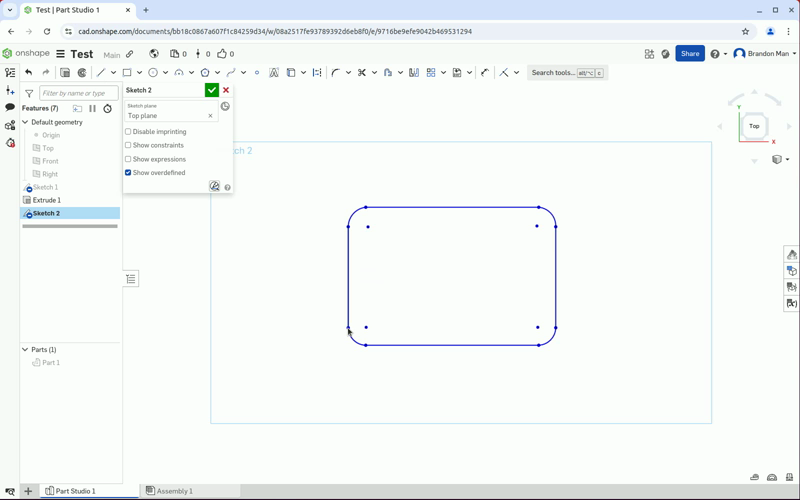
key_down(shift)
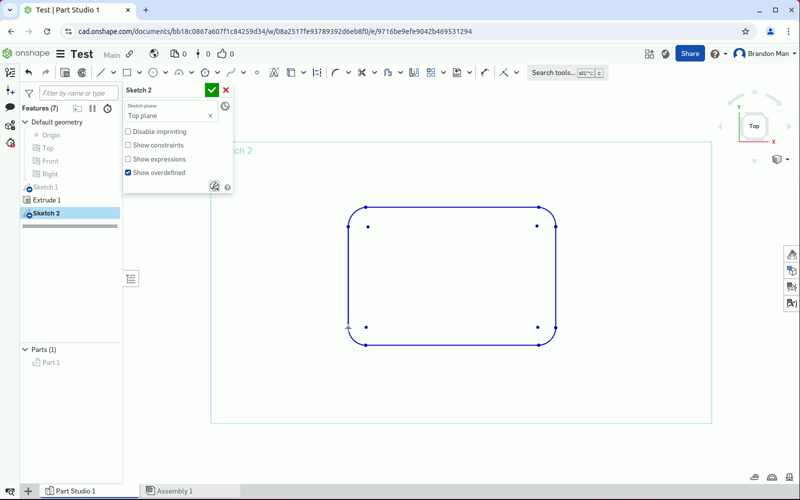
mouse_move(350, 325)
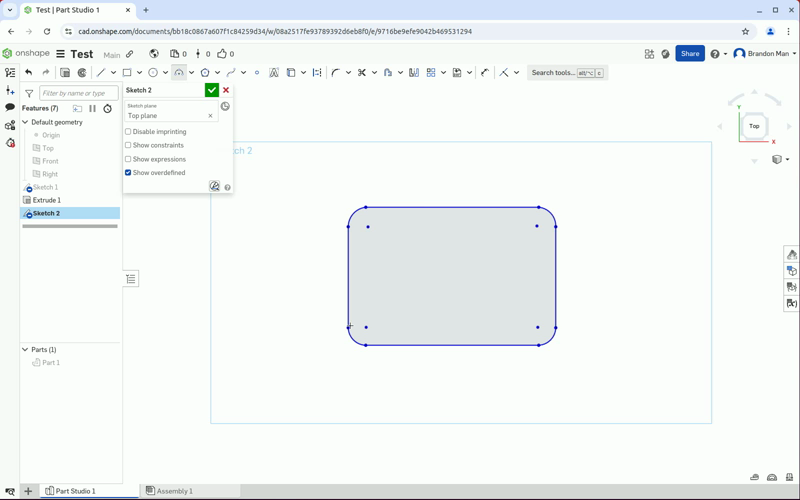
scroll(6)
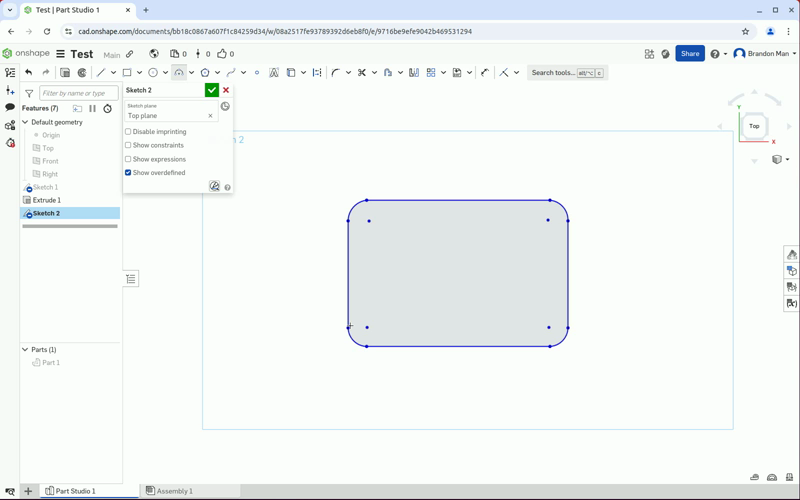
scroll(6)
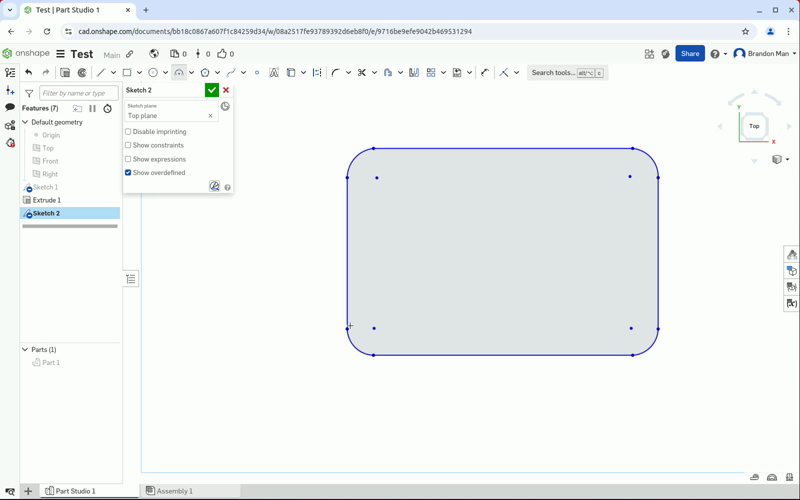
scroll(6)
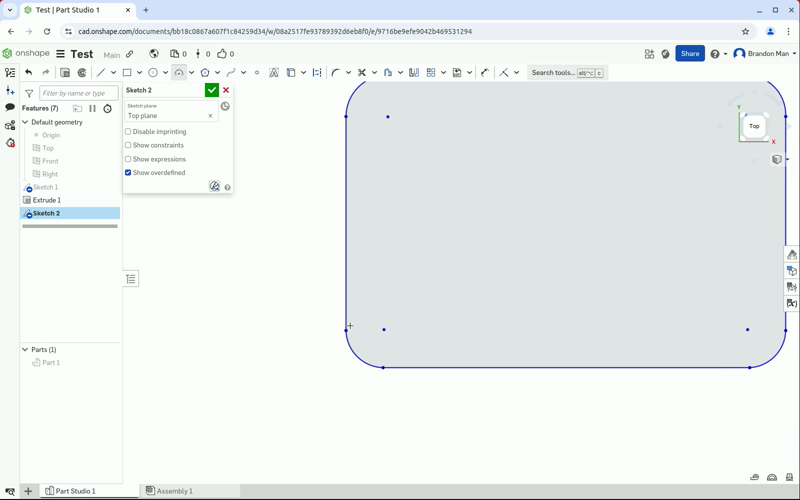
scroll(6)
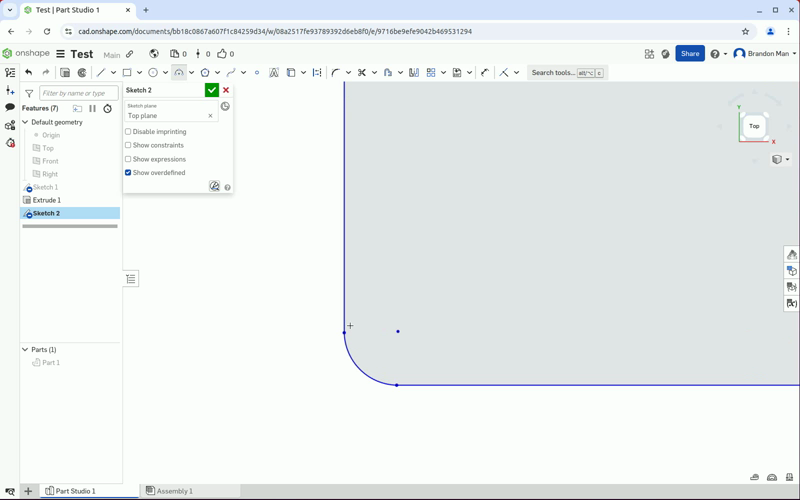
scroll(6)
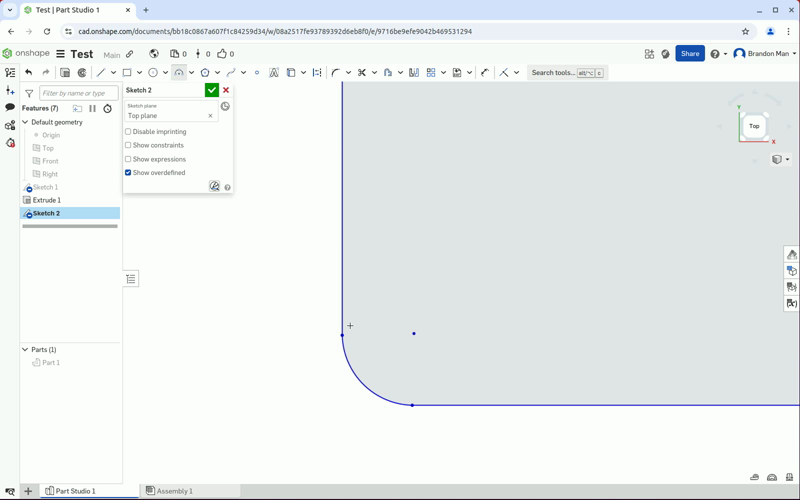
scroll(6)
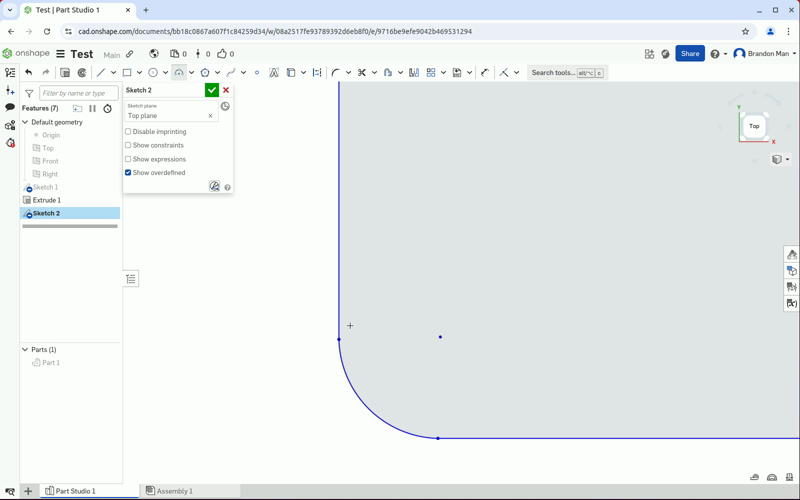
scroll(6)
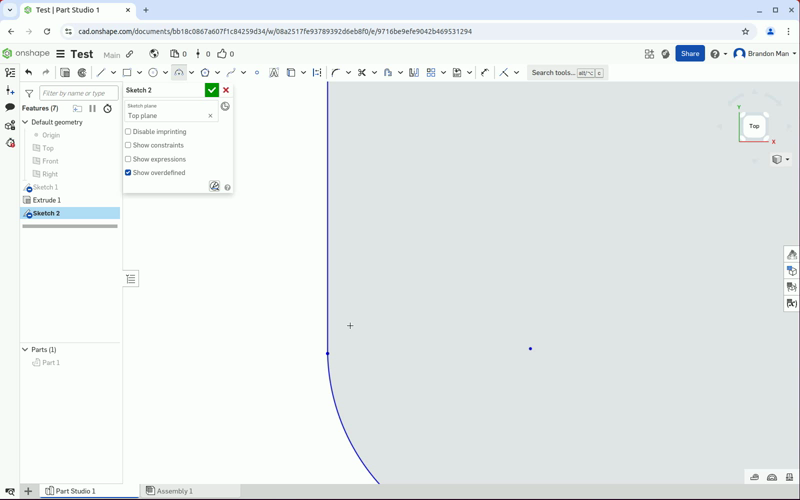
click(350, 325)
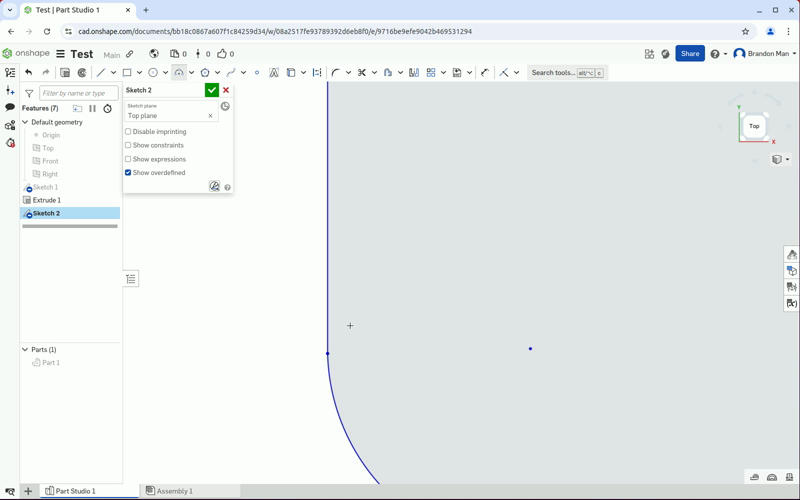
scroll(-6)
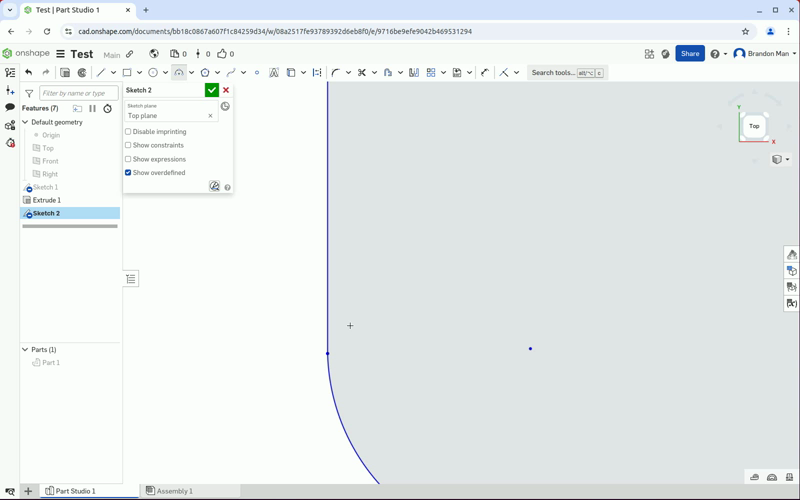
scroll(-6)
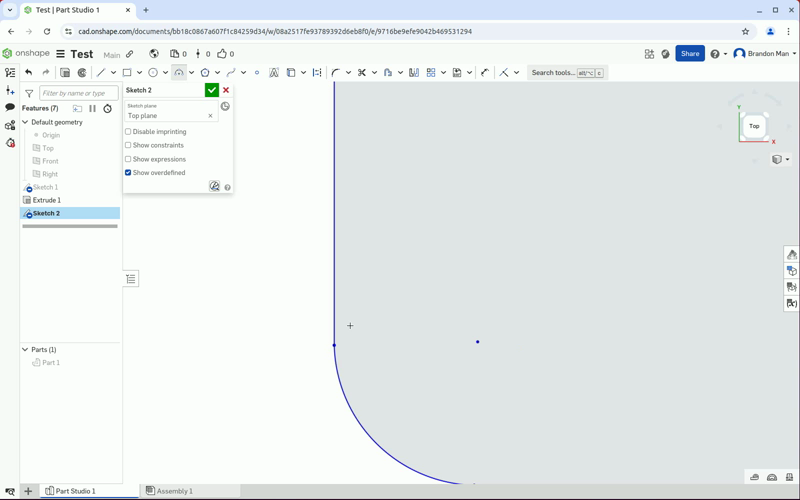
scroll(-6)
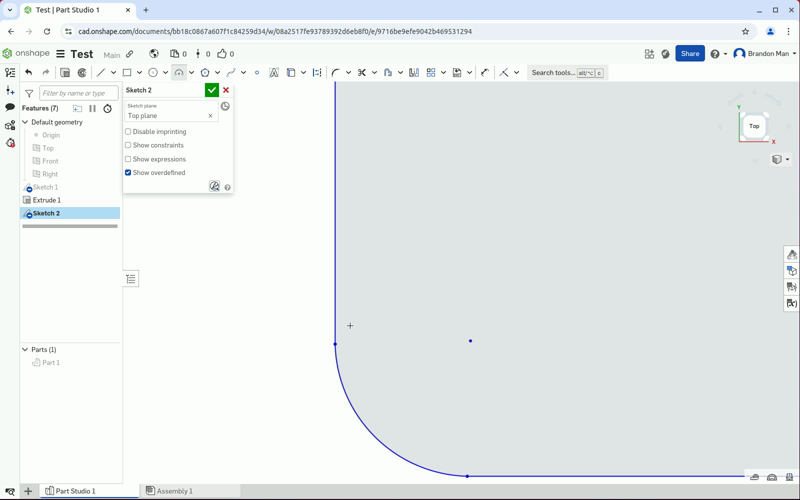
scroll(-6)
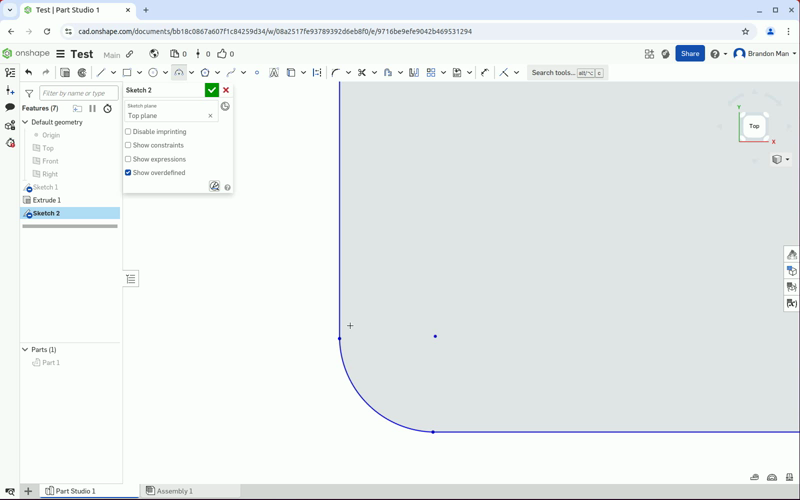
scroll(-6)
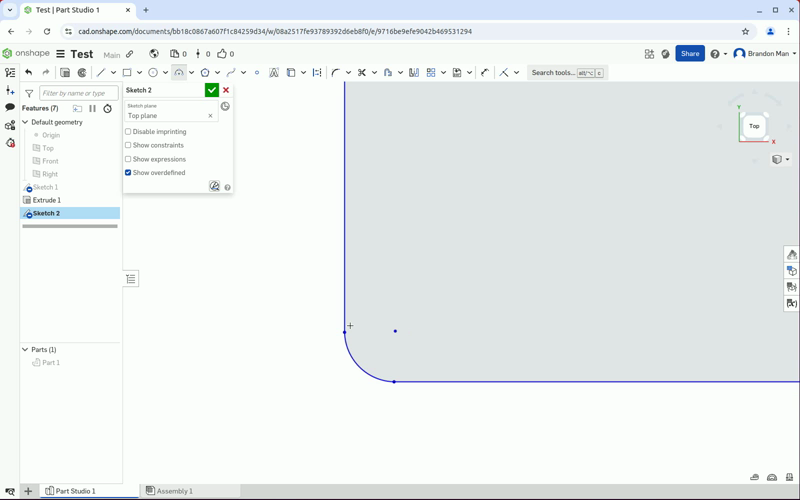
scroll(-6)
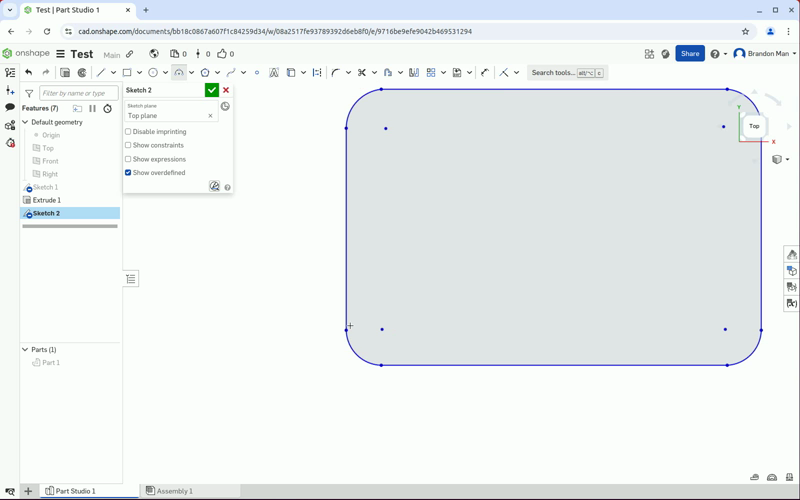
scroll(-6)
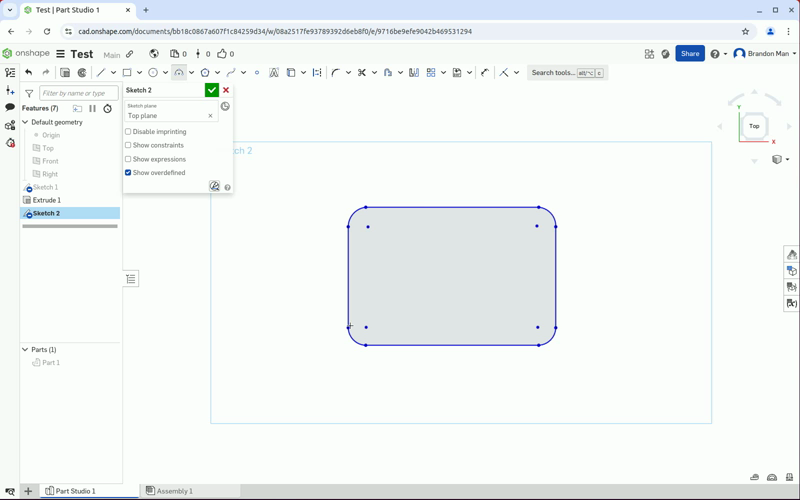
key_up(shift)
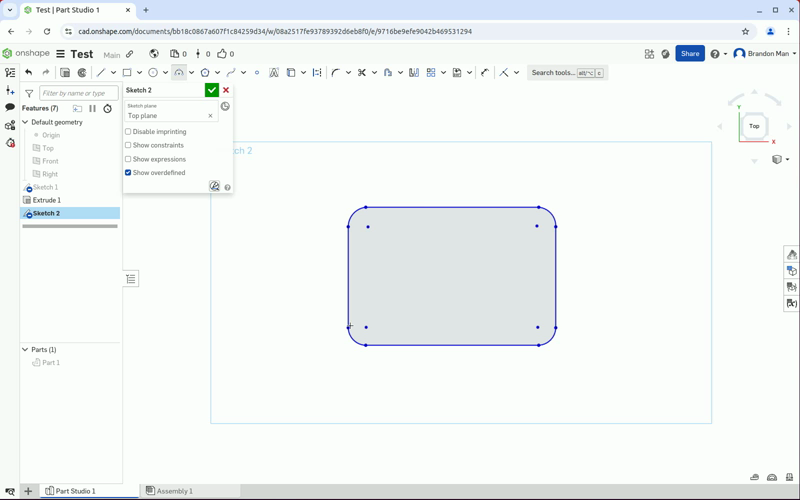
key_down(shift)
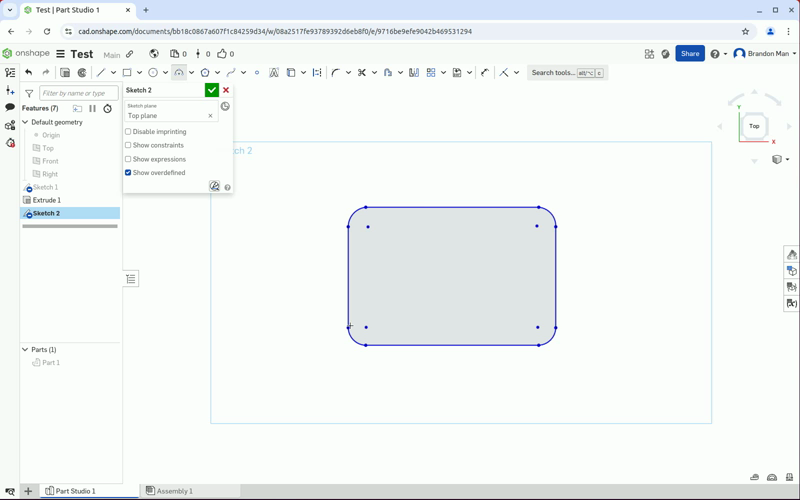
mouse_move(365, 340)
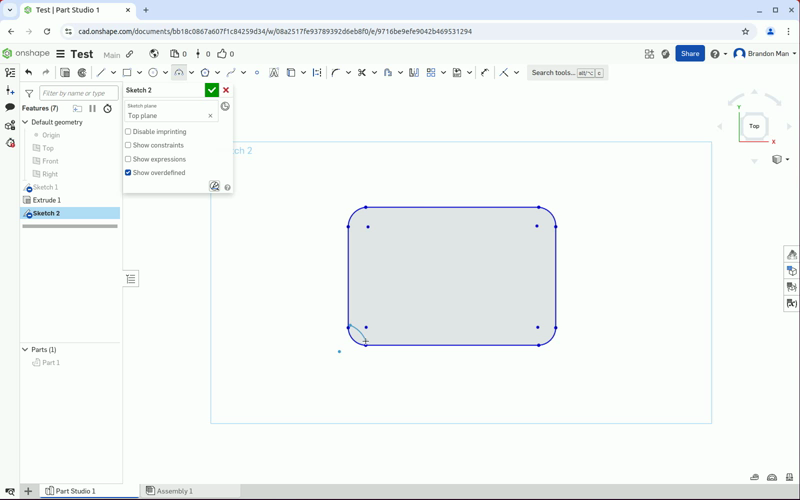
scroll(6)
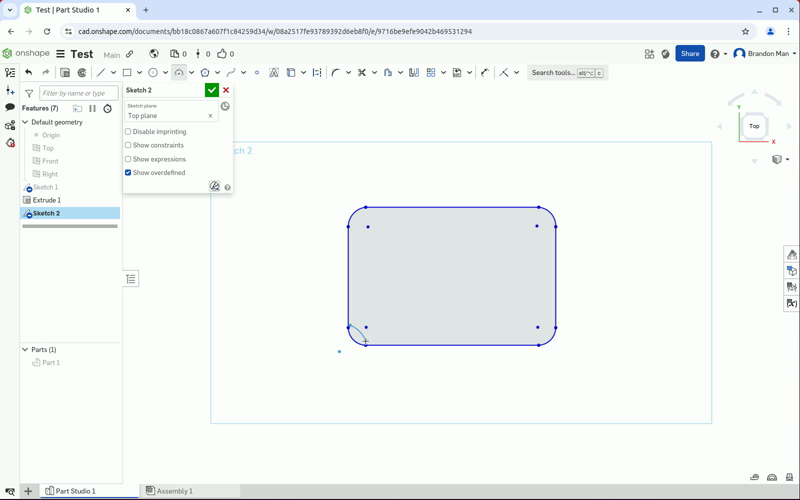
scroll(6)
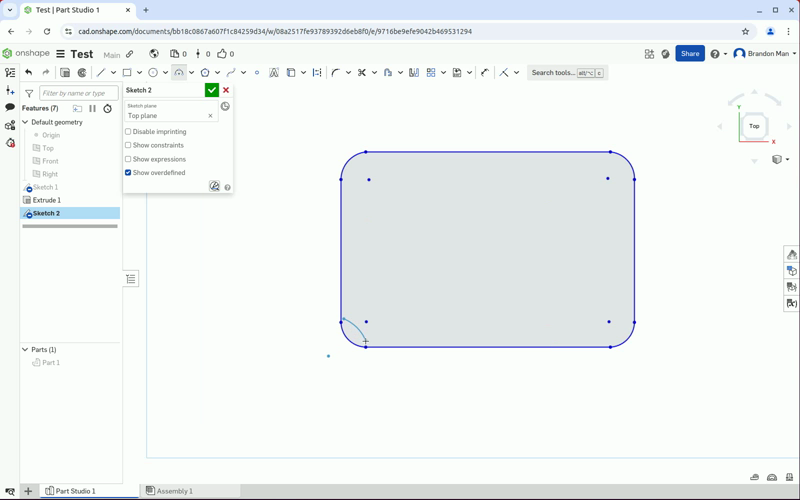
scroll(6)
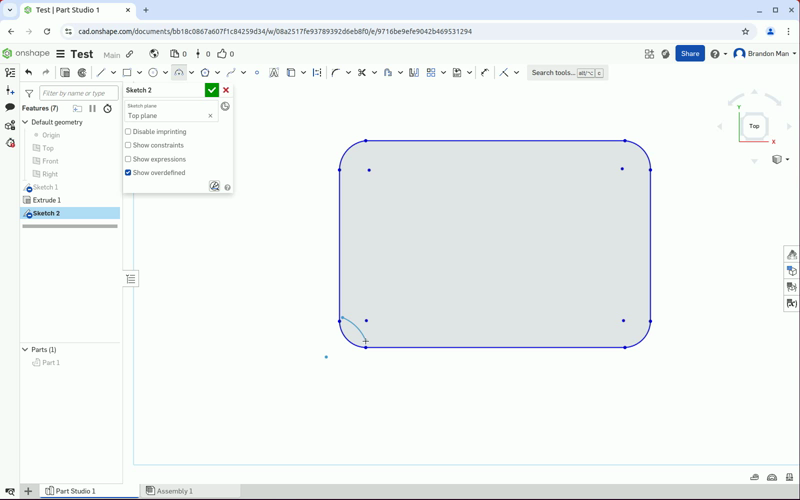
scroll(6)
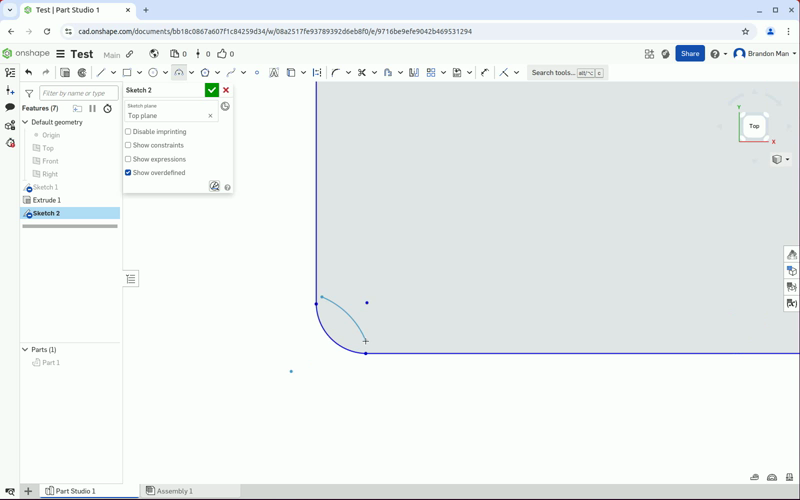
scroll(6)
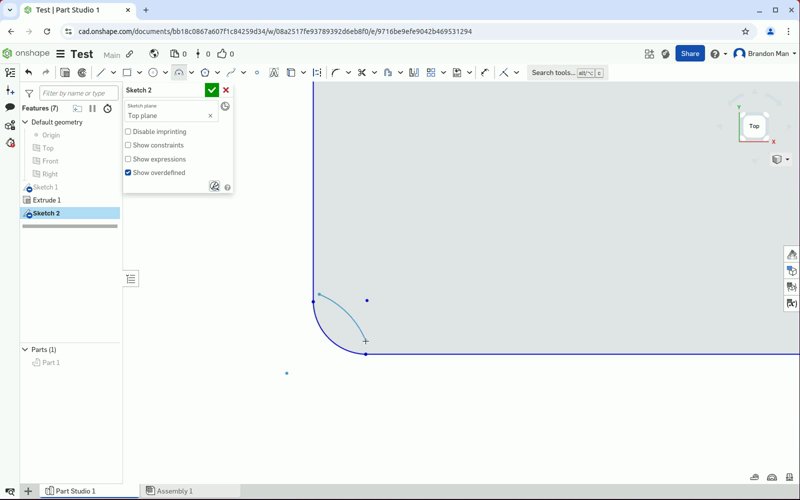
scroll(6)
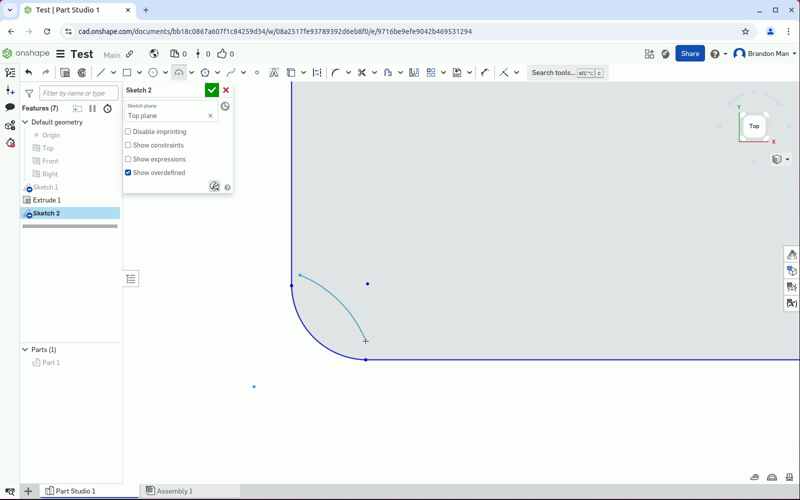
scroll(6)
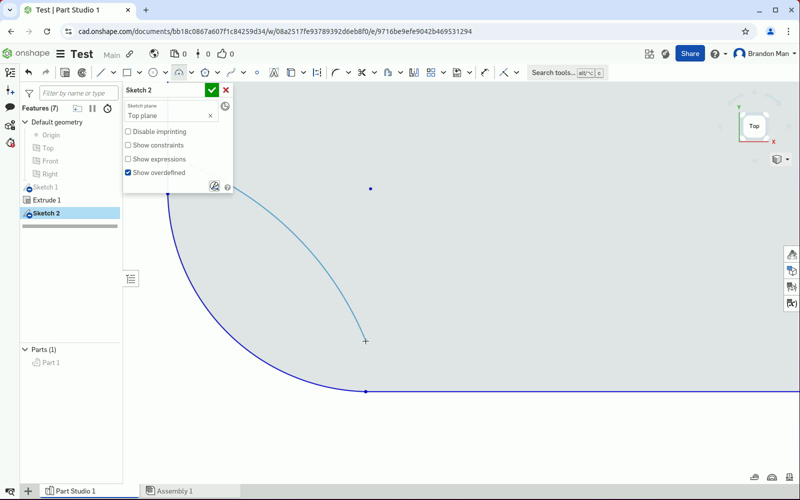
click(365, 340)
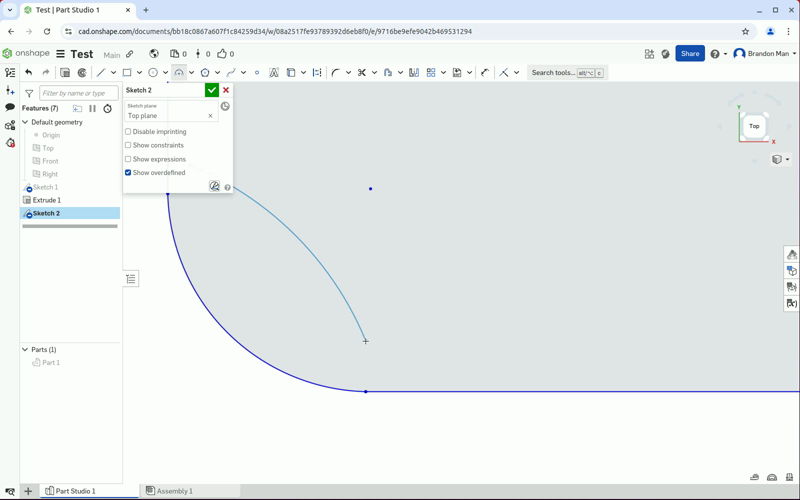
scroll(-6)
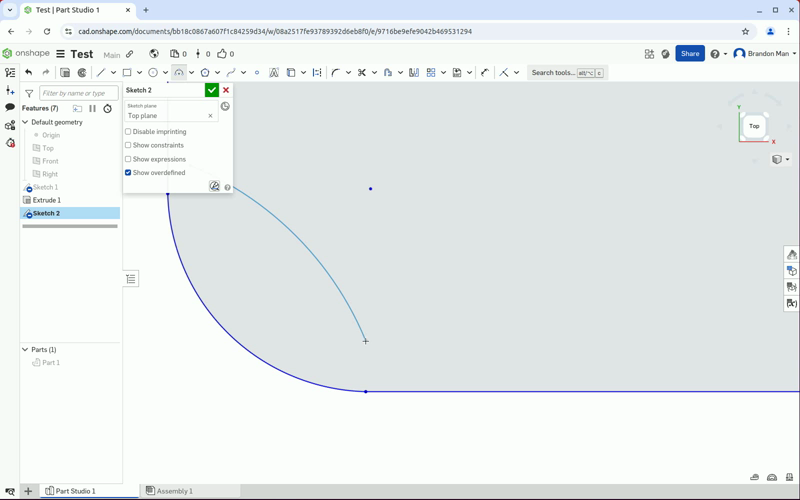
scroll(-6)
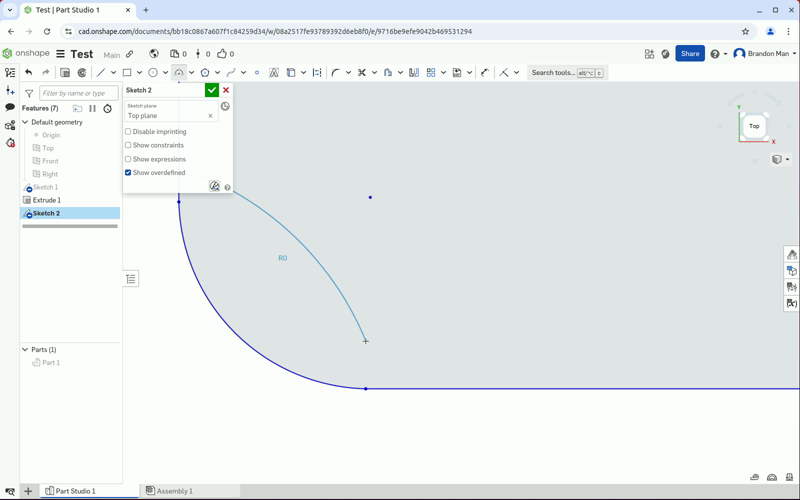
scroll(-6)
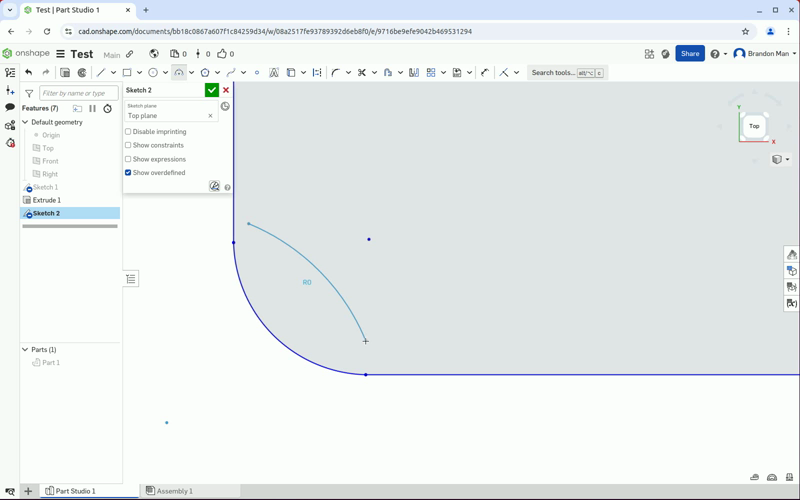
scroll(-6)
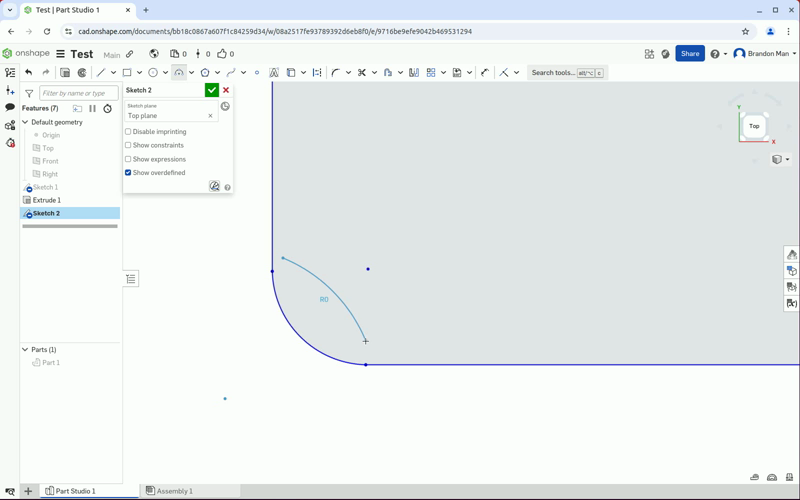
scroll(-6)
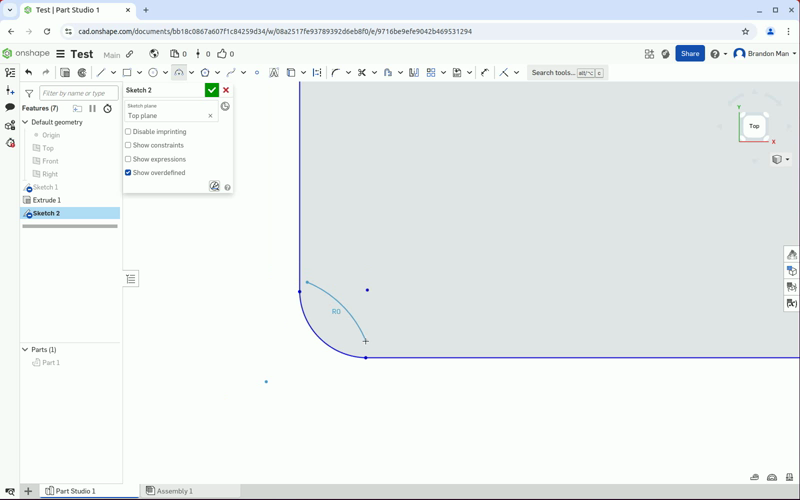
scroll(-6)
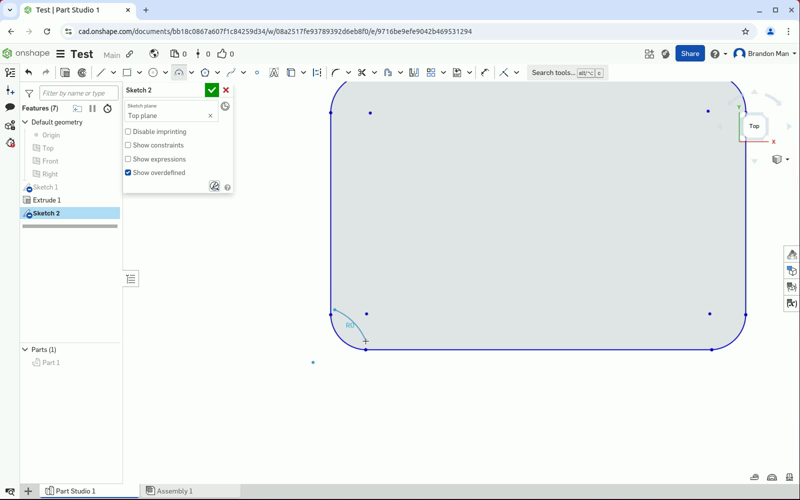
scroll(-6)
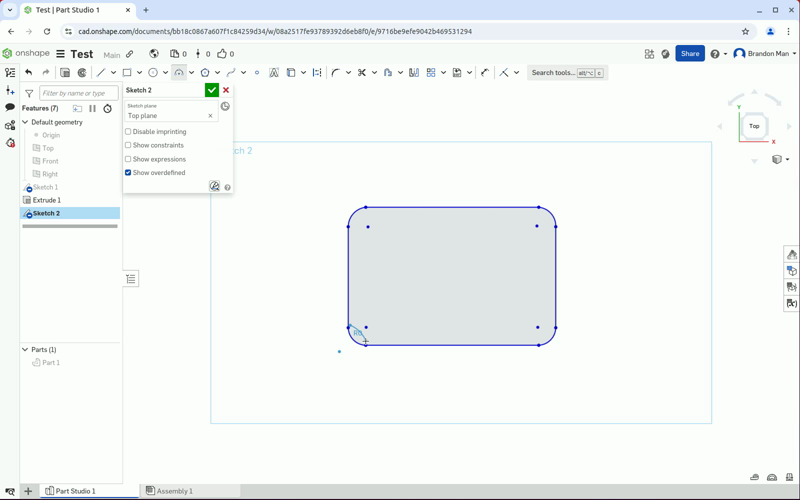
mouse_move(354, 336)
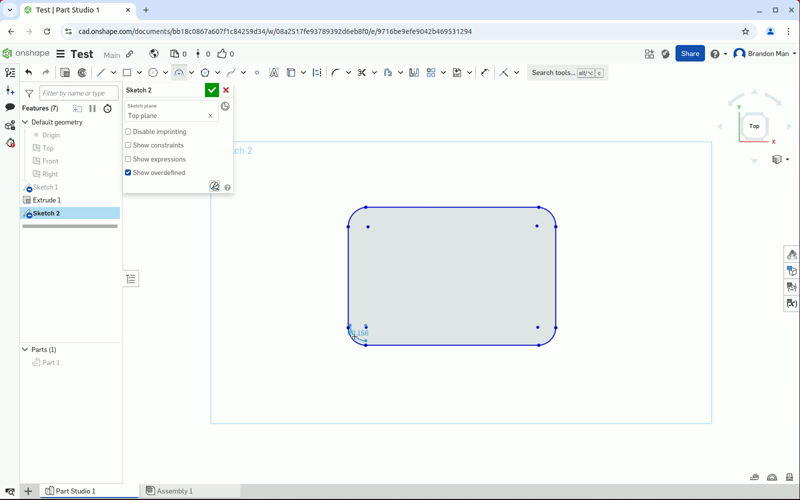
scroll(6)
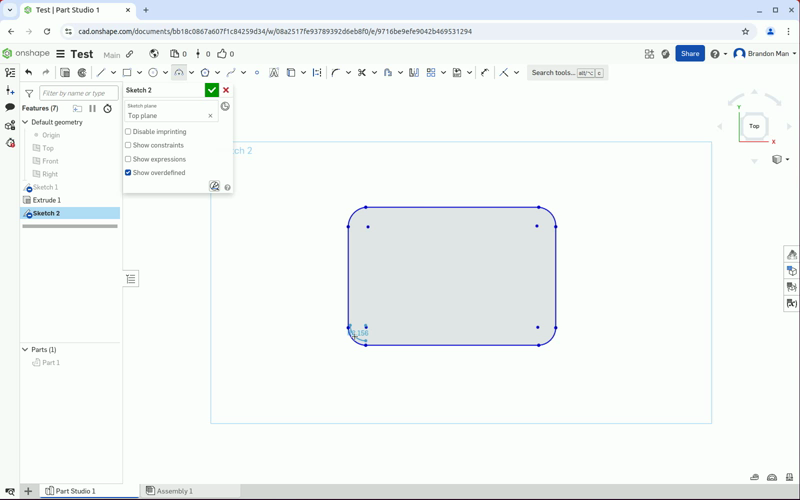
scroll(6)
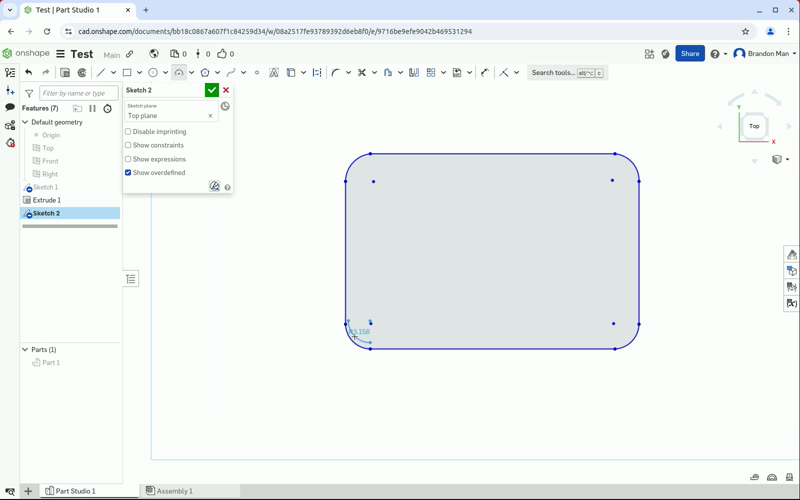
scroll(6)
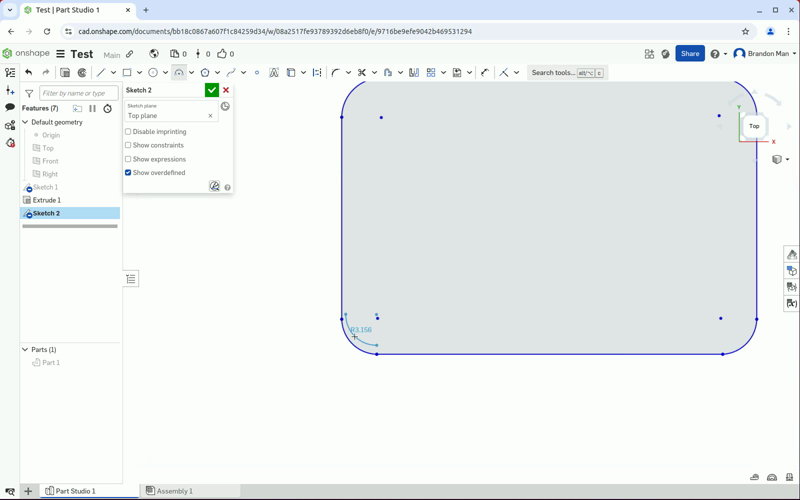
scroll(6)
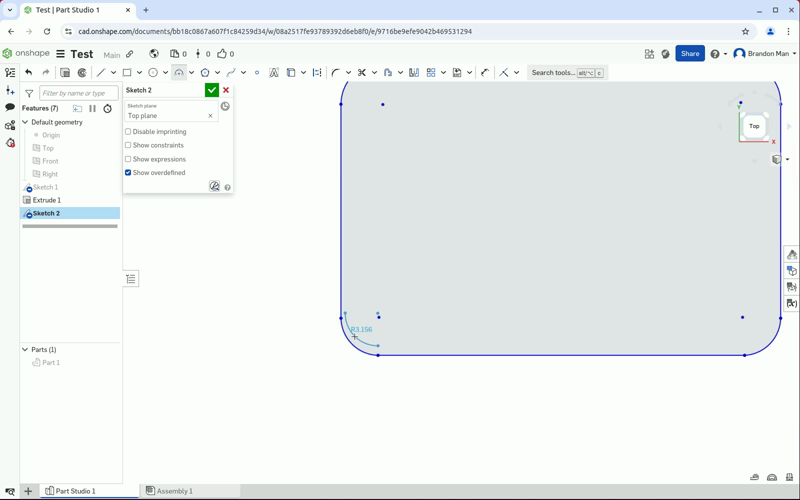
scroll(6)
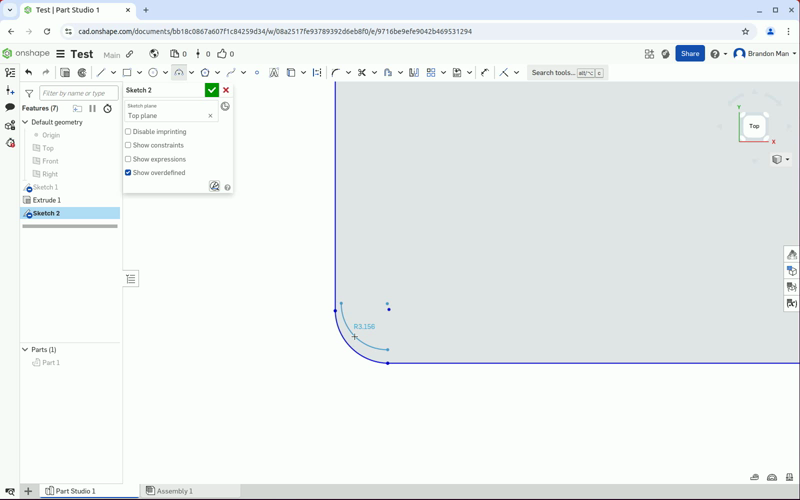
scroll(6)
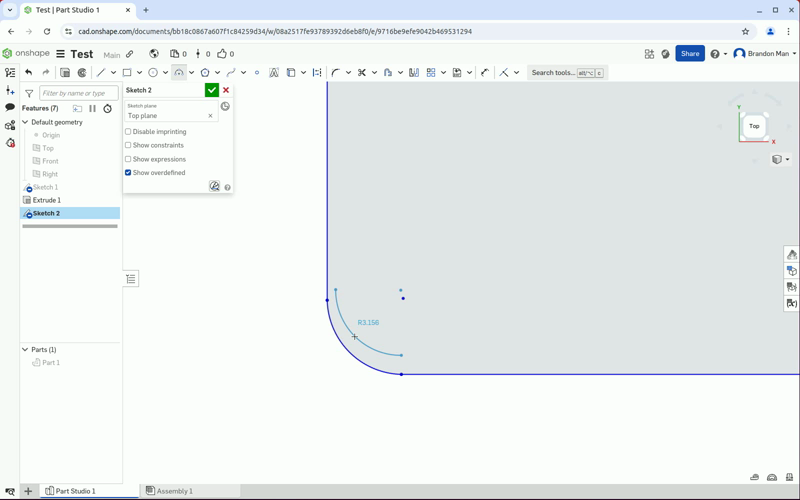
scroll(6)
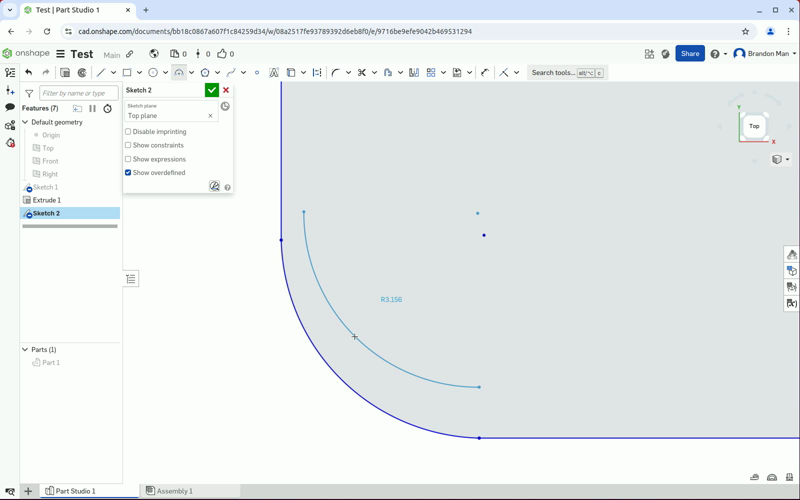
click(354, 336)
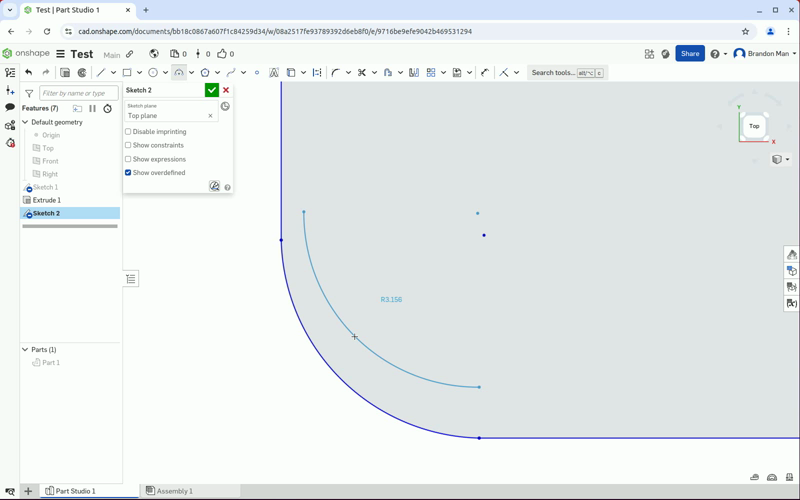
scroll(-6)
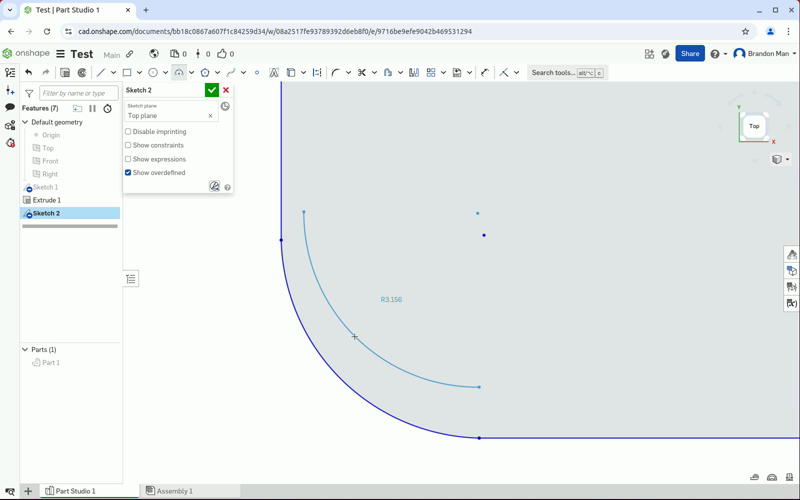
scroll(-6)
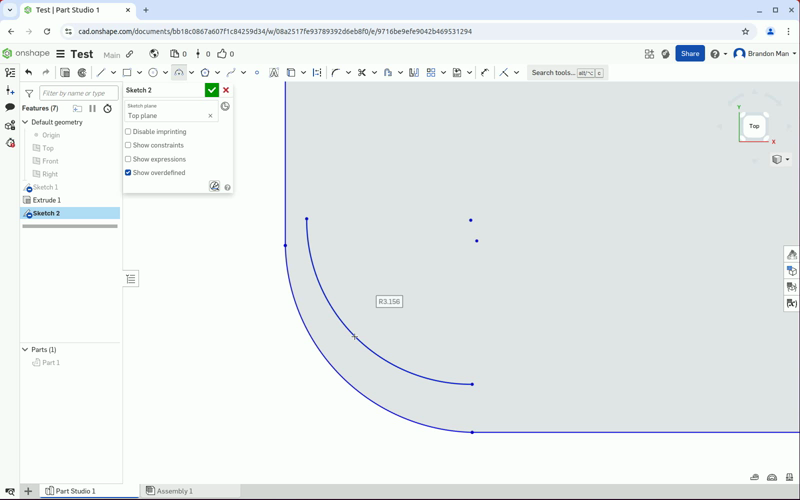
scroll(-6)
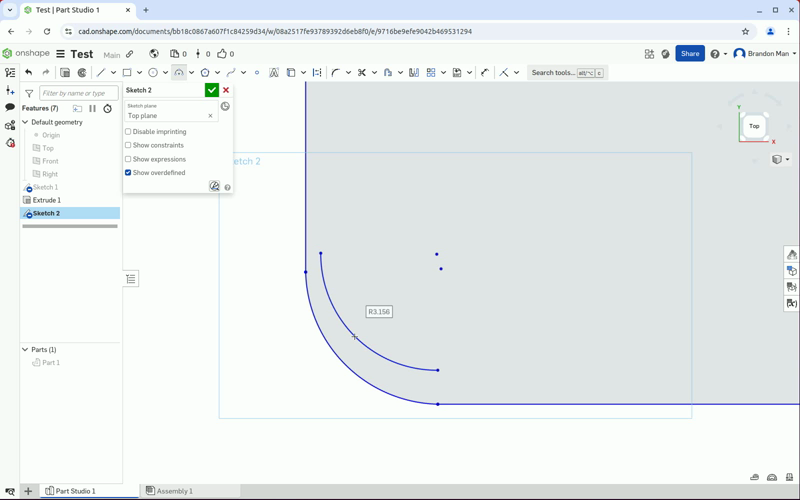
scroll(-6)
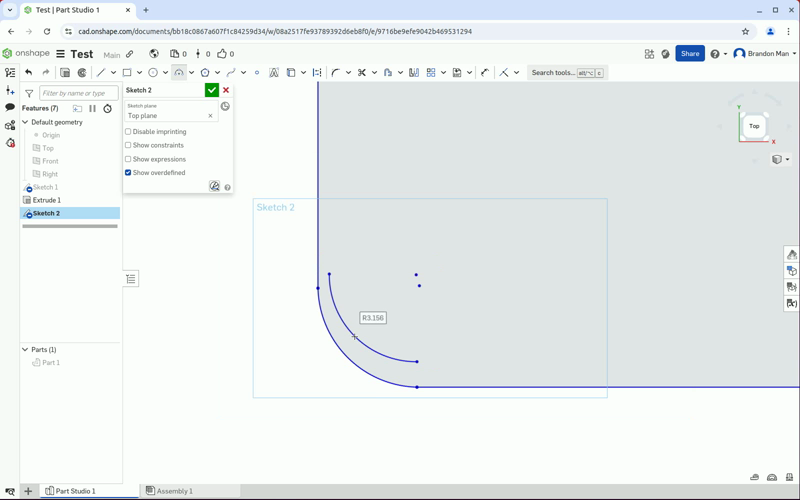
scroll(-6)
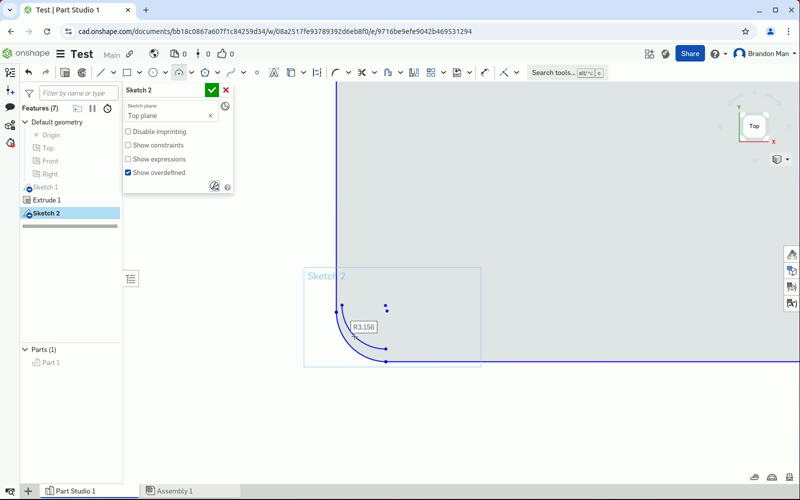
scroll(-6)
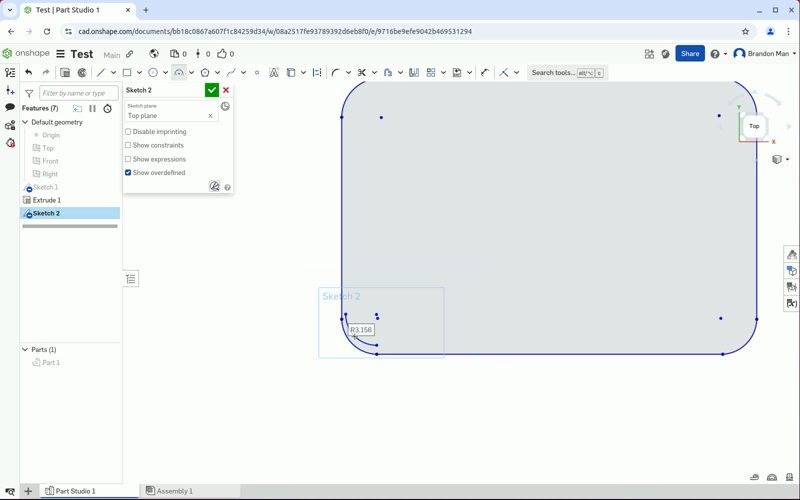
scroll(-6)
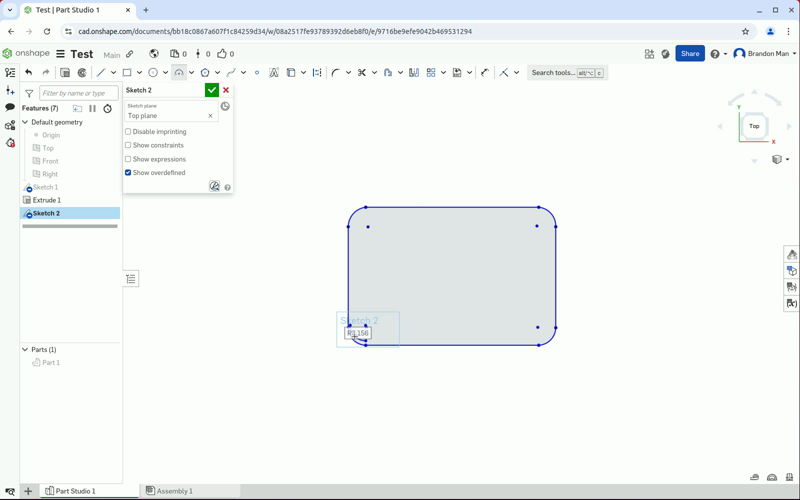
key_up(shift)
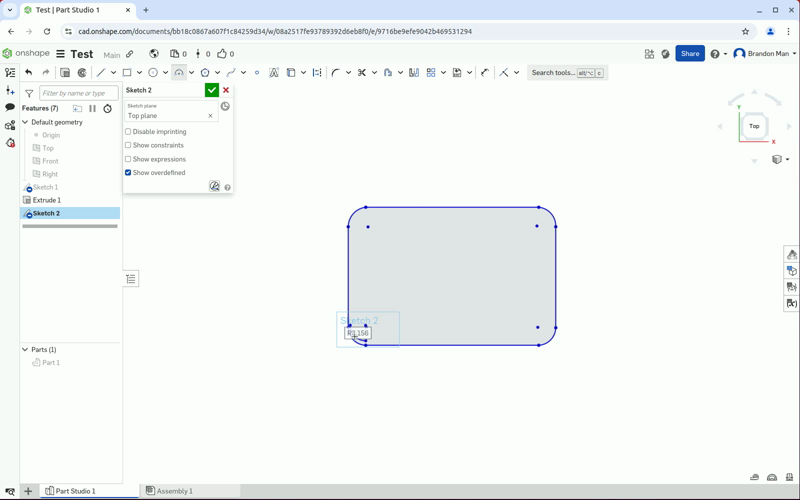
key(esc)
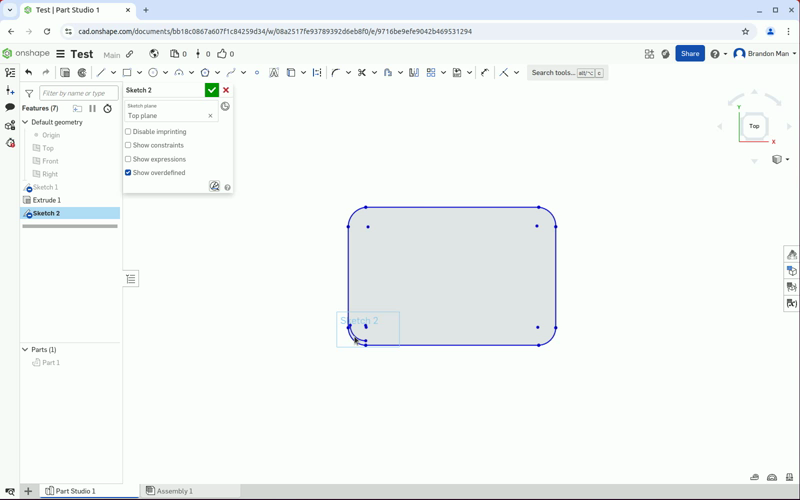
key(l)
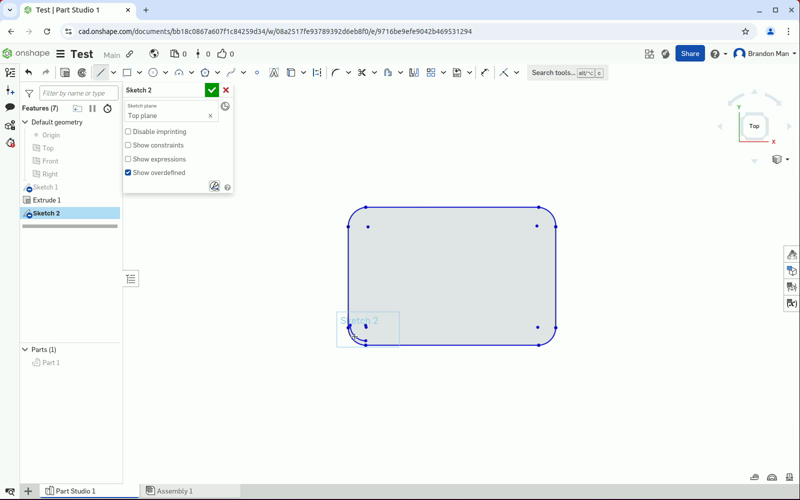
mouse_move(365, 340)
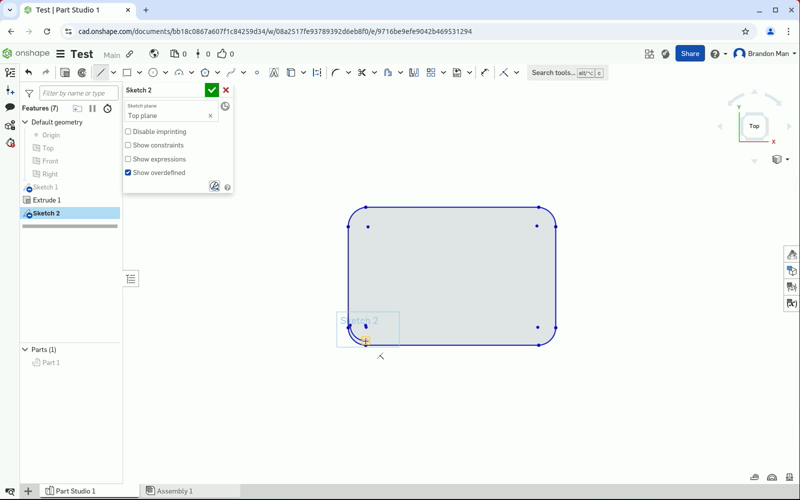
scroll(6)
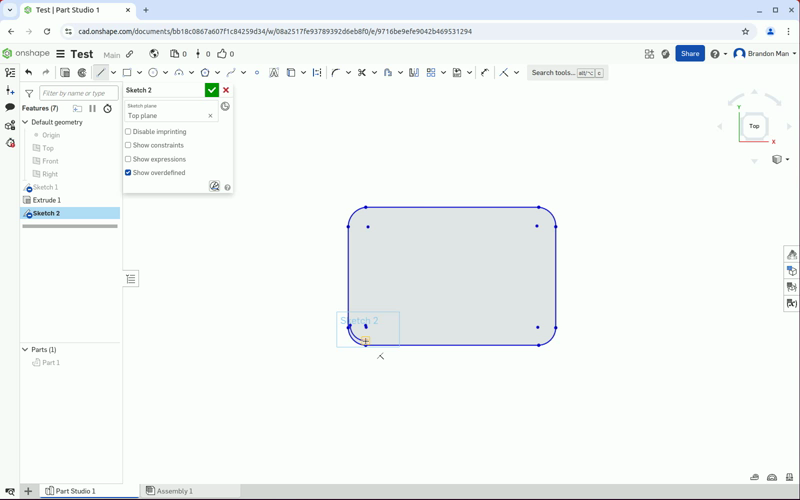
scroll(6)
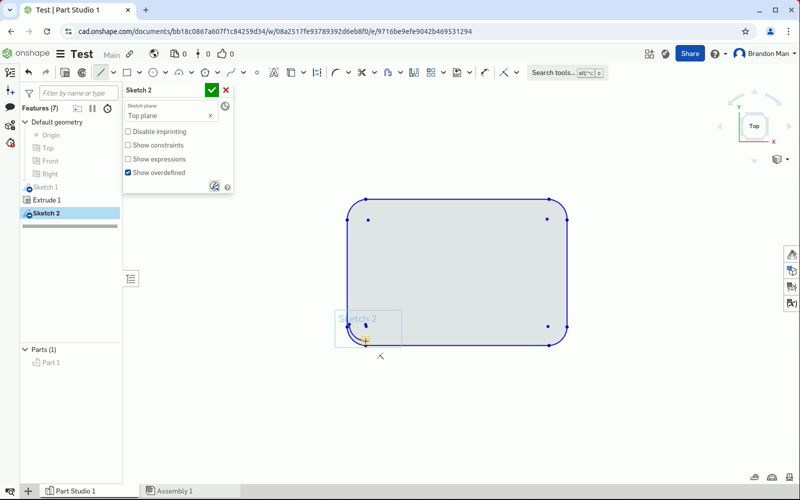
scroll(6)
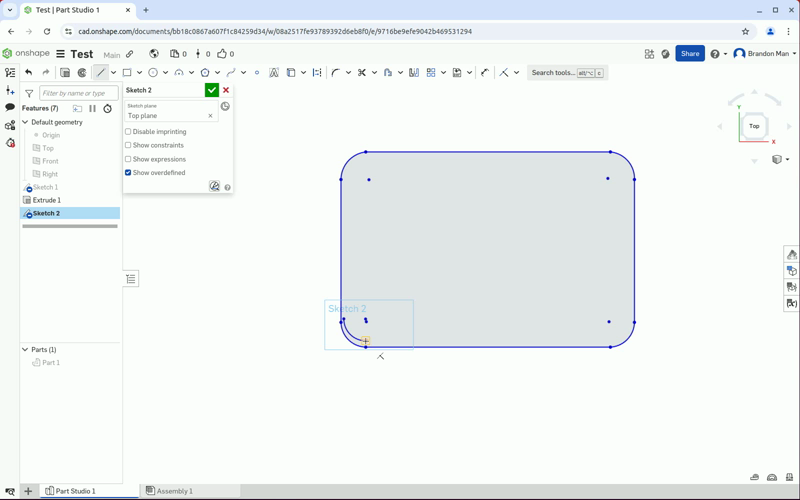
scroll(6)
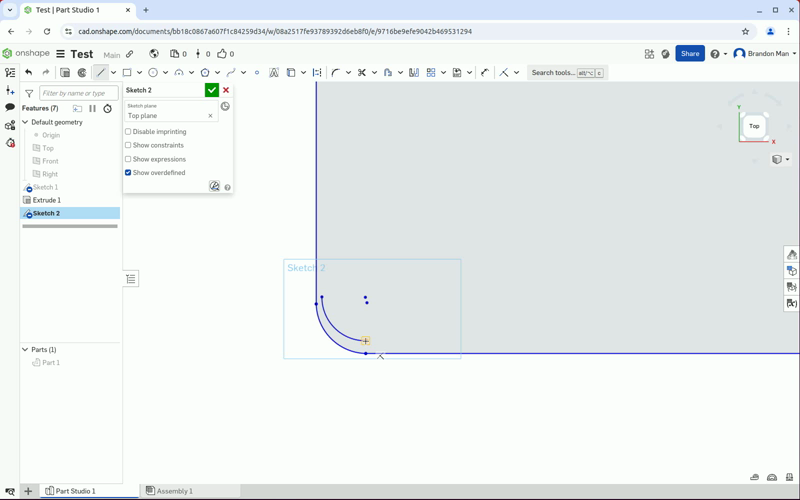
scroll(6)
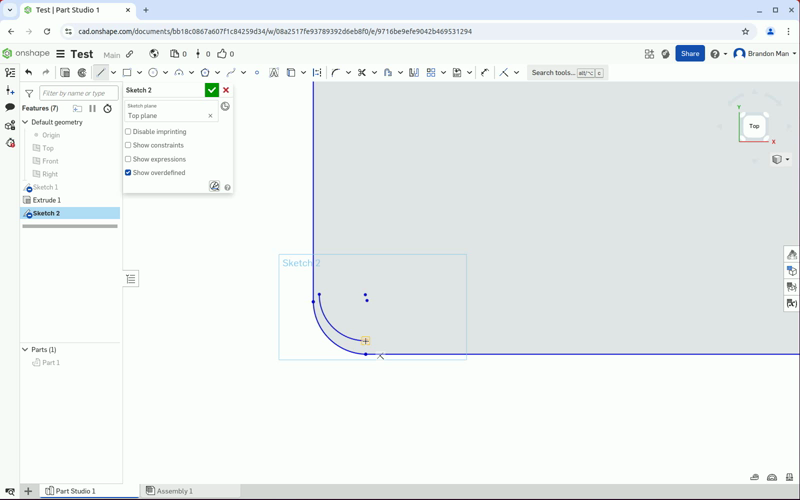
scroll(6)
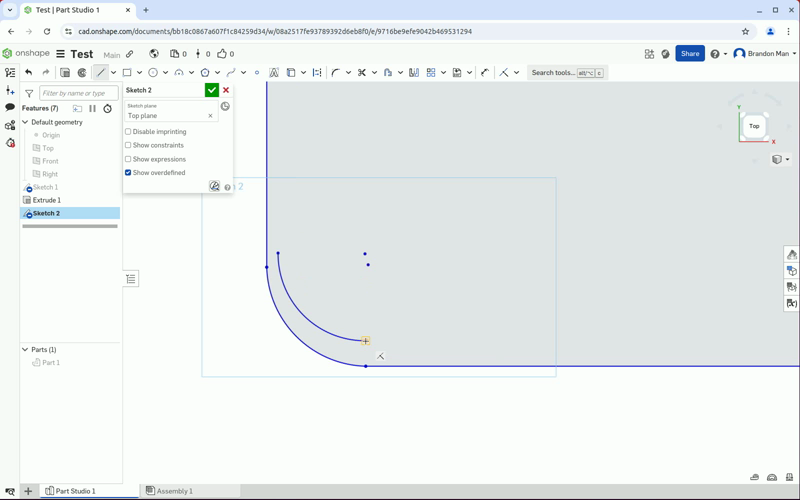
scroll(6)
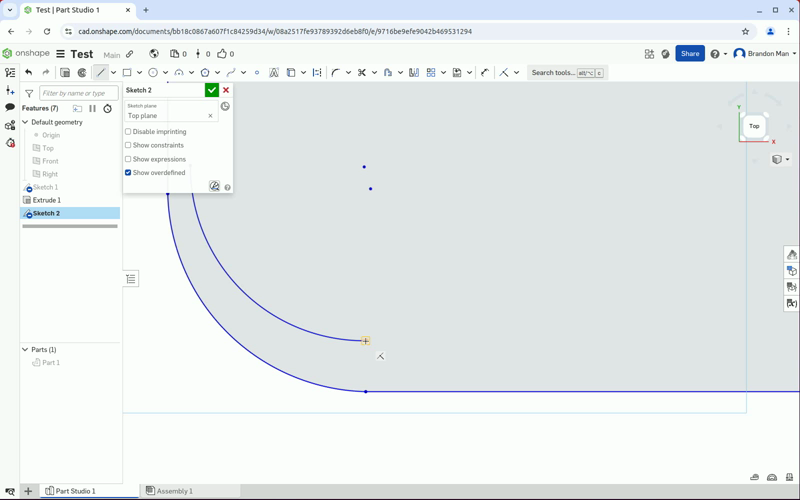
click(365, 340)
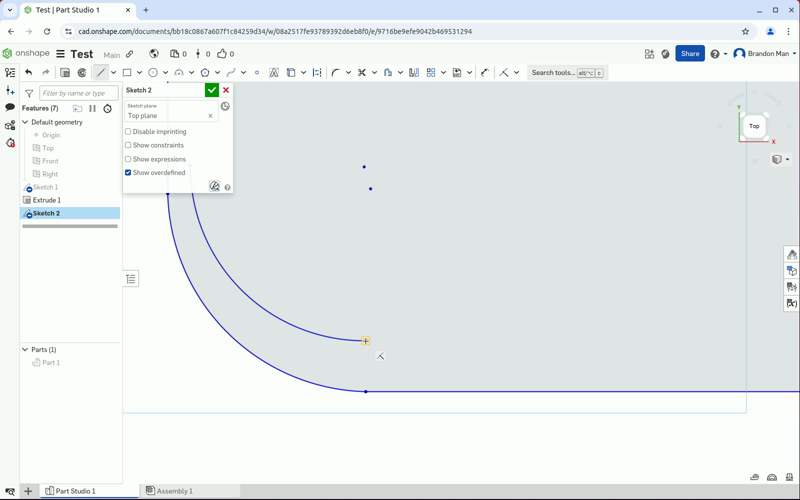
scroll(-6)
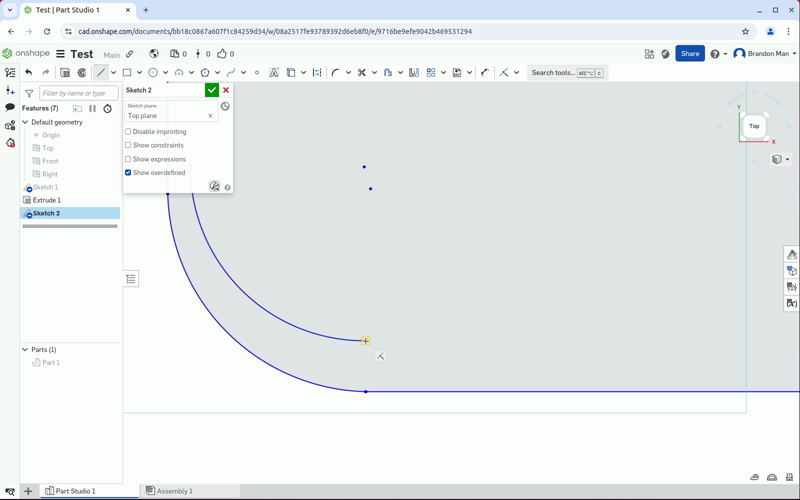
scroll(-6)
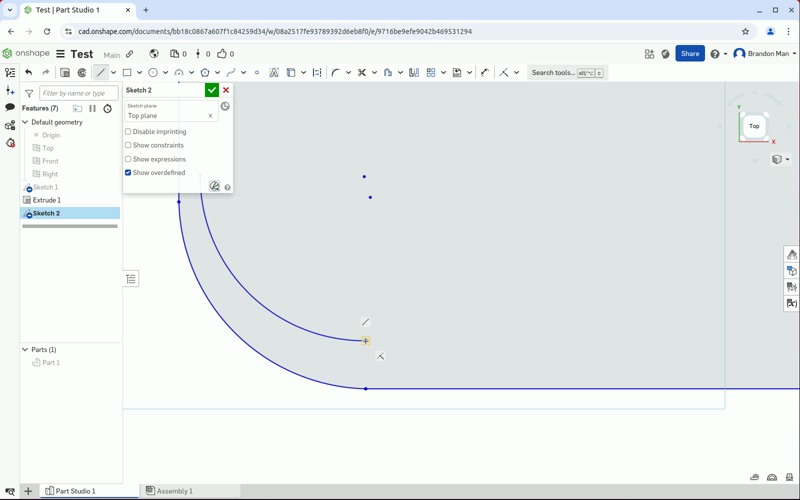
scroll(-6)
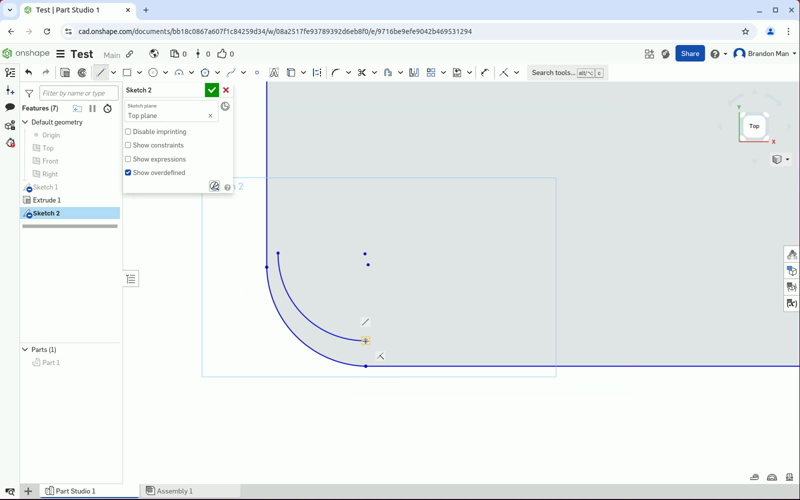
scroll(-6)
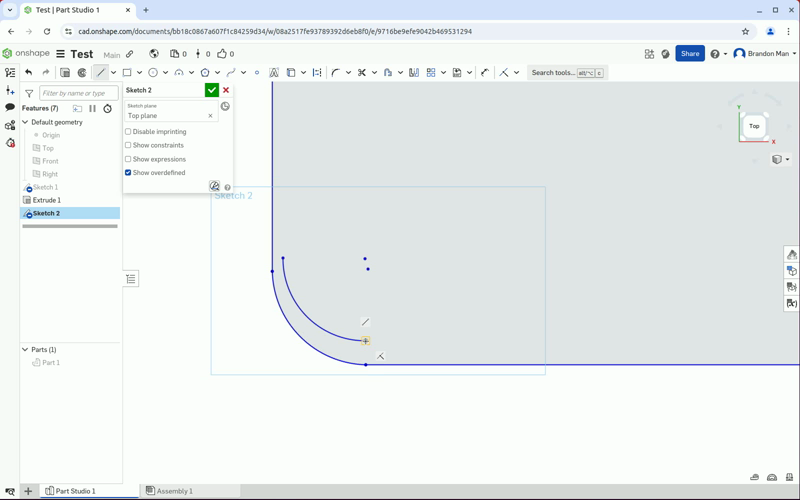
scroll(-6)
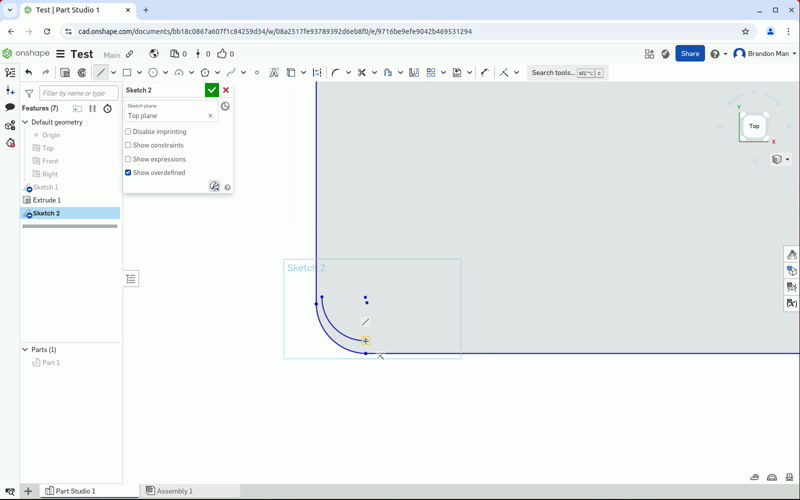
scroll(-6)
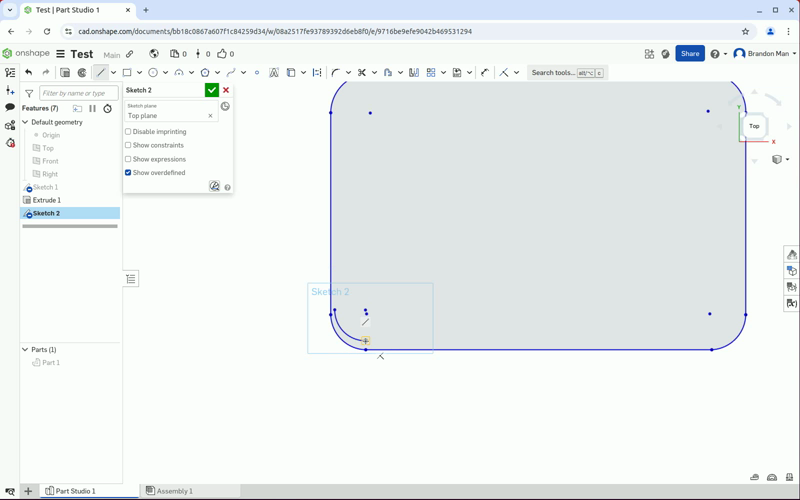
scroll(-6)
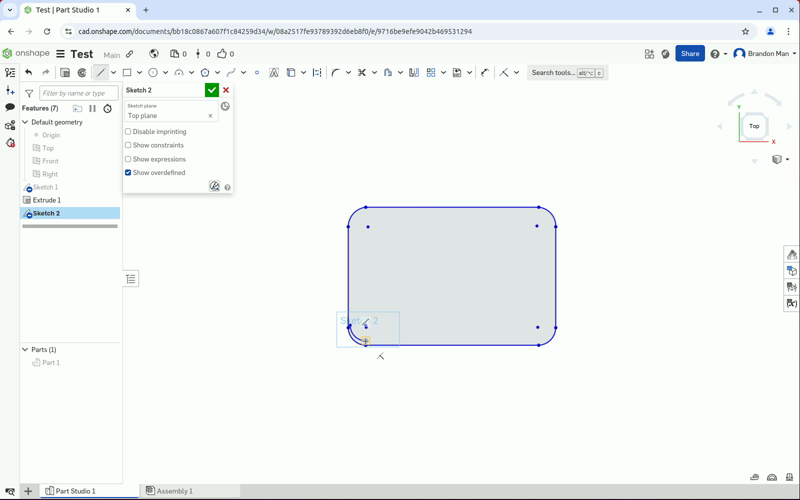
key_down(shift)
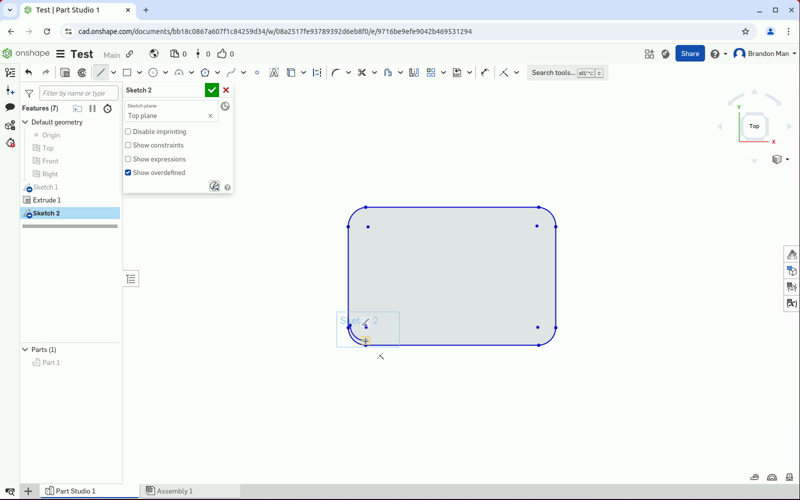
mouse_move(536, 340)
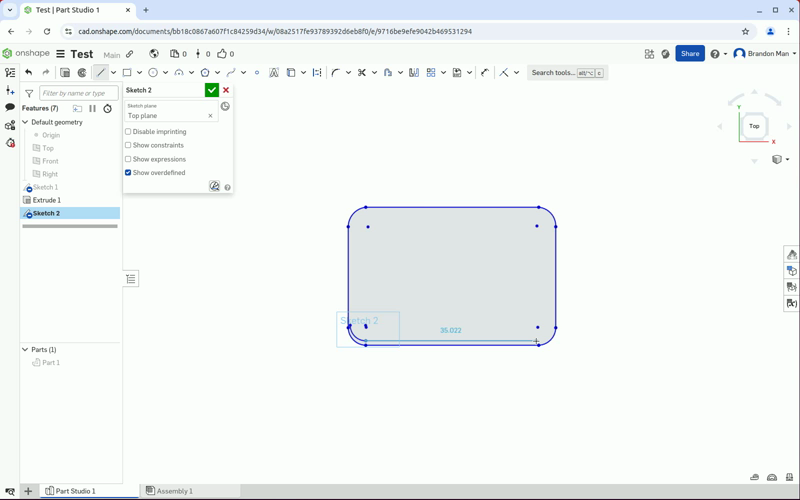
click(536, 340)
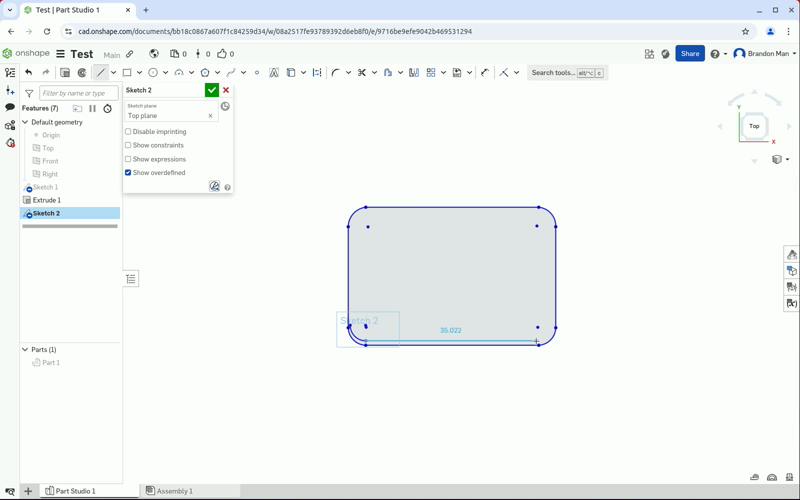
key_up(shift)
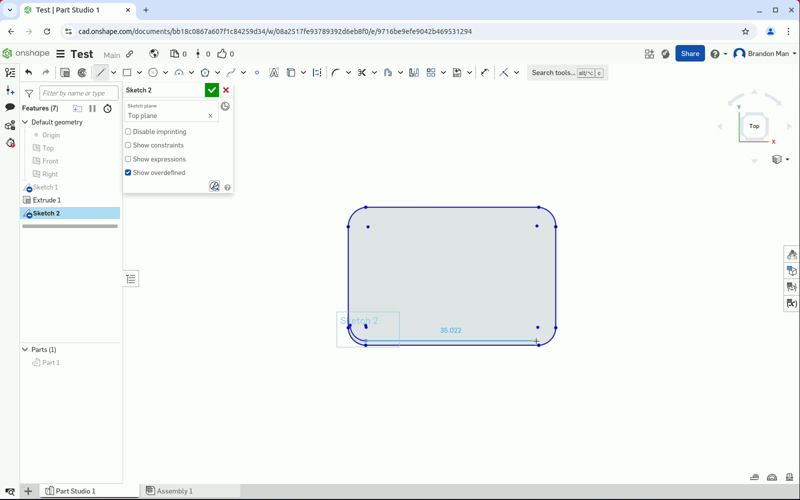
key(esc)
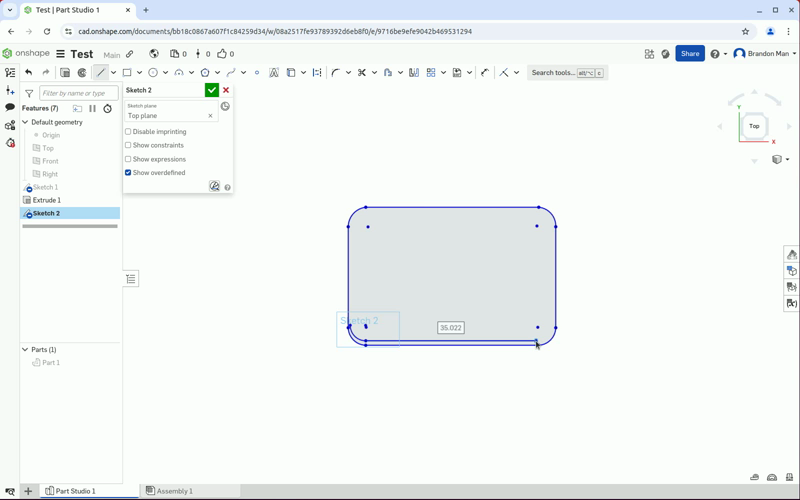
key(a)
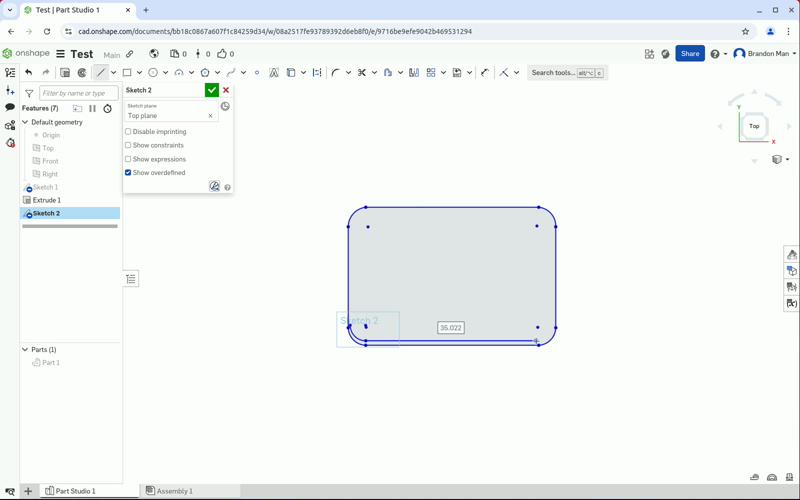
mouse_move(536, 340)
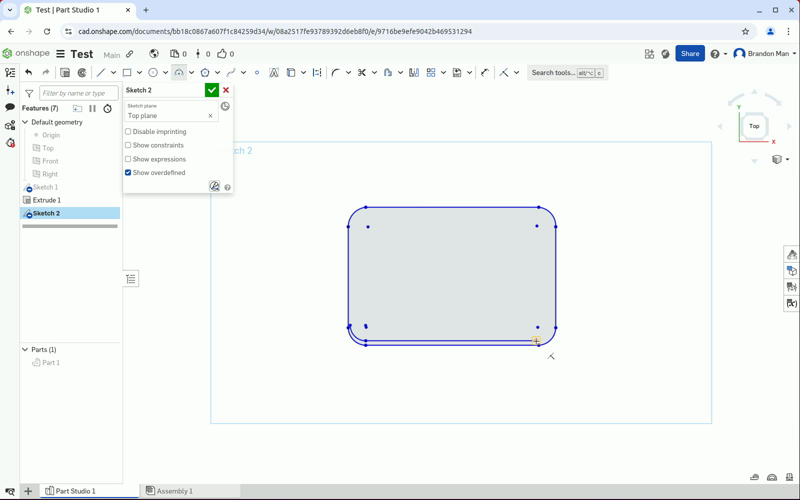
click(536, 340)
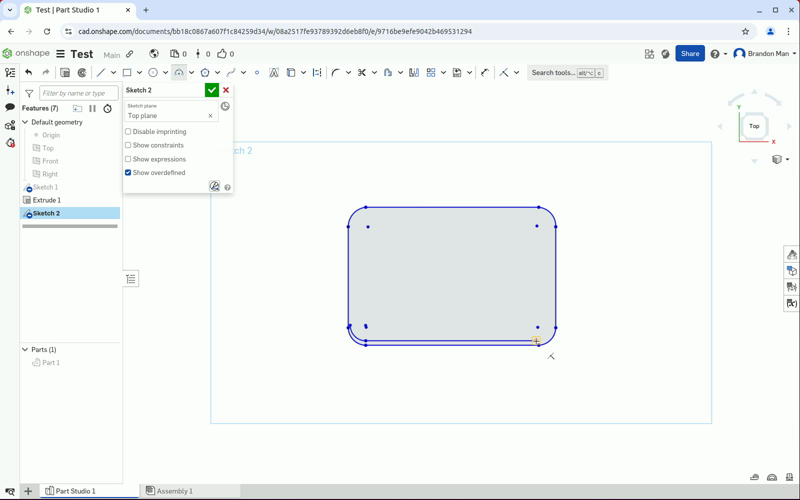
key_down(shift)
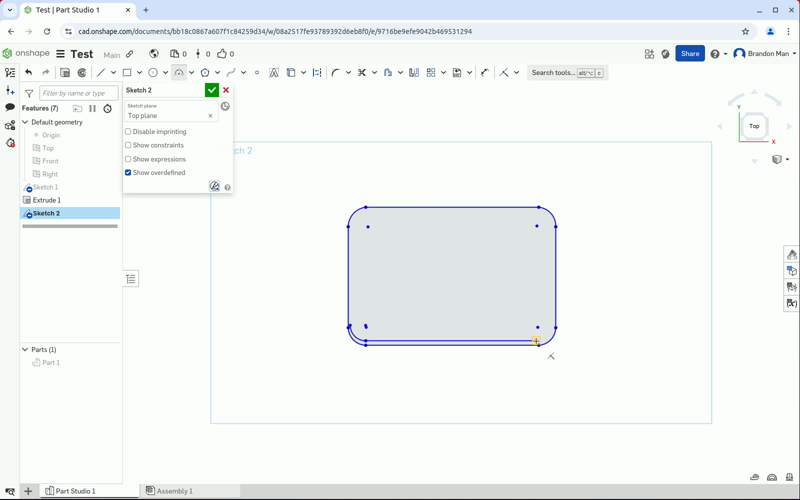
mouse_move(553, 325)
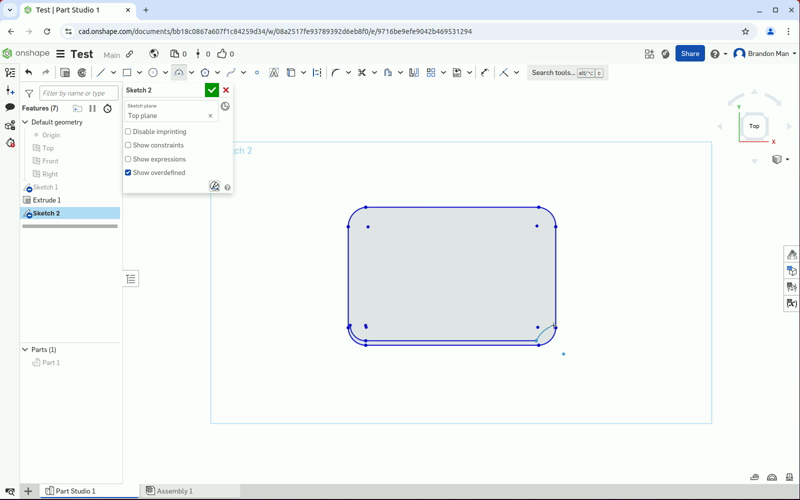
scroll(6)
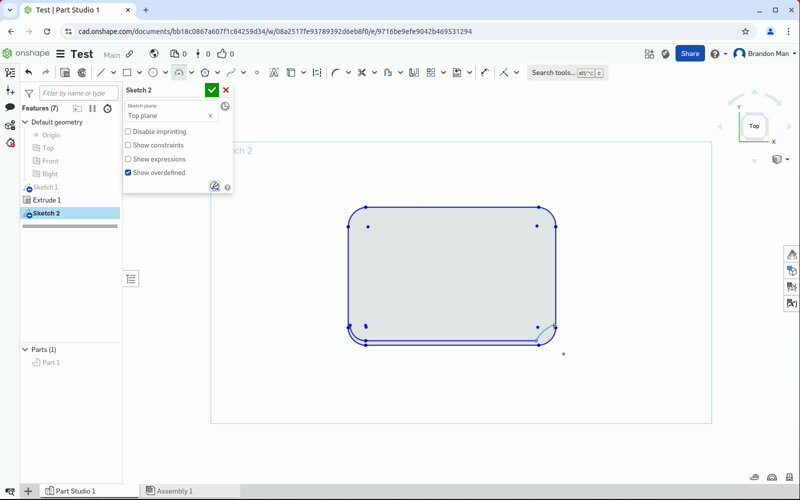
scroll(6)
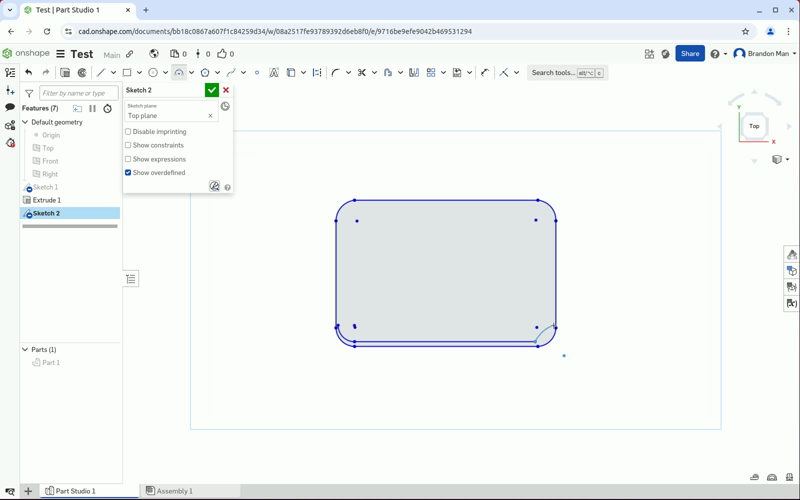
scroll(6)
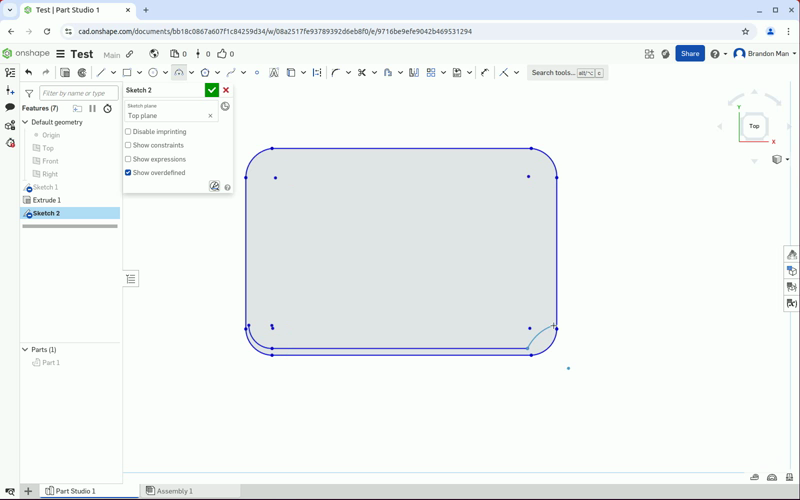
scroll(6)
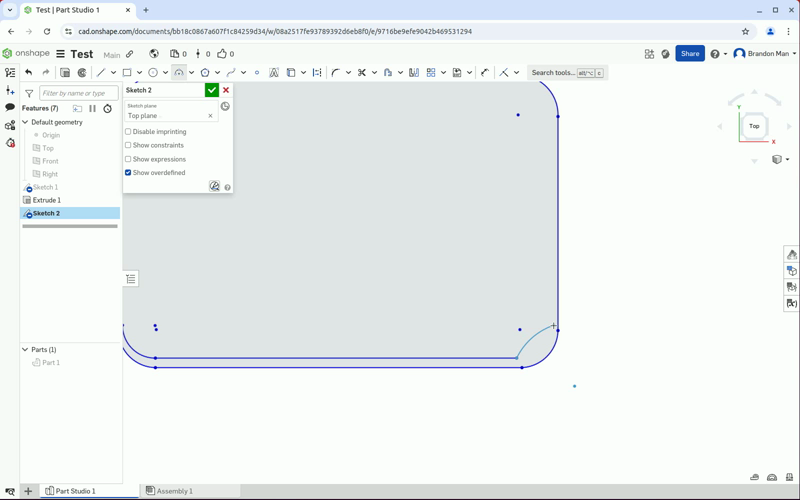
scroll(6)
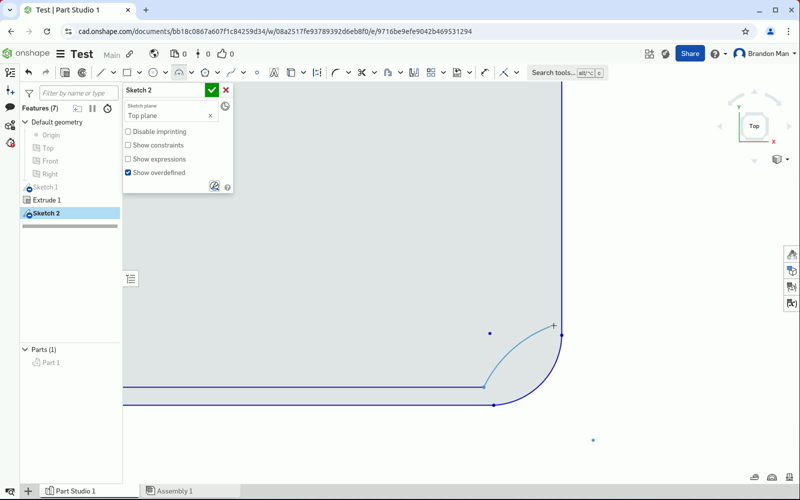
scroll(6)
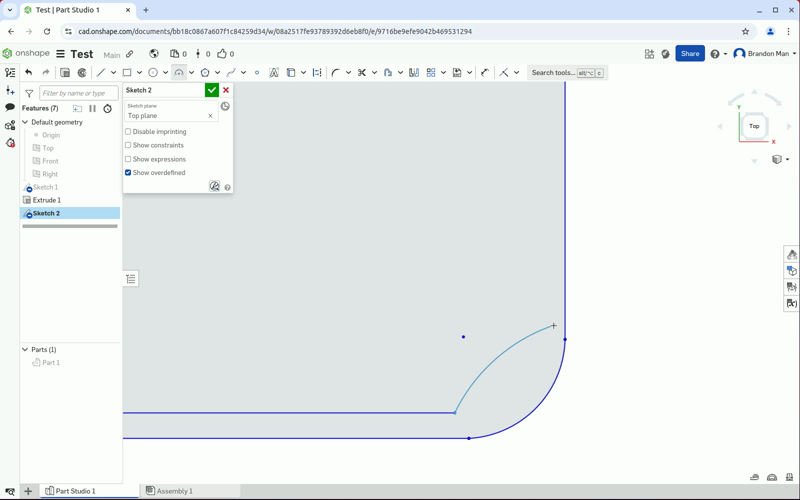
scroll(6)
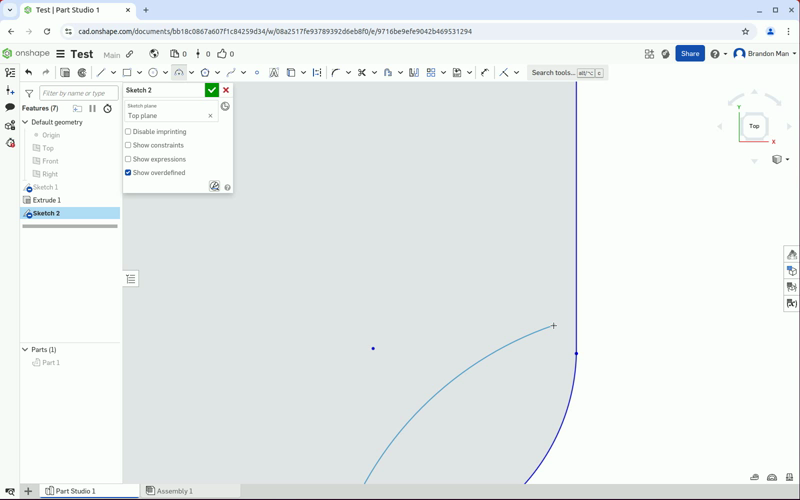
click(553, 325)
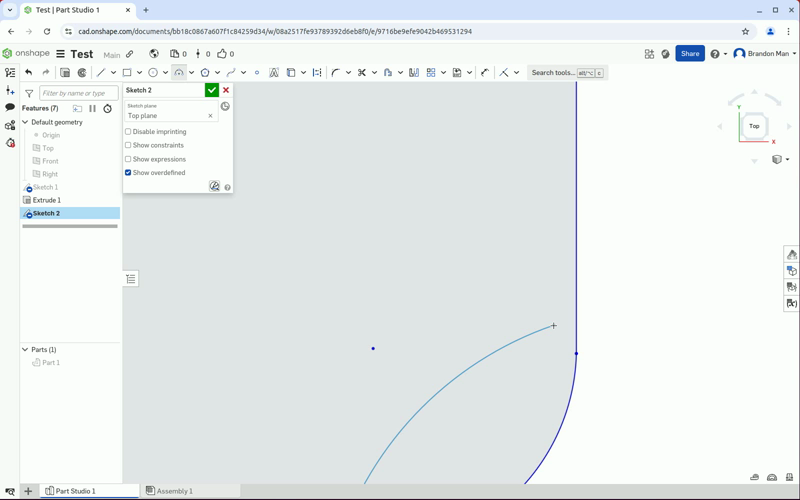
scroll(-6)
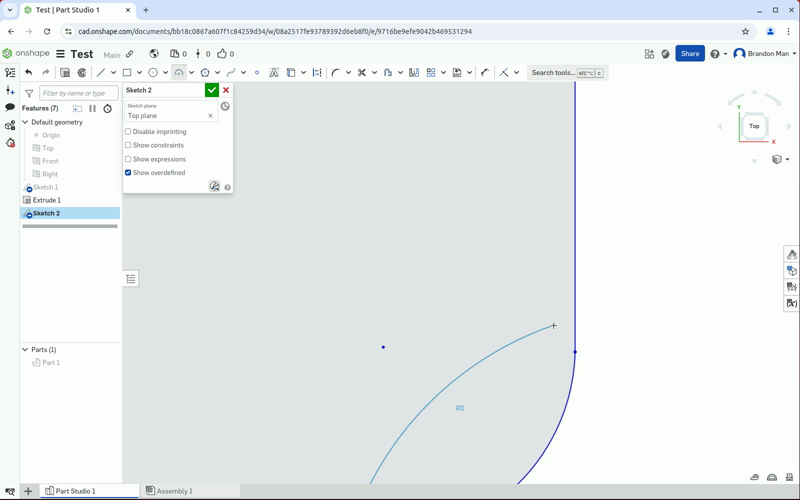
scroll(-6)
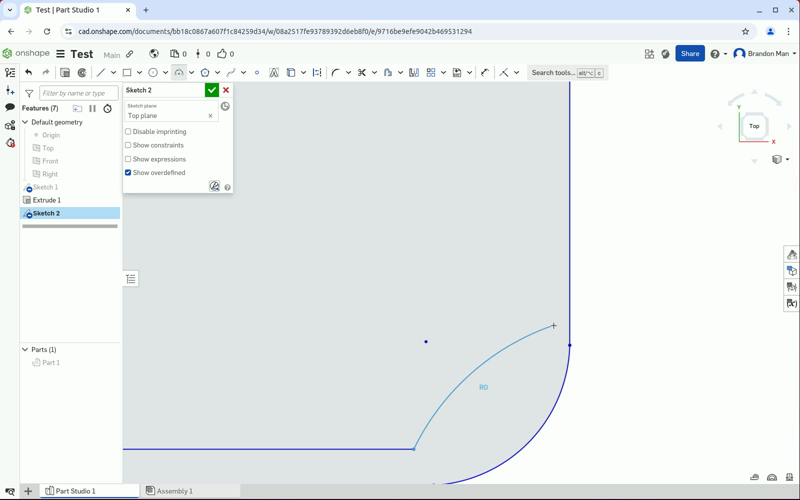
scroll(-6)
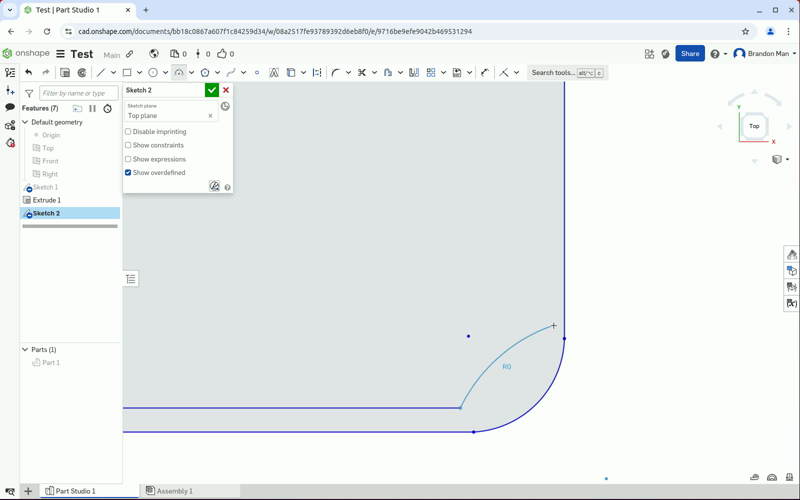
scroll(-6)
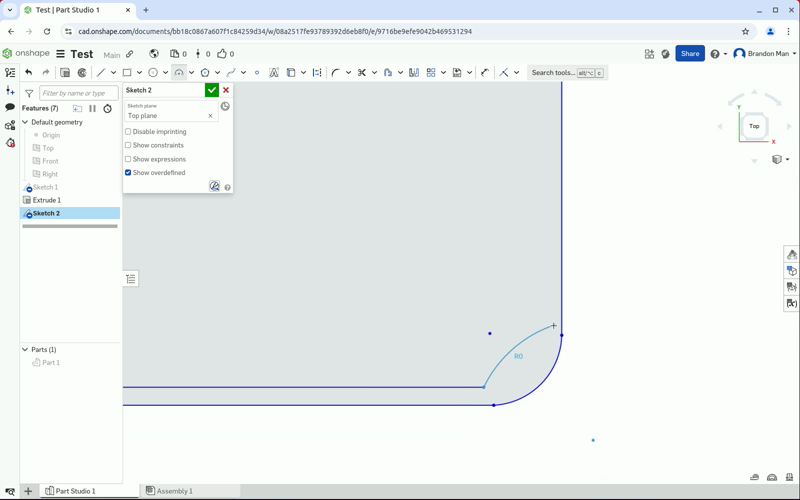
scroll(-6)
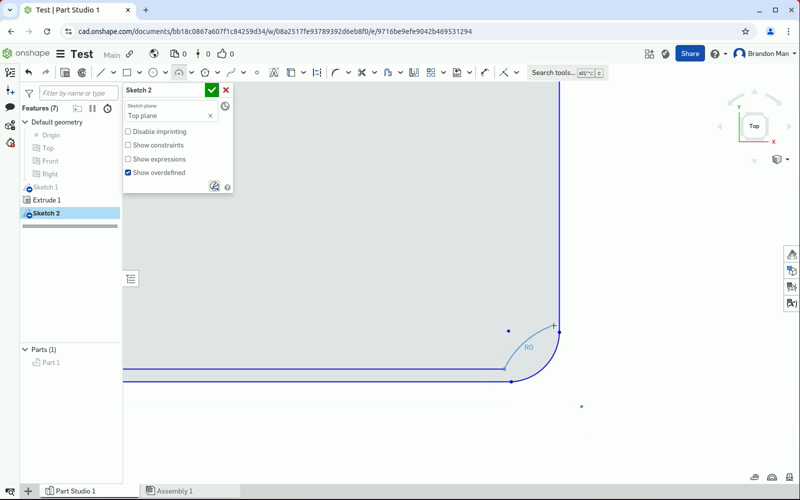
scroll(-6)
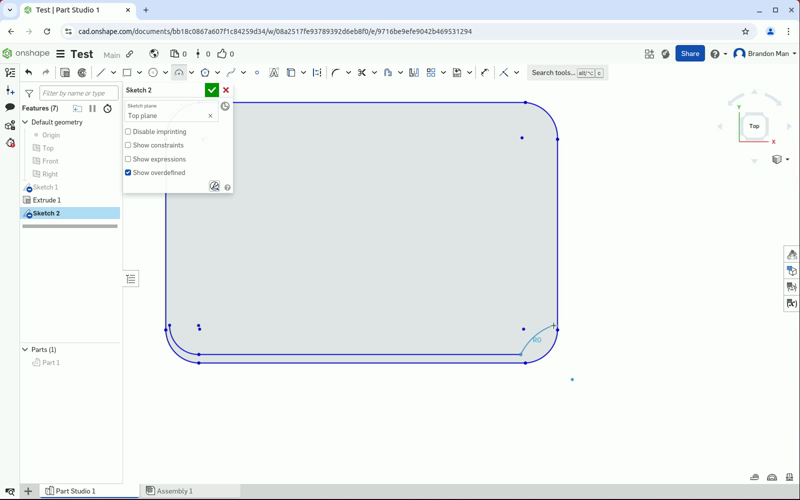
scroll(-6)
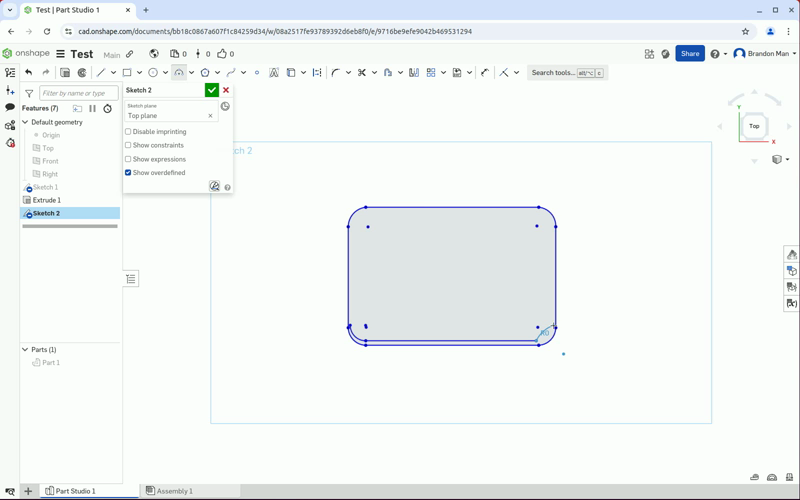
mouse_move(548, 336)
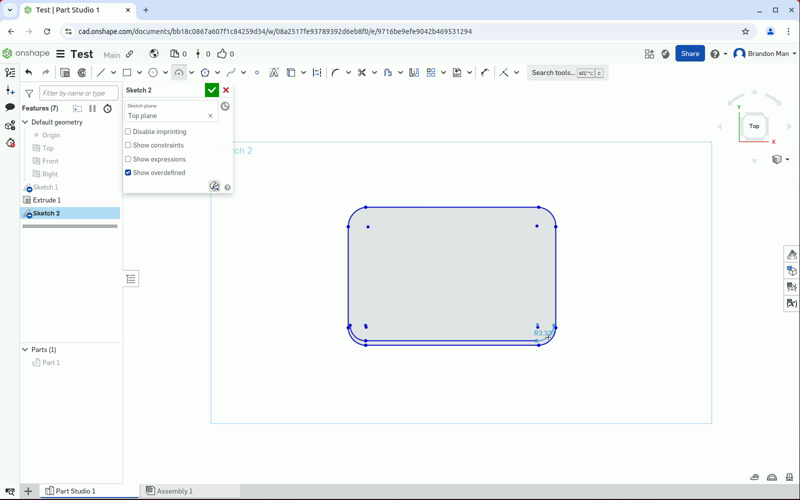
scroll(6)
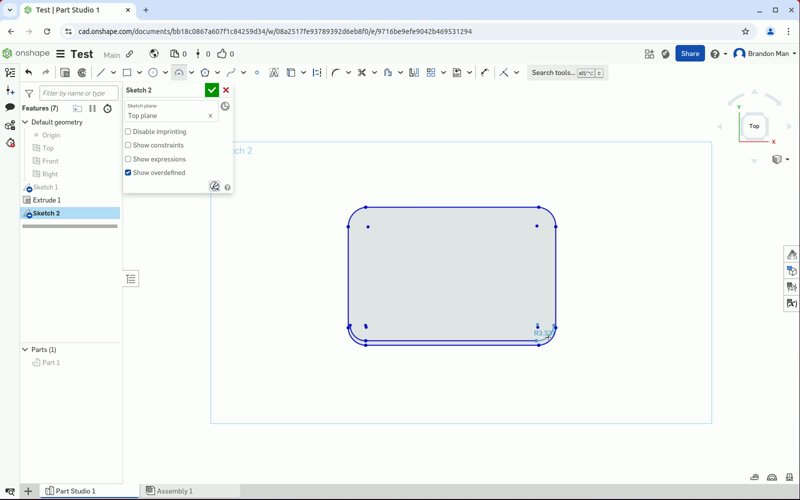
scroll(6)
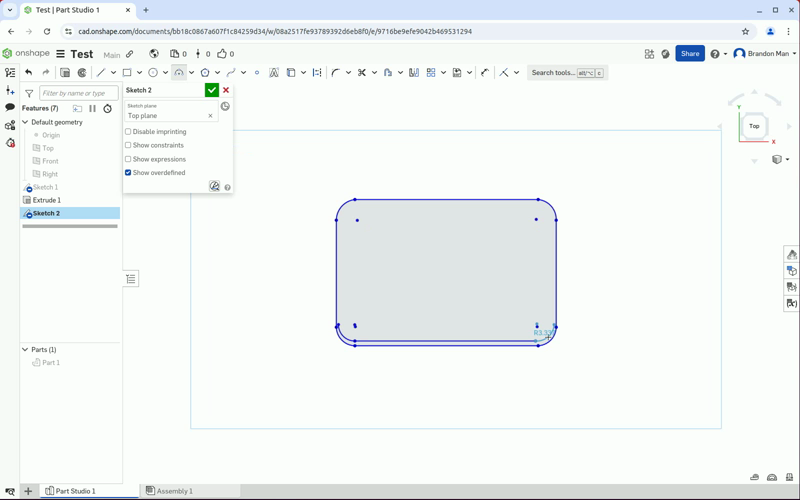
scroll(6)
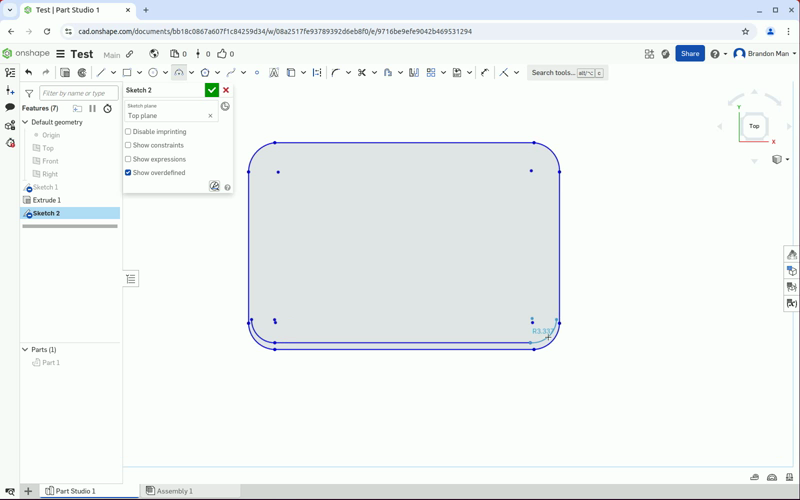
scroll(6)
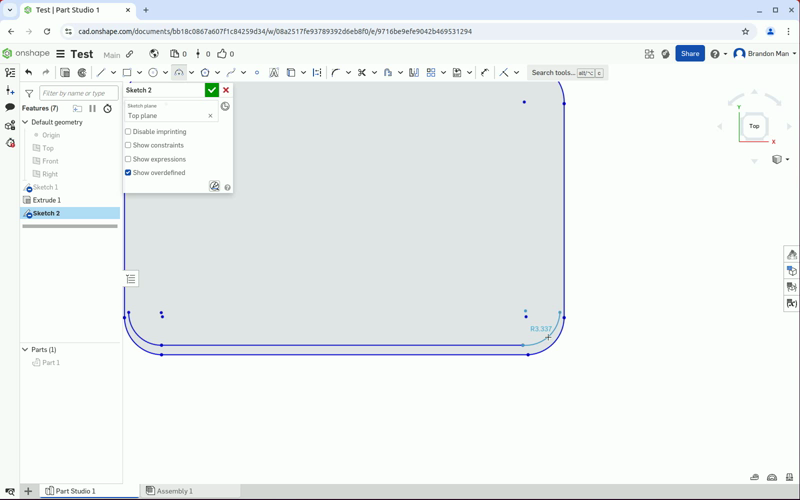
scroll(6)
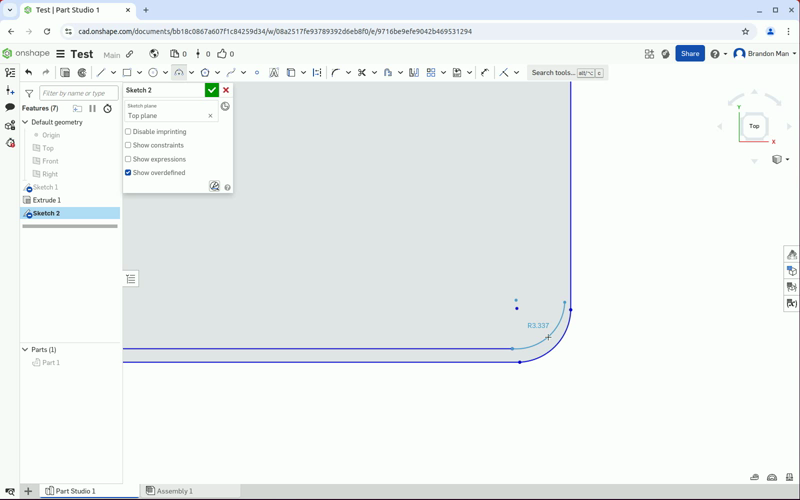
scroll(6)
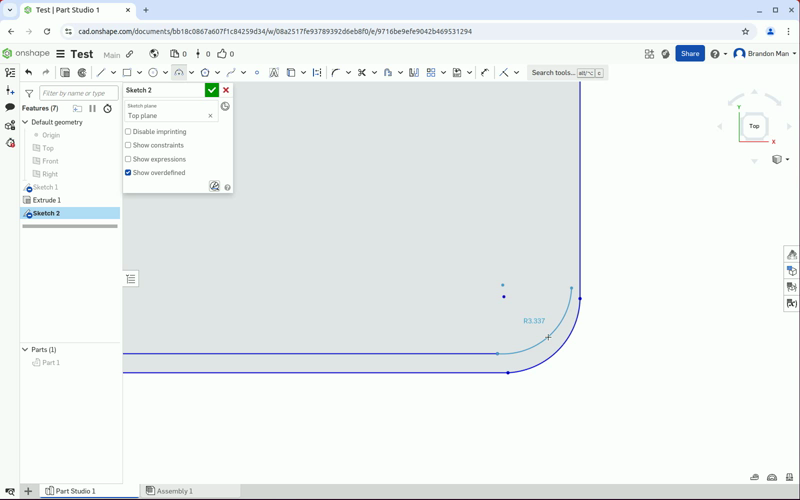
scroll(6)
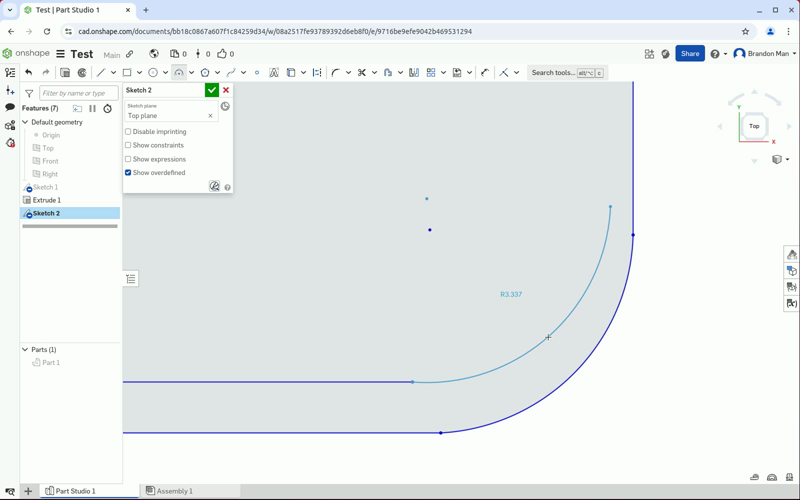
click(548, 336)
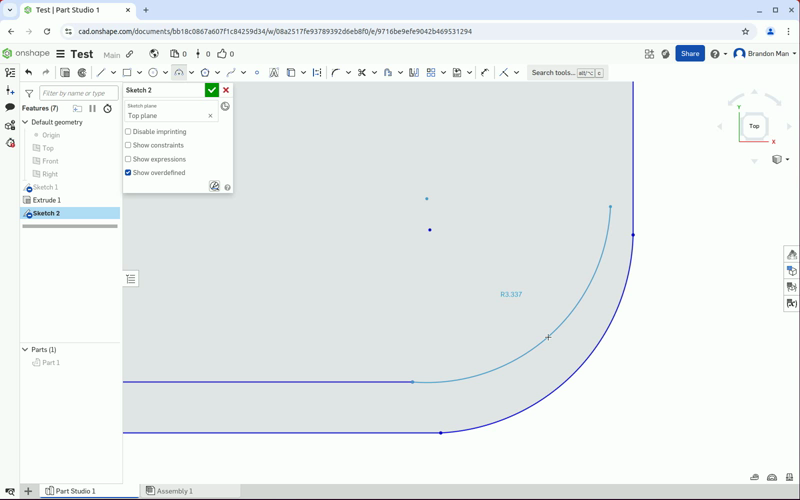
scroll(-6)
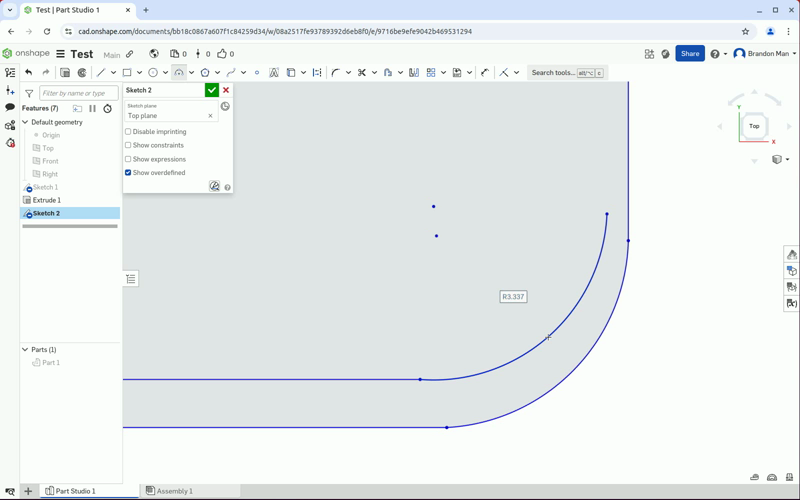
scroll(-6)
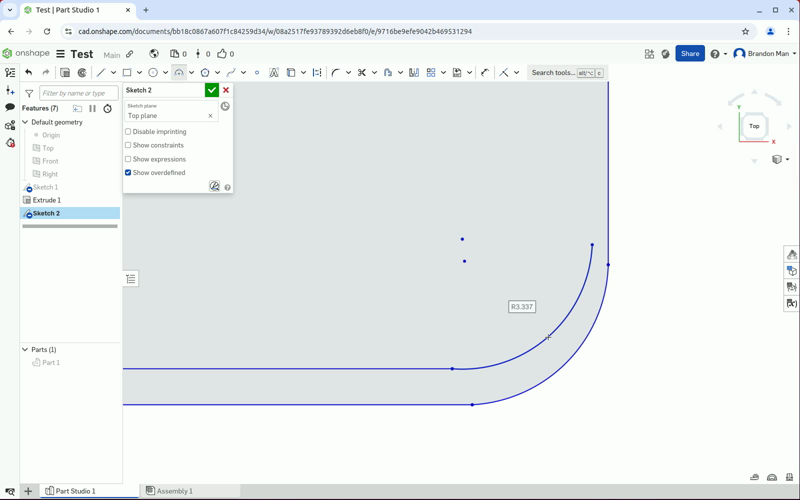
scroll(-6)
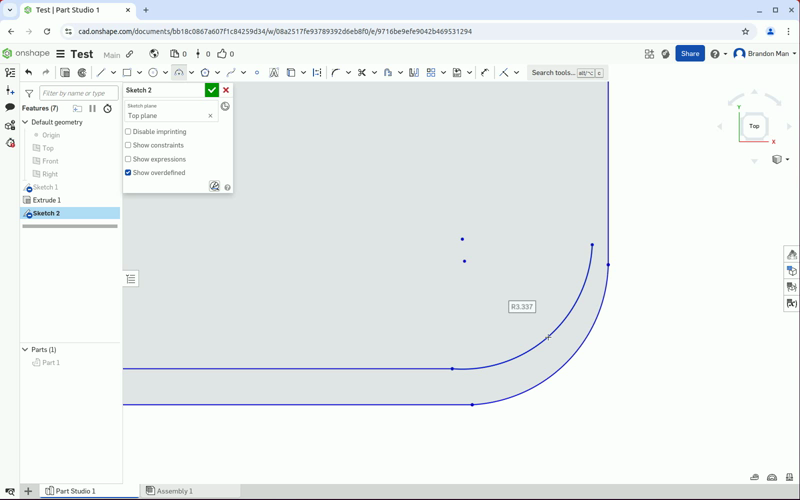
scroll(-6)
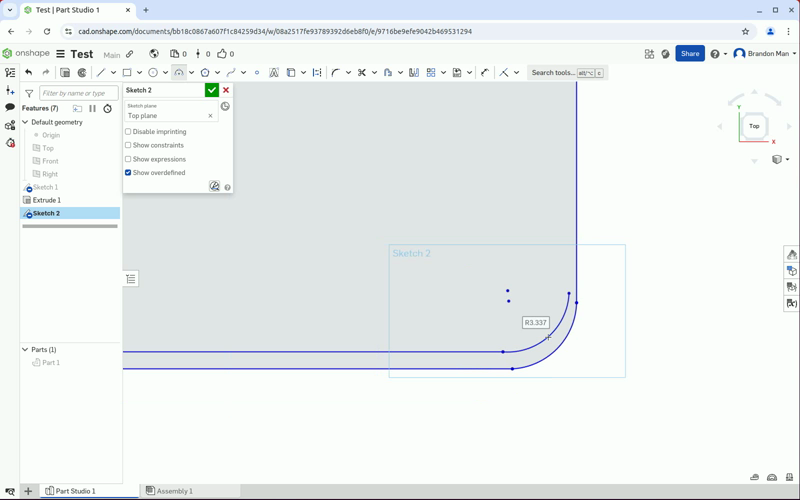
scroll(-6)
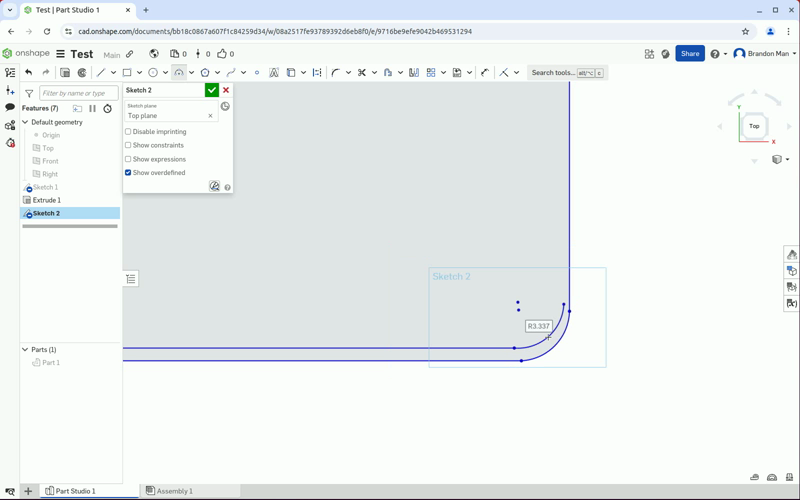
scroll(-6)
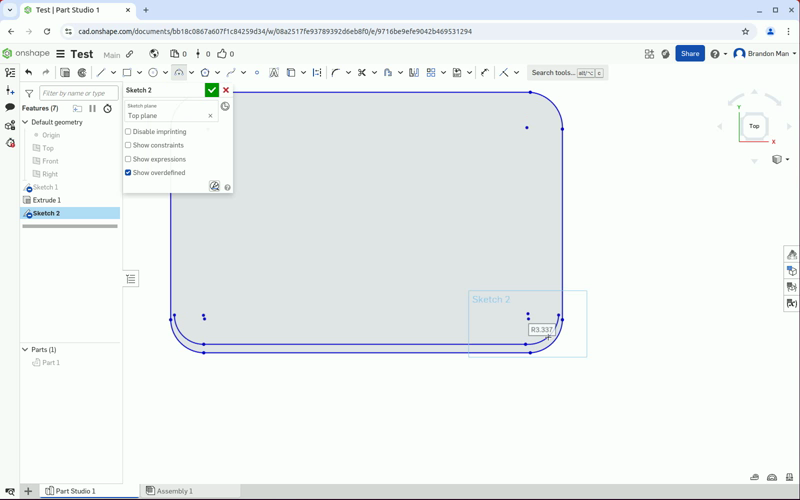
scroll(-6)
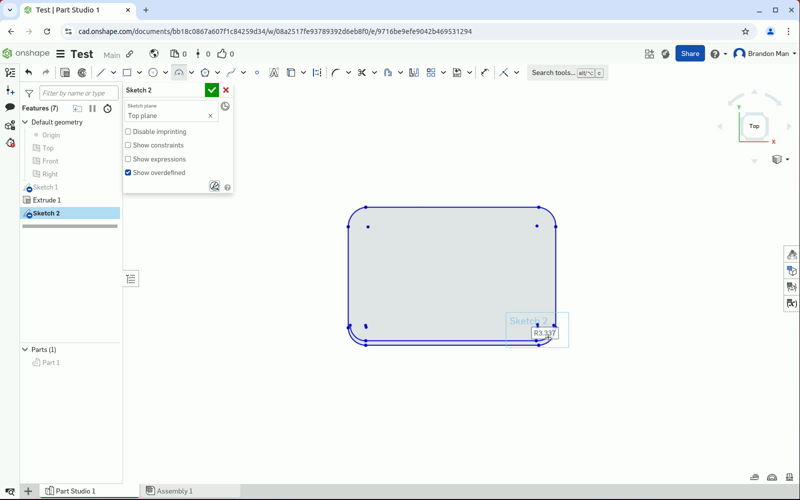
key_up(shift)
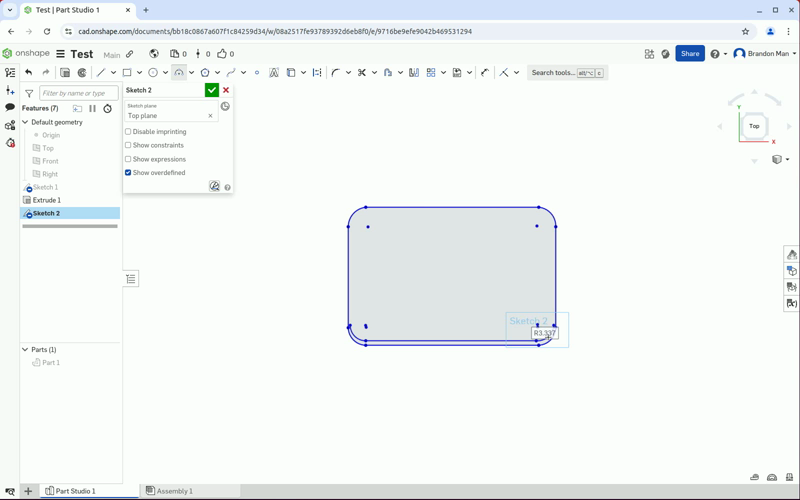
key(esc)
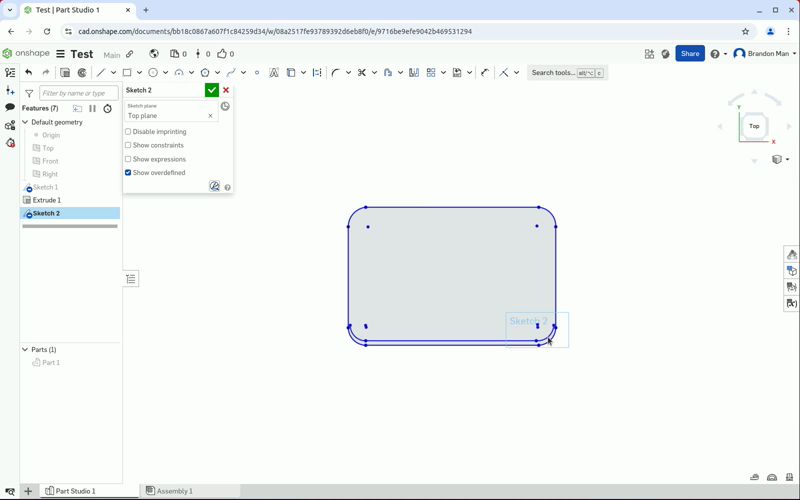
key(l)
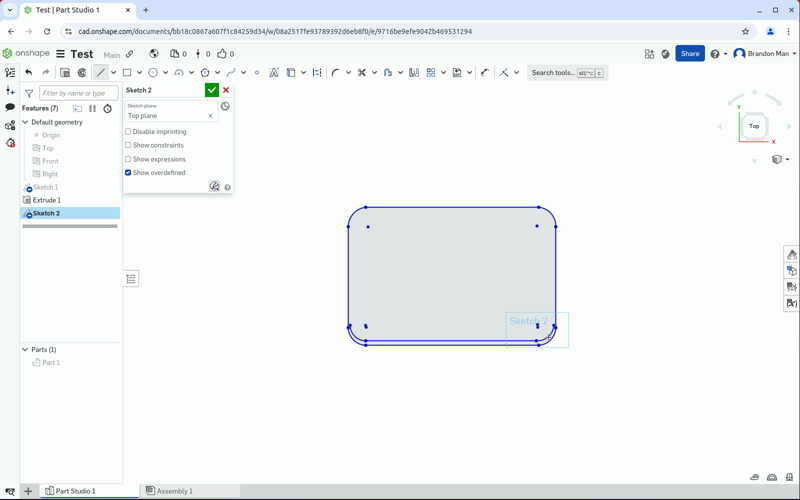
mouse_move(553, 325)
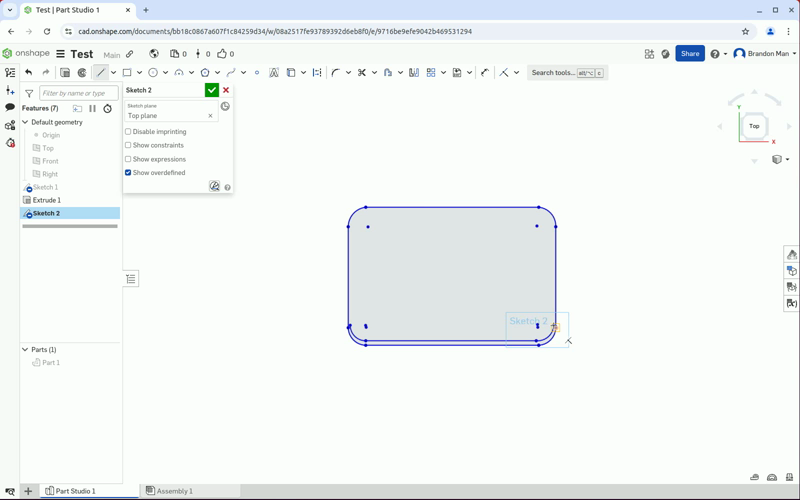
scroll(6)
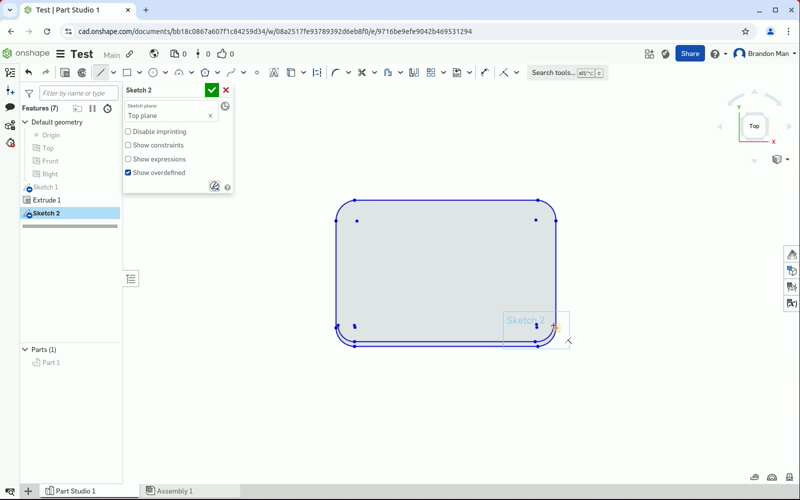
scroll(6)
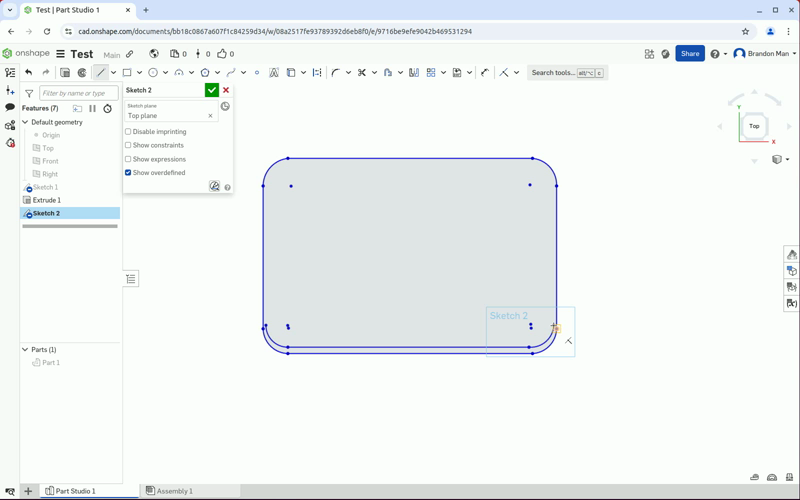
scroll(6)
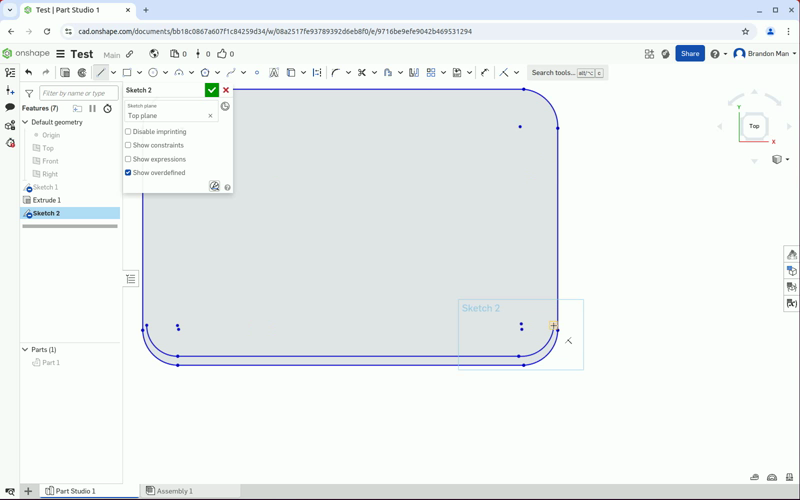
scroll(6)
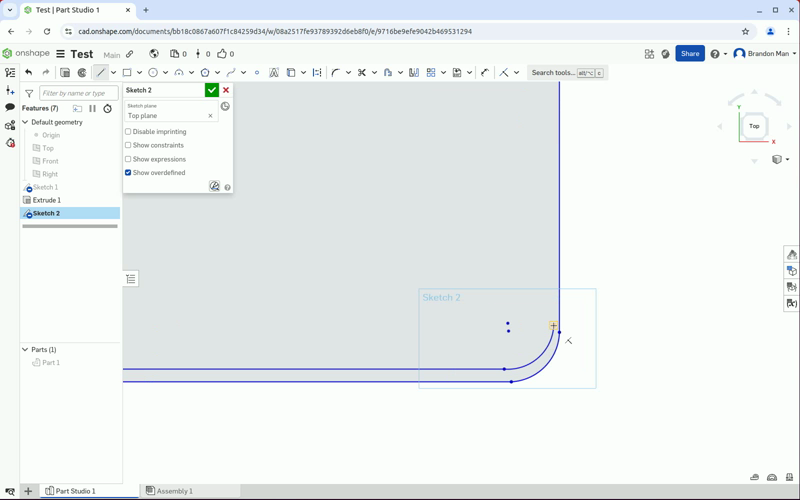
scroll(6)
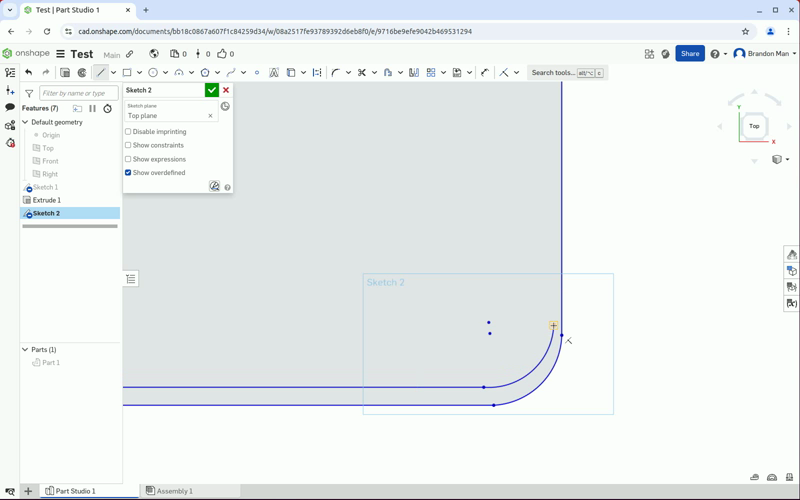
scroll(6)
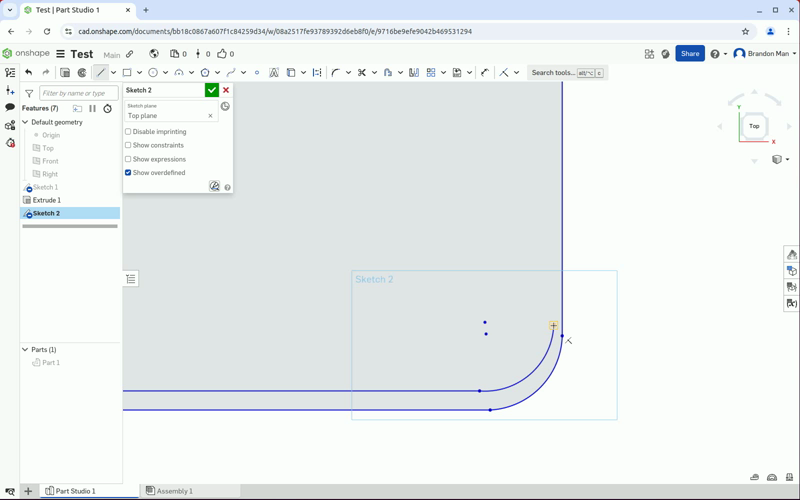
scroll(6)
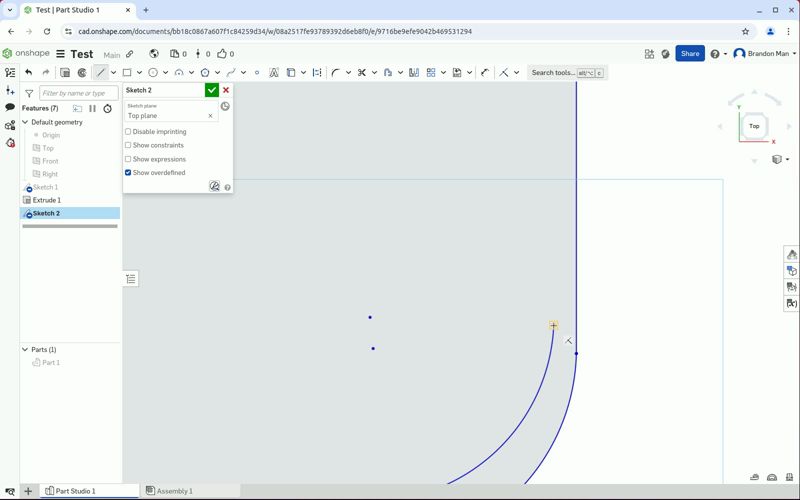
click(553, 325)
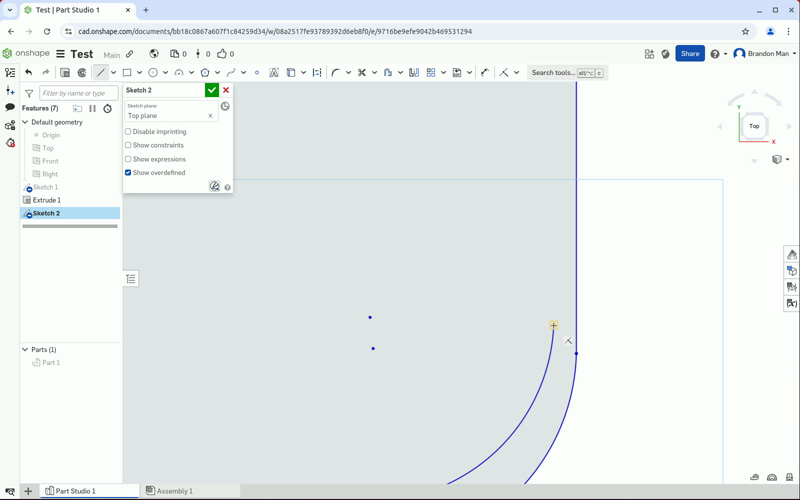
scroll(-6)
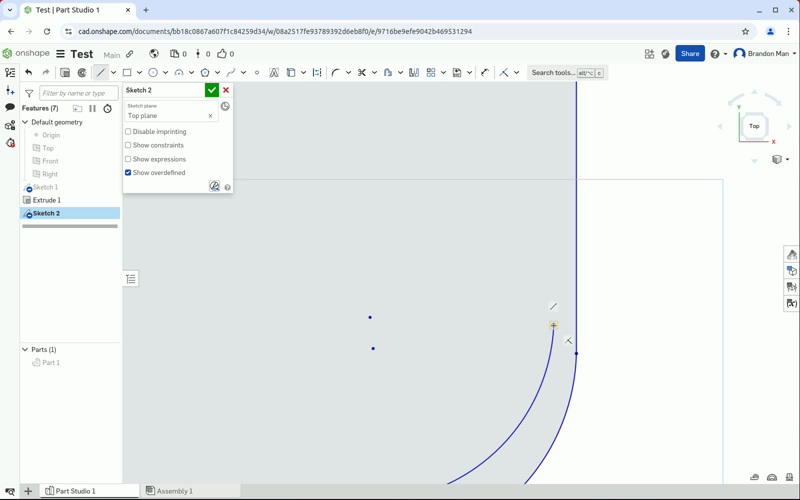
scroll(-6)
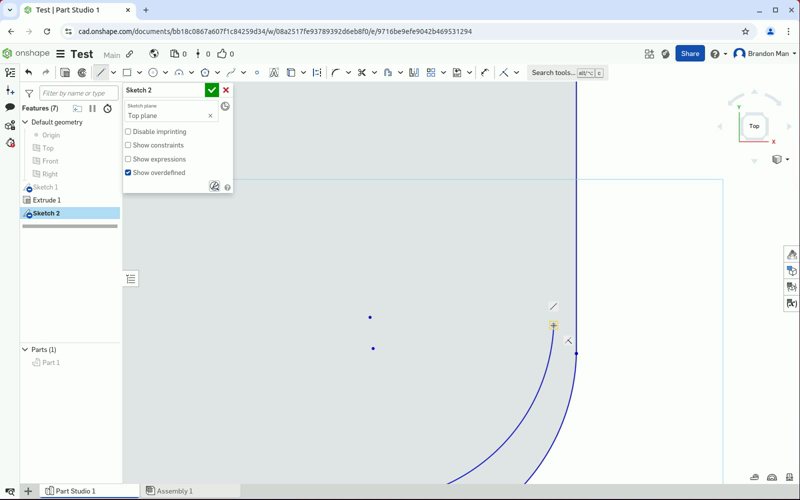
scroll(-6)
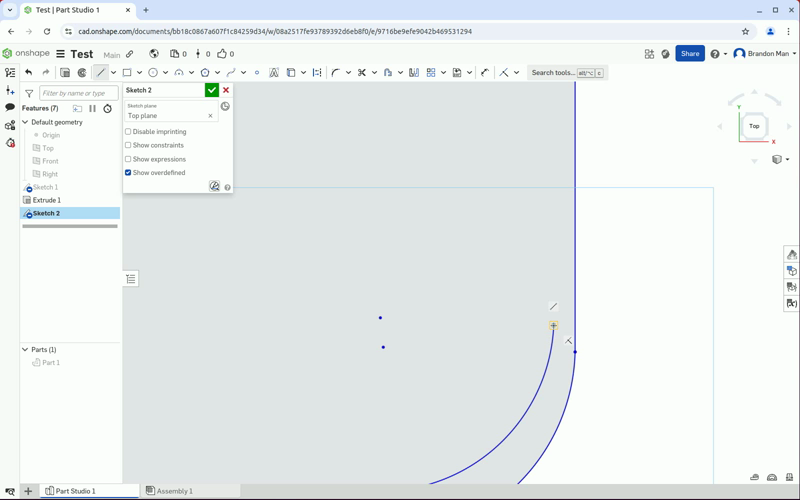
scroll(-6)
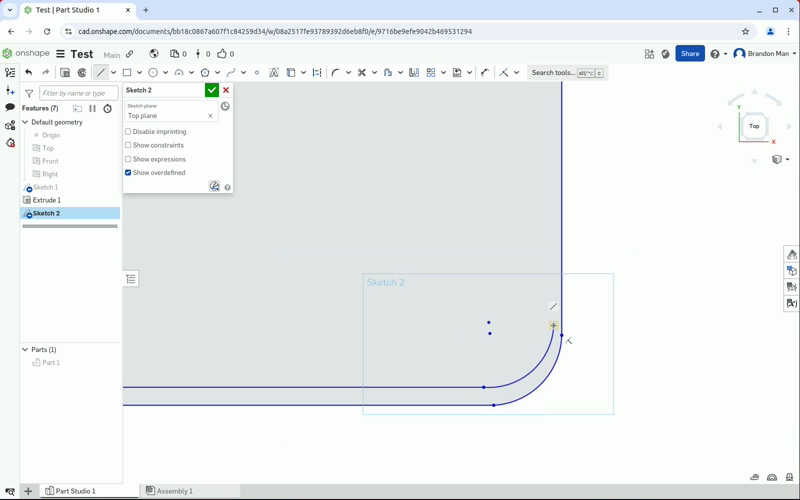
scroll(-6)
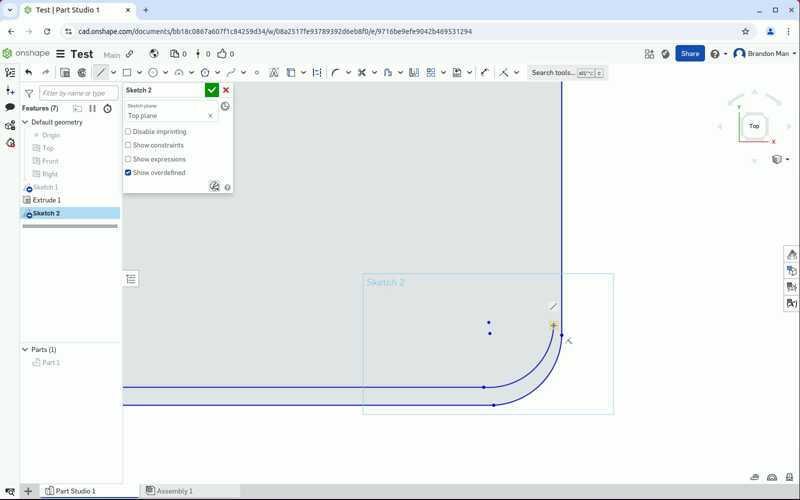
scroll(-6)
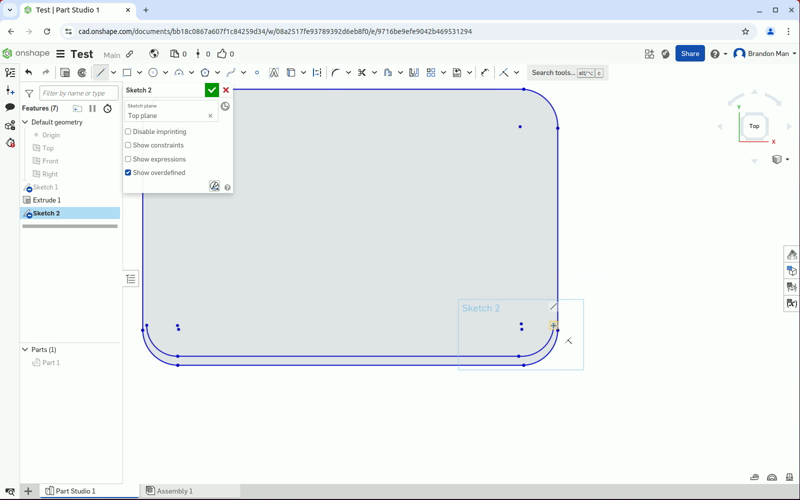
scroll(-6)
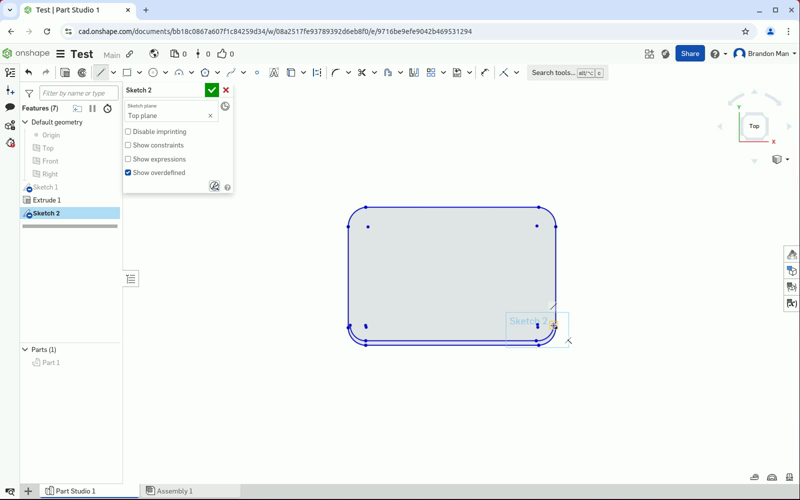
key_down(shift)
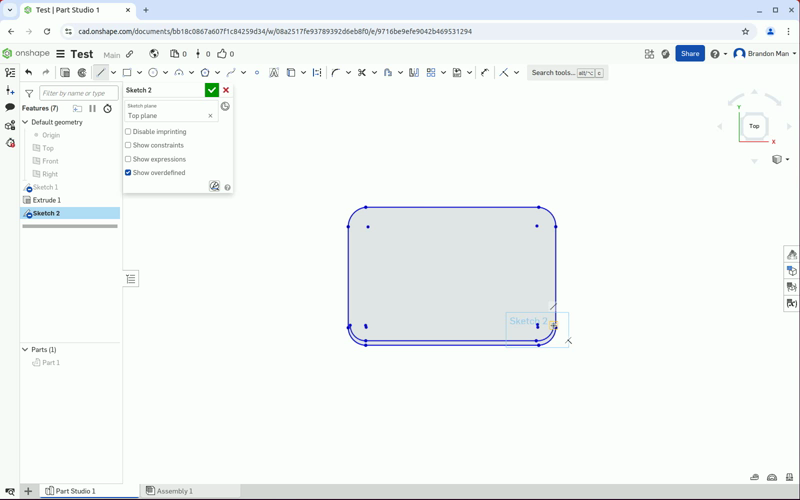
mouse_move(553, 226)
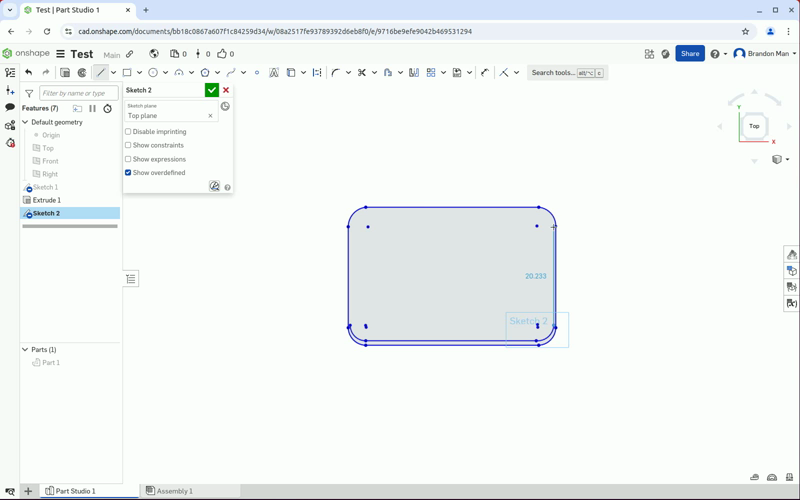
scroll(6)
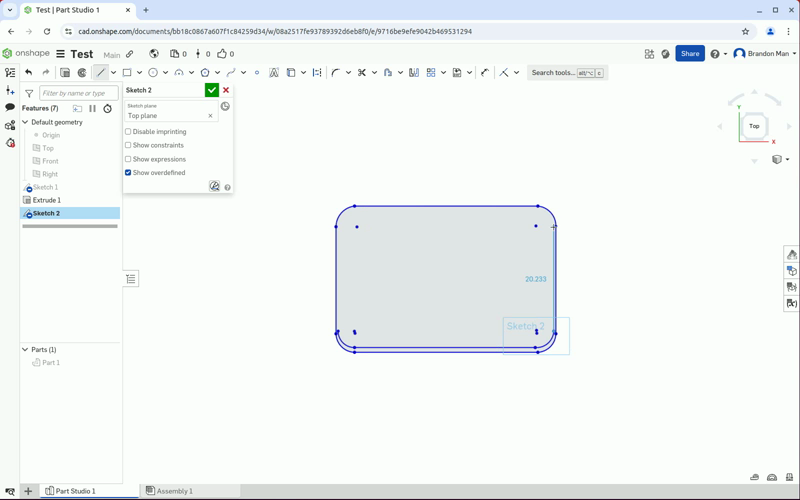
scroll(6)
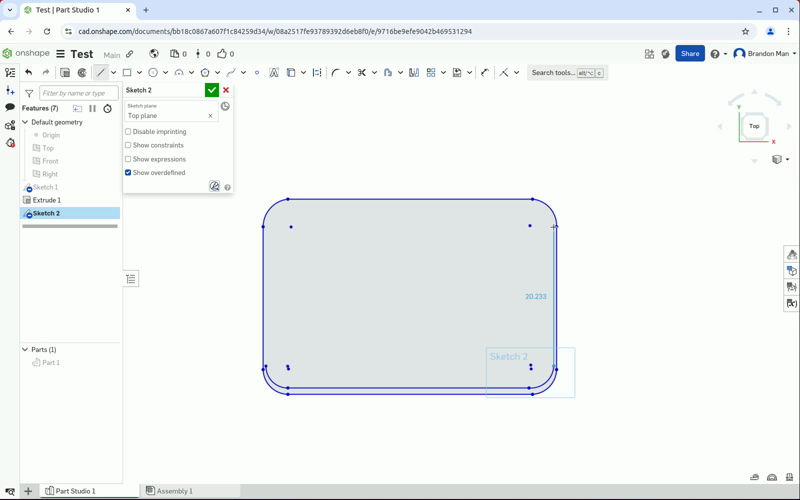
scroll(6)
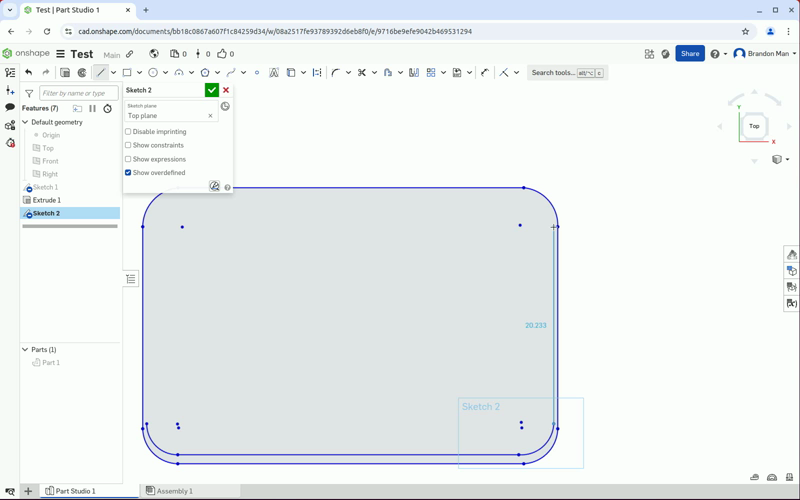
scroll(6)
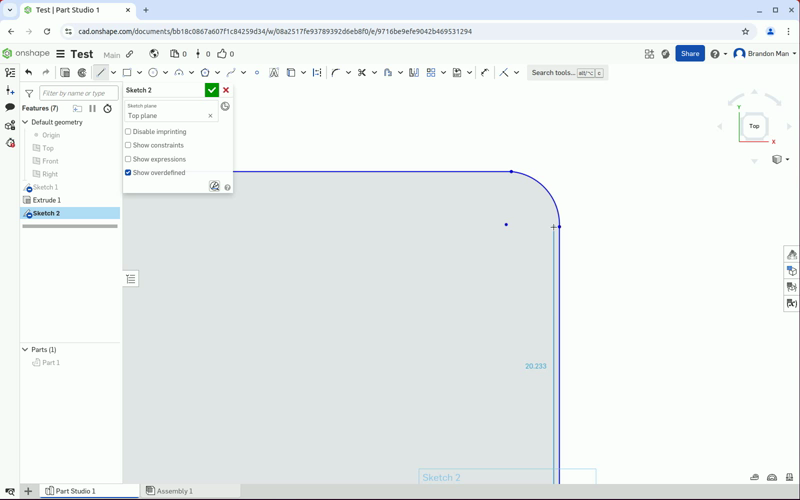
scroll(6)
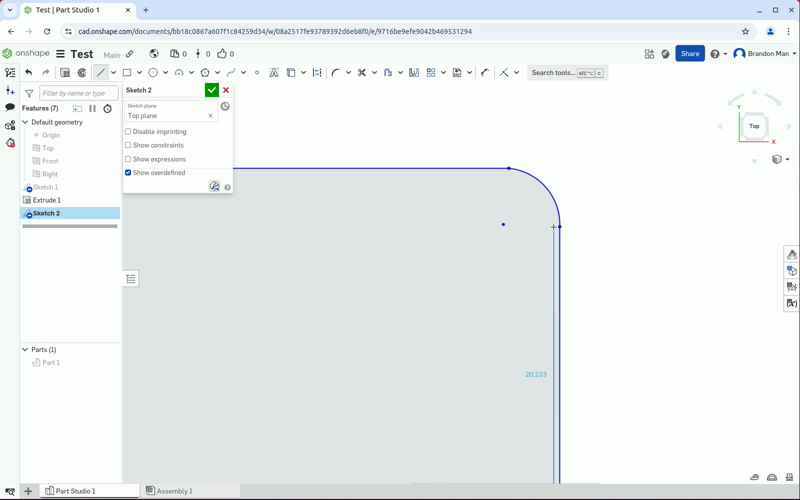
scroll(6)
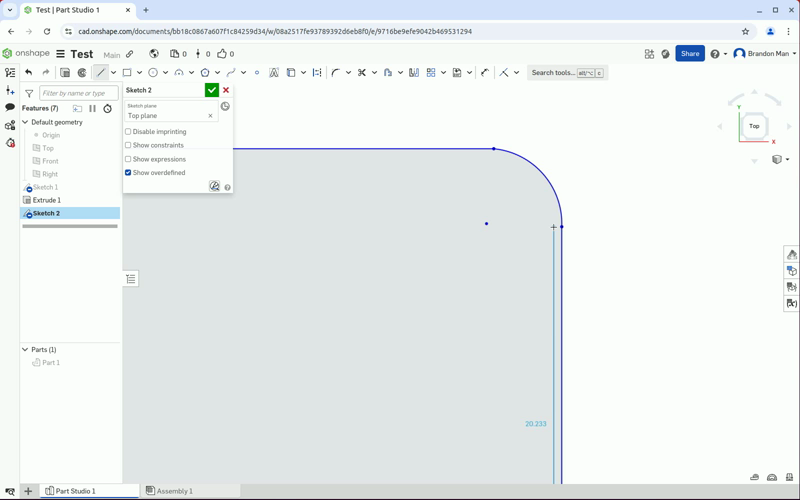
scroll(6)
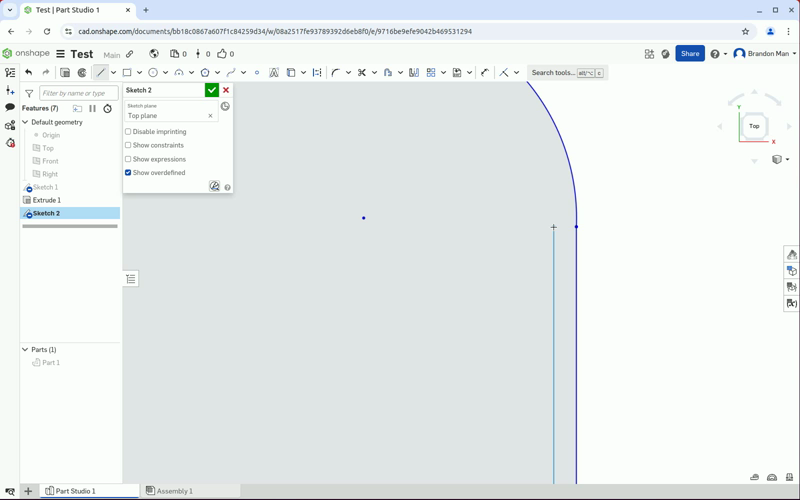
click(553, 226)
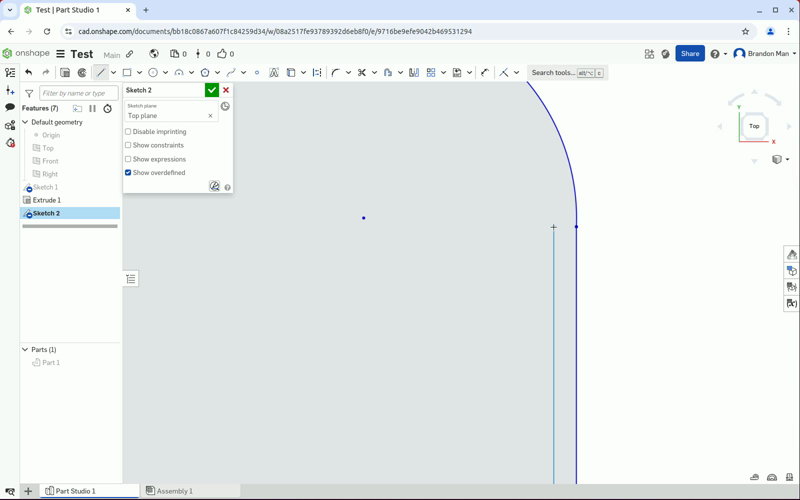
scroll(-6)
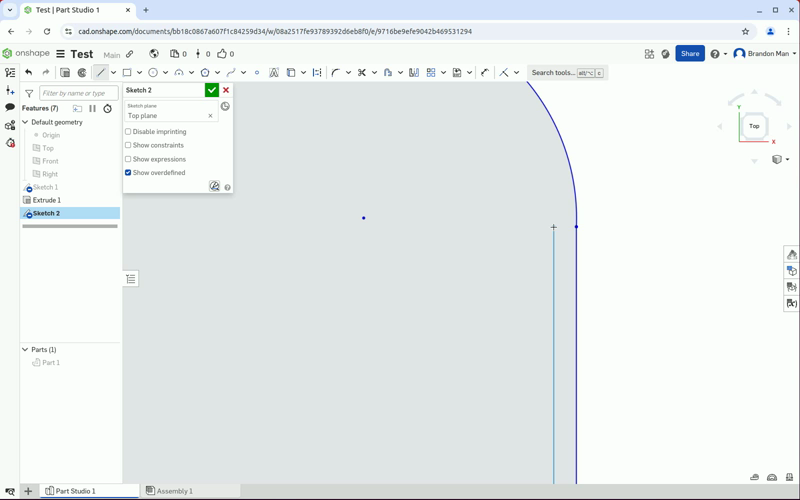
scroll(-6)
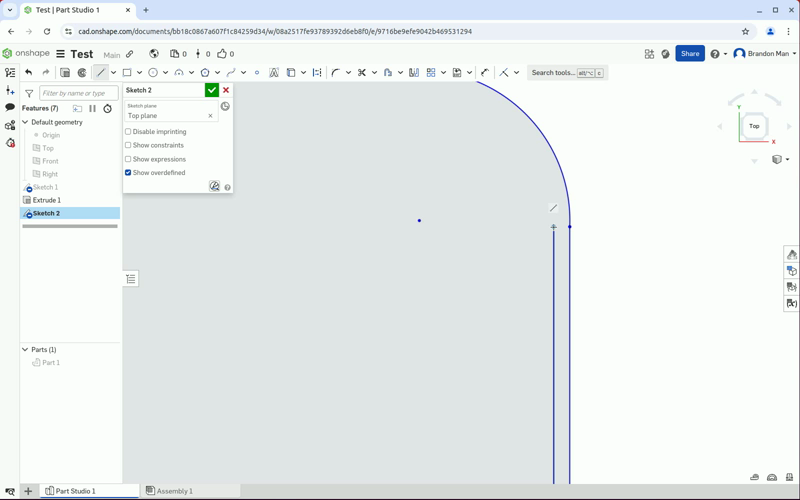
scroll(-6)
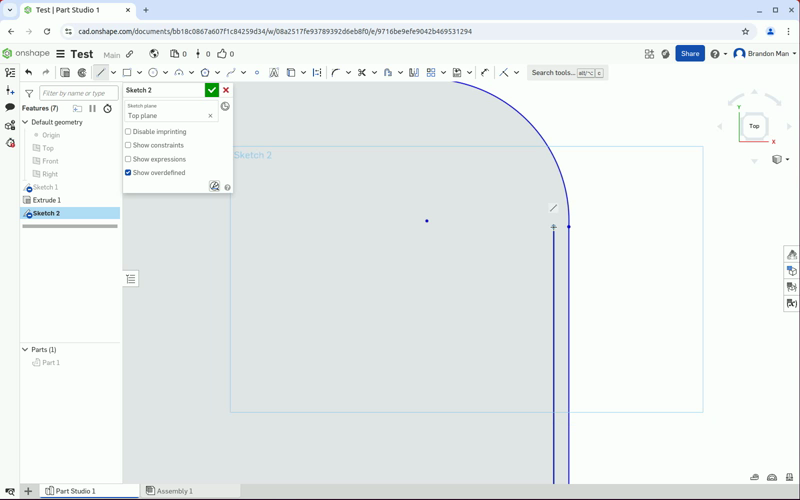
scroll(-6)
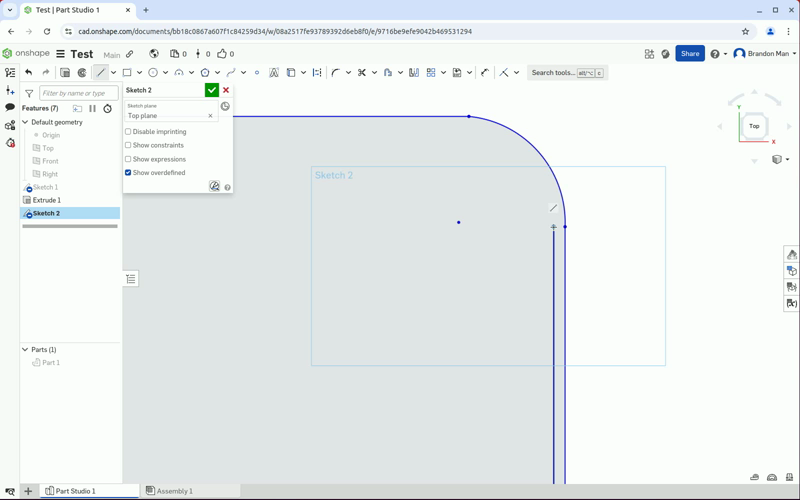
scroll(-6)
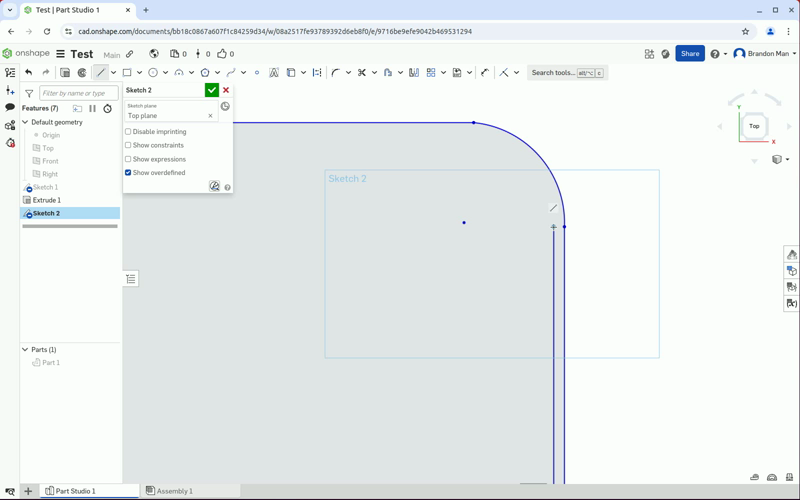
scroll(-6)
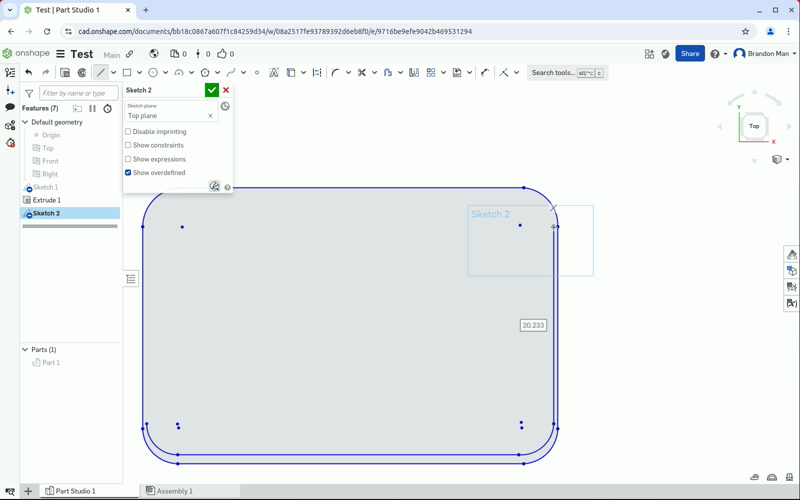
scroll(-6)
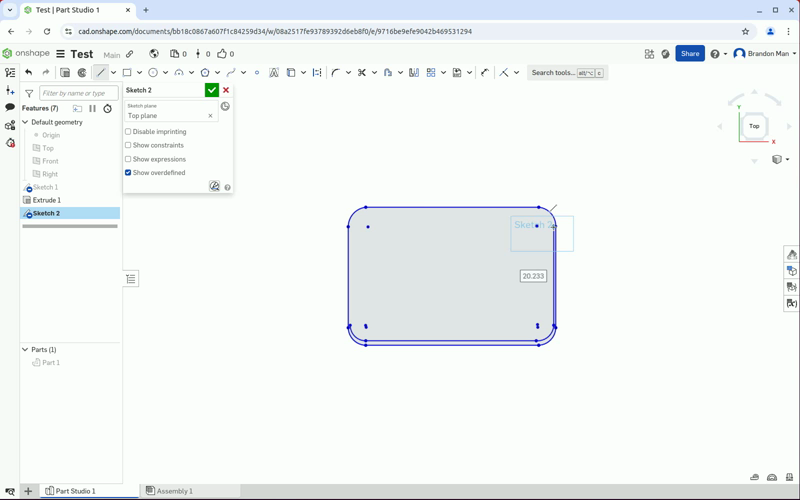
key_up(shift)
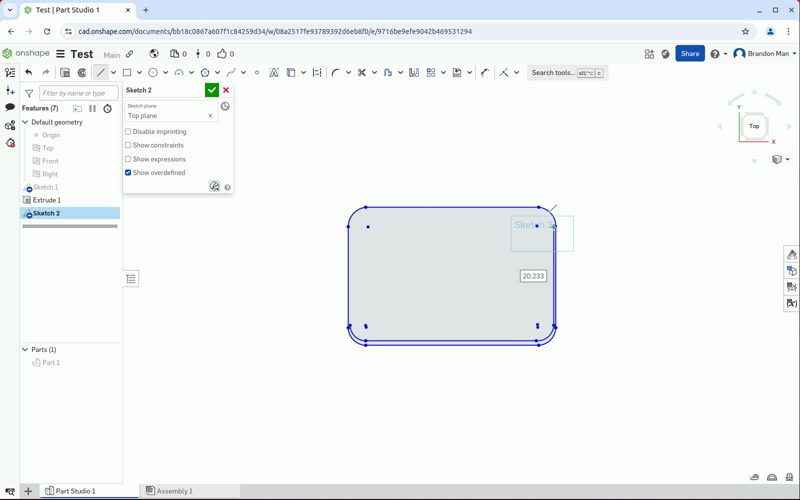
key(esc)
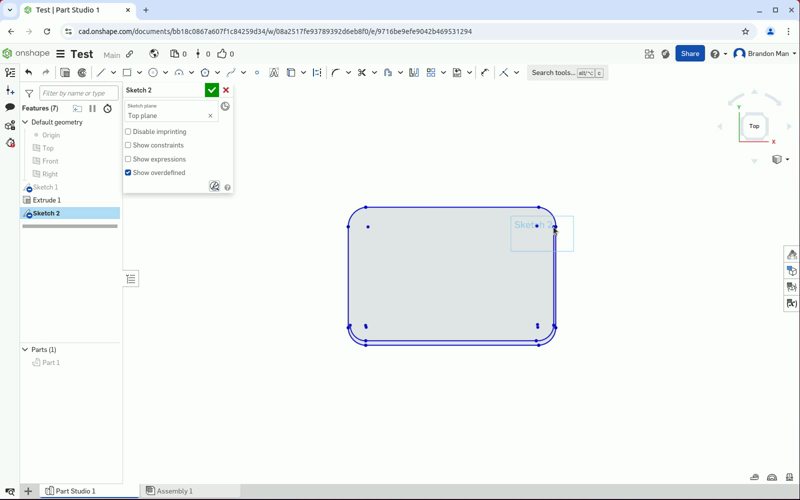
key(a)
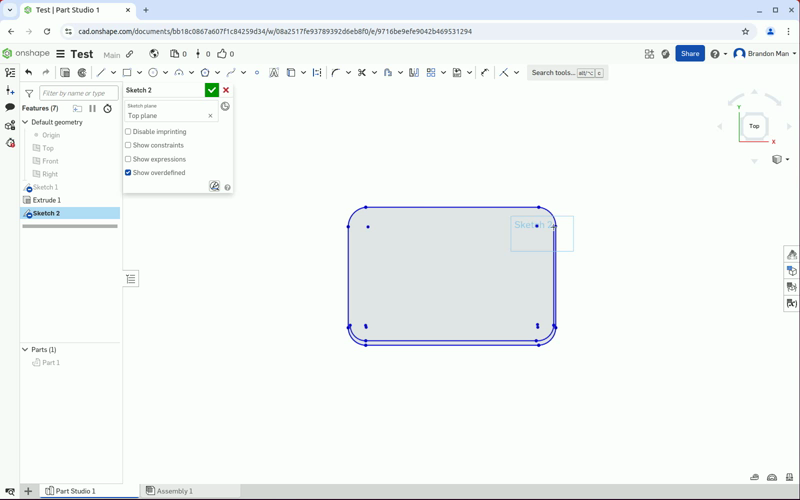
mouse_move(553, 226)
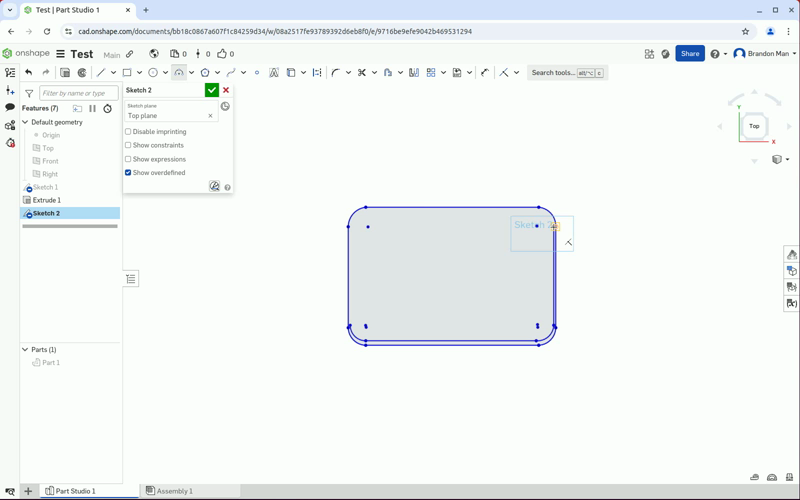
scroll(6)
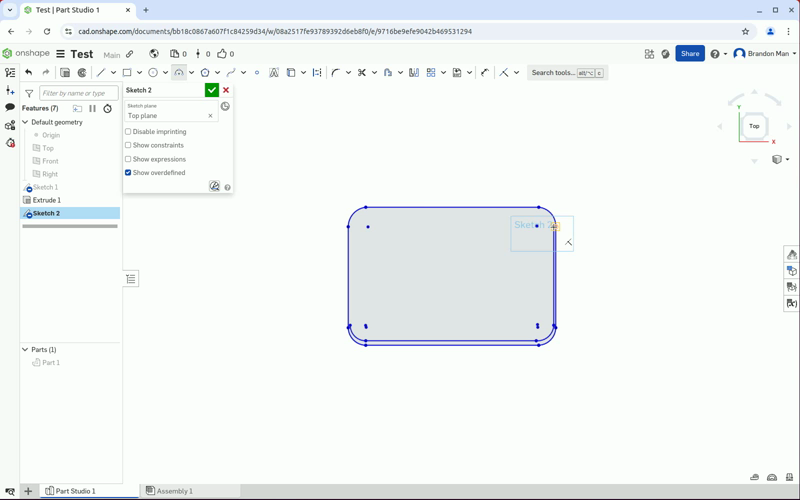
scroll(6)
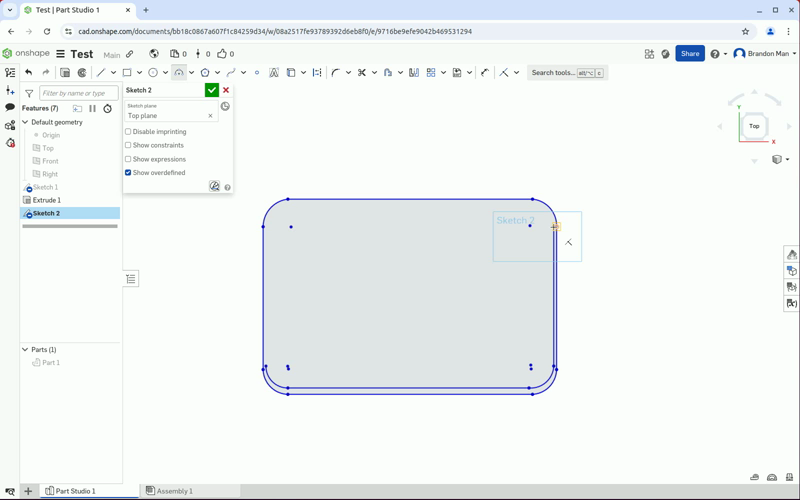
scroll(6)
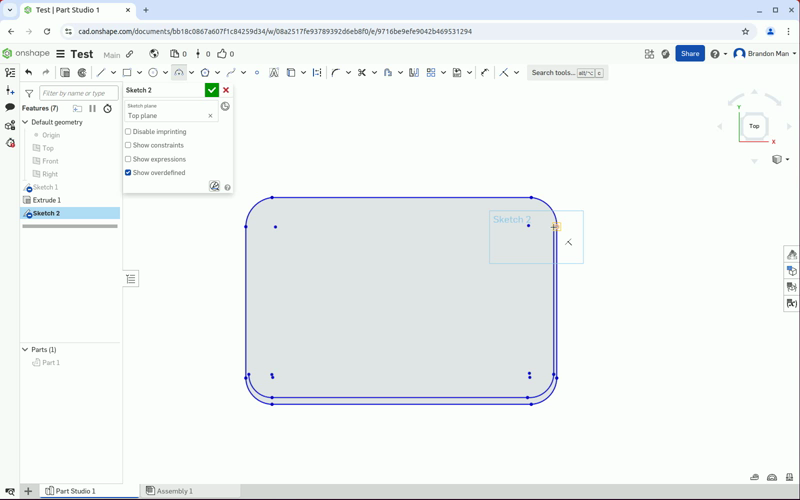
scroll(6)
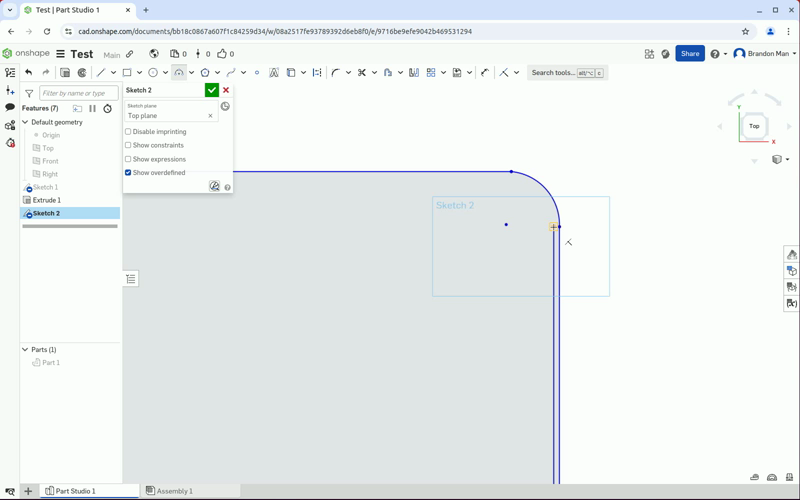
scroll(6)
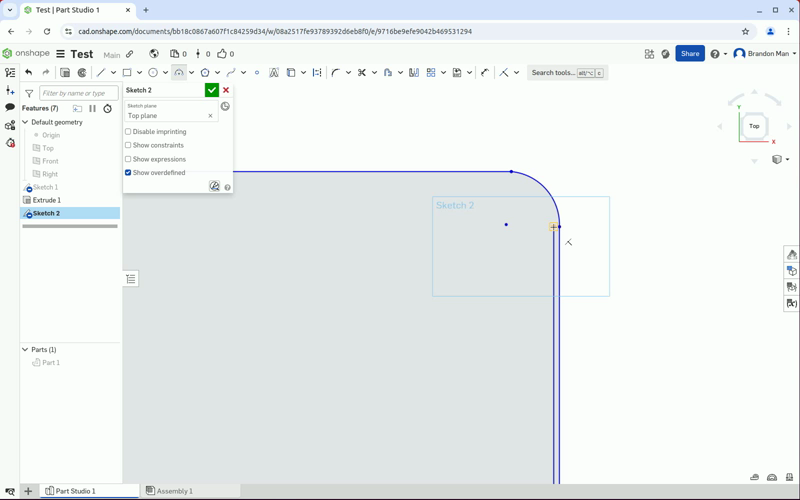
scroll(6)
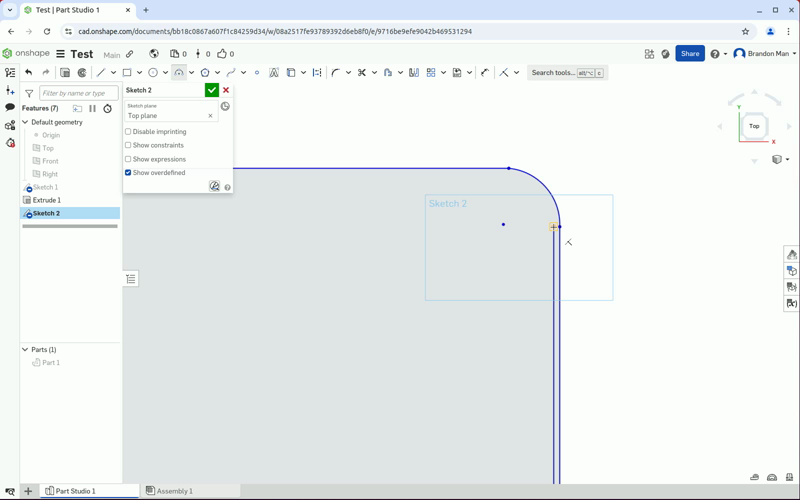
scroll(6)
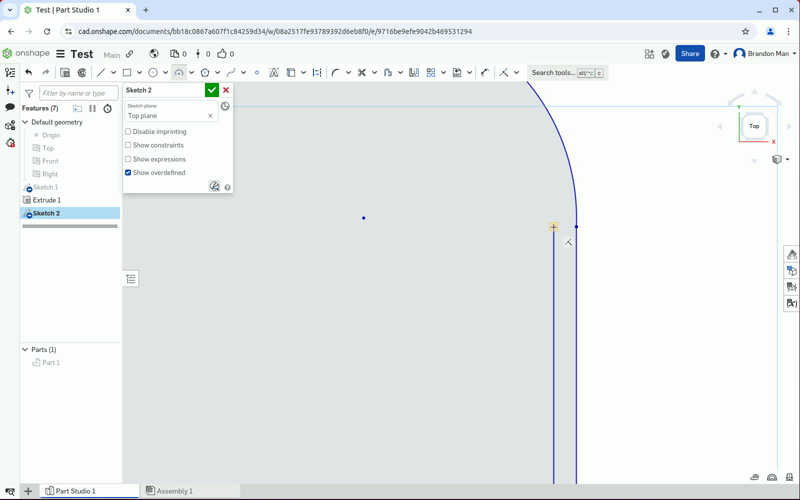
click(553, 226)
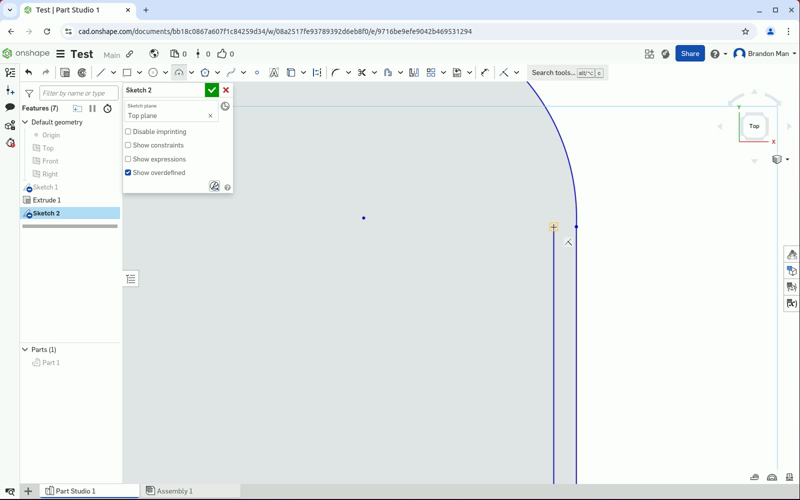
scroll(-6)
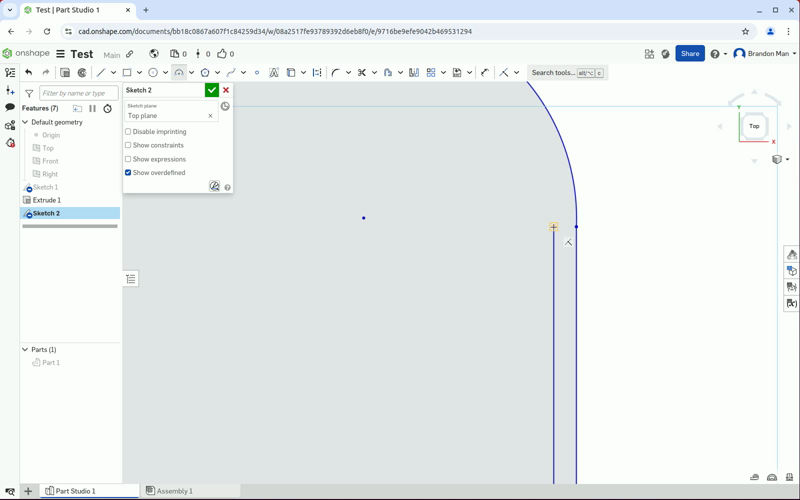
scroll(-6)
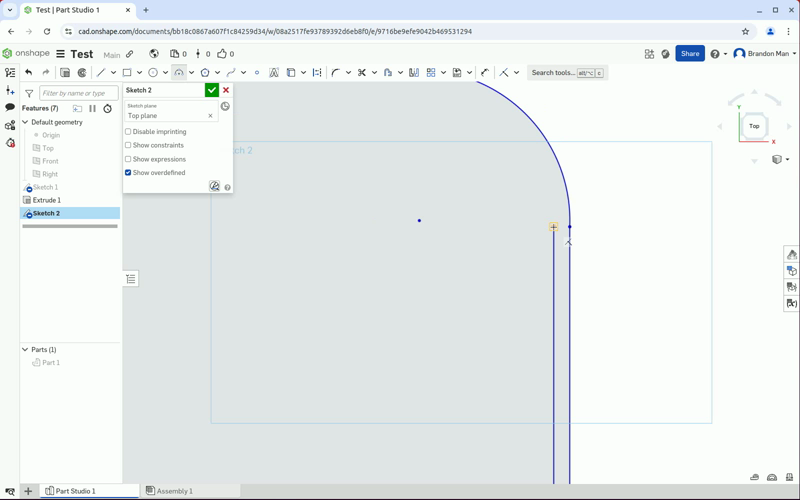
scroll(-6)
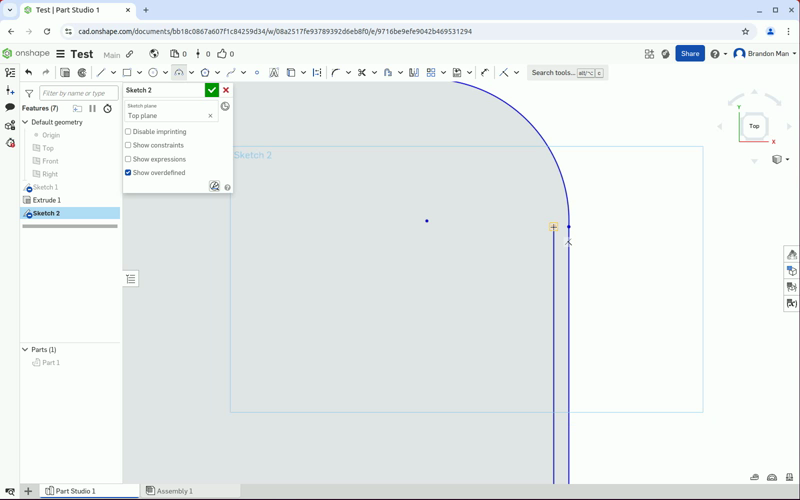
scroll(-6)
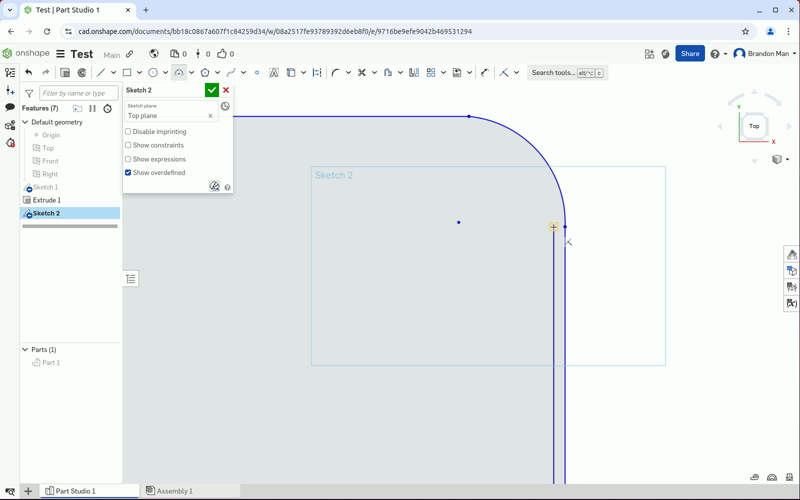
scroll(-6)
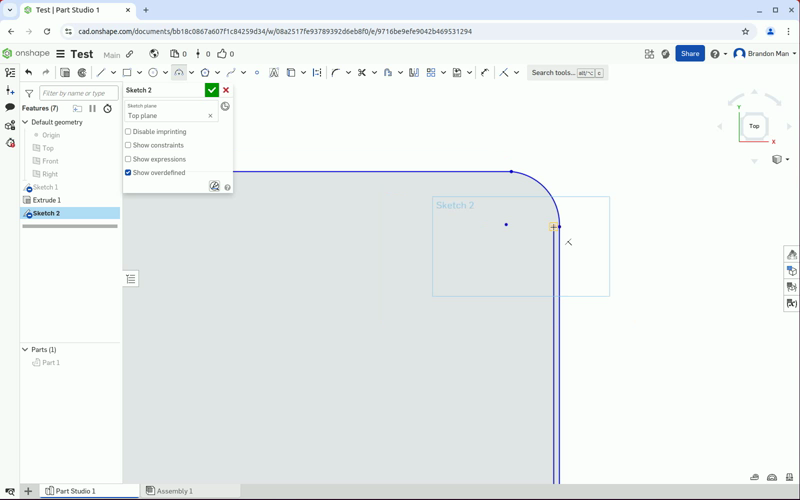
scroll(-6)
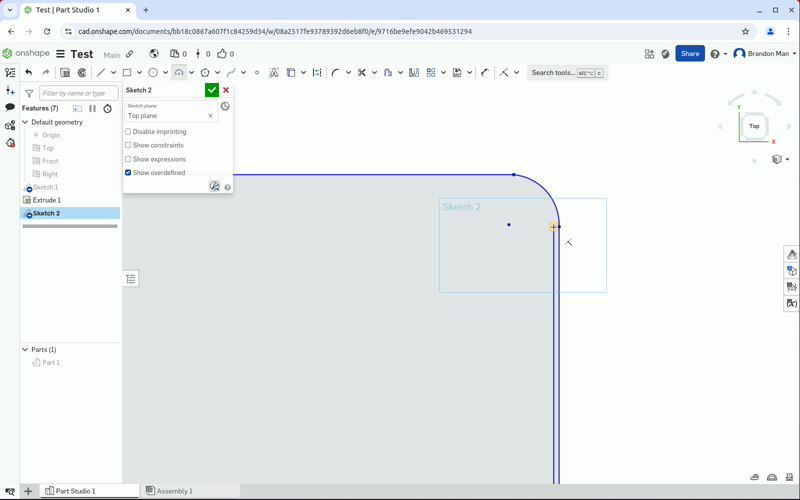
scroll(-6)
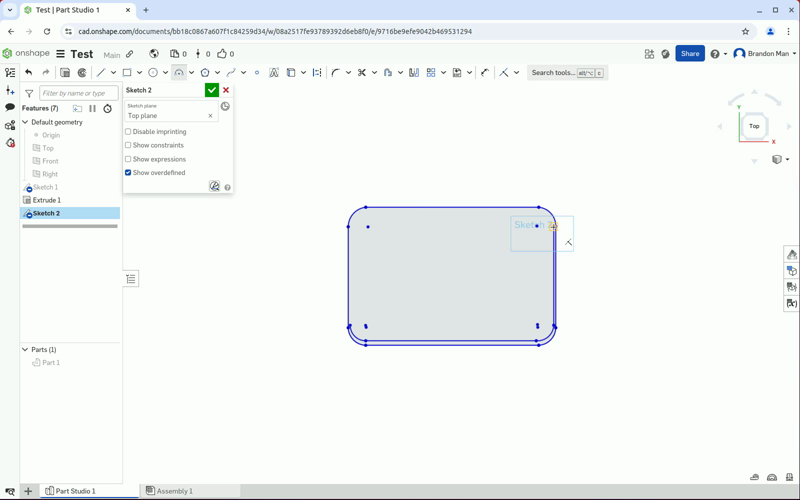
key_down(shift)
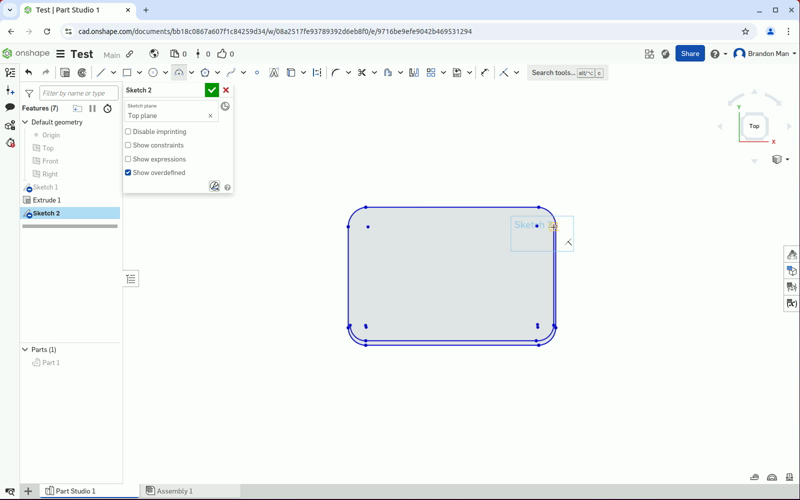
mouse_move(536, 209)
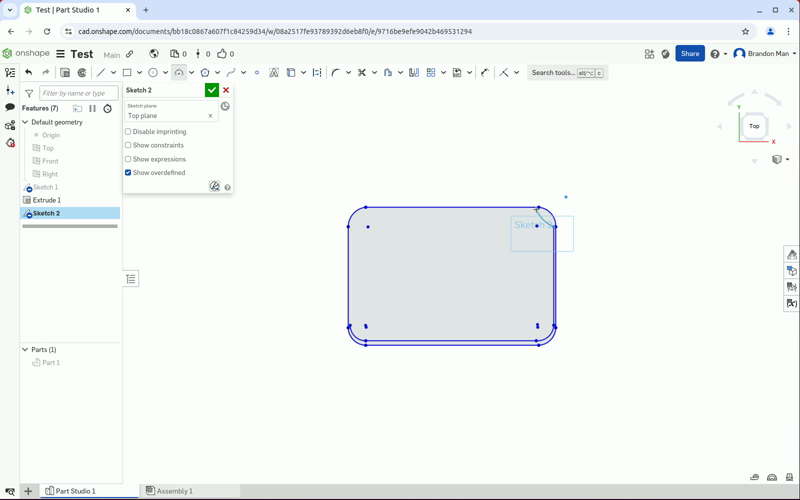
scroll(6)
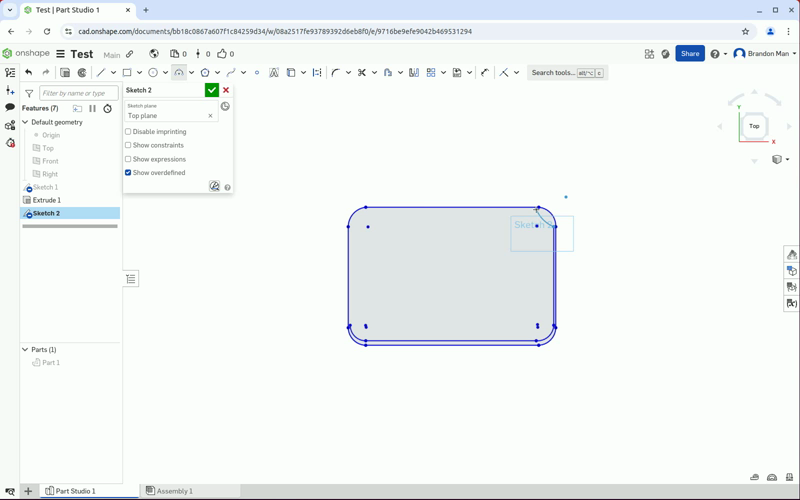
scroll(6)
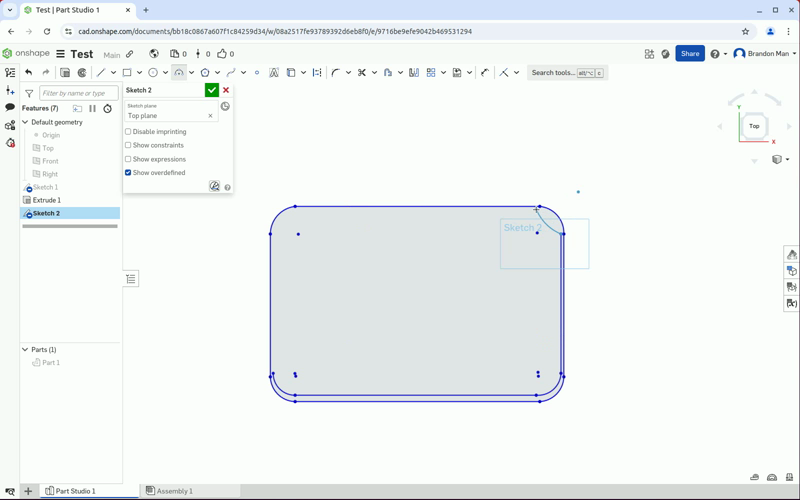
scroll(6)
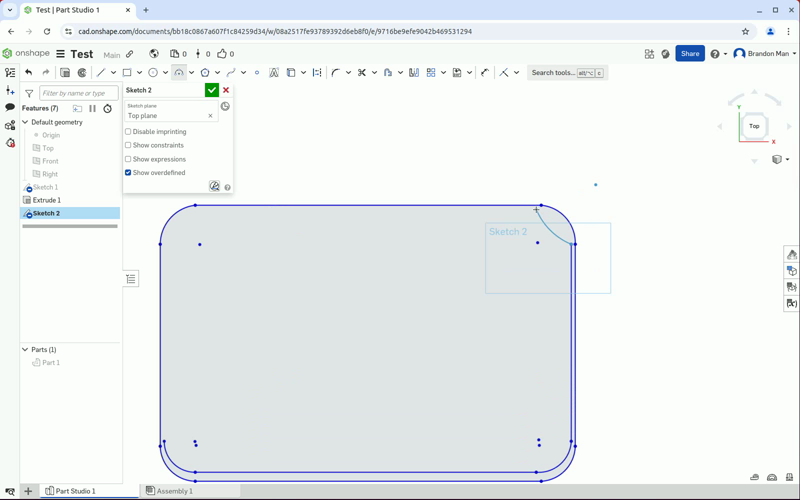
scroll(6)
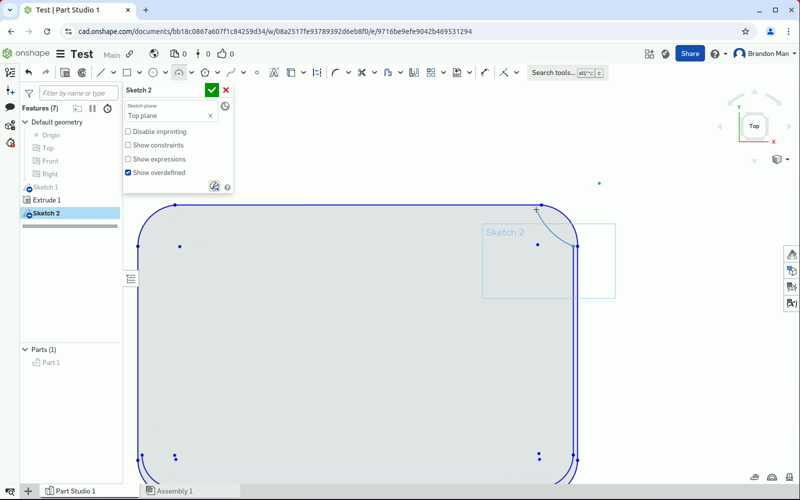
scroll(6)
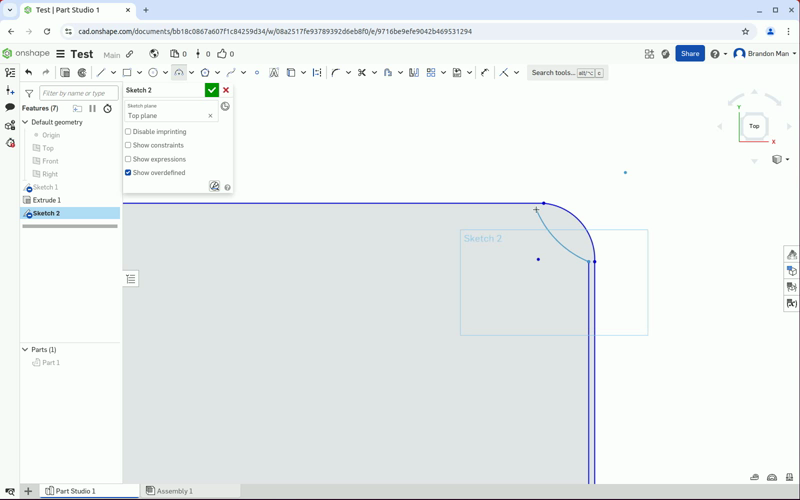
scroll(6)
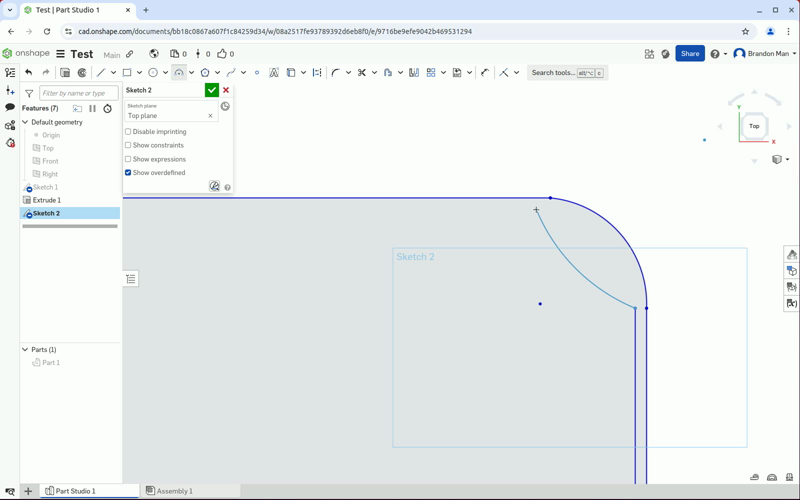
scroll(6)
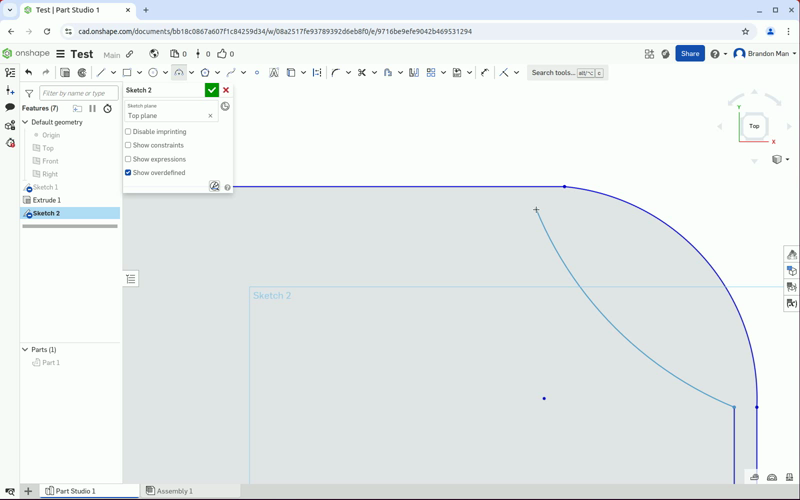
click(536, 209)
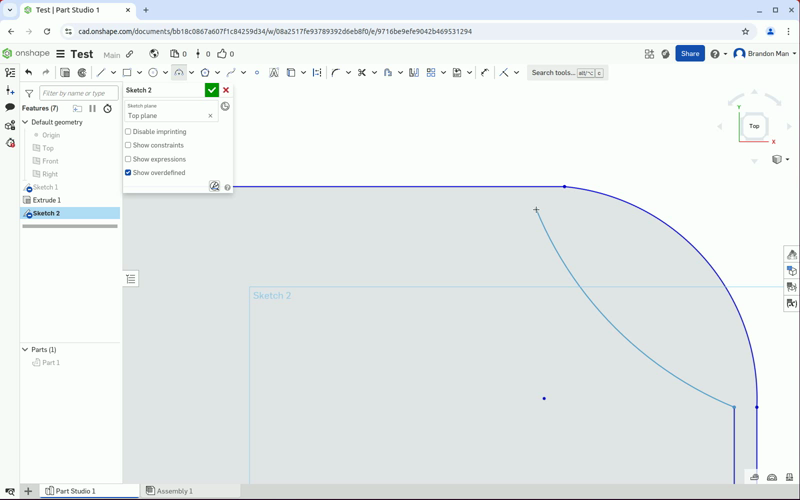
scroll(-6)
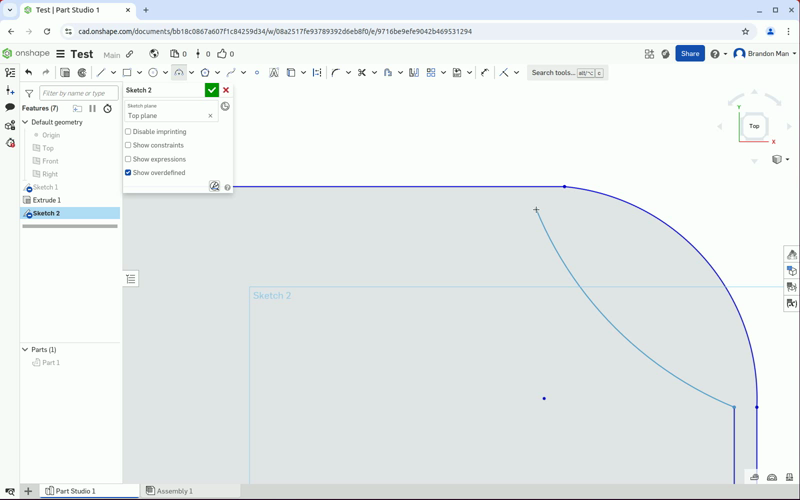
scroll(-6)
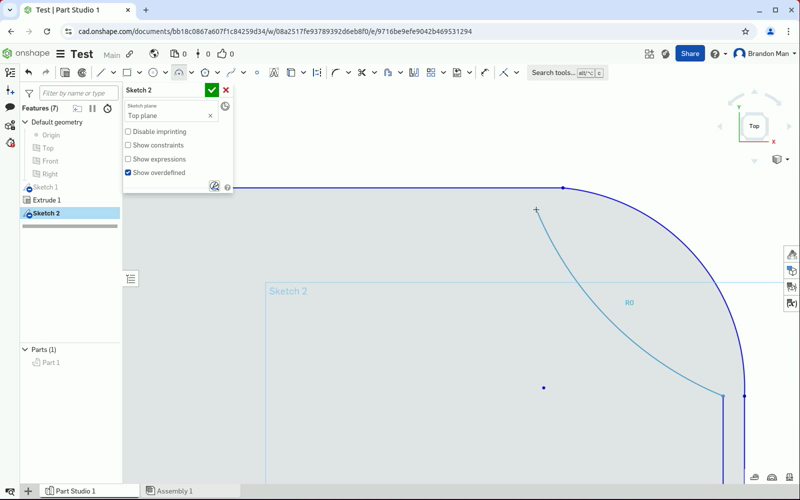
scroll(-6)
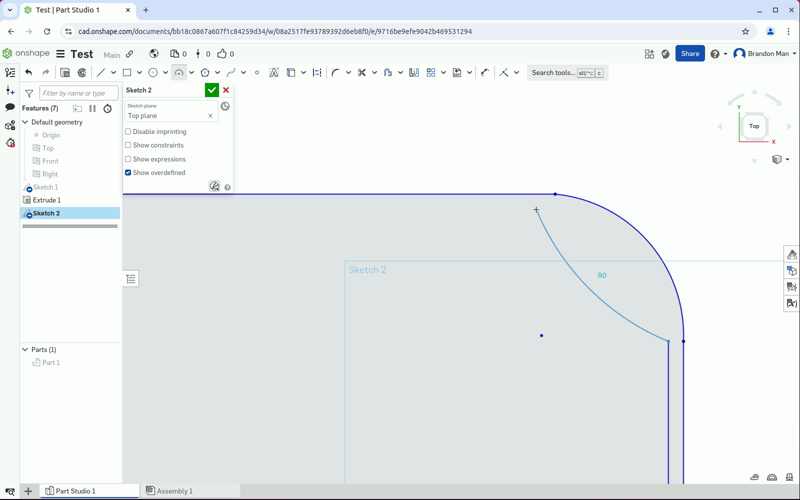
scroll(-6)
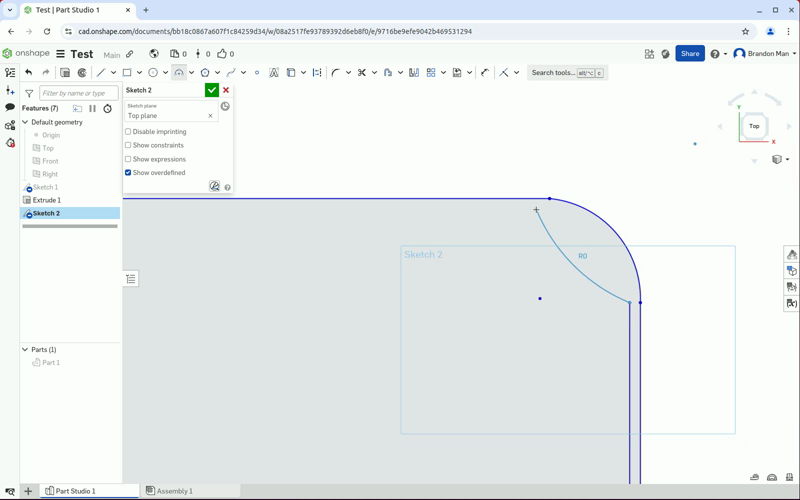
scroll(-6)
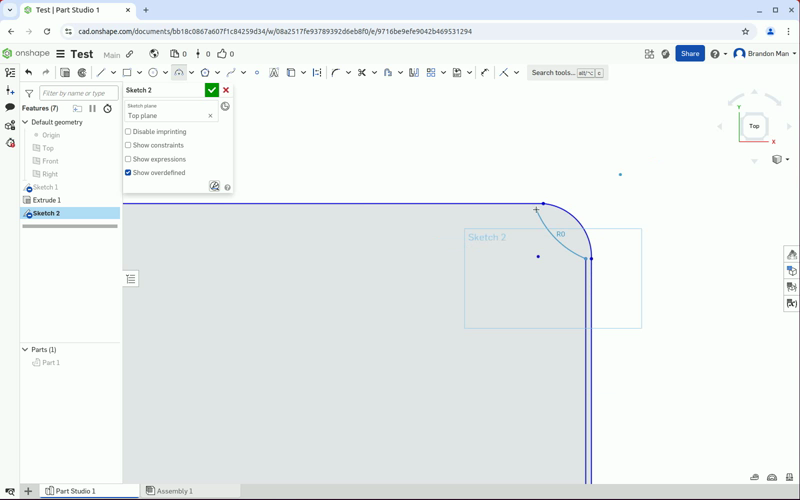
scroll(-6)
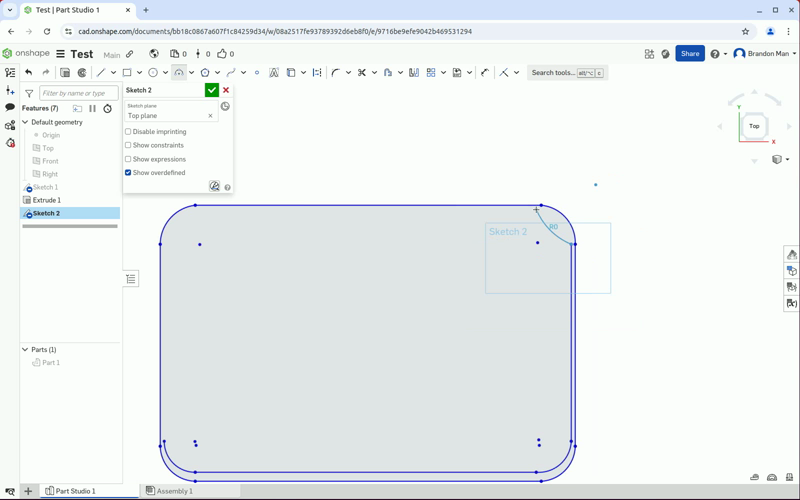
scroll(-6)
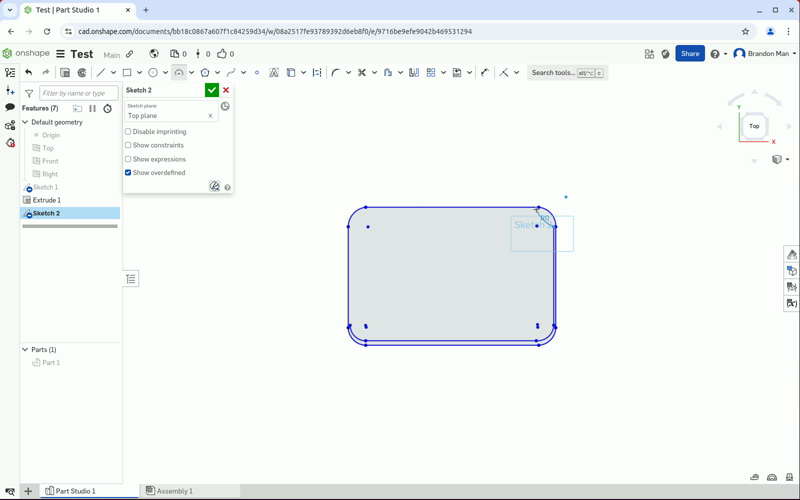
mouse_move(548, 214)
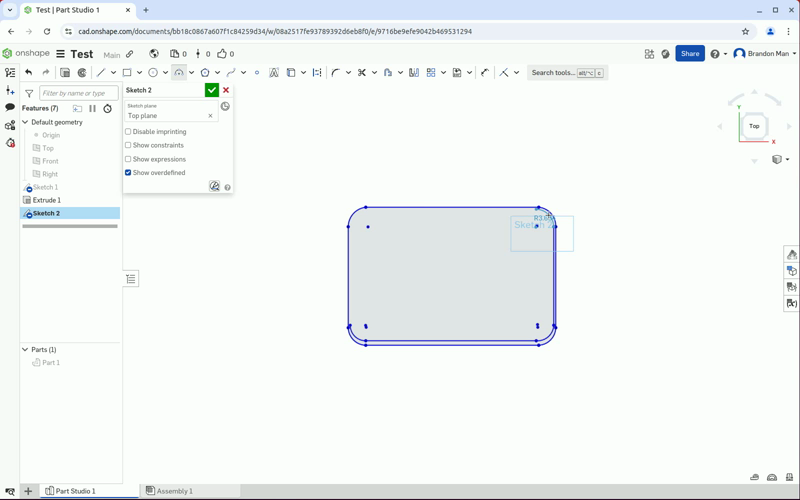
scroll(6)
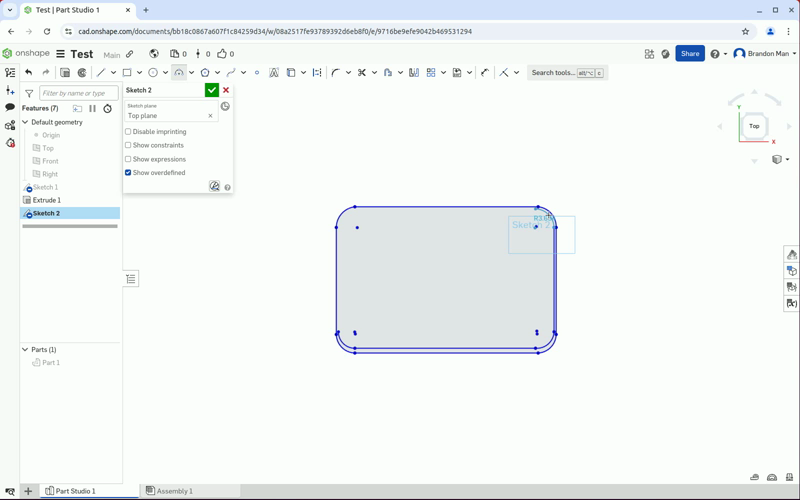
scroll(6)
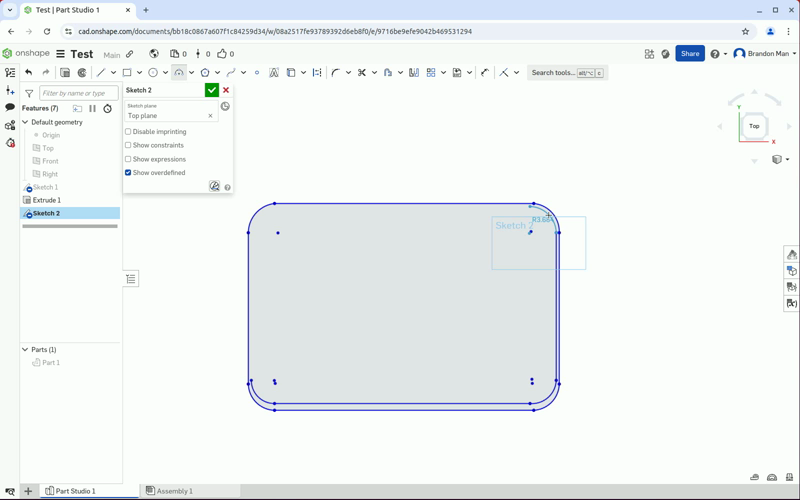
scroll(6)
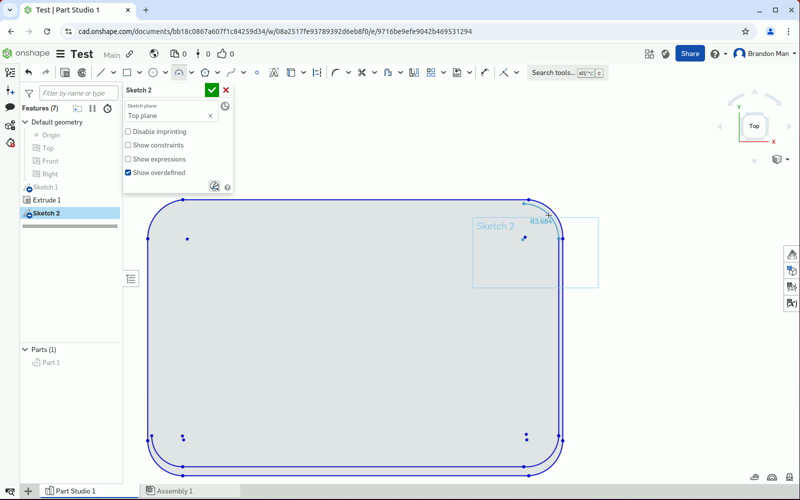
scroll(6)
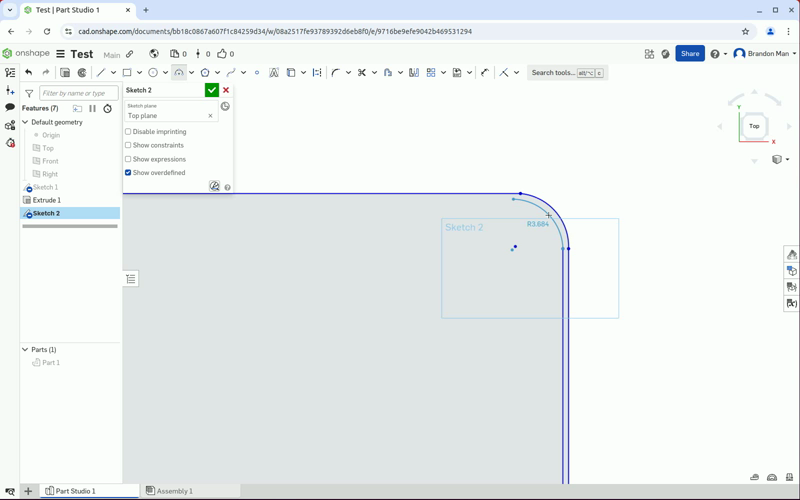
scroll(6)
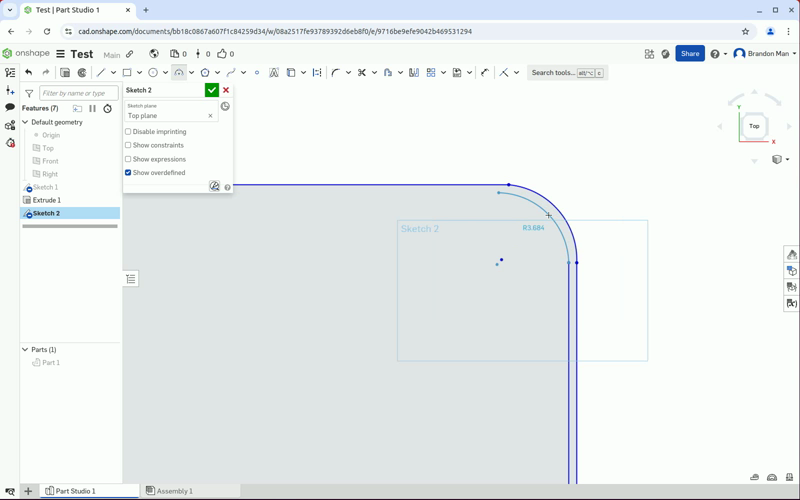
scroll(6)
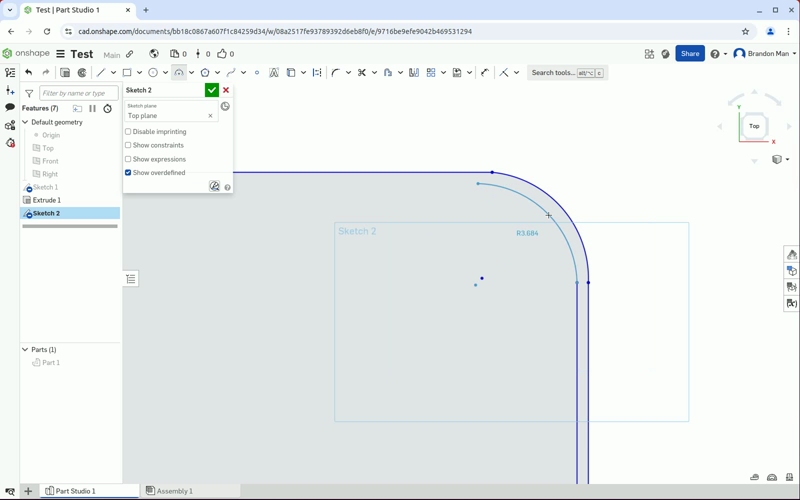
scroll(6)
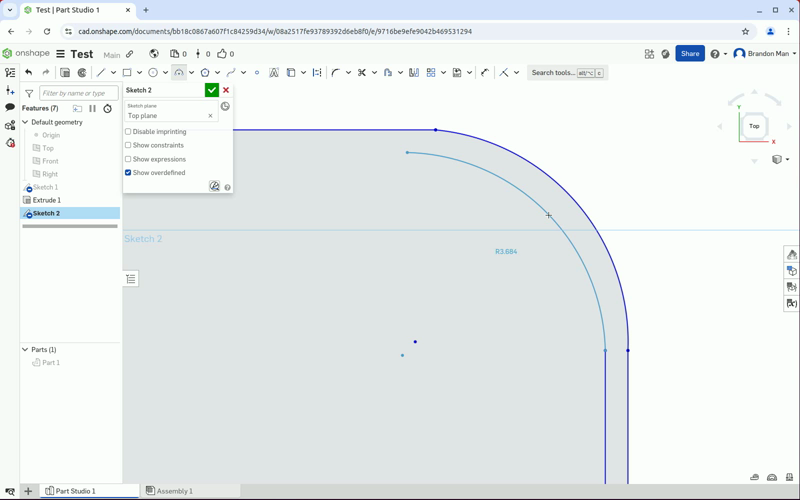
click(548, 214)
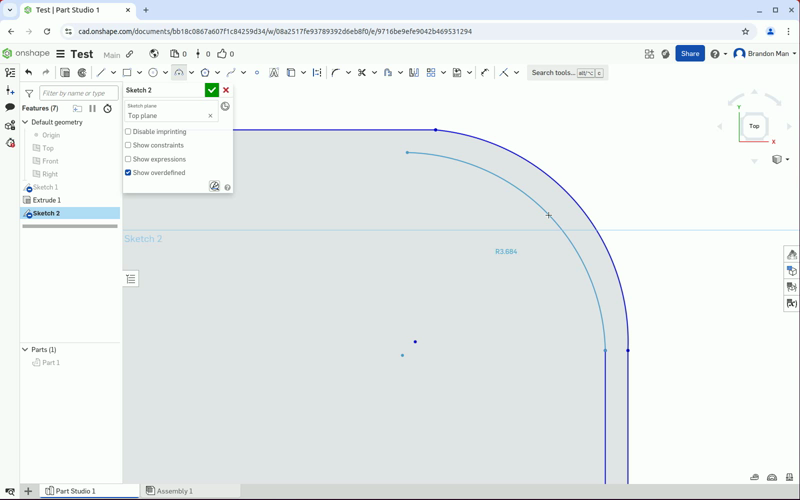
scroll(-6)
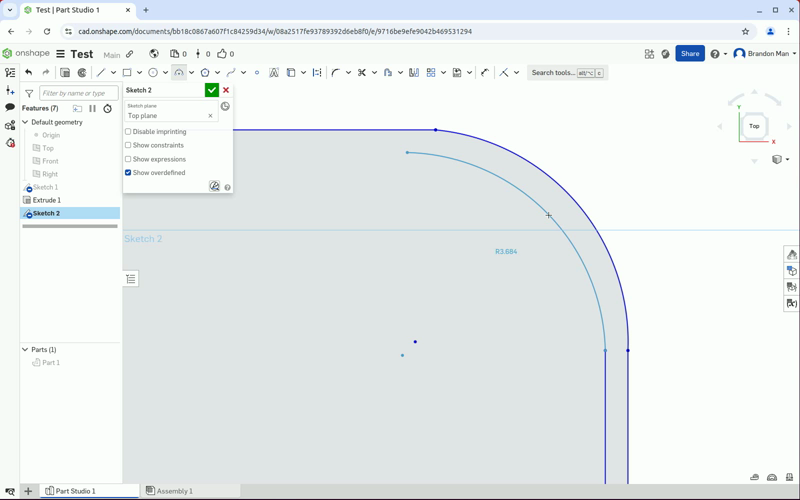
scroll(-6)
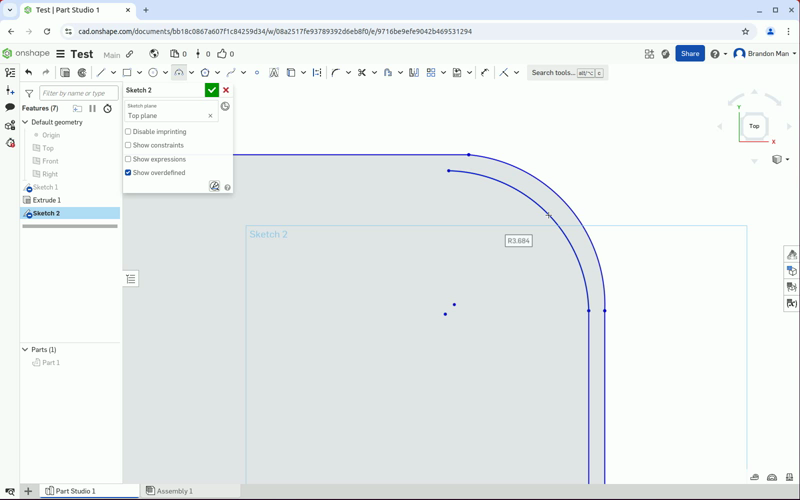
scroll(-6)
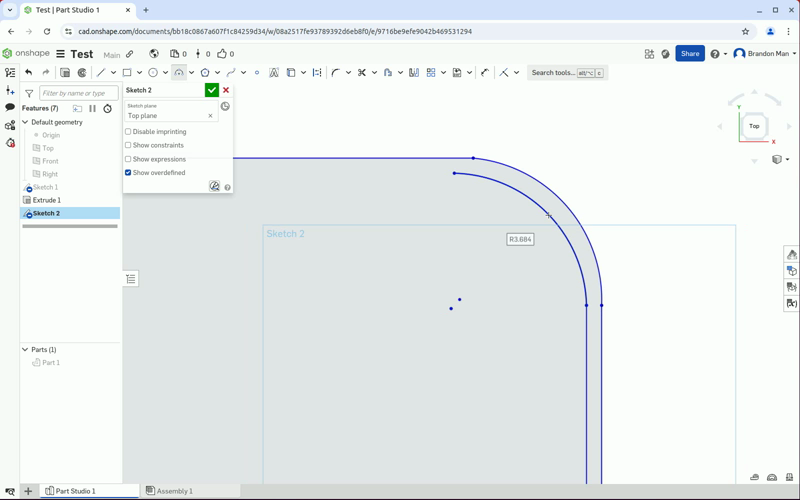
scroll(-6)
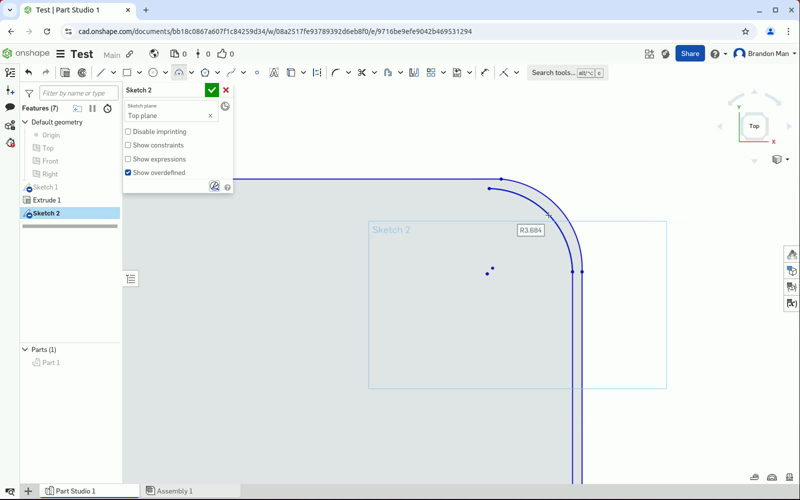
scroll(-6)
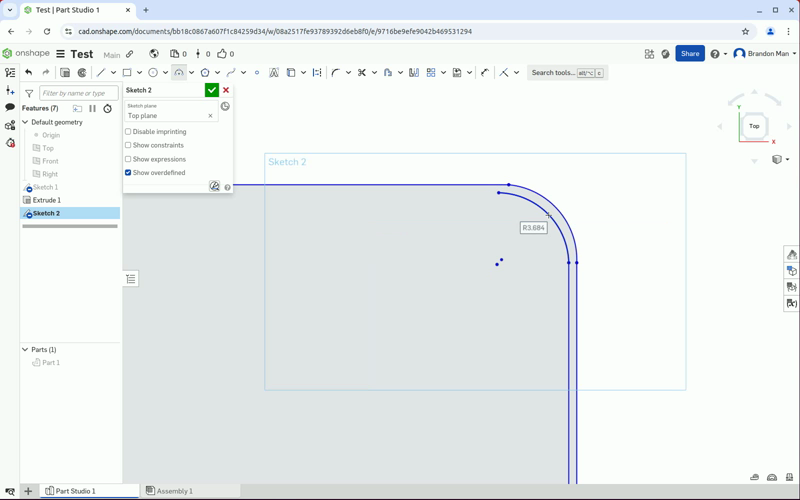
scroll(-6)
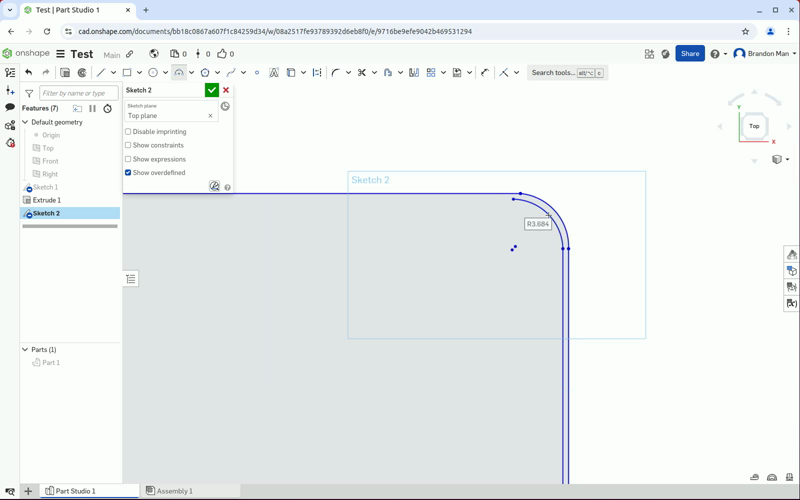
scroll(-6)
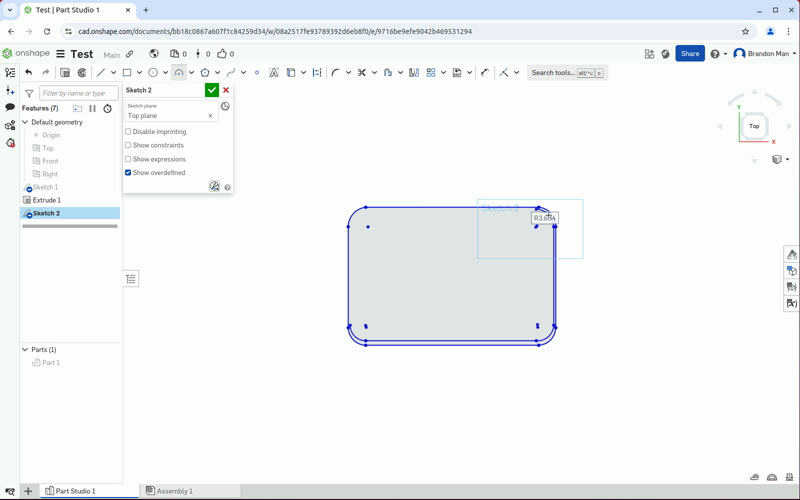
key_up(shift)
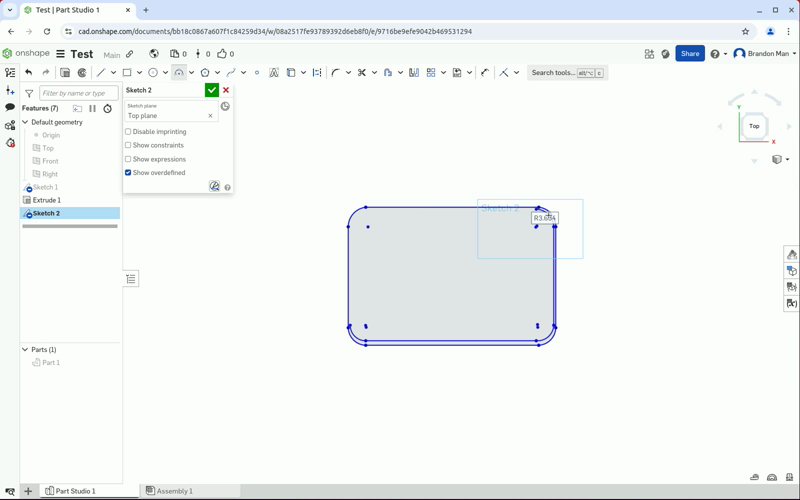
key(esc)
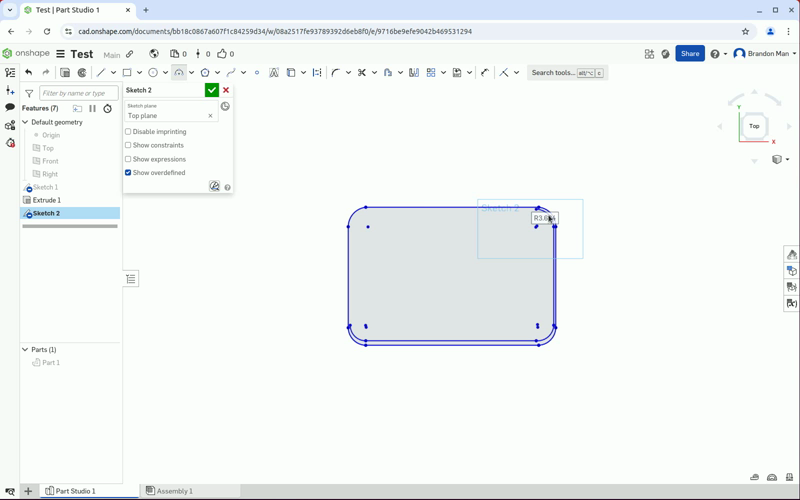
key(l)
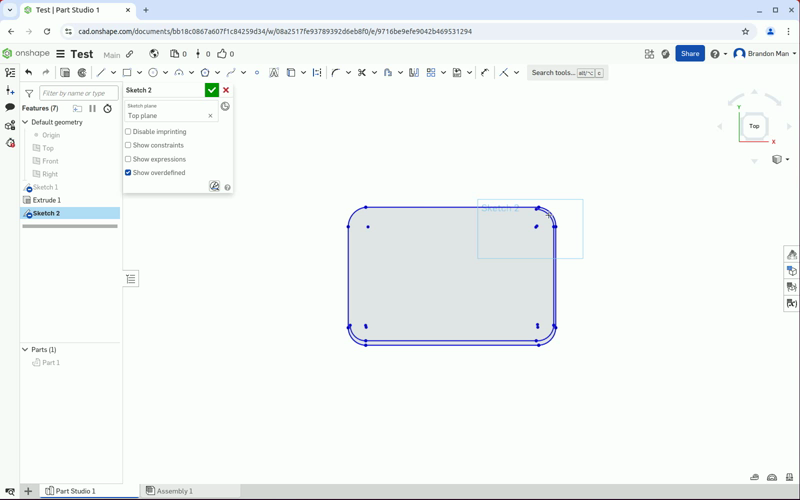
mouse_move(536, 209)
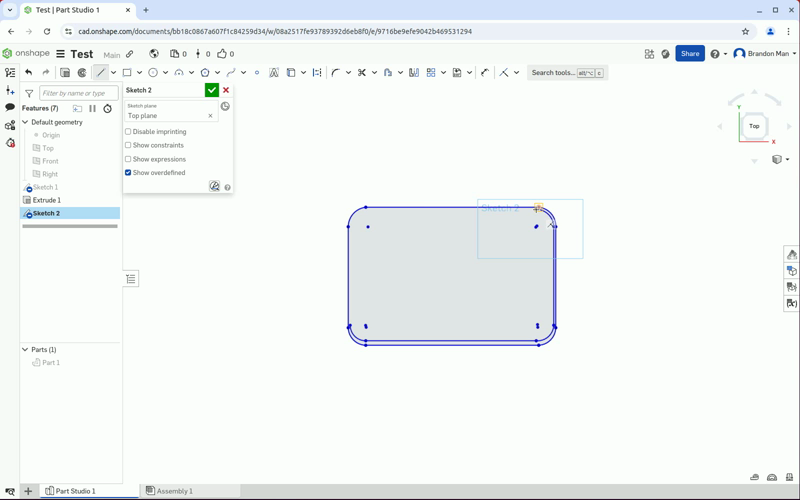
scroll(6)
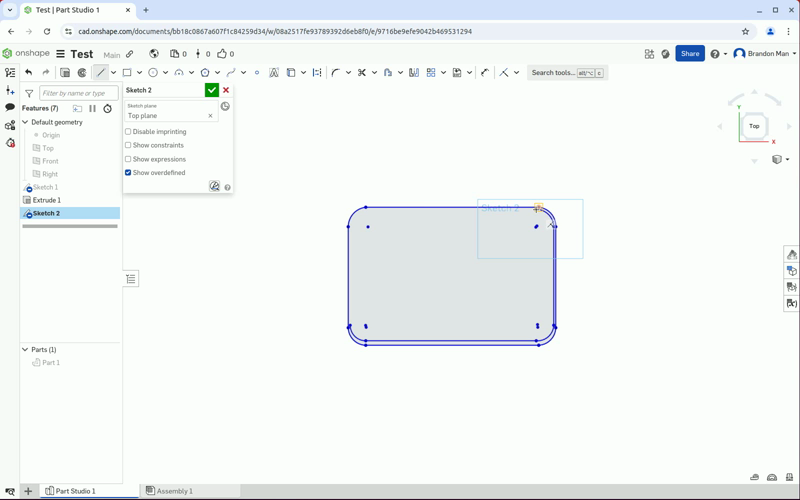
scroll(6)
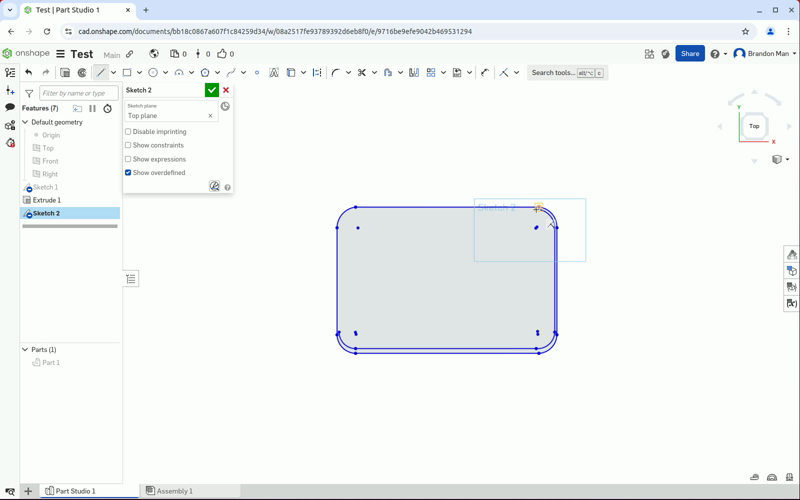
scroll(6)
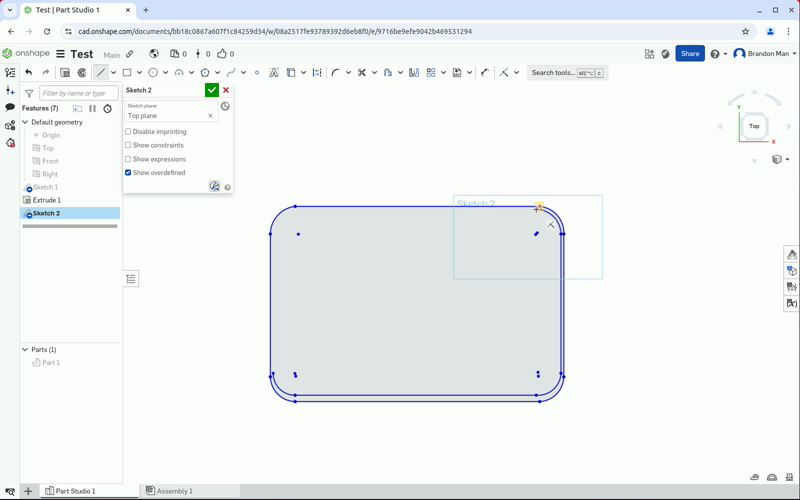
scroll(6)
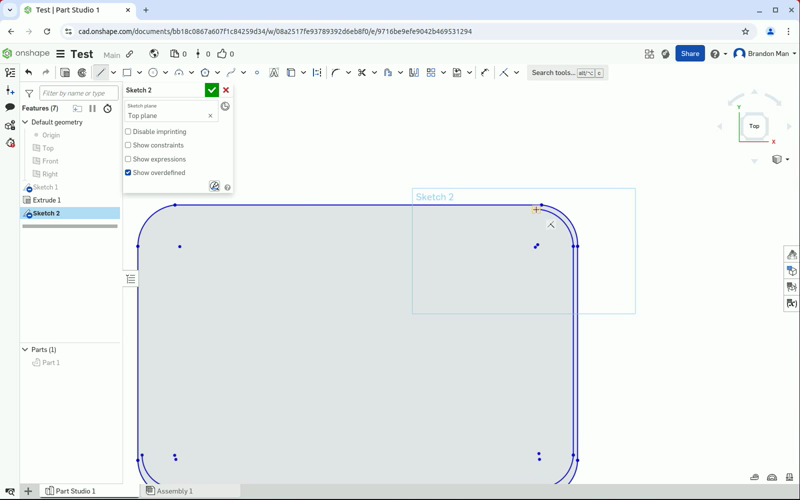
scroll(6)
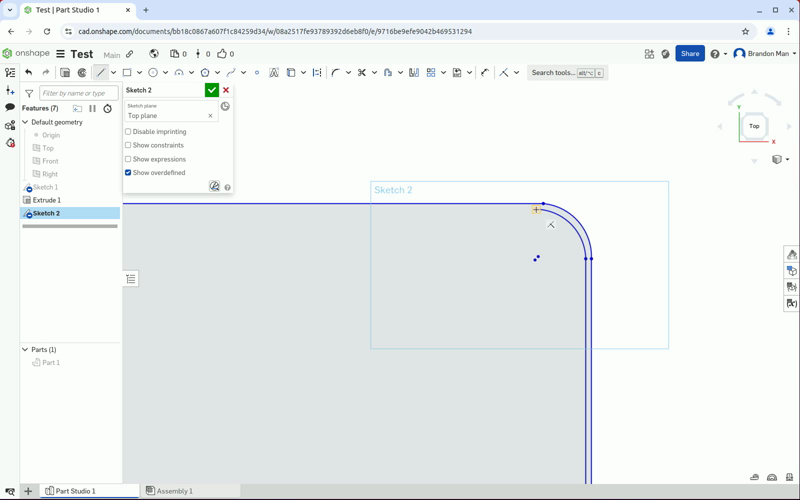
scroll(6)
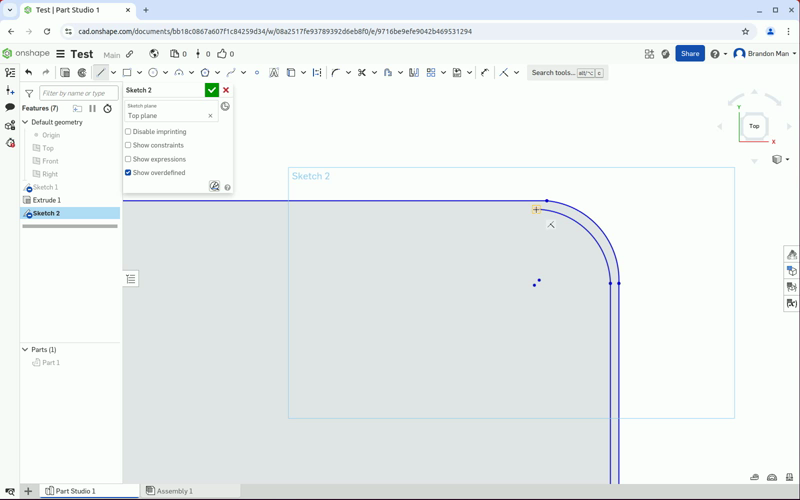
scroll(6)
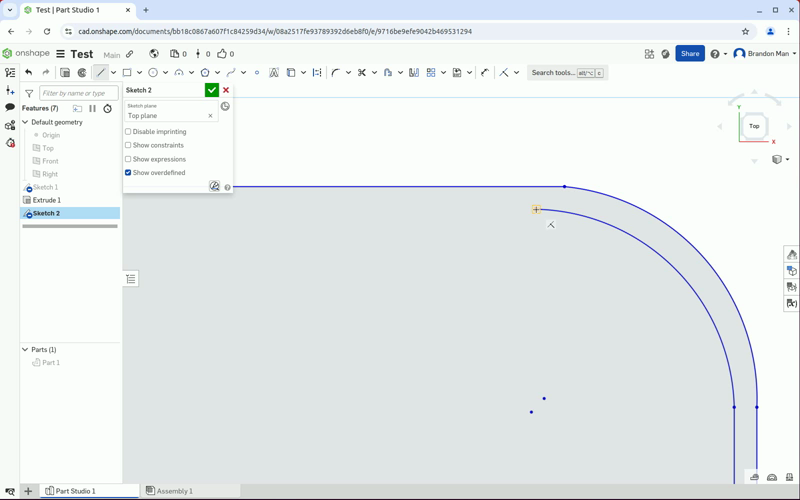
click(536, 209)
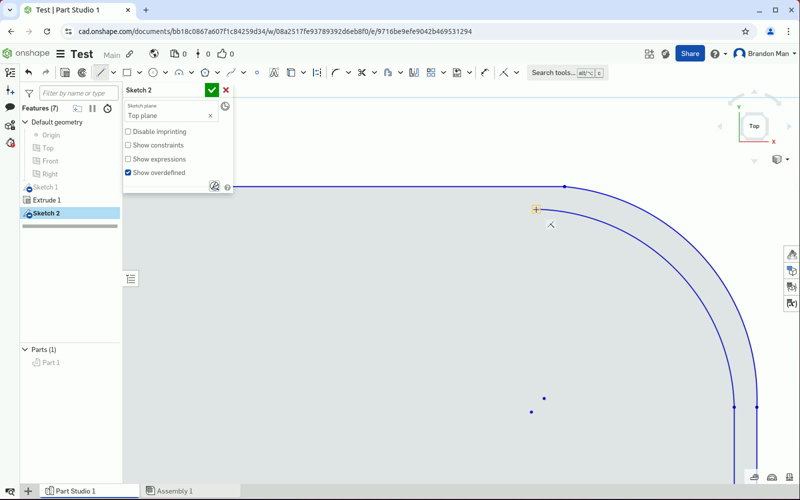
scroll(-6)
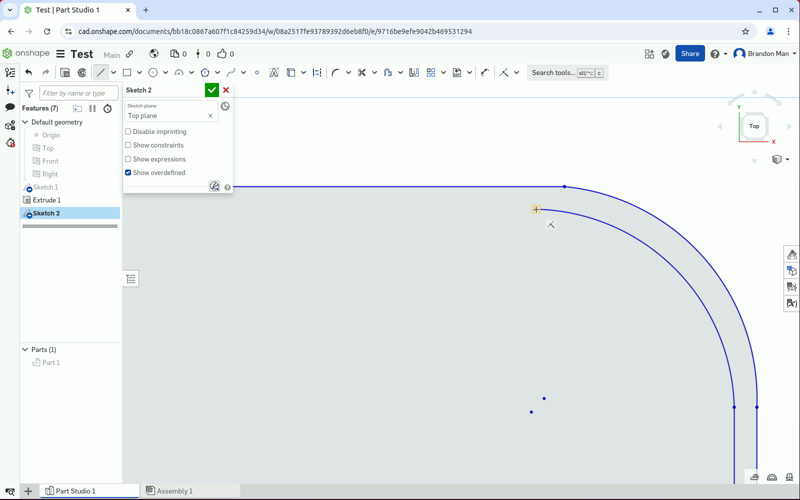
scroll(-6)
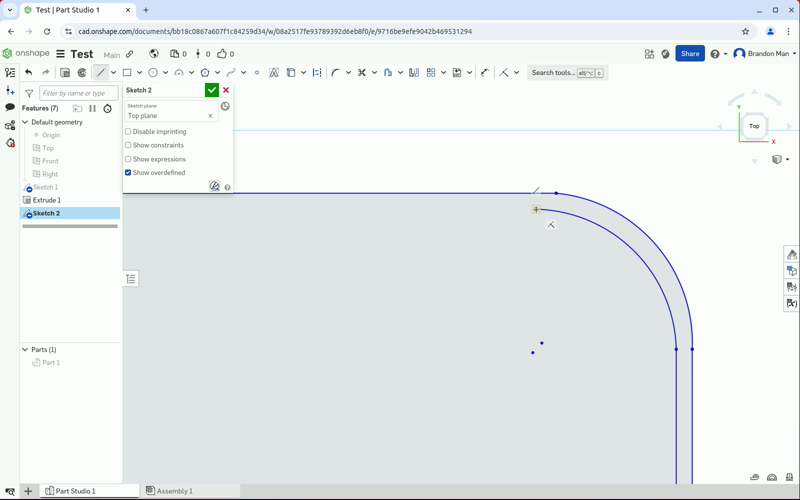
scroll(-6)
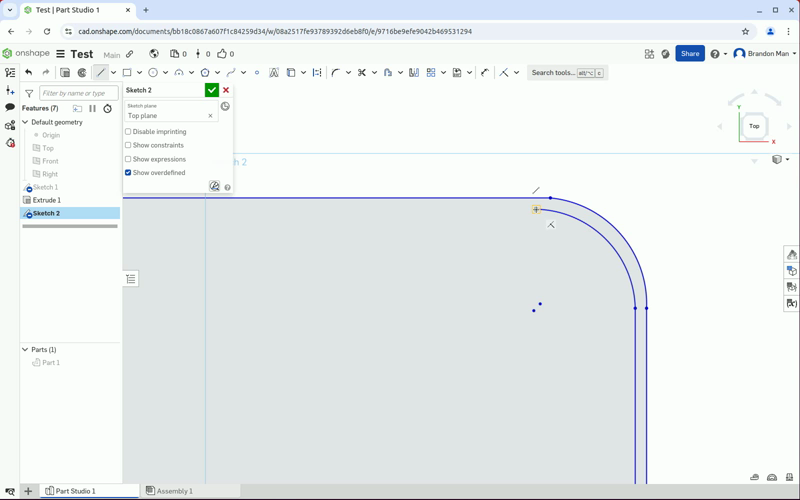
scroll(-6)
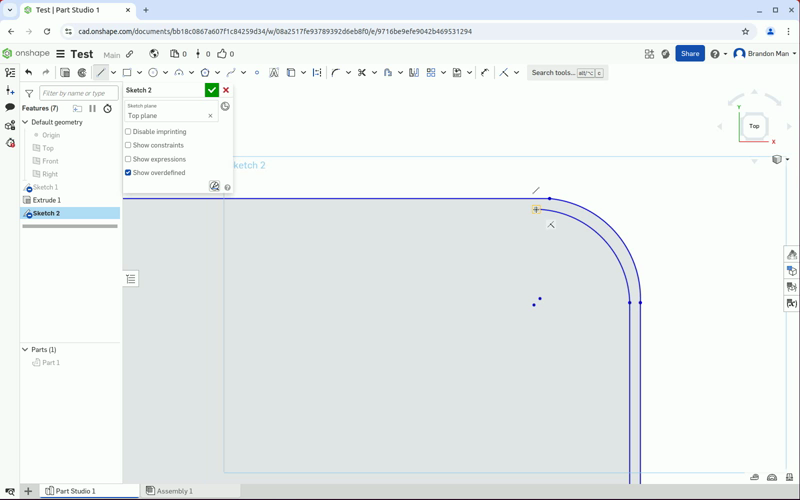
scroll(-6)
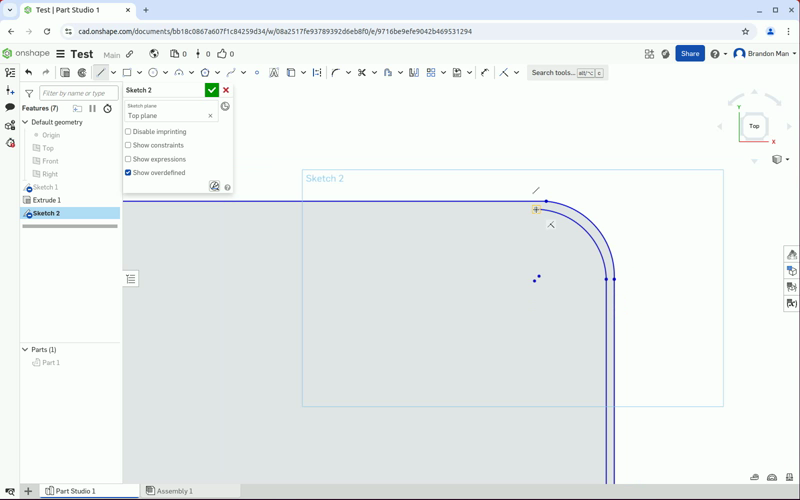
scroll(-6)
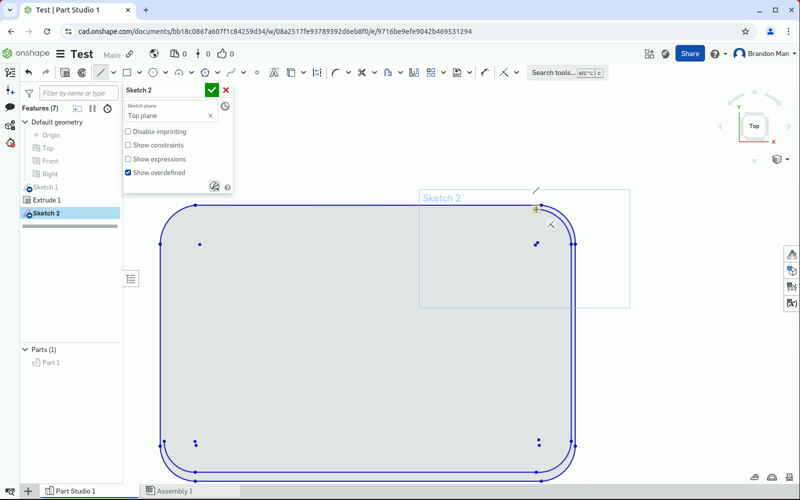
scroll(-6)
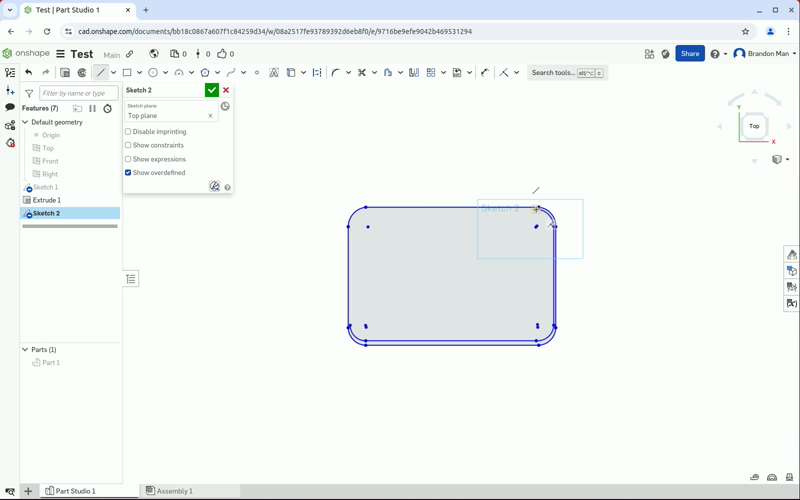
key_down(shift)
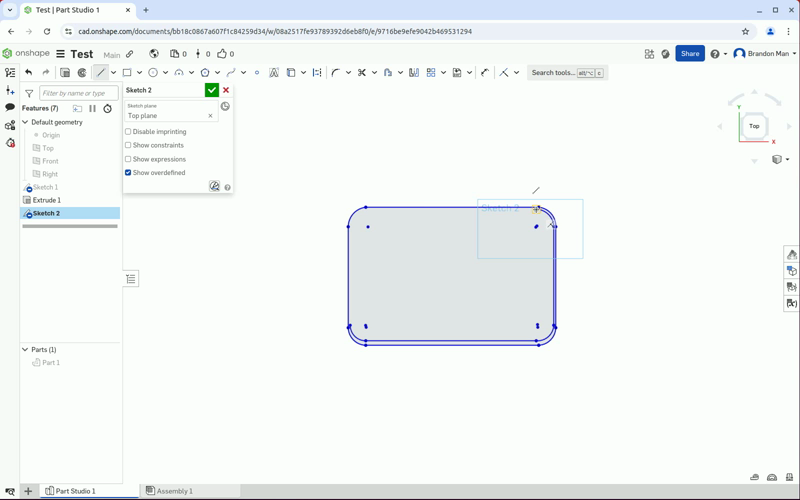
mouse_move(365, 209)
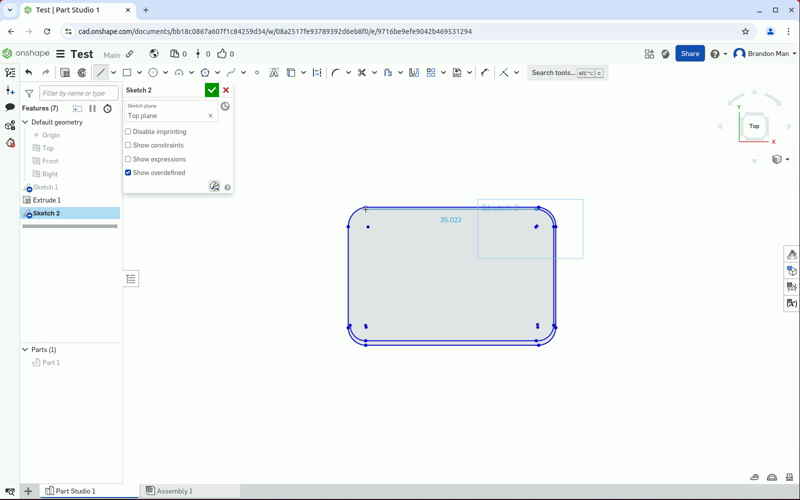
scroll(6)
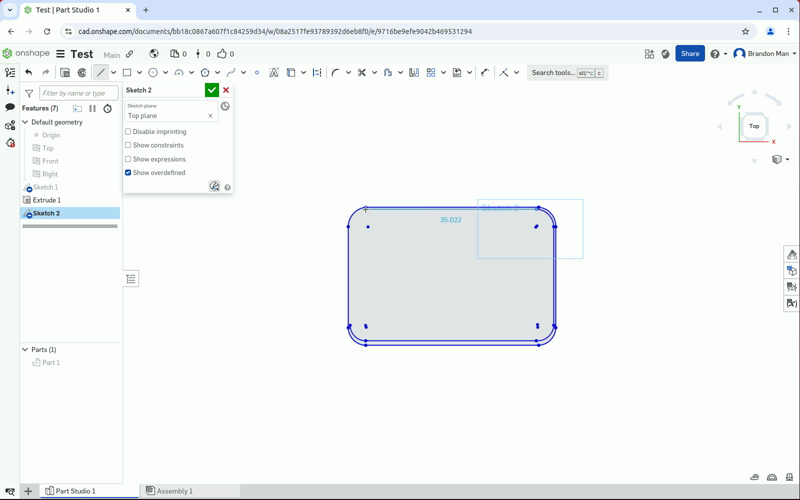
scroll(6)
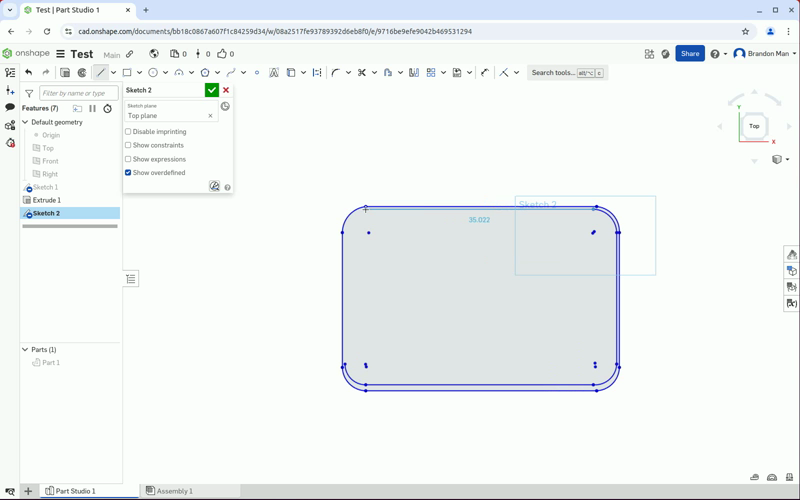
scroll(6)
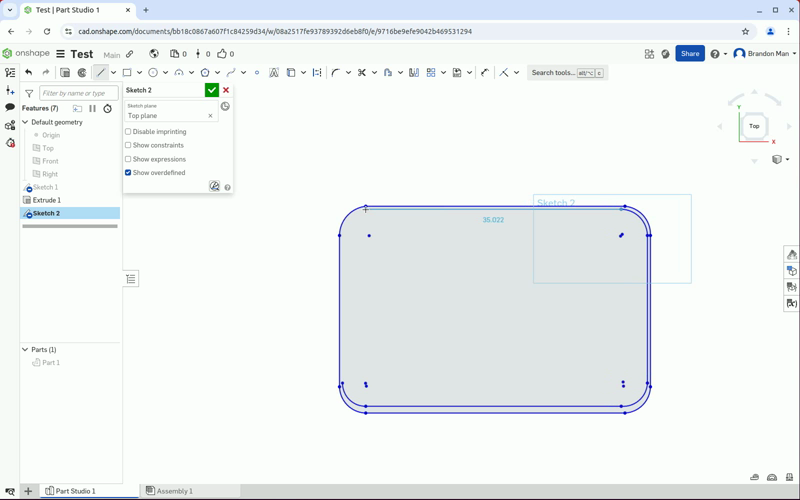
scroll(6)
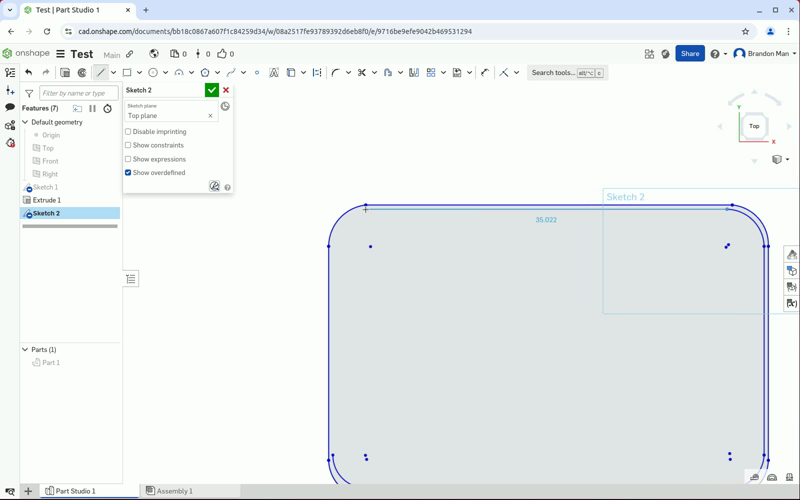
scroll(6)
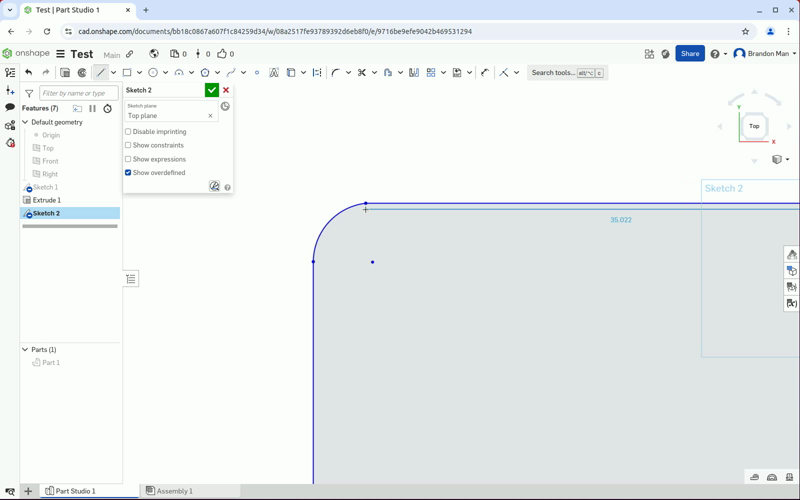
scroll(6)
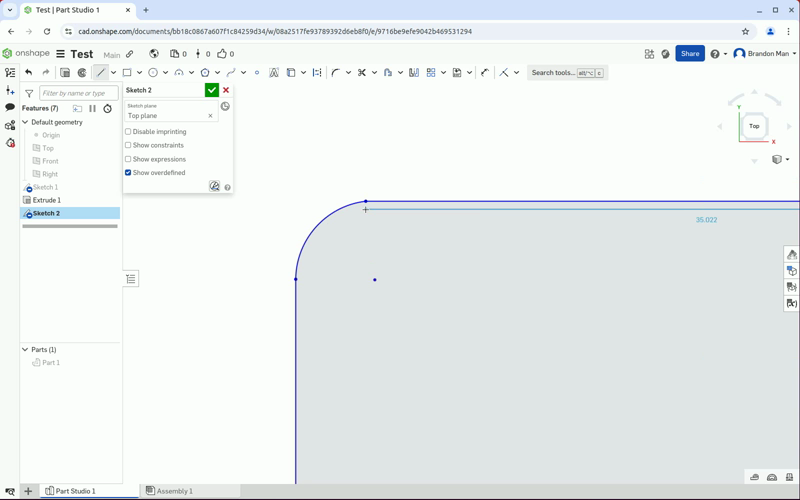
scroll(6)
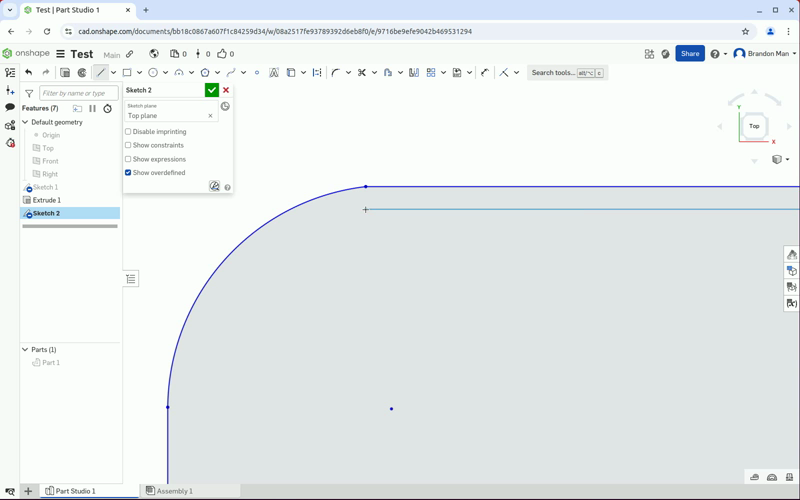
click(365, 209)
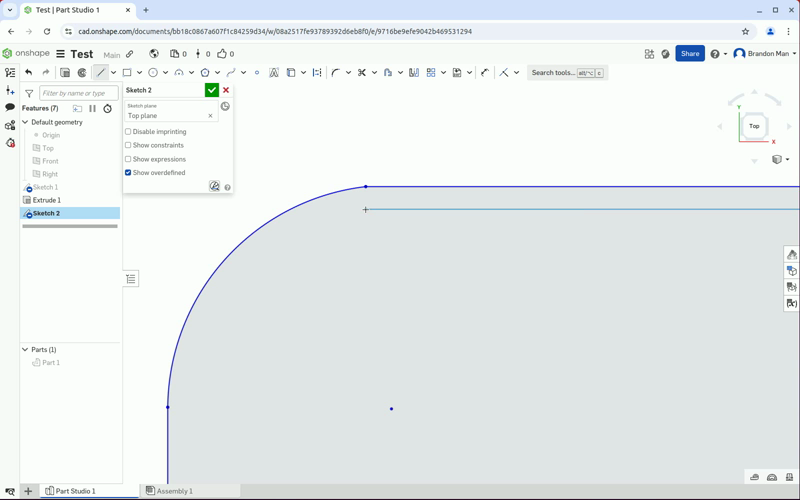
scroll(-6)
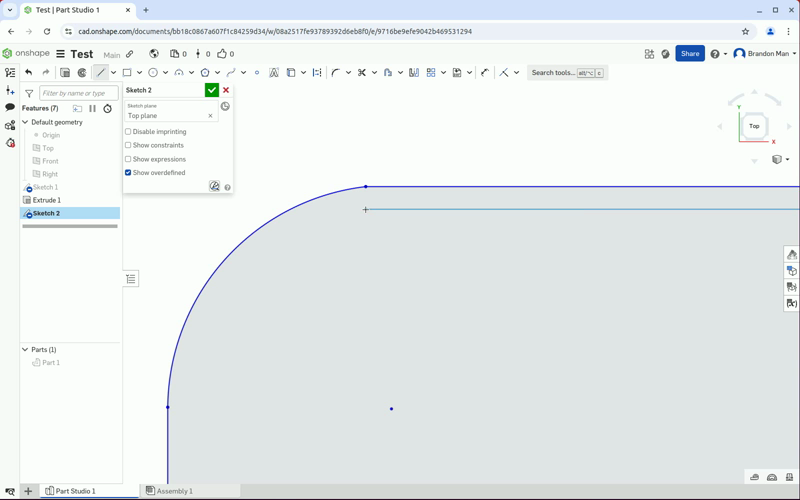
scroll(-6)
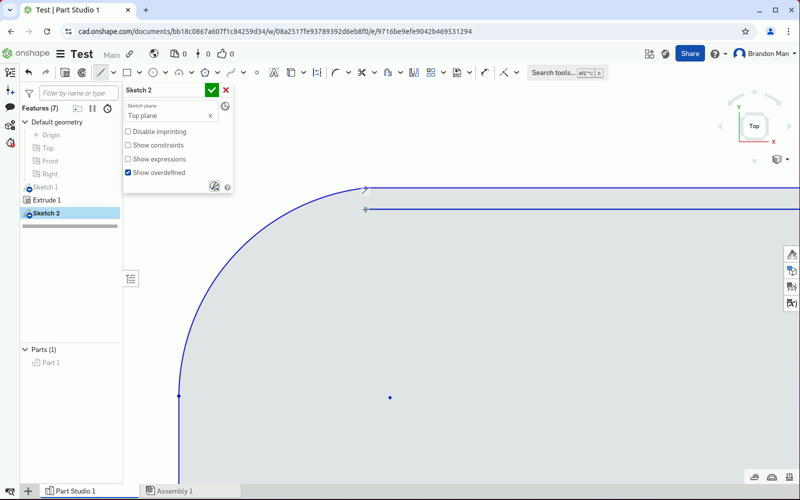
scroll(-6)
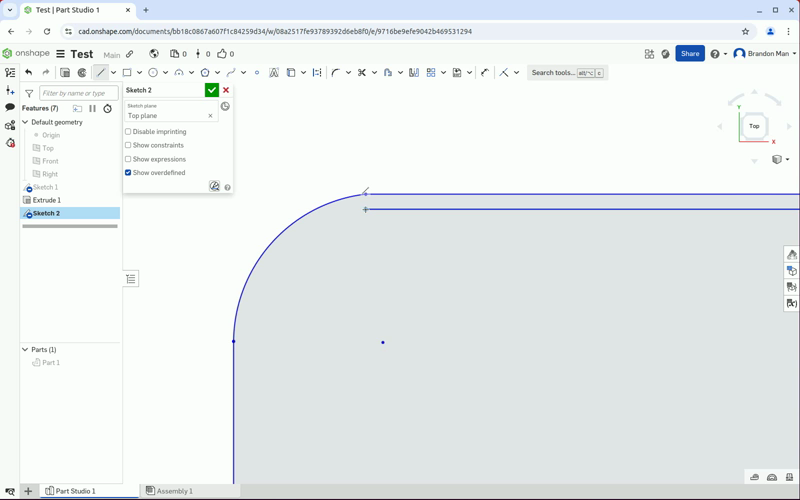
scroll(-6)
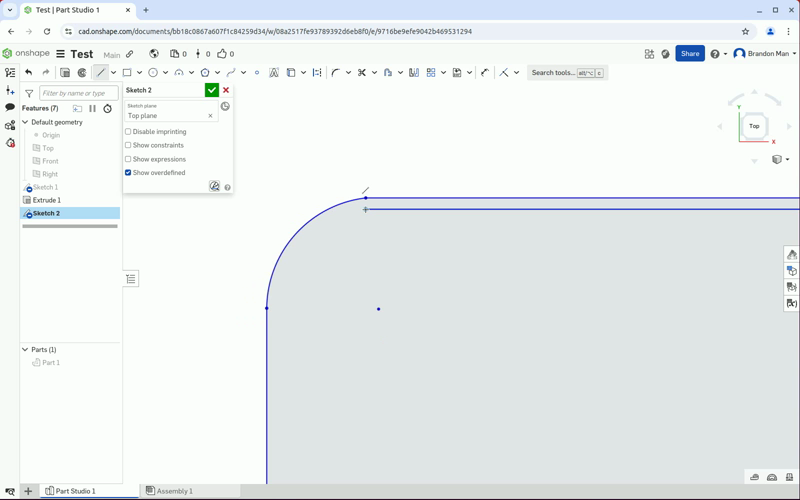
scroll(-6)
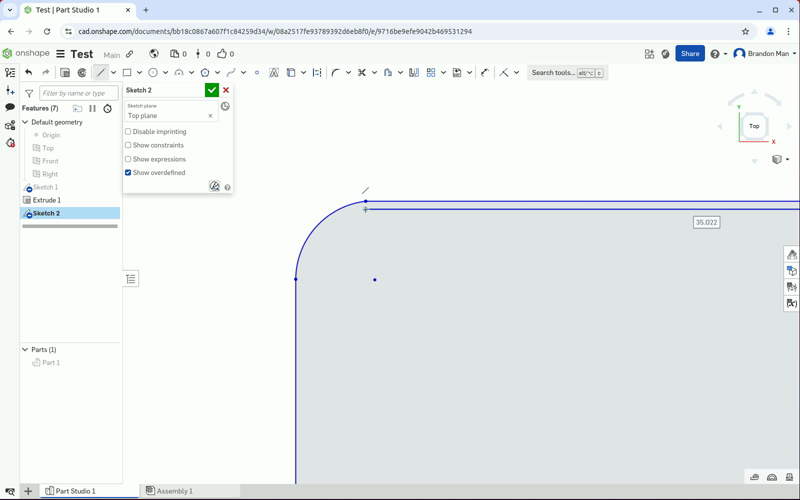
scroll(-6)
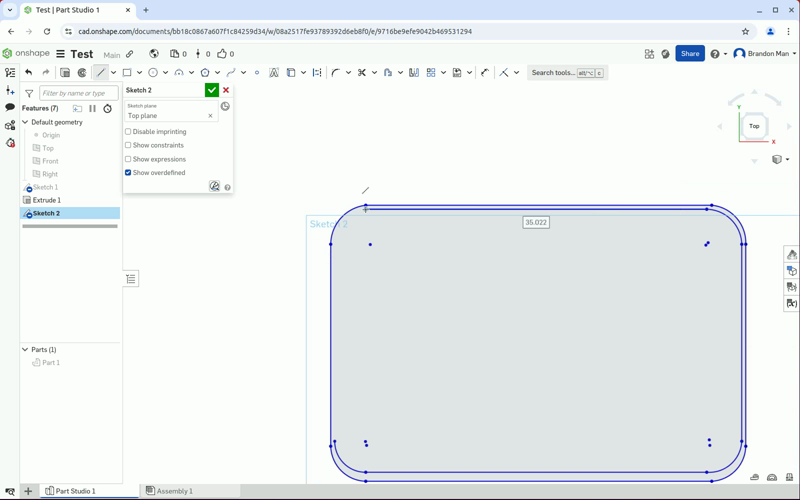
scroll(-6)
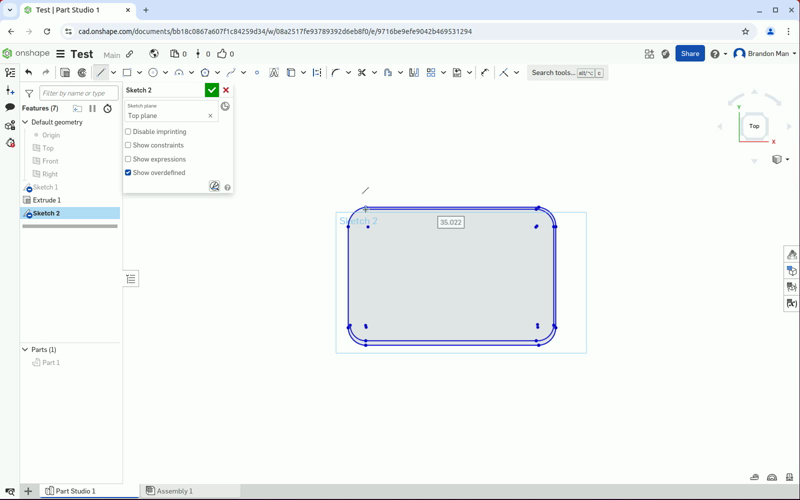
key_up(shift)
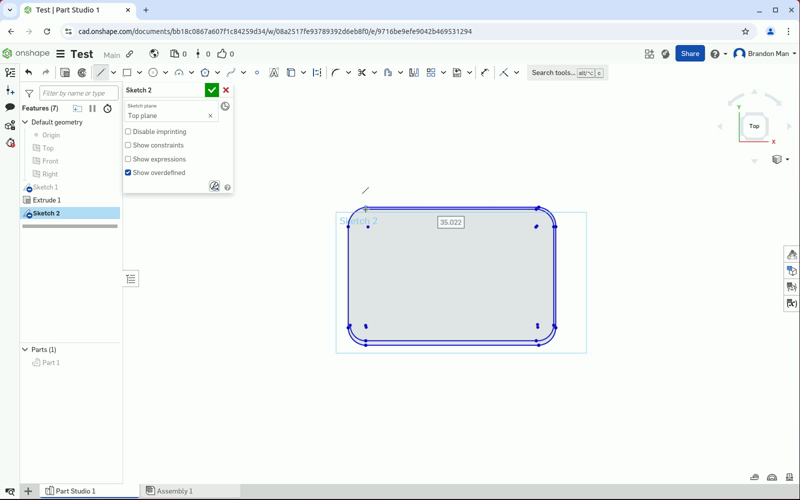
key(esc)
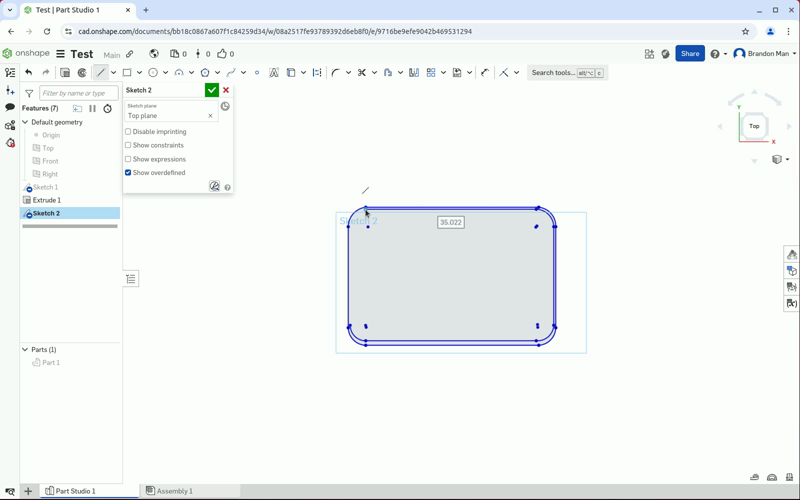
key(a)
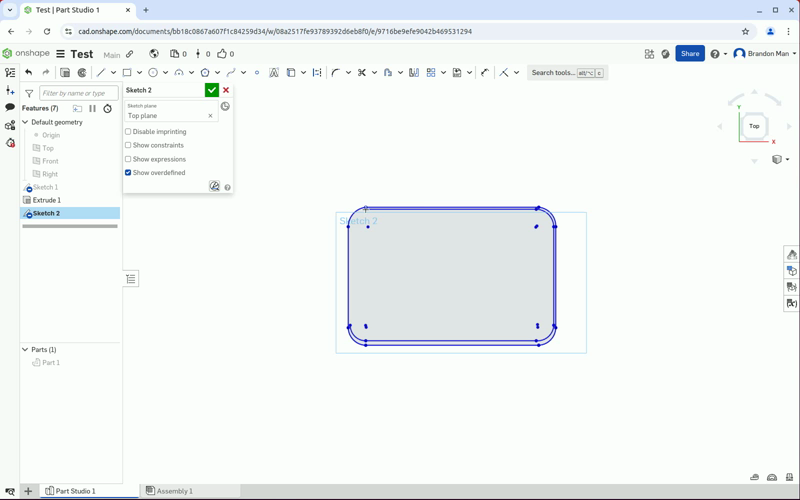
mouse_move(365, 209)
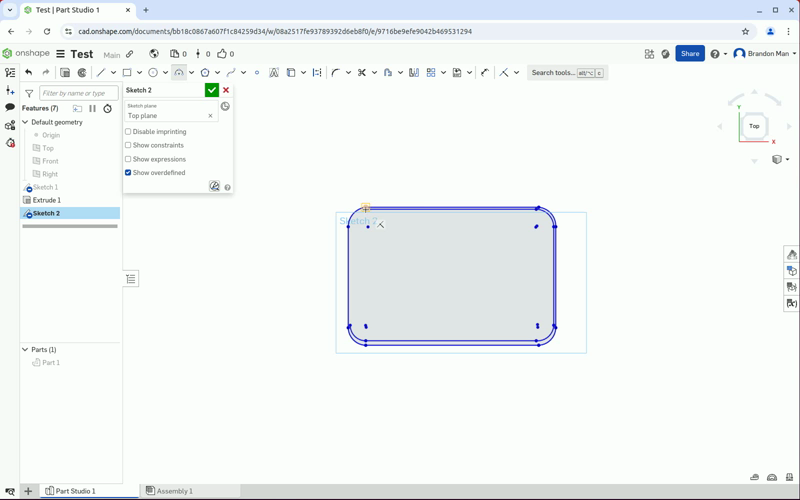
scroll(6)
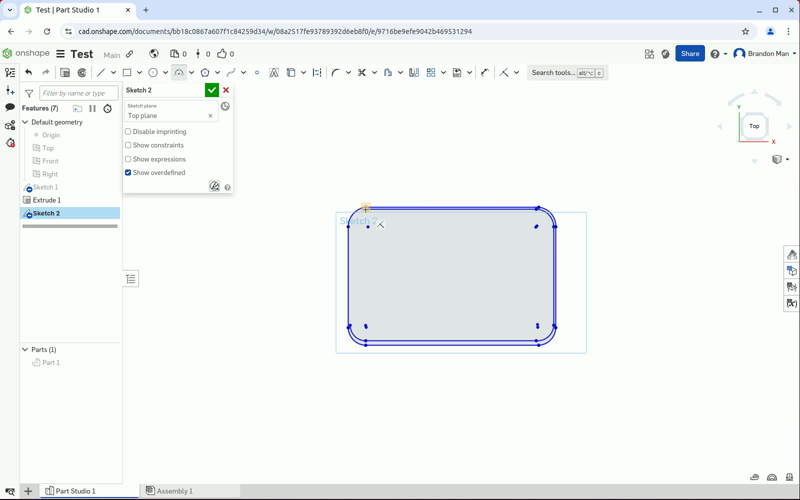
scroll(6)
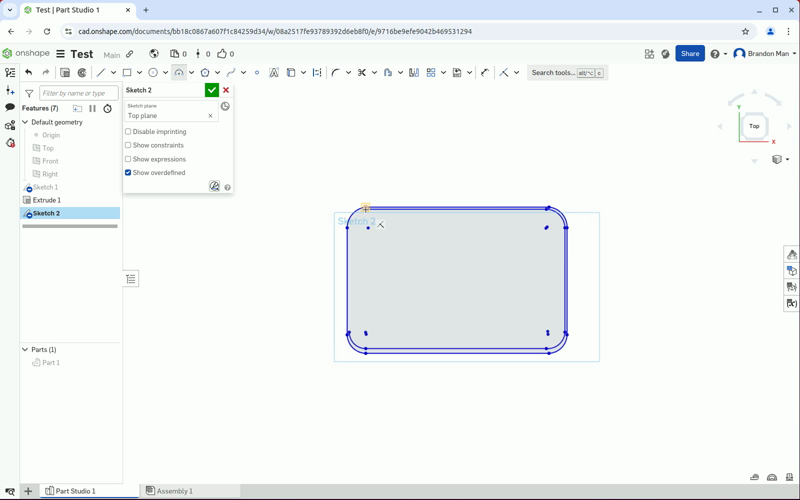
scroll(6)
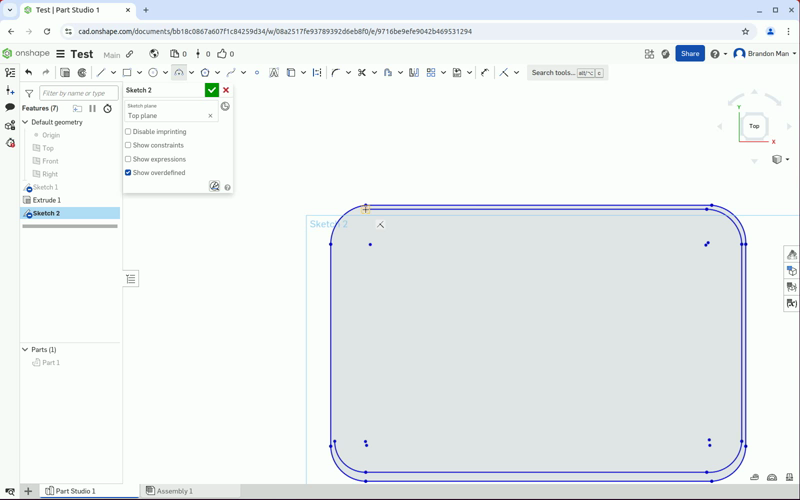
scroll(6)
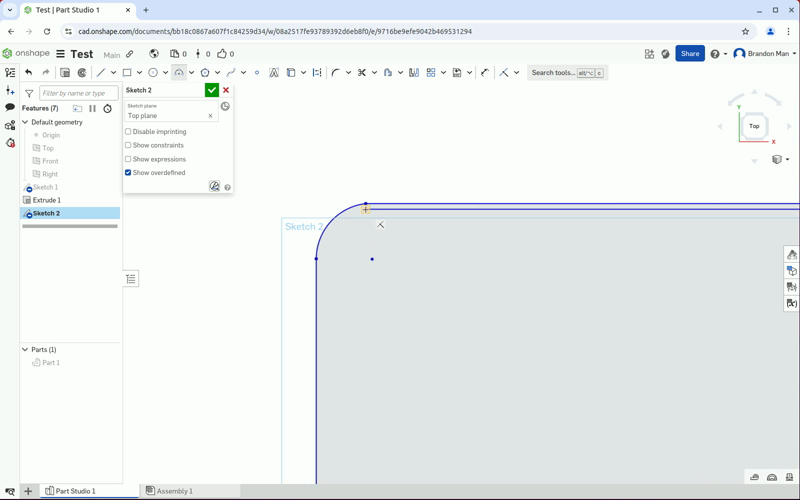
scroll(6)
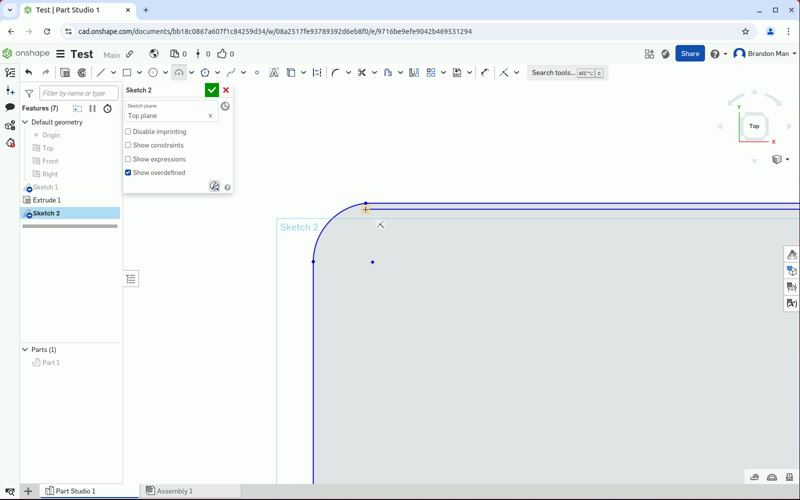
scroll(6)
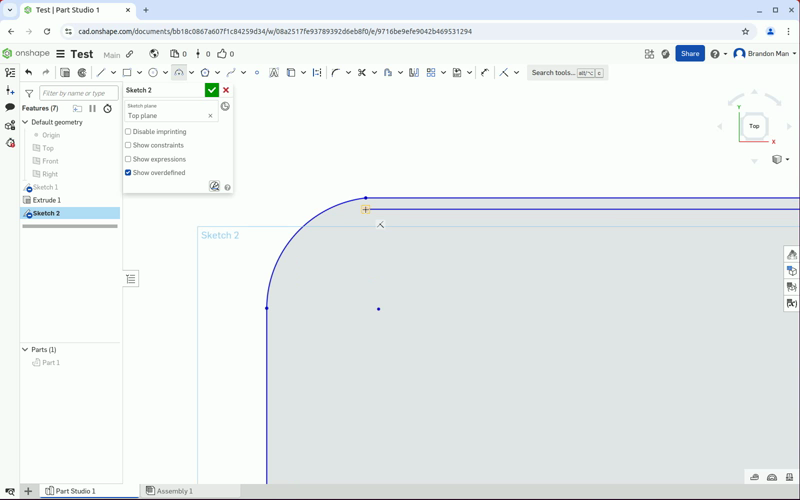
scroll(6)
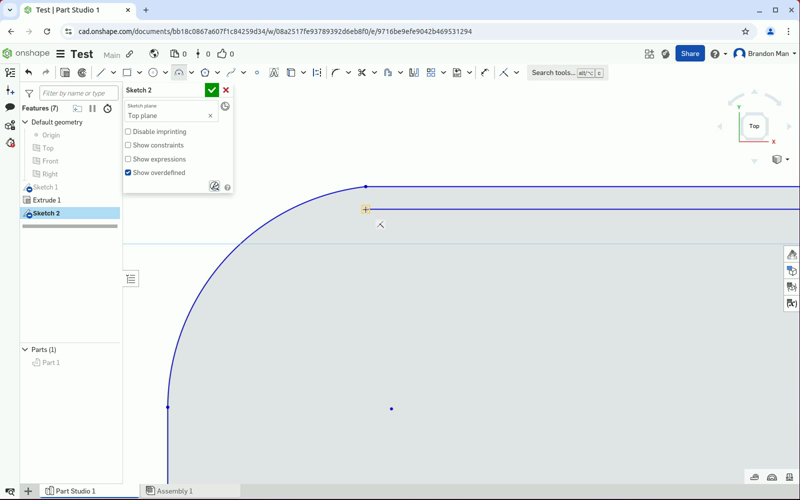
click(365, 209)
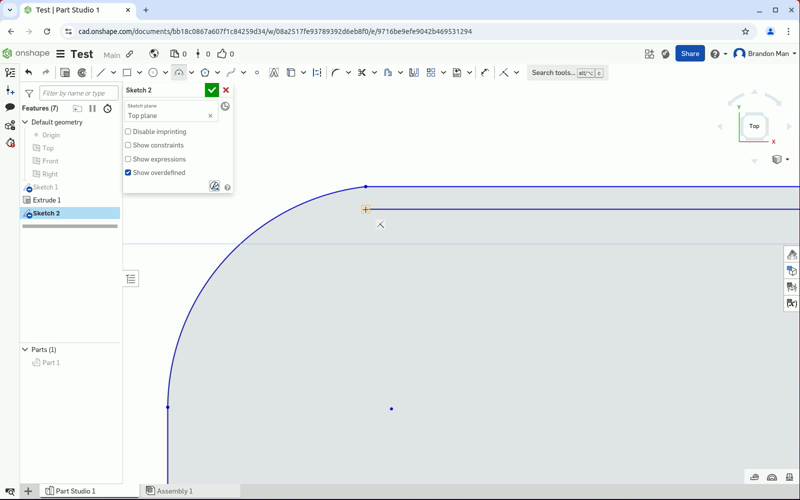
scroll(-6)
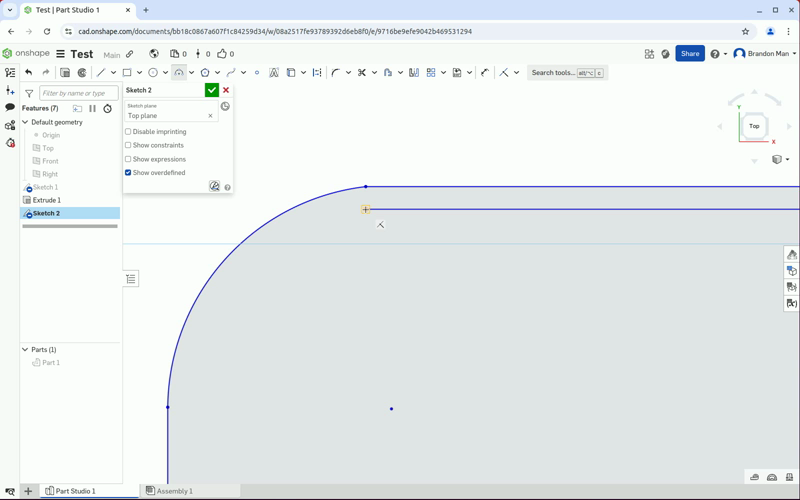
scroll(-6)
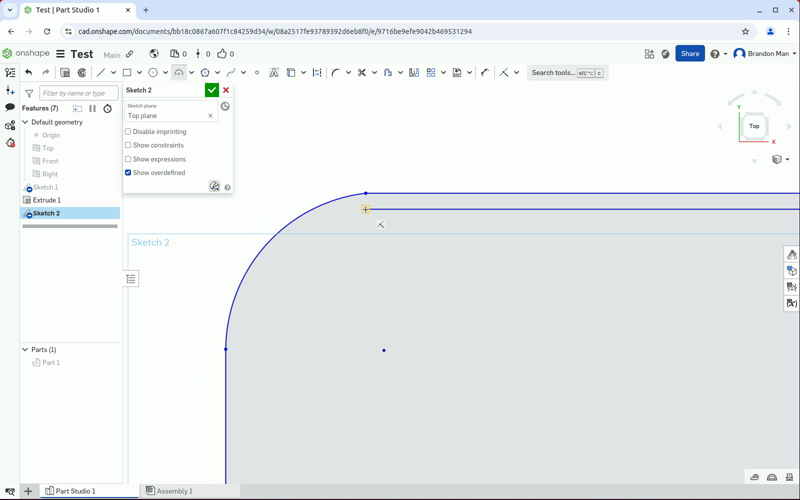
scroll(-6)
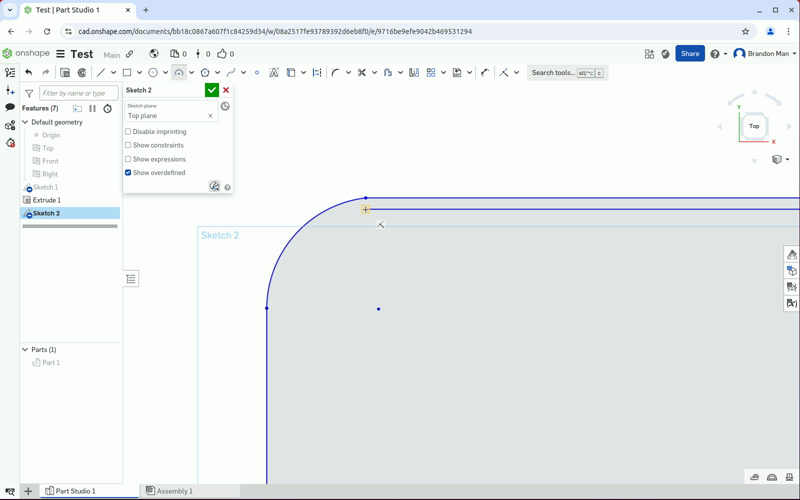
scroll(-6)
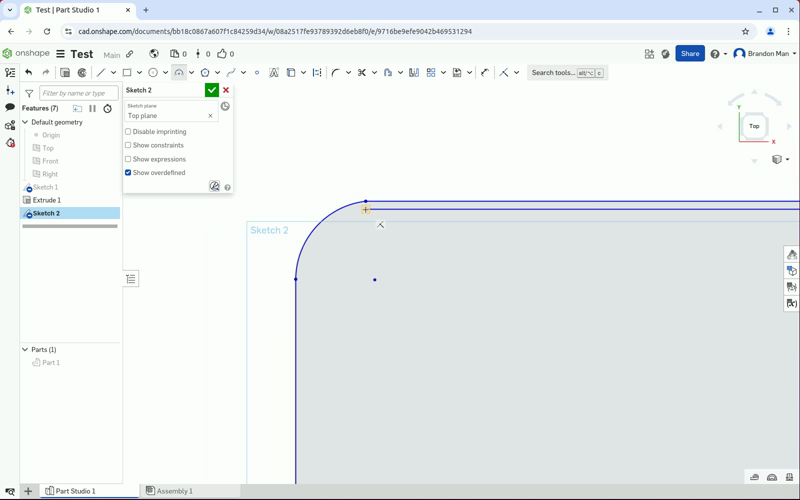
scroll(-6)
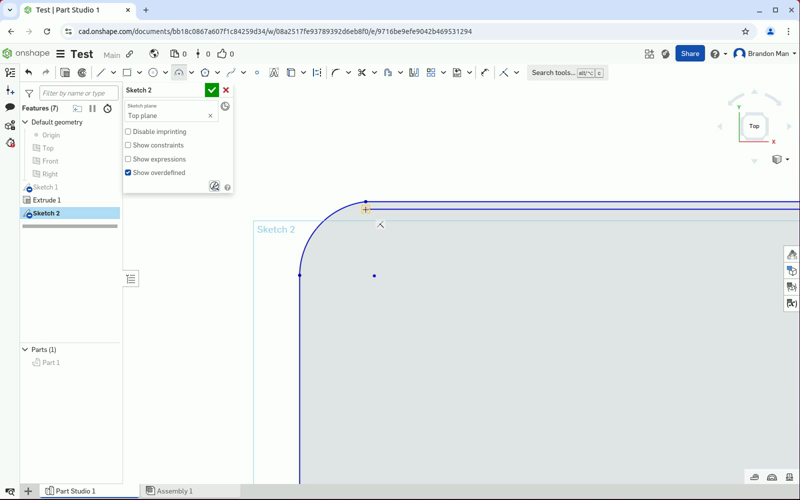
scroll(-6)
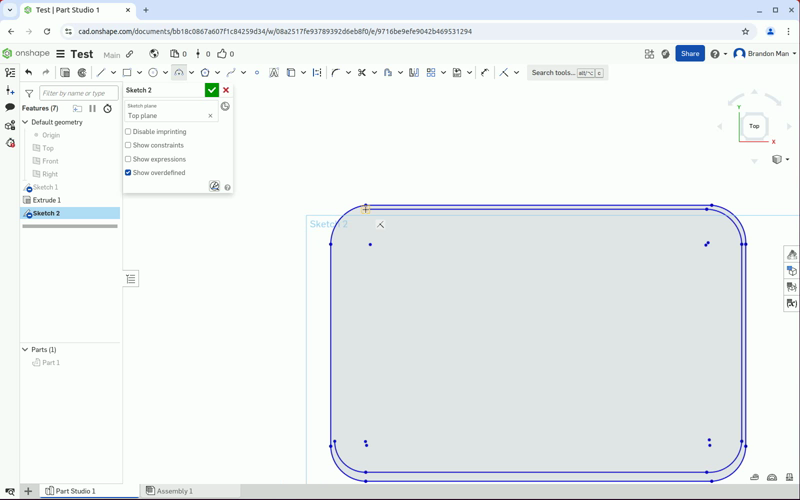
scroll(-6)
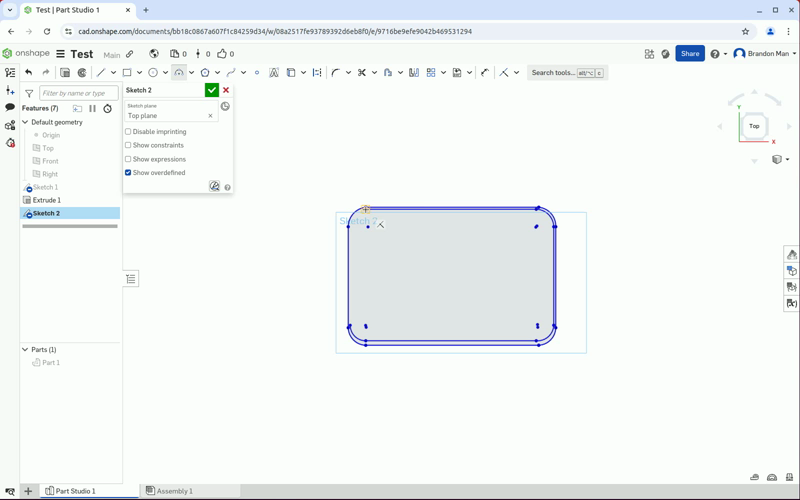
key_down(shift)
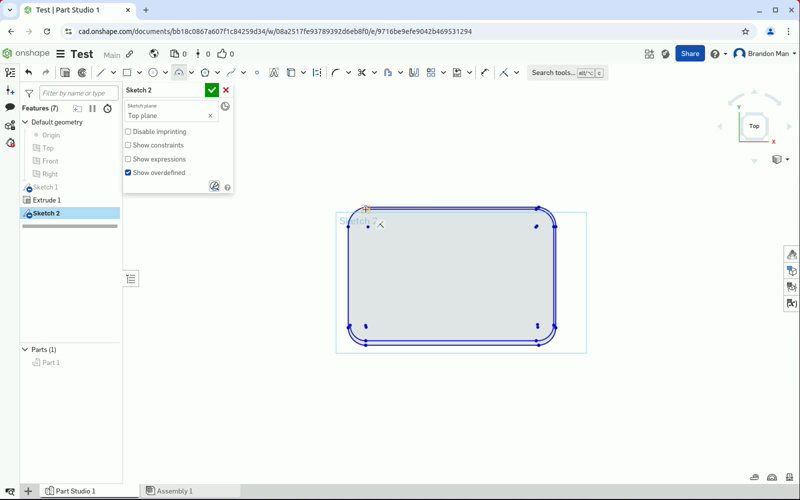
mouse_move(350, 226)
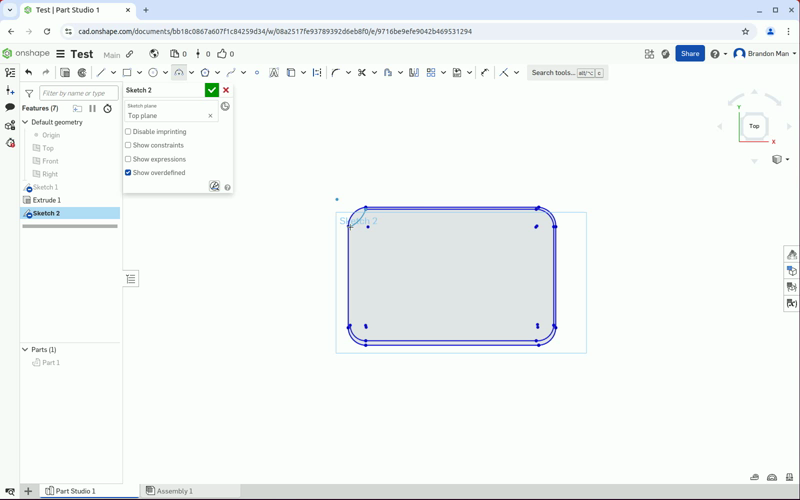
scroll(6)
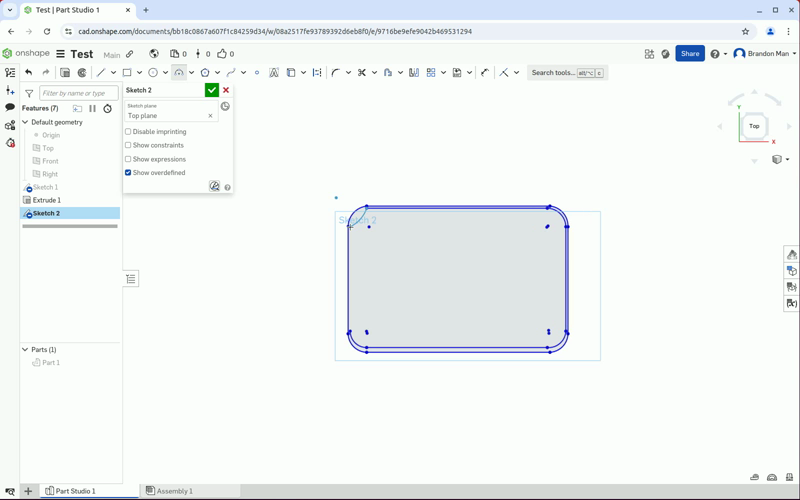
scroll(6)
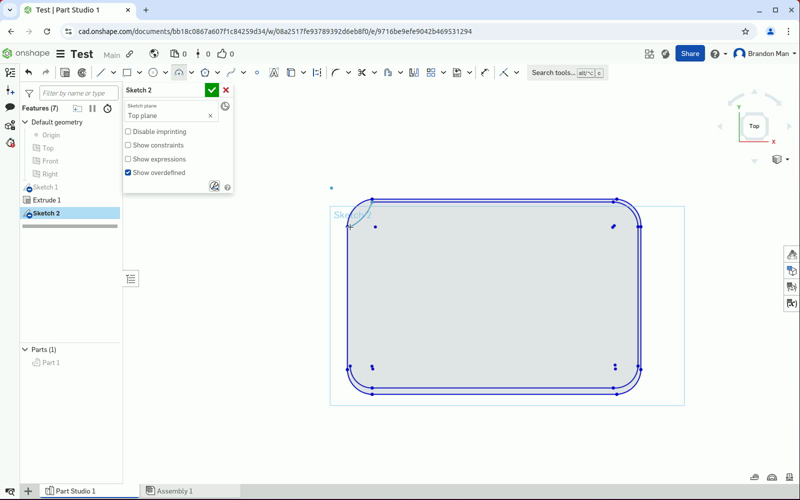
scroll(6)
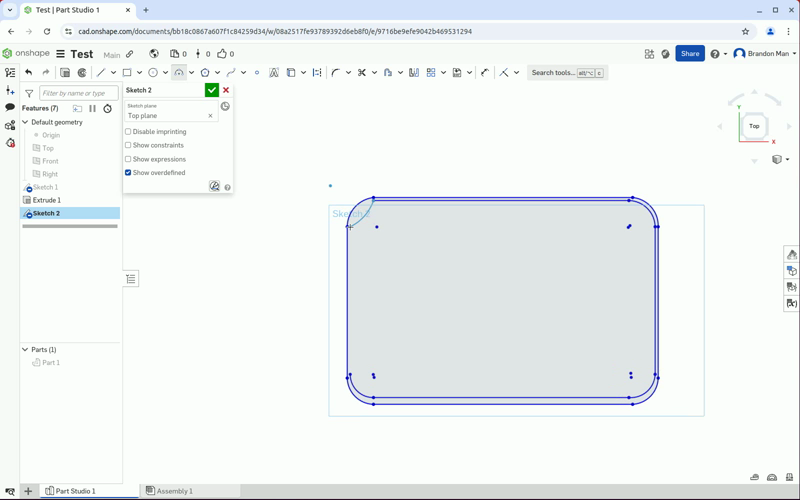
scroll(6)
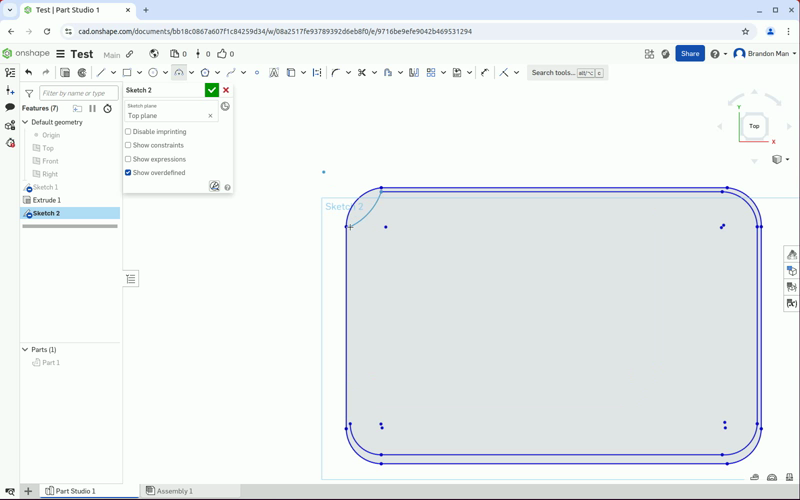
scroll(6)
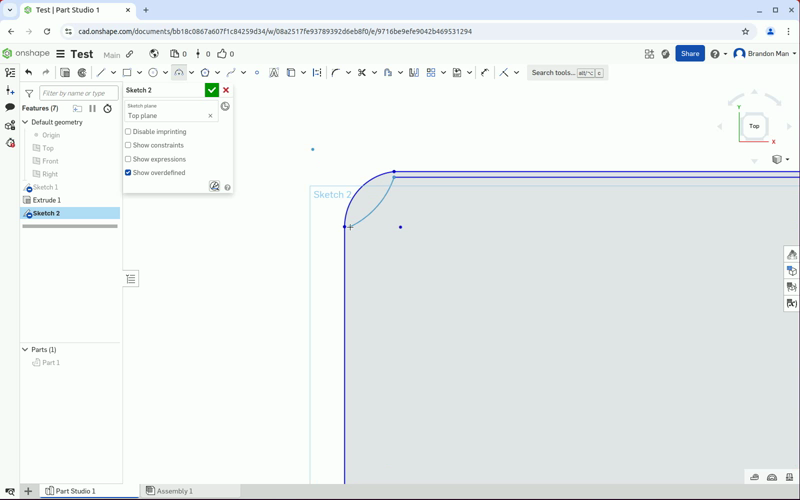
scroll(6)
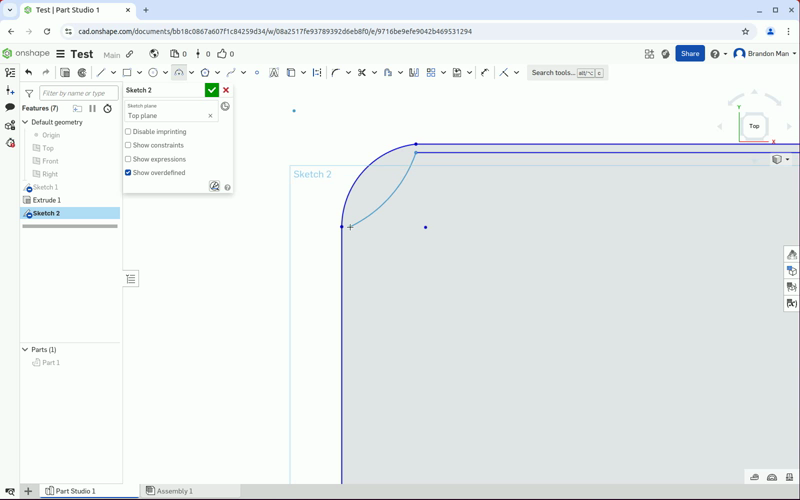
scroll(6)
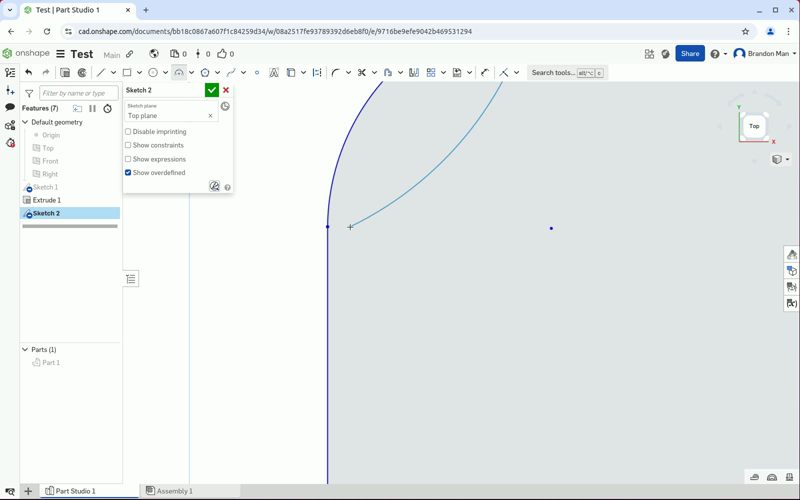
click(350, 226)
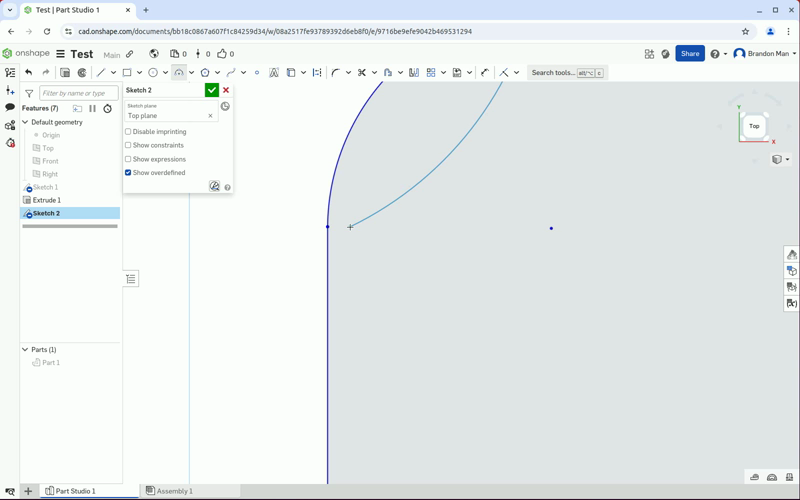
scroll(-6)
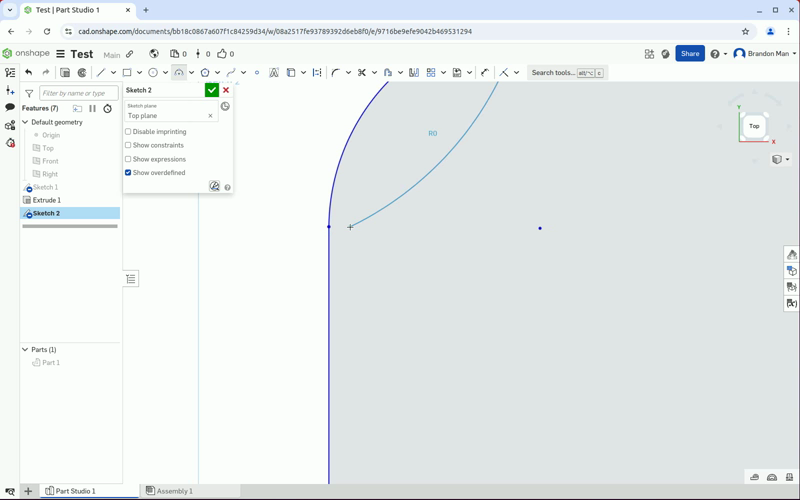
scroll(-6)
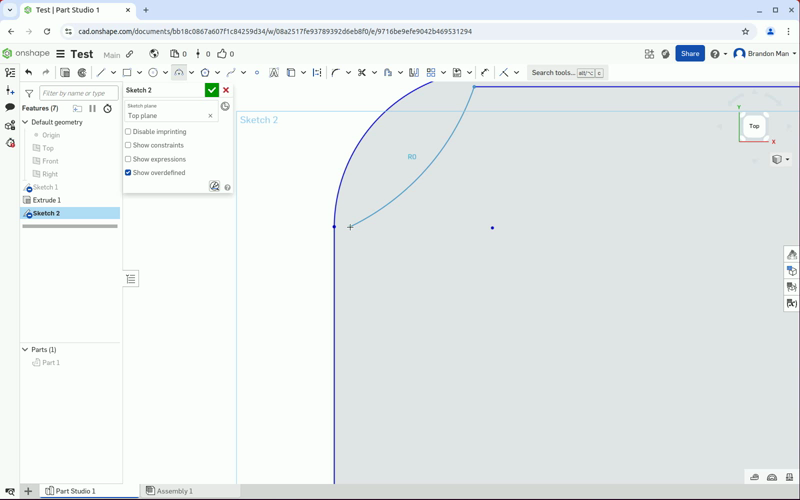
scroll(-6)
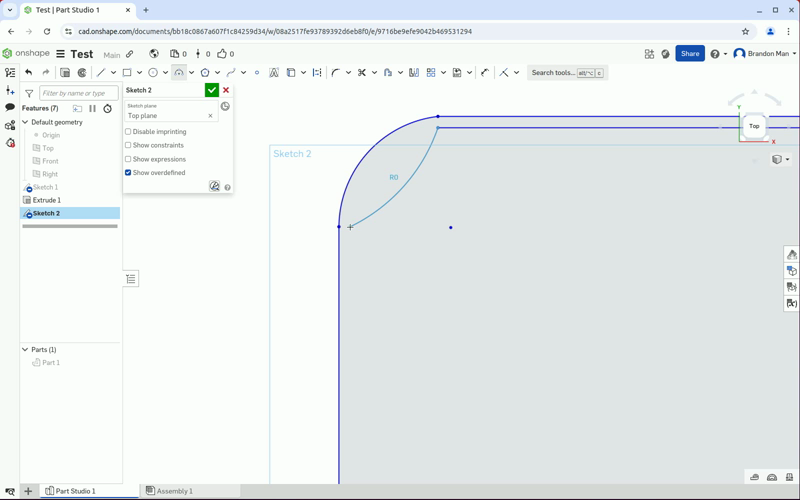
scroll(-6)
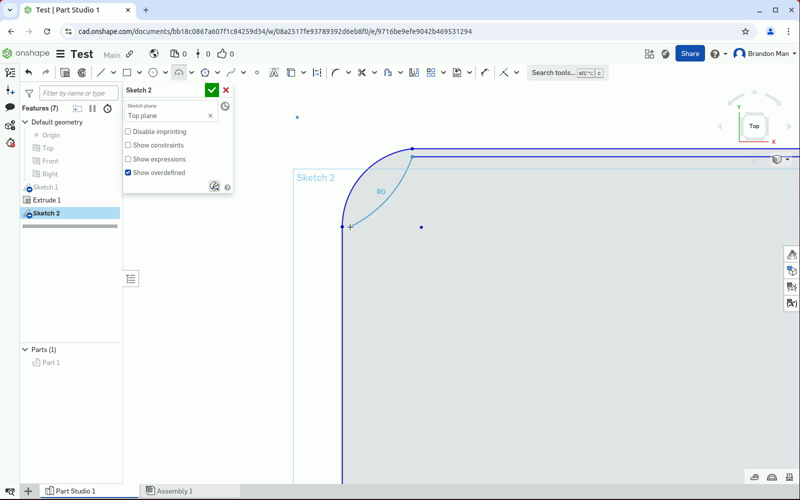
scroll(-6)
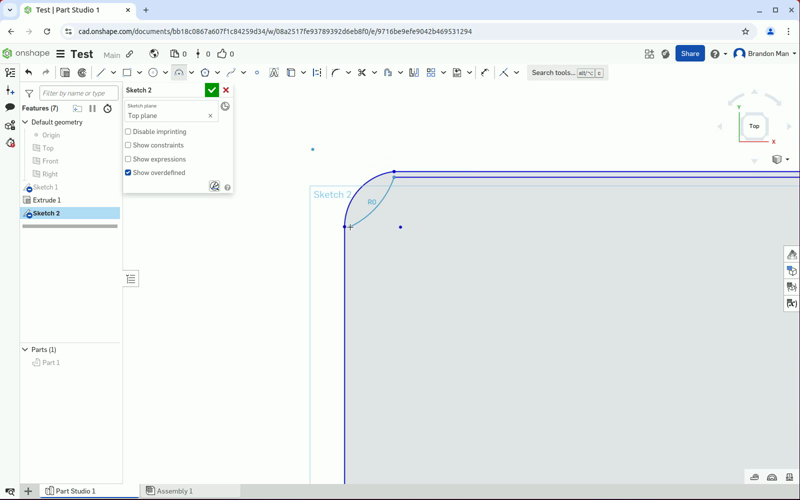
scroll(-6)
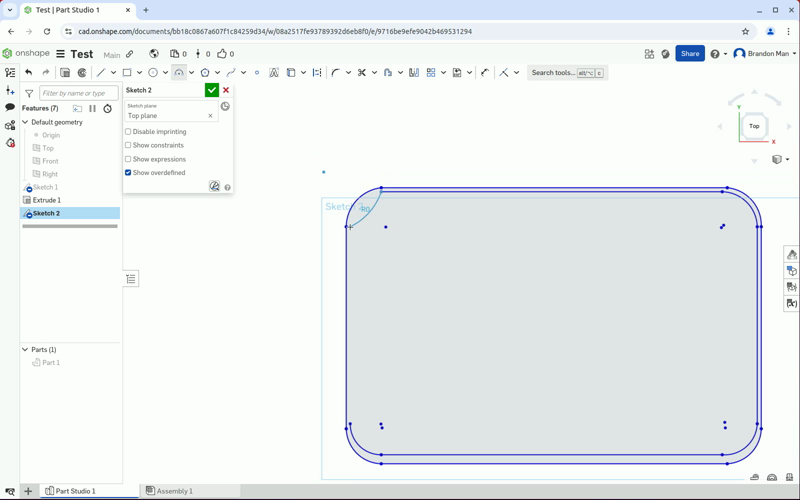
scroll(-6)
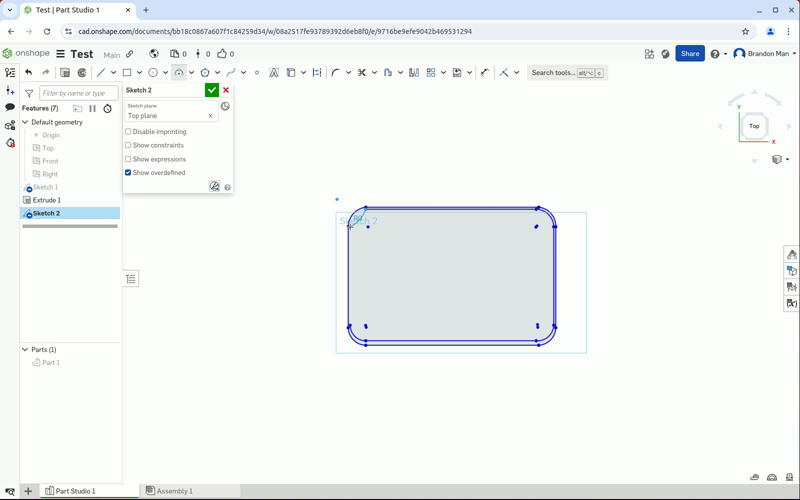
mouse_move(354, 215)
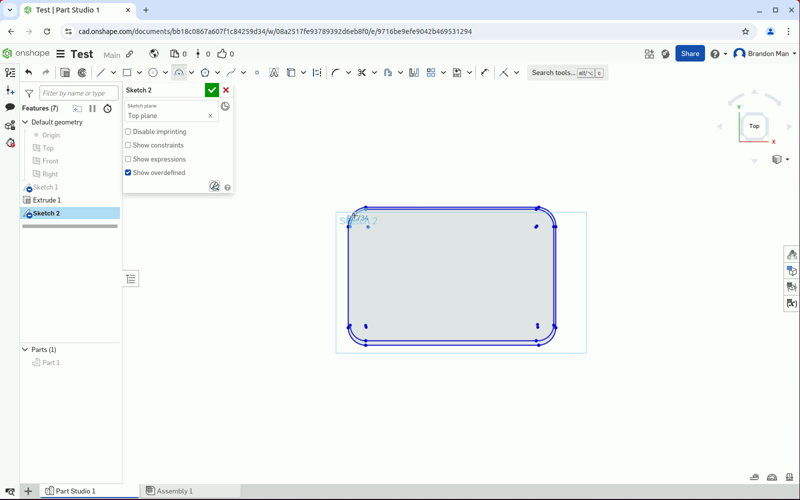
scroll(6)
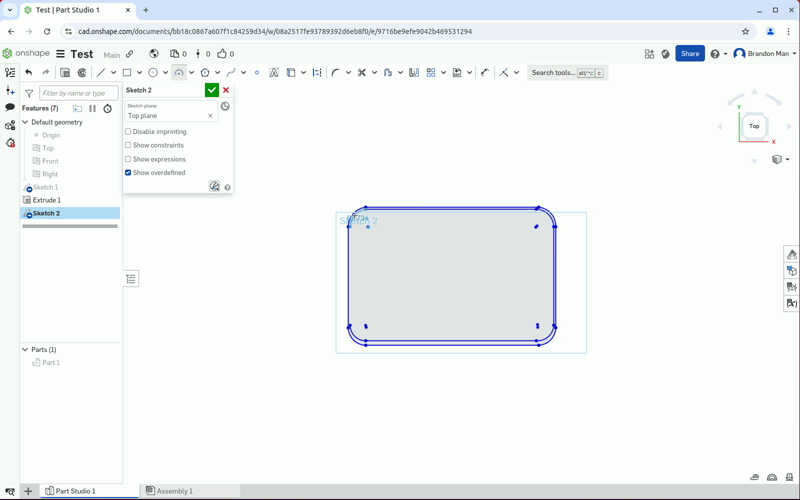
scroll(6)
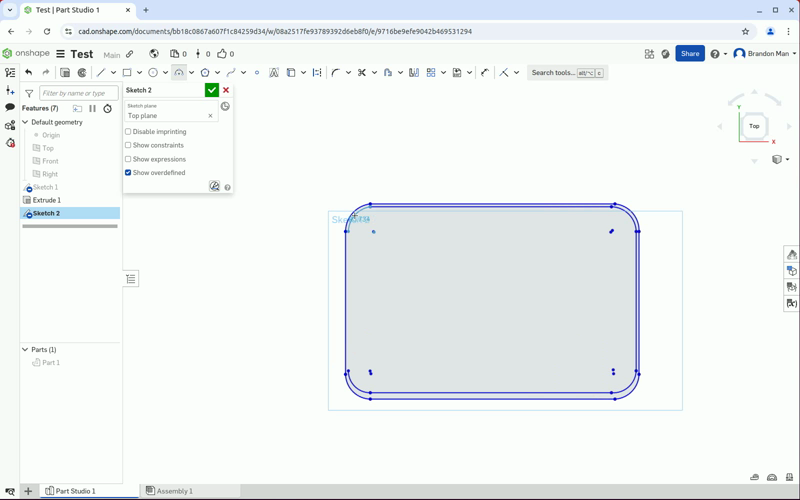
scroll(6)
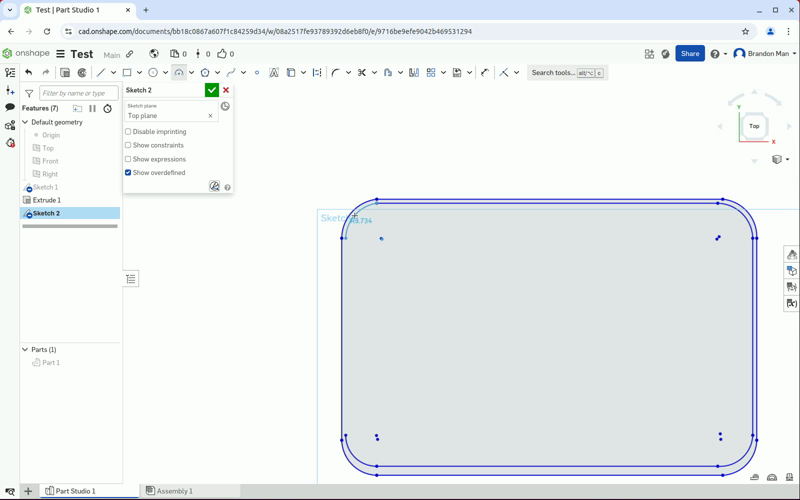
scroll(6)
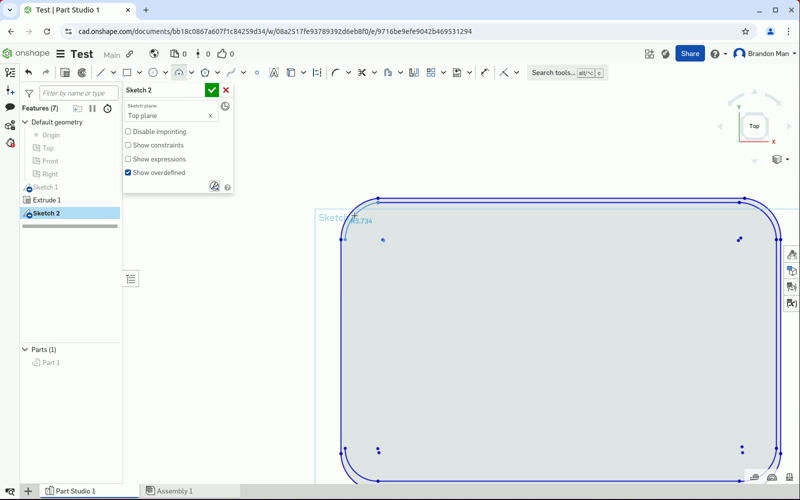
scroll(6)
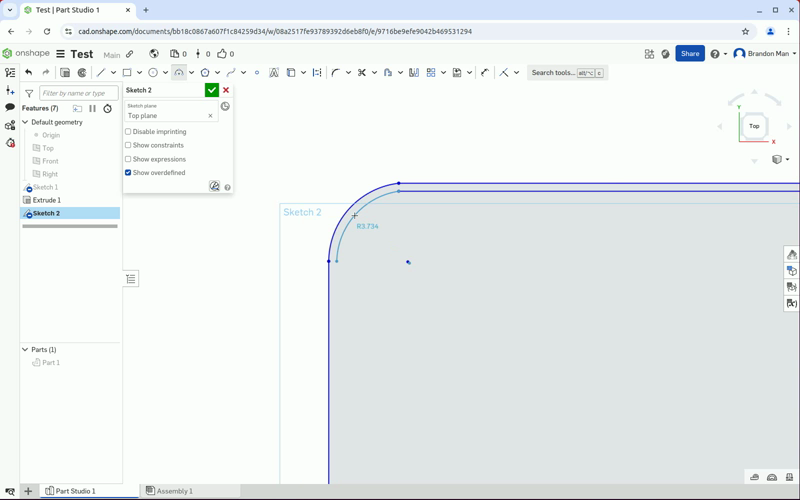
scroll(6)
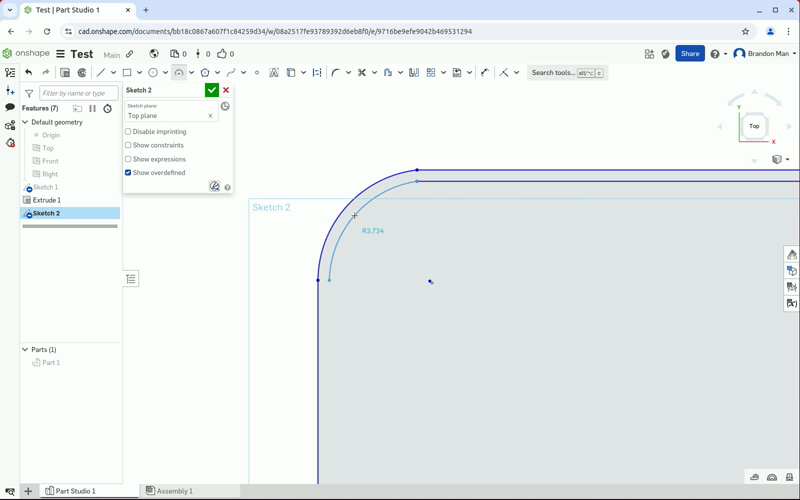
scroll(6)
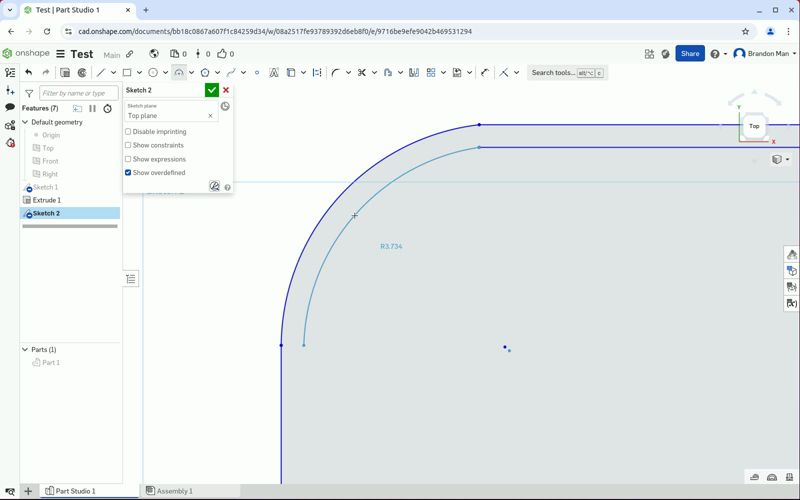
click(354, 215)
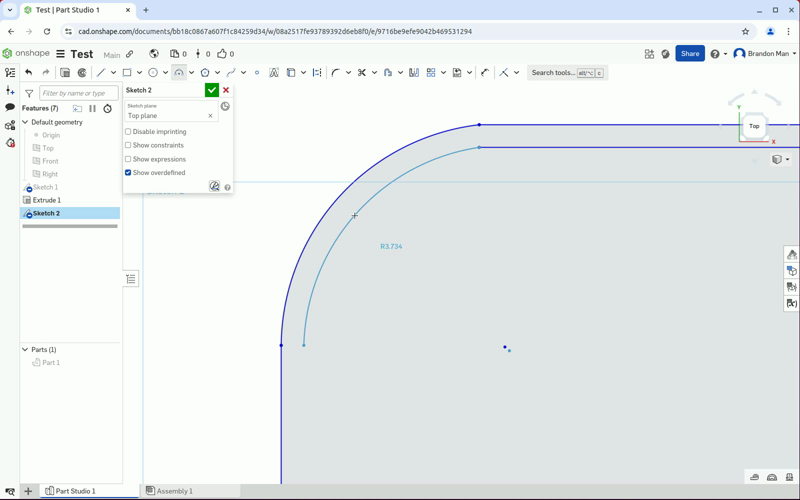
scroll(-6)
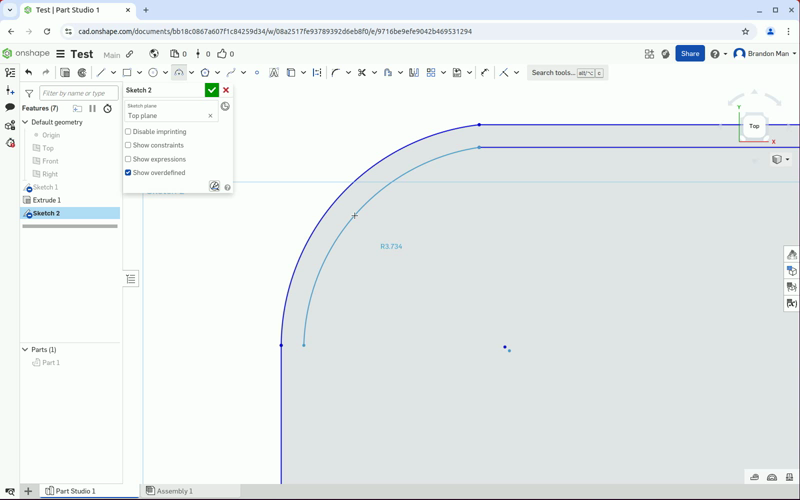
scroll(-6)
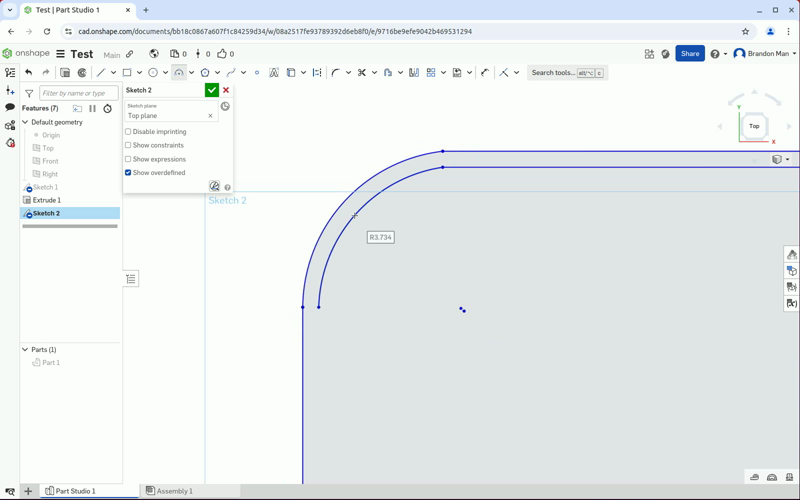
scroll(-6)
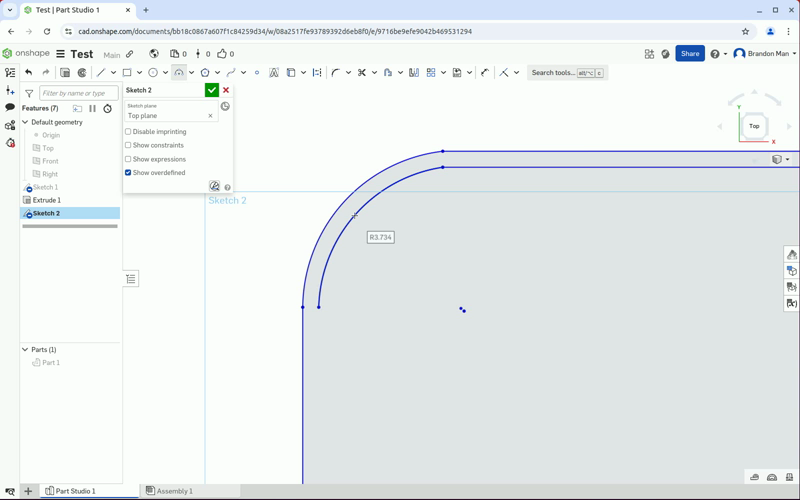
scroll(-6)
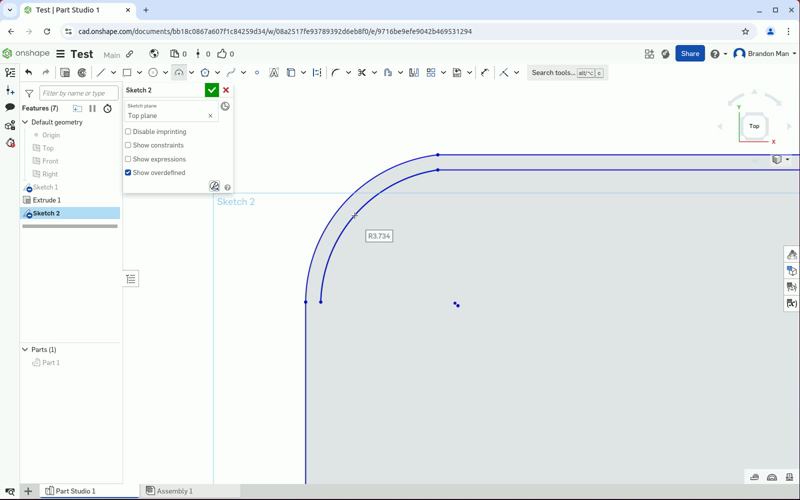
scroll(-6)
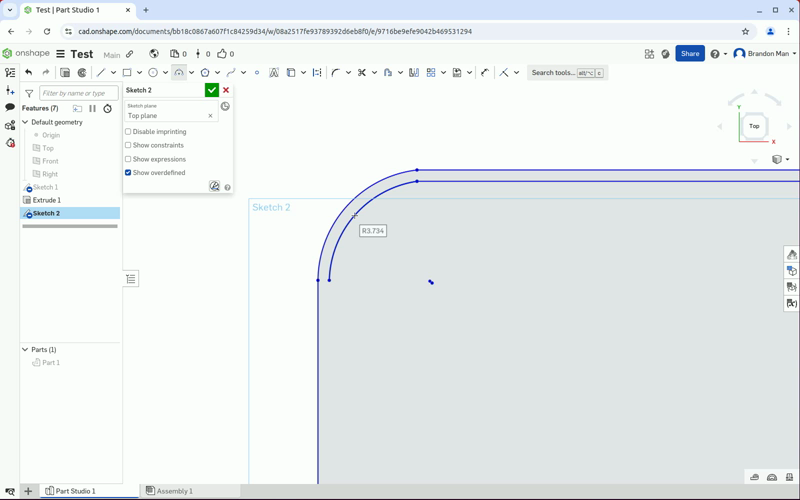
scroll(-6)
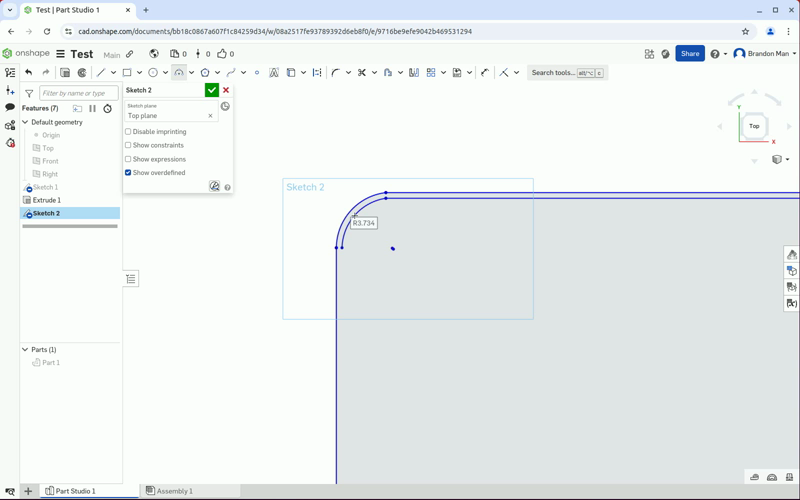
scroll(-6)
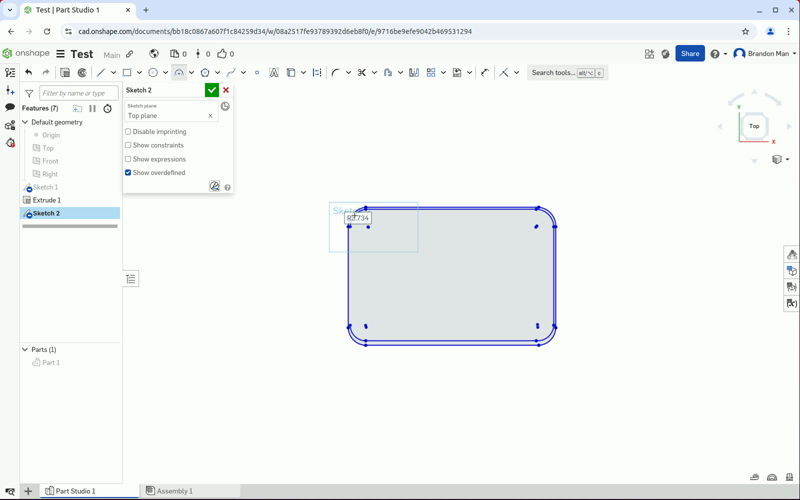
key_up(shift)
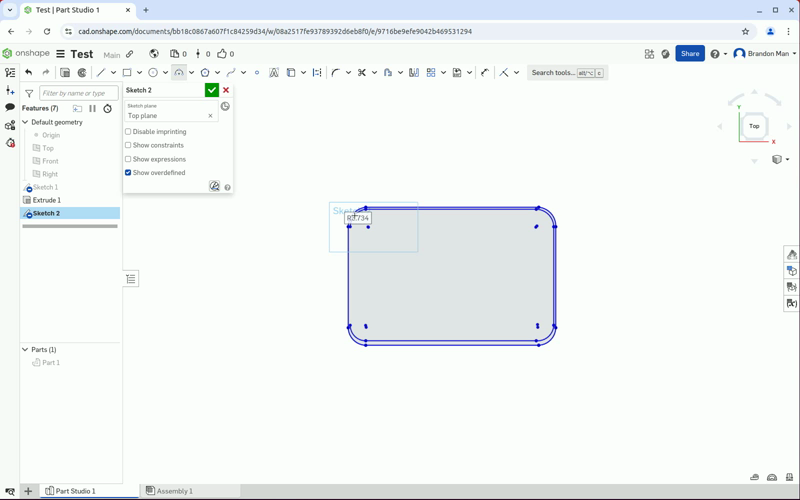
key(esc)
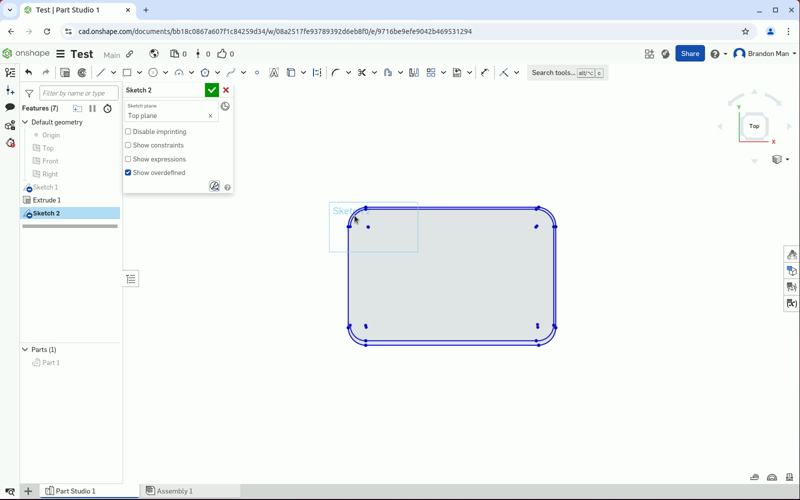
key(l)
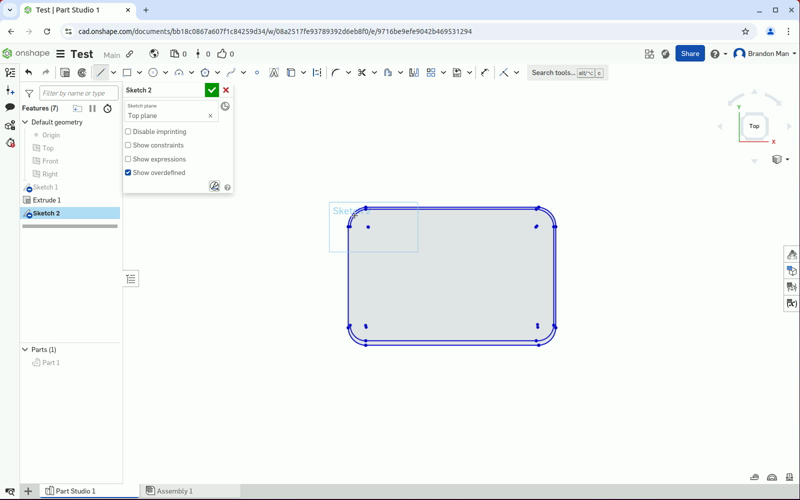
mouse_move(350, 226)
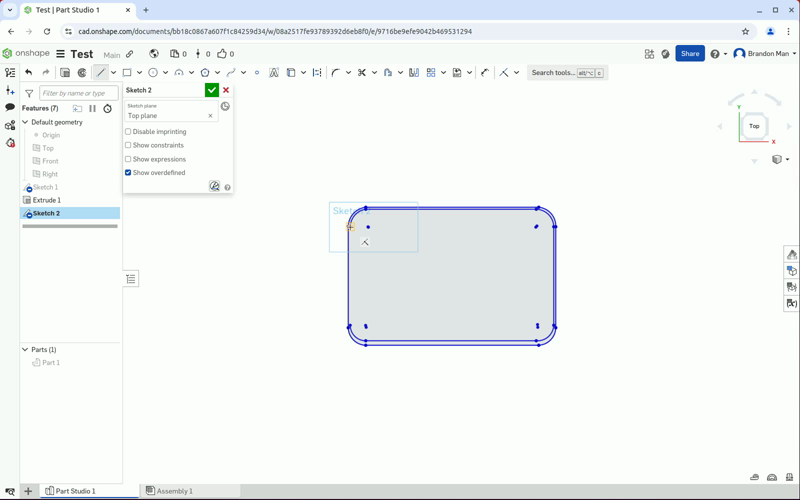
scroll(6)
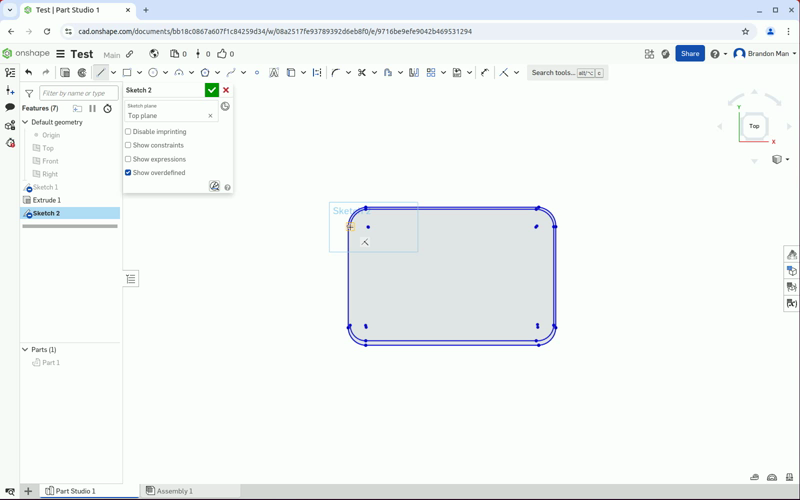
scroll(6)
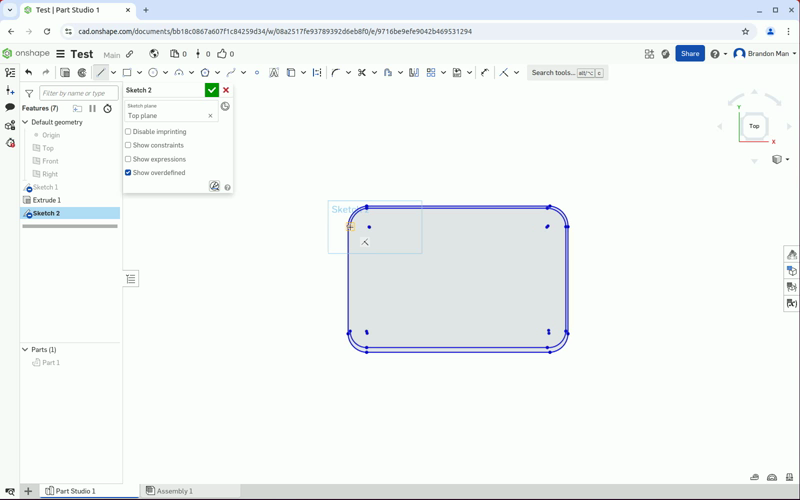
scroll(6)
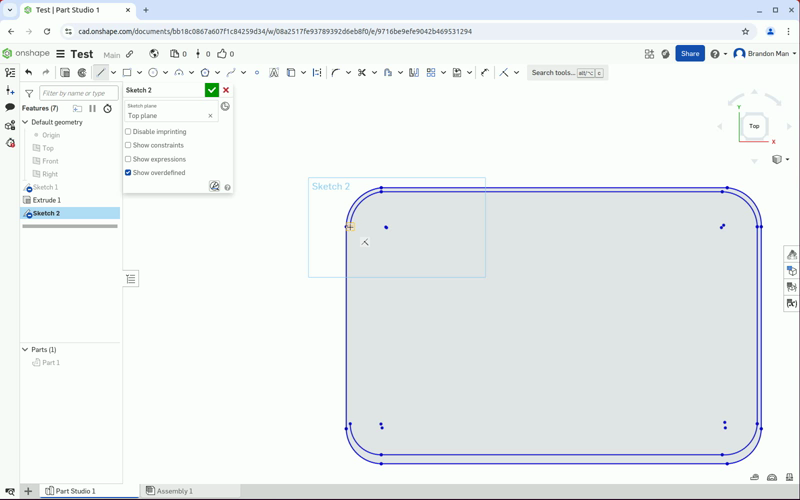
scroll(6)
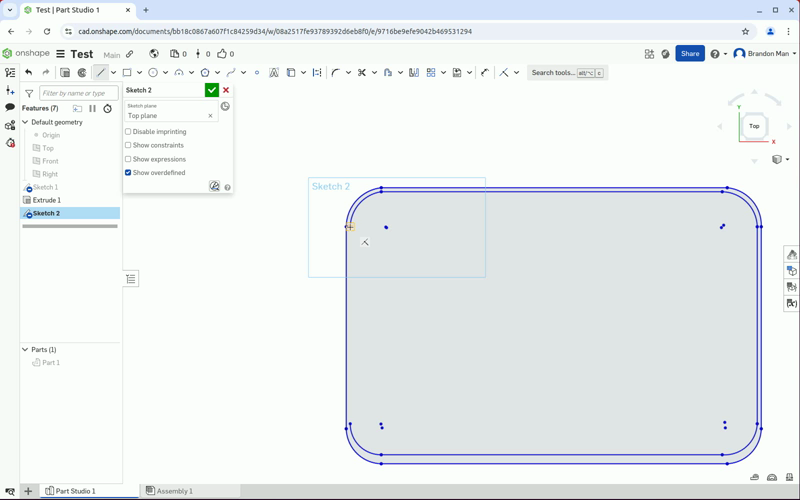
scroll(6)
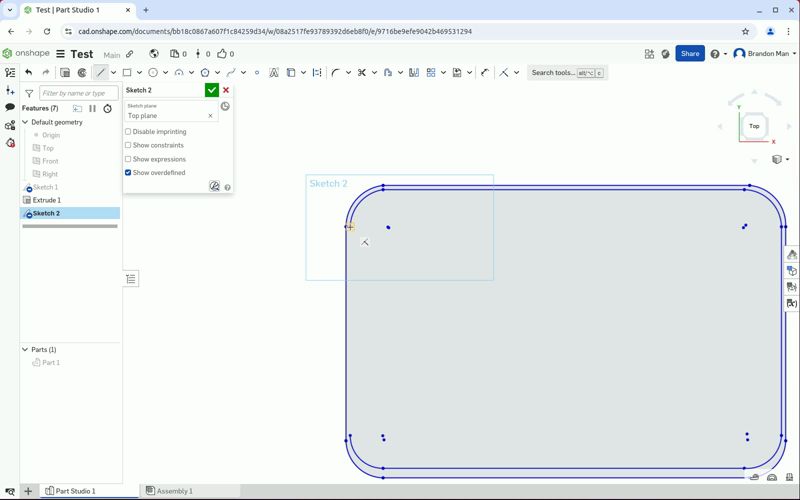
scroll(6)
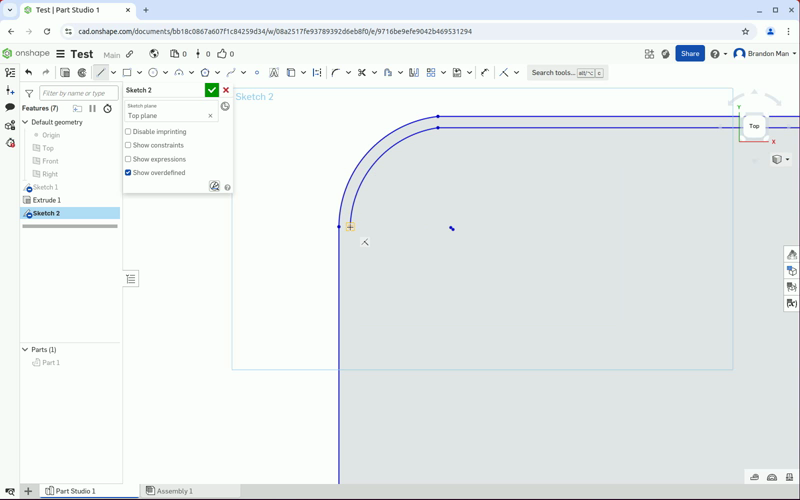
scroll(6)
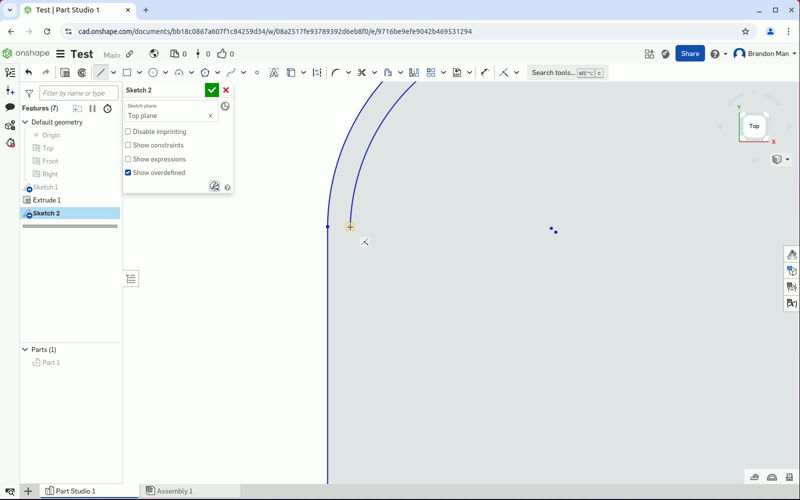
click(350, 226)
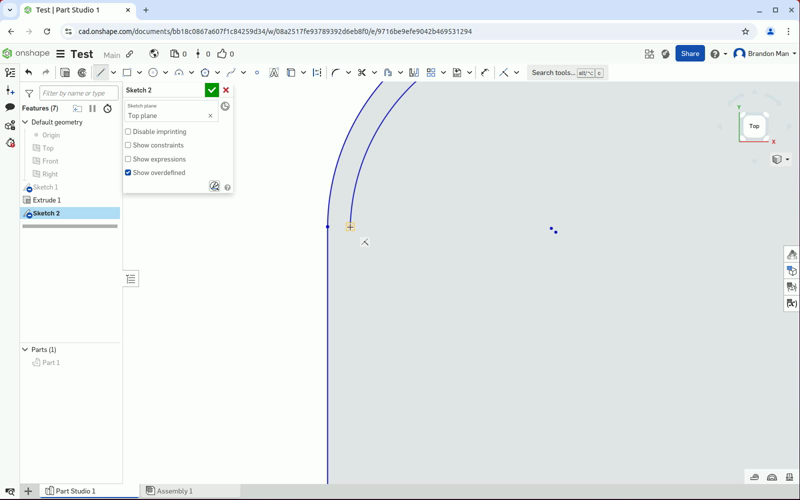
scroll(-6)
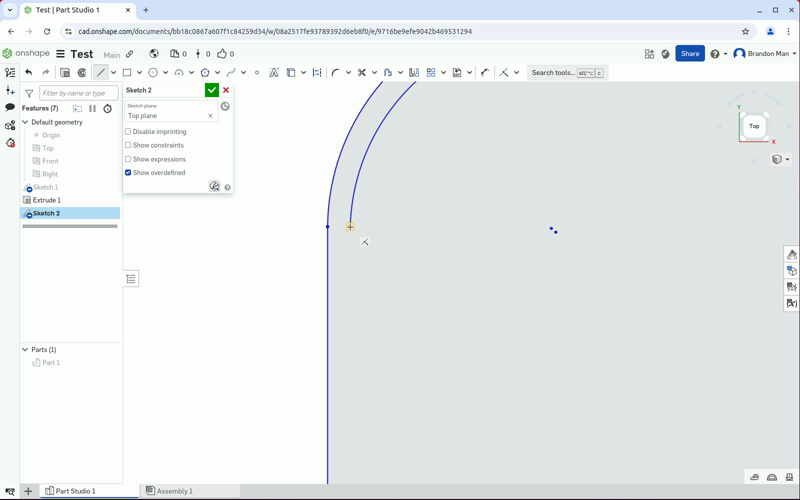
scroll(-6)
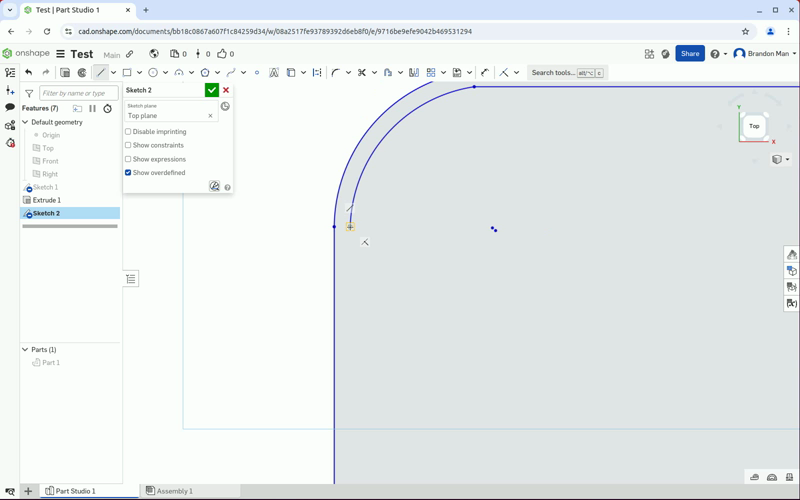
scroll(-6)
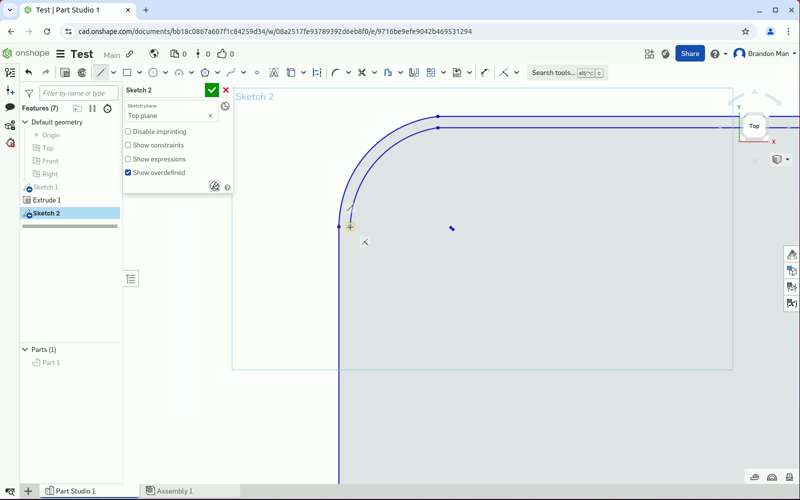
scroll(-6)
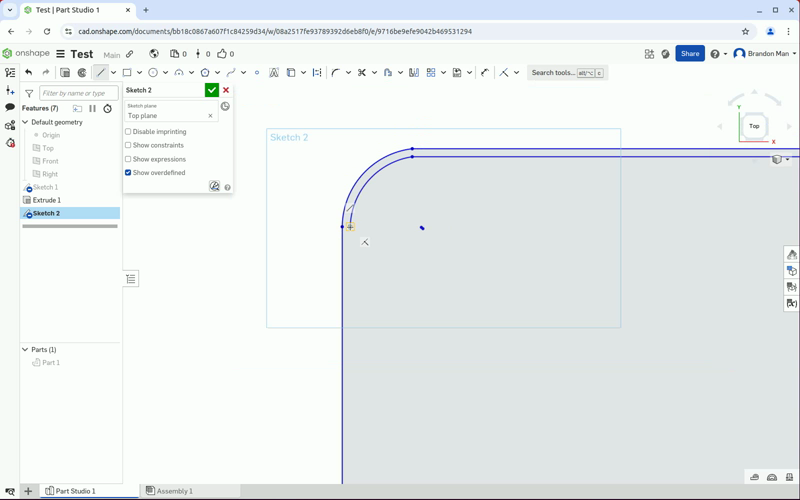
scroll(-6)
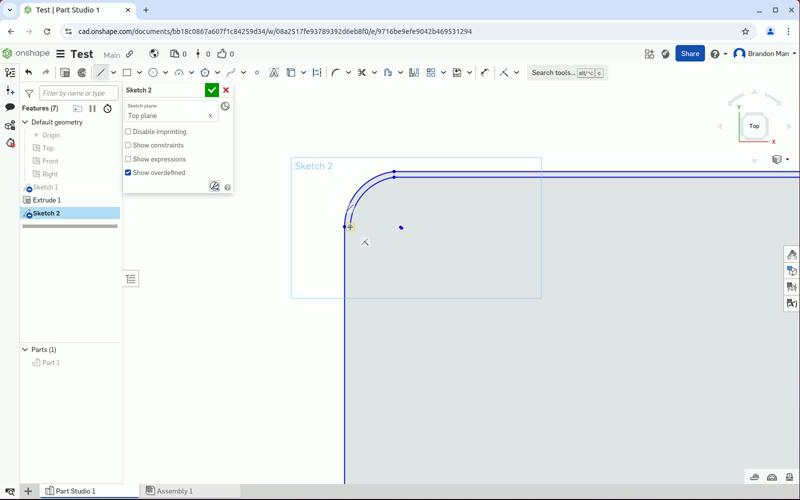
scroll(-6)
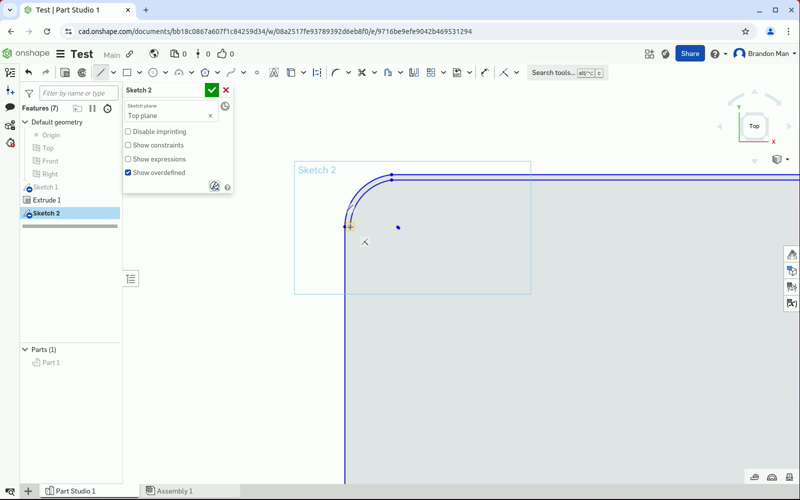
scroll(-6)
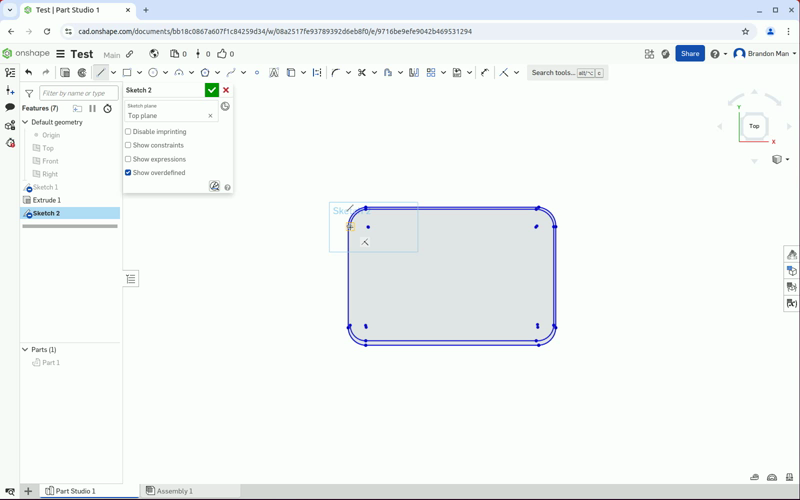
key_down(shift)
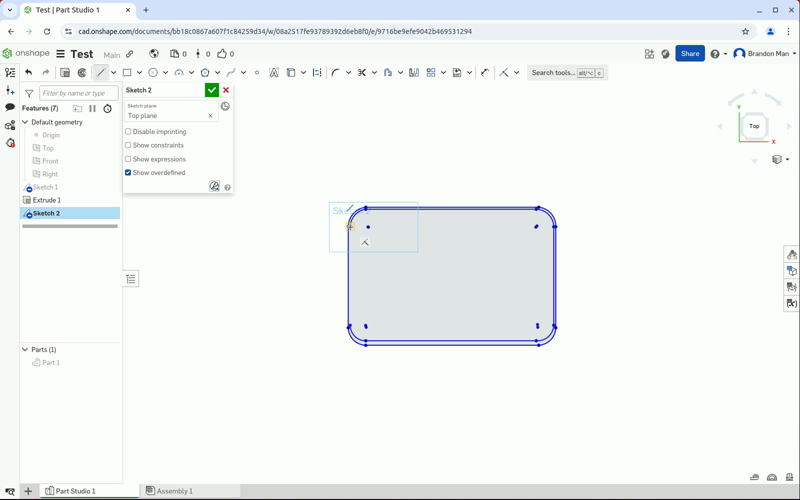
mouse_move(350, 325)
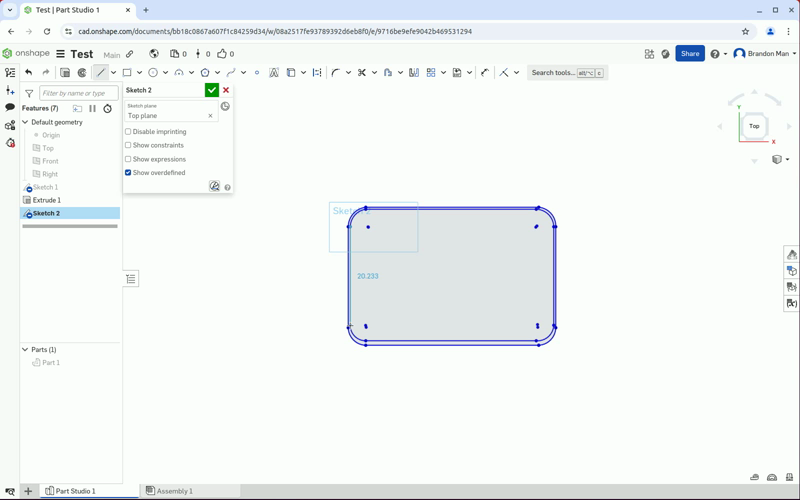
scroll(6)
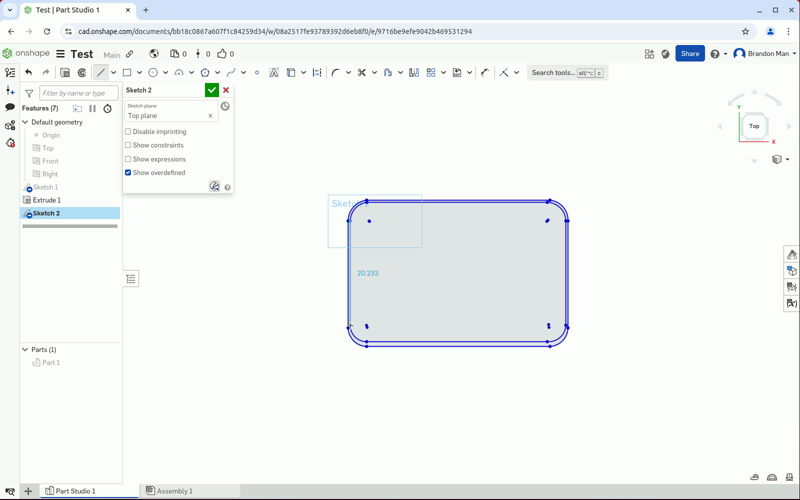
scroll(6)
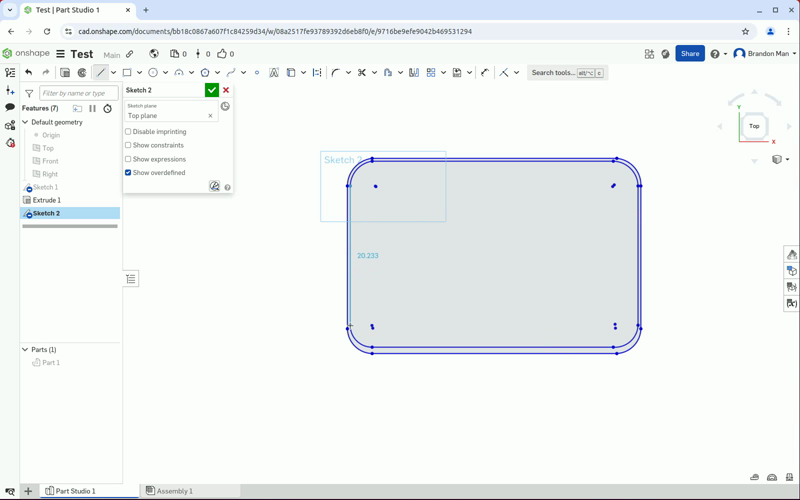
scroll(6)
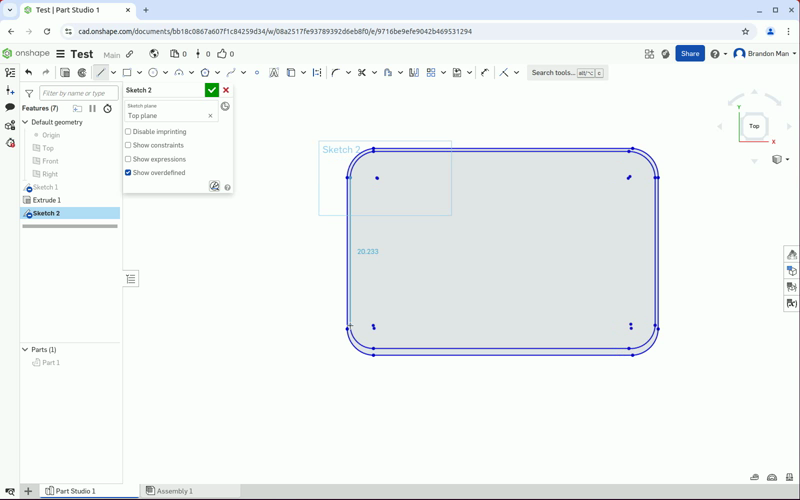
scroll(6)
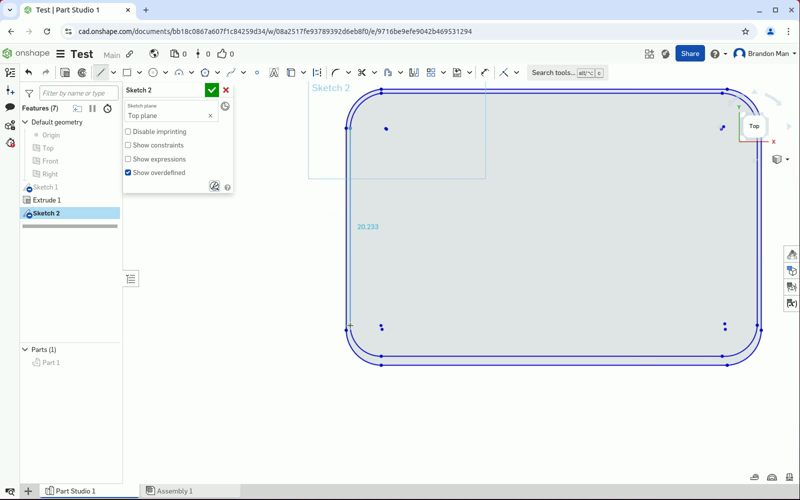
scroll(6)
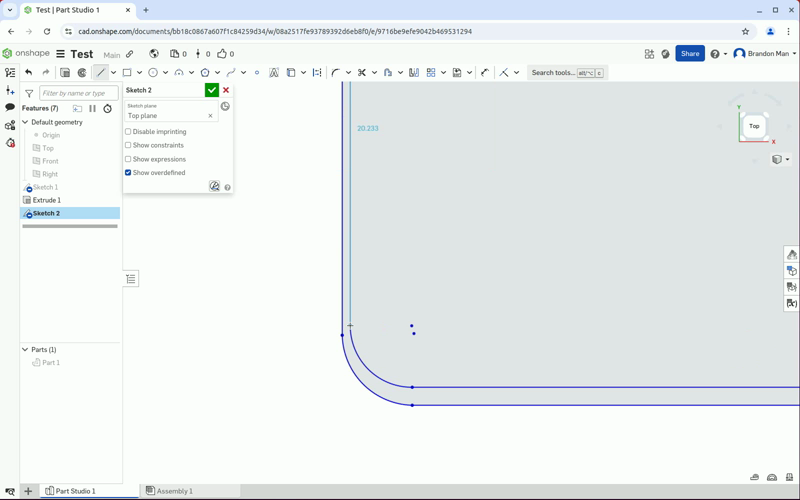
scroll(6)
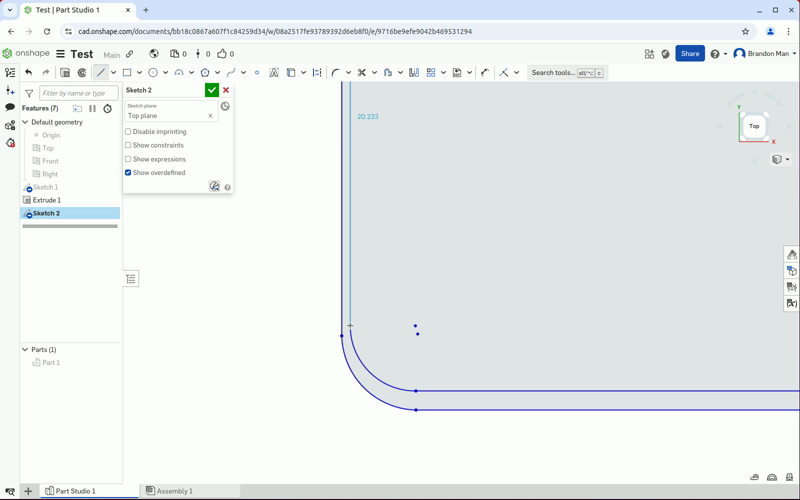
scroll(6)
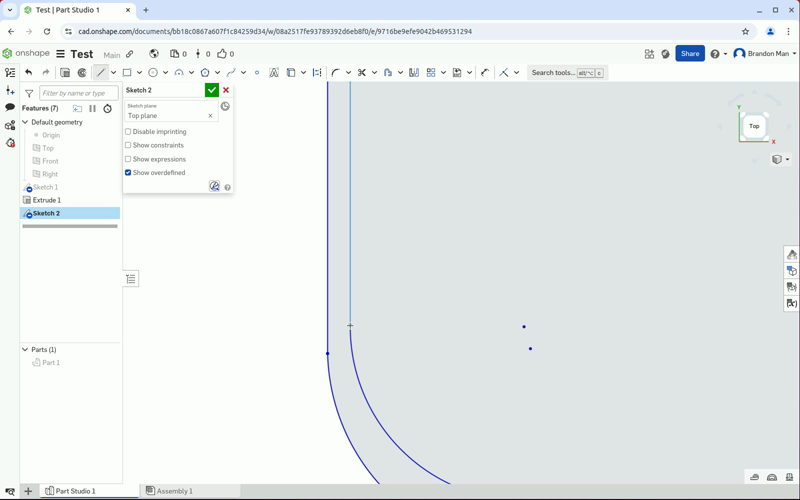
key_up(shift)
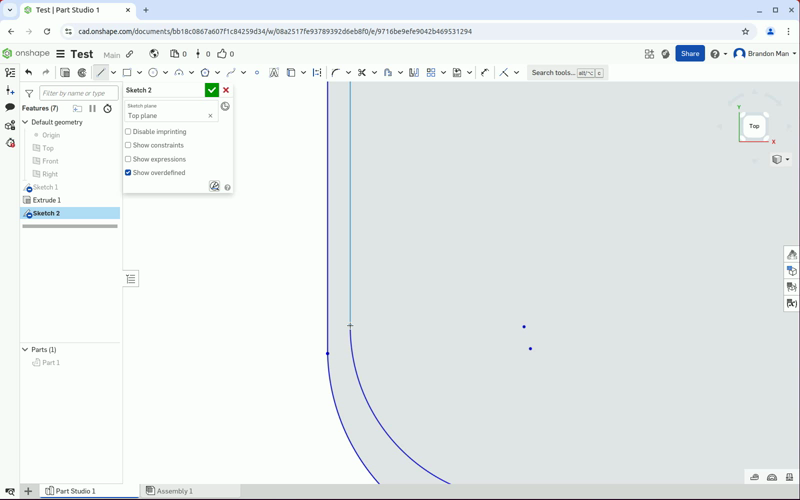
click(350, 325)
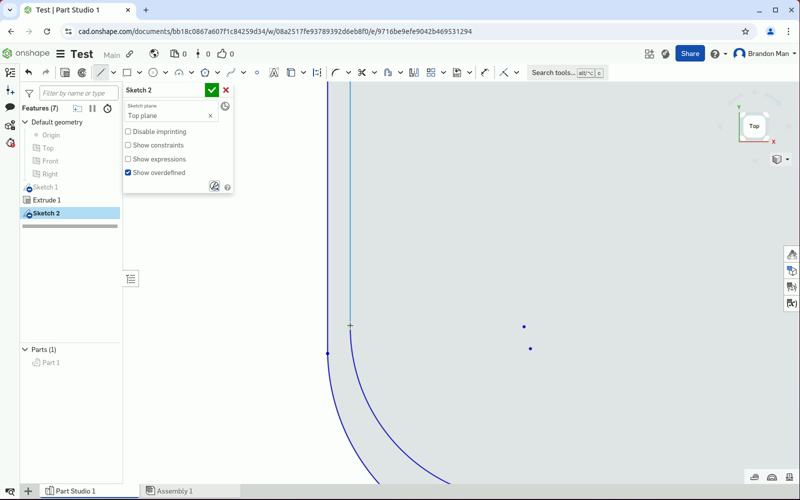
scroll(-6)
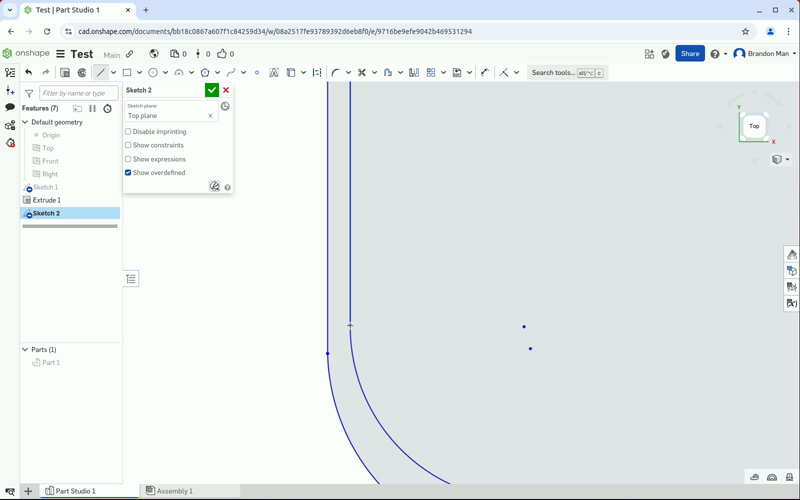
scroll(-6)
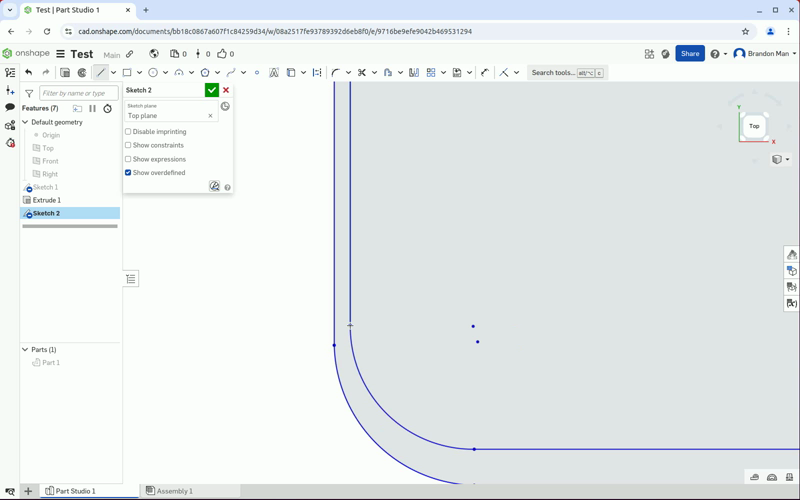
scroll(-6)
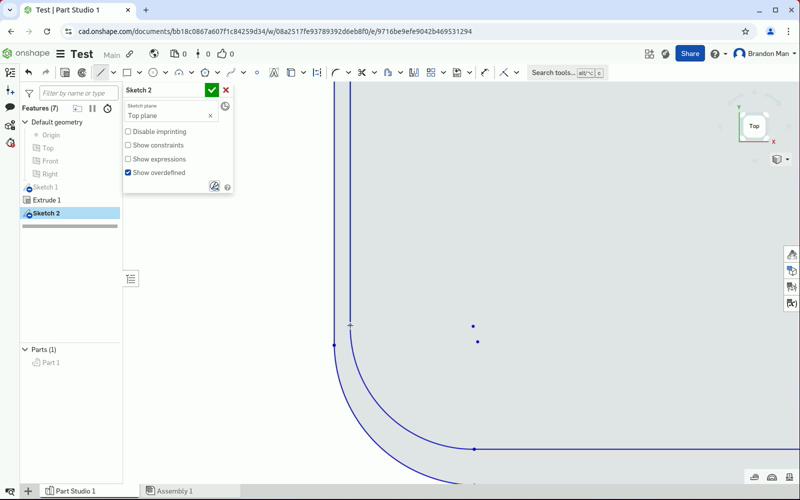
scroll(-6)
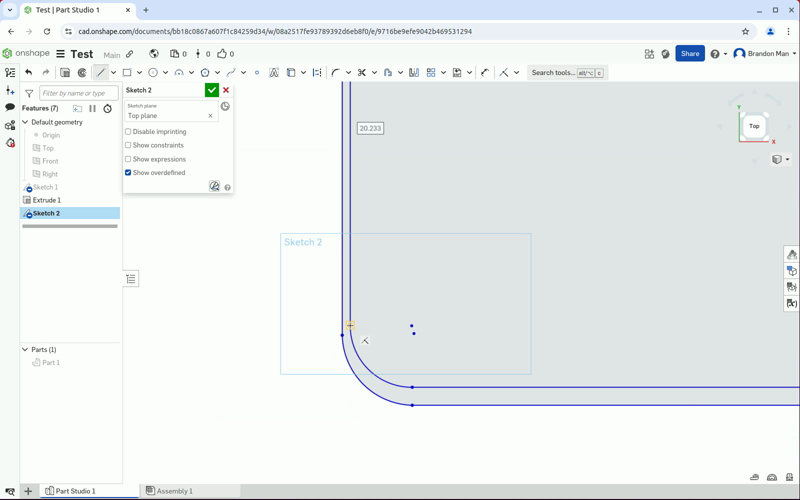
scroll(-6)
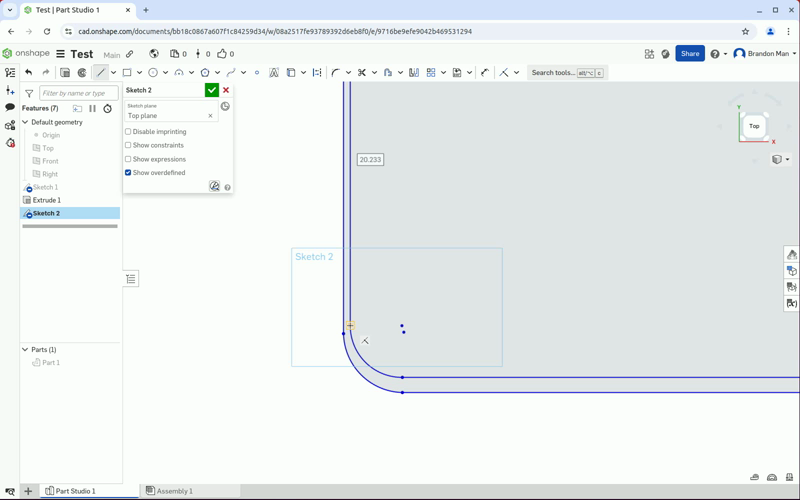
scroll(-6)
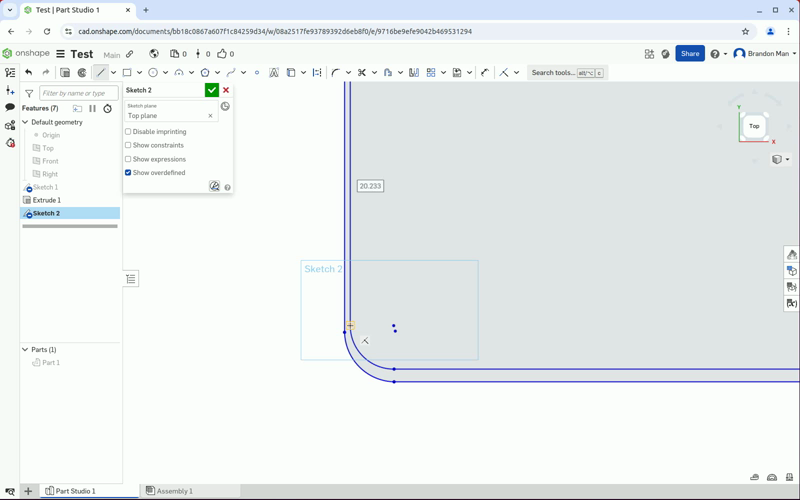
scroll(-6)
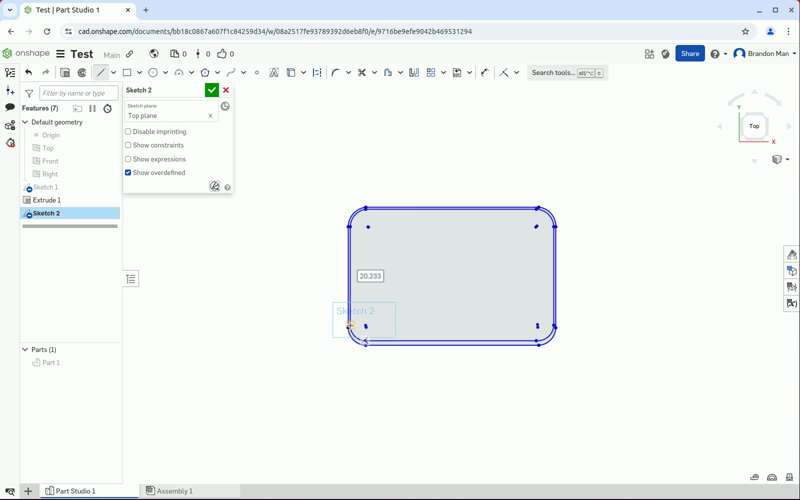
key(esc)
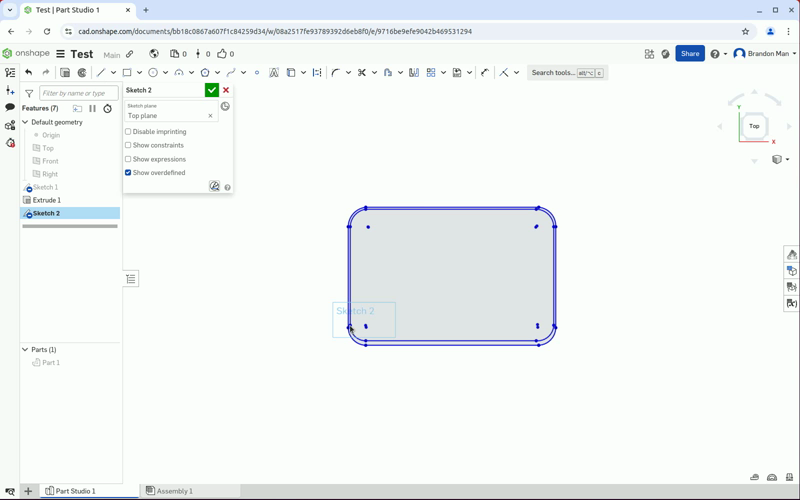
mouse_move(365, 343)
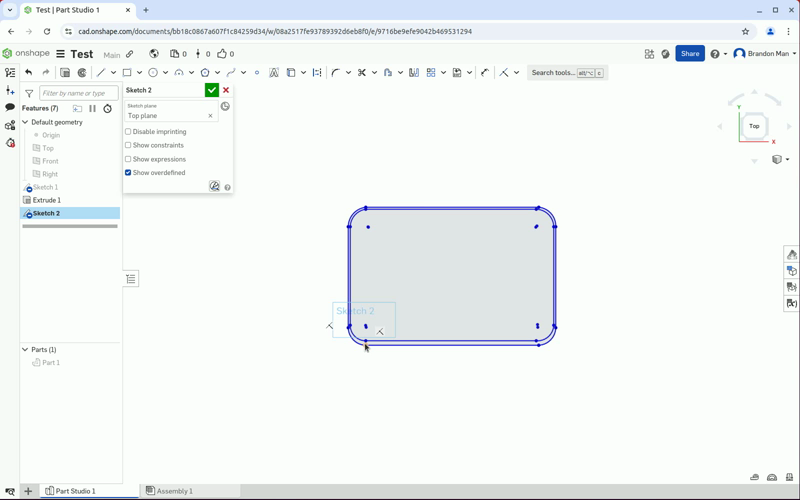
click(365, 343)
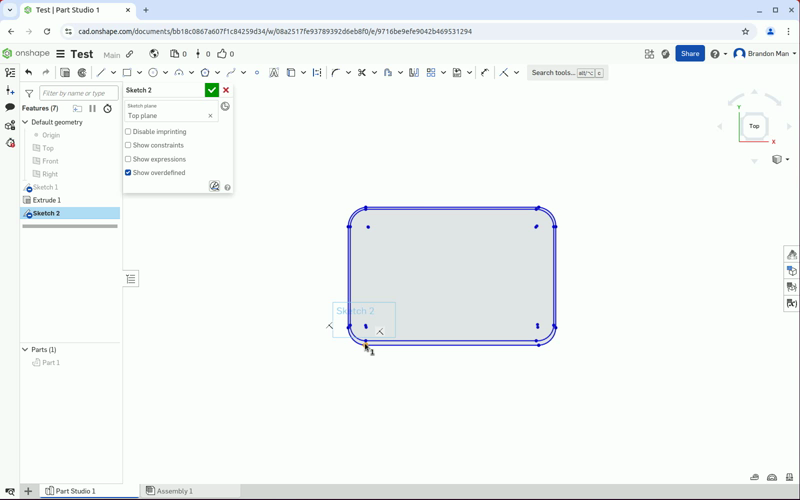
mouse_move(73, 352)
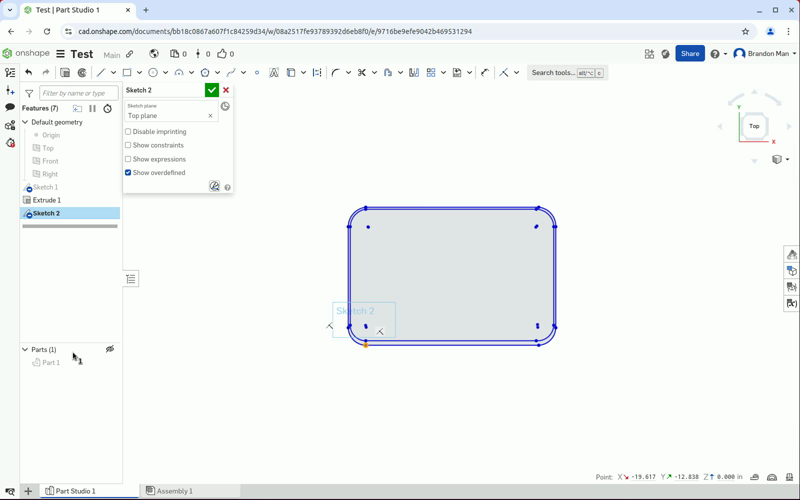
key(shift+y)
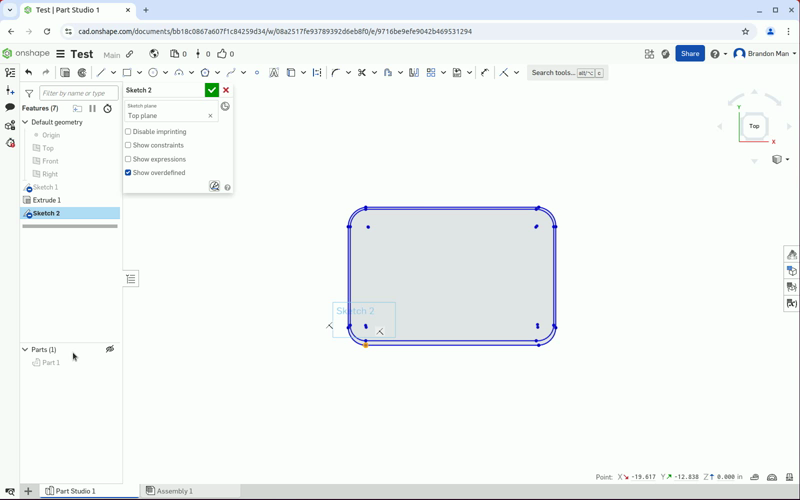
key(shift+e)
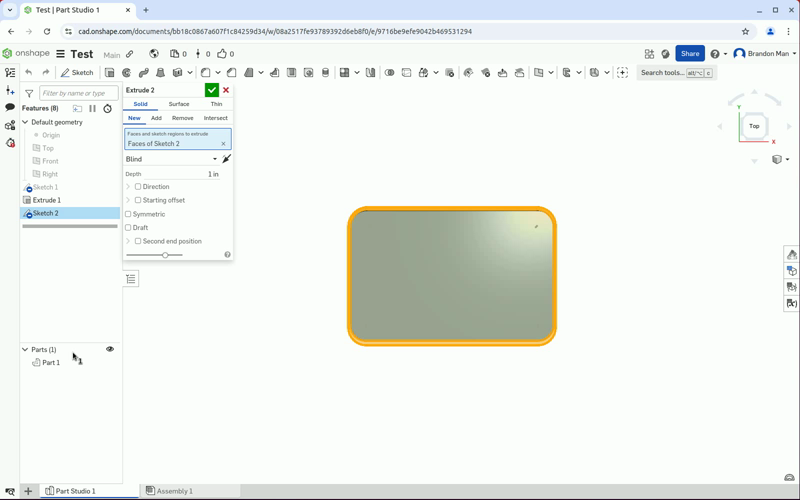
mouse_move(143, 106)
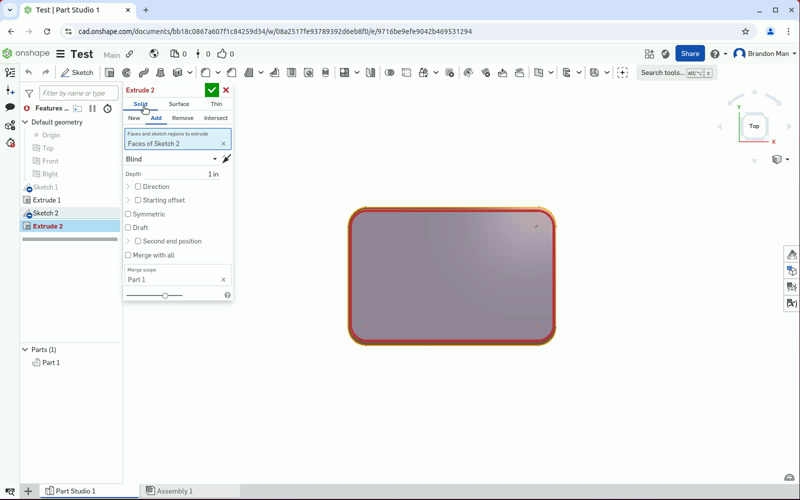
click(143, 106)
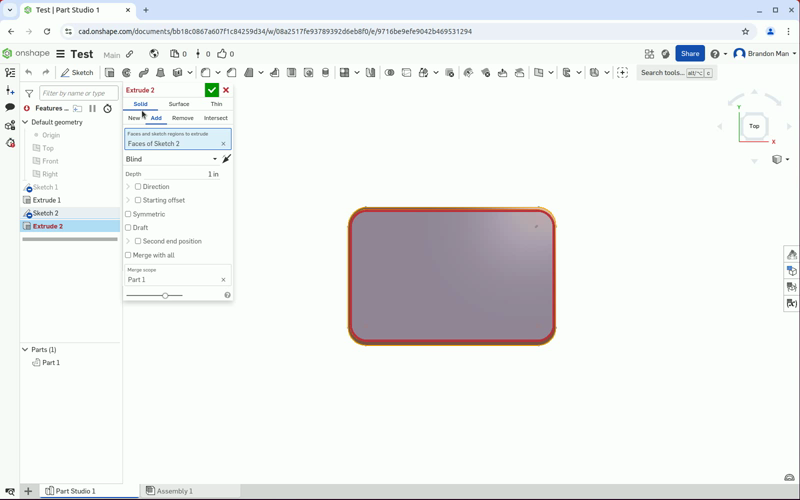
mouse_move(137, 120)
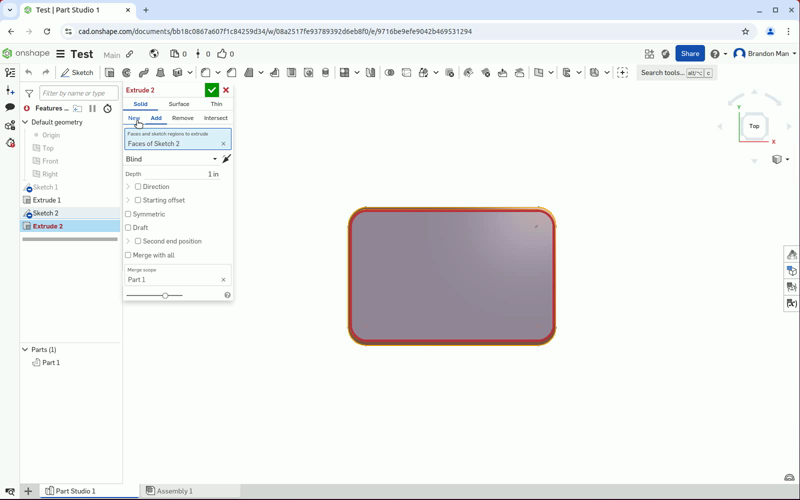
click(137, 120)
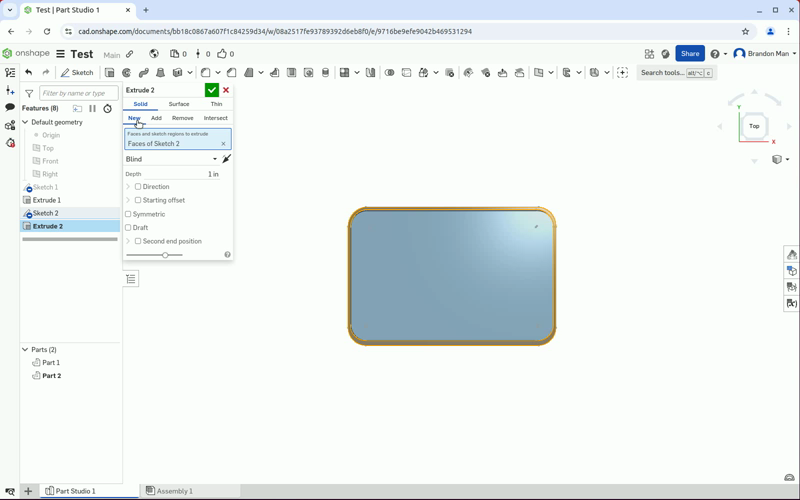
key(tab, 4)
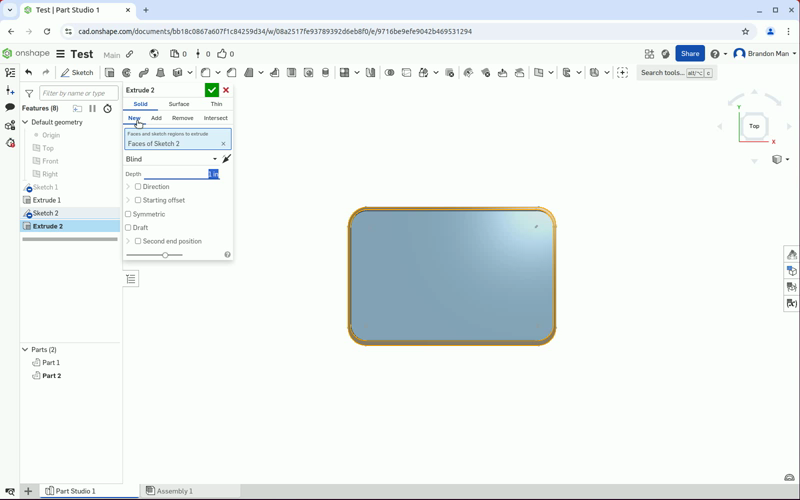
text(-0.963)
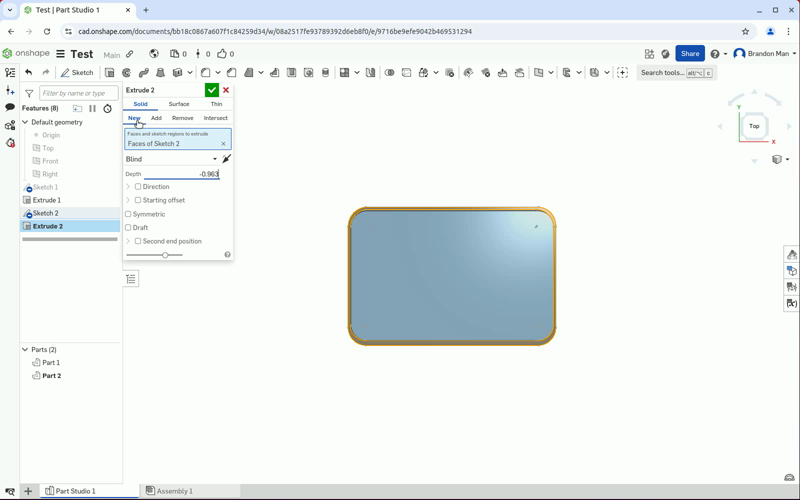
key(enter)
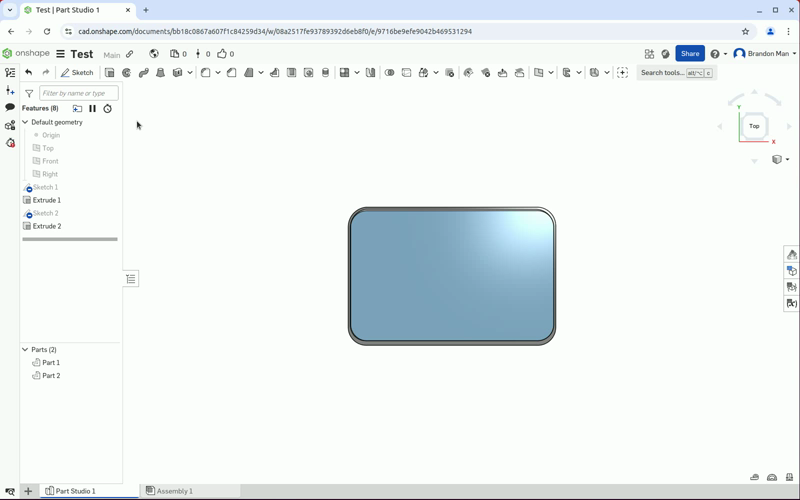
key(shift+h)
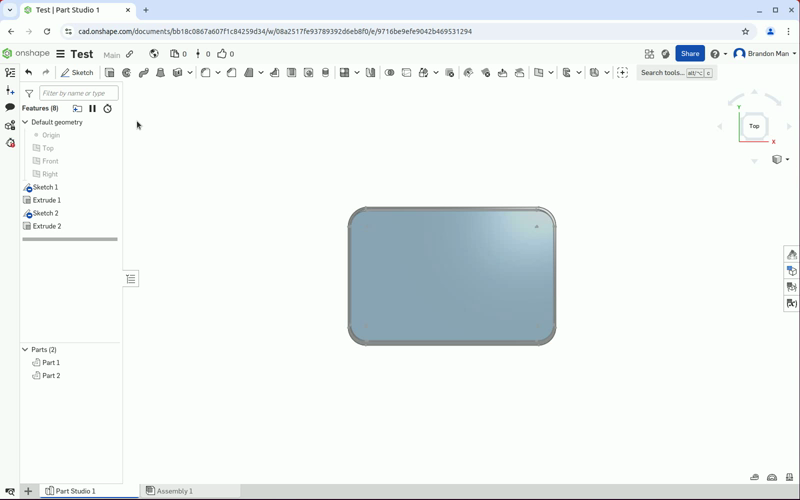
key(shift+h)
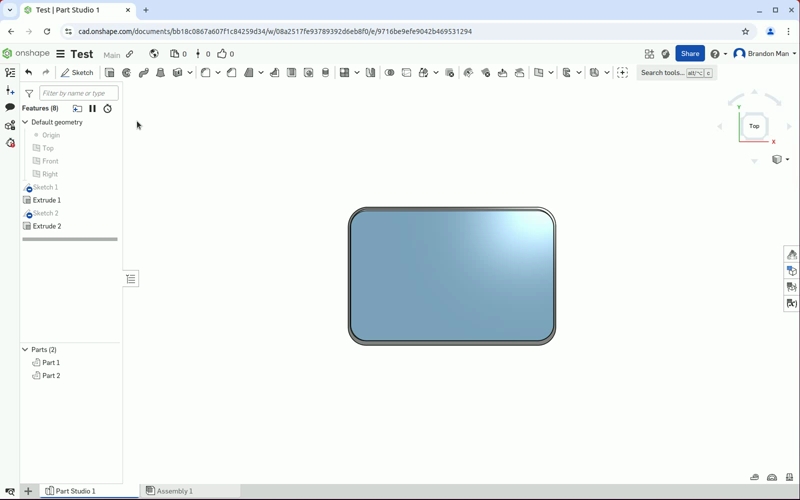
mouse_move(73, 189)
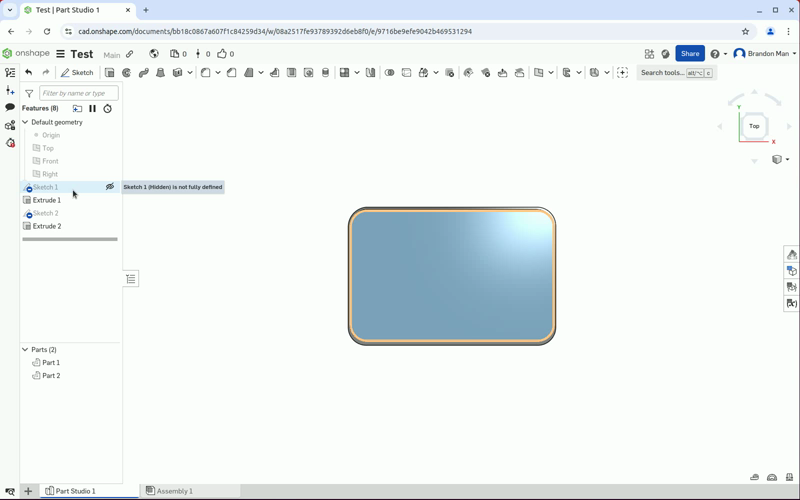
click(73, 189)
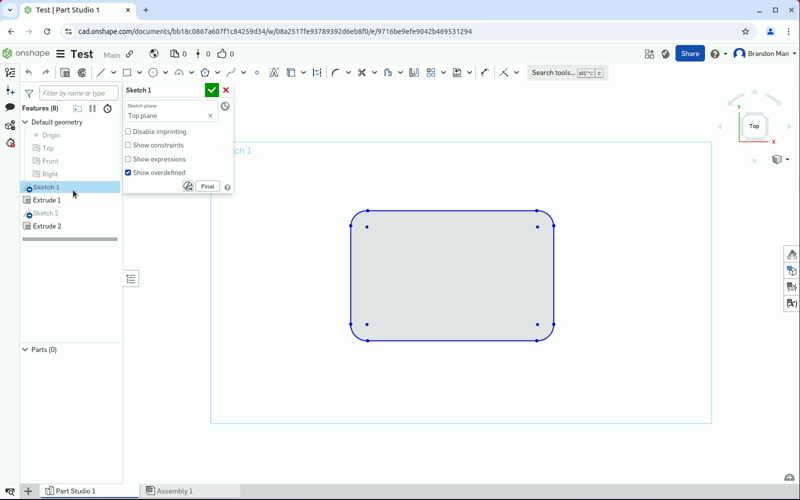
mouse_move(229, 92)
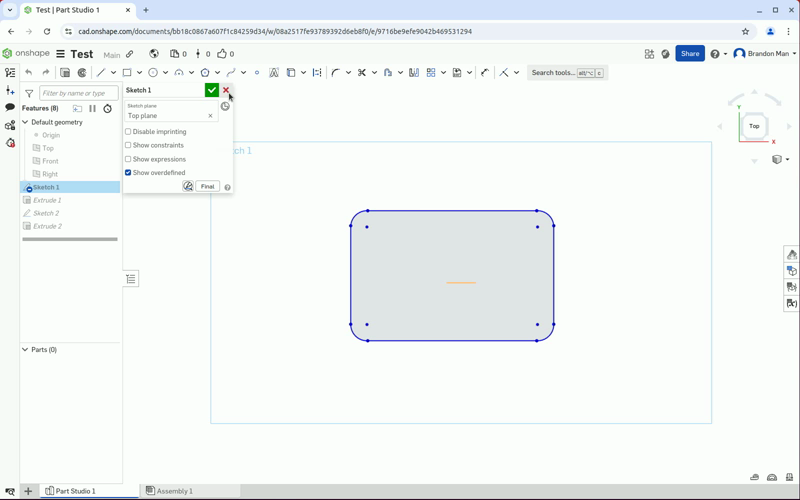
click(229, 92)
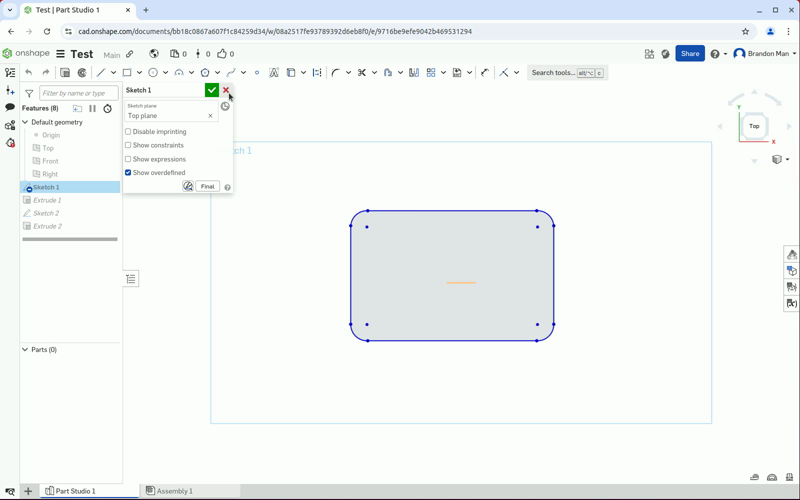
key(shift+s)
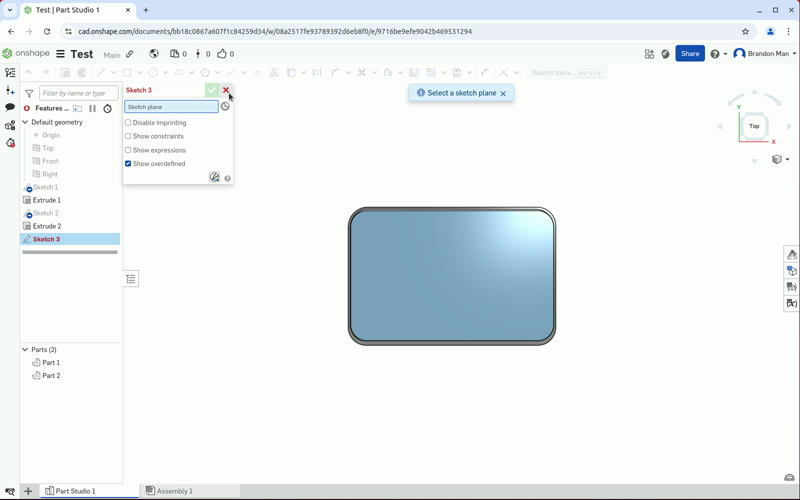
mouse_move(73, 150)
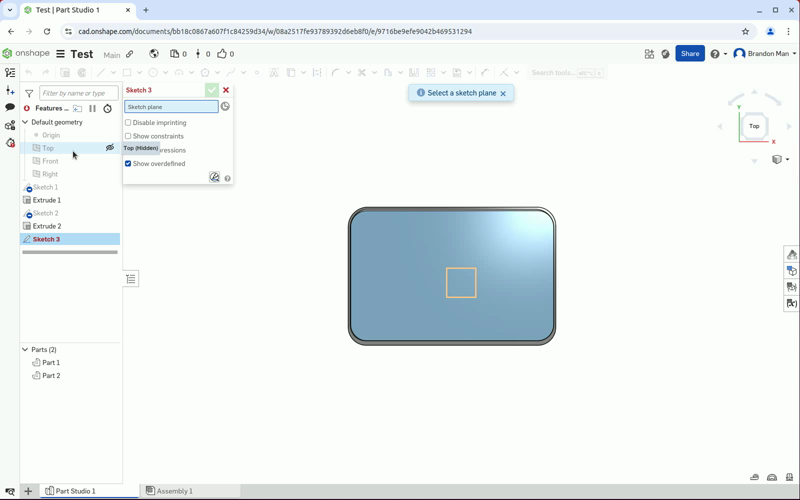
click(73, 150)
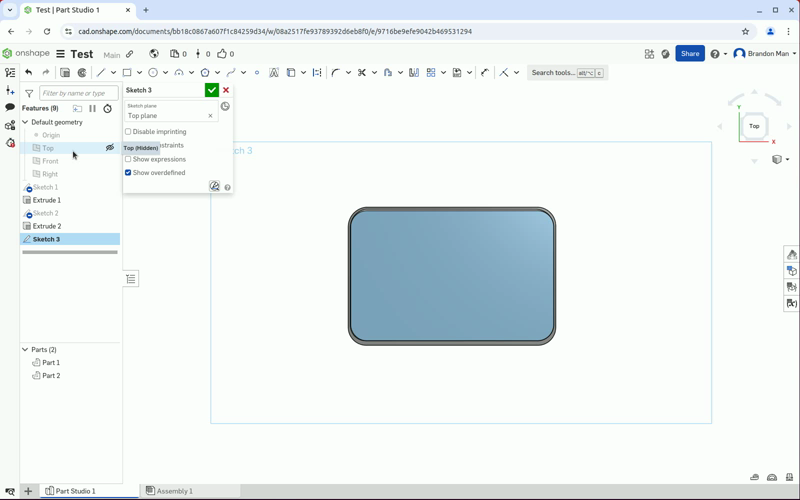
mouse_move(73, 352)
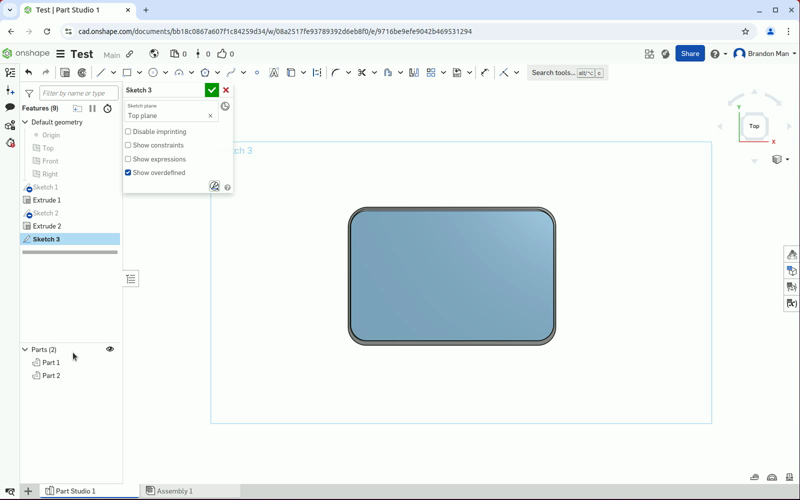
key(y)
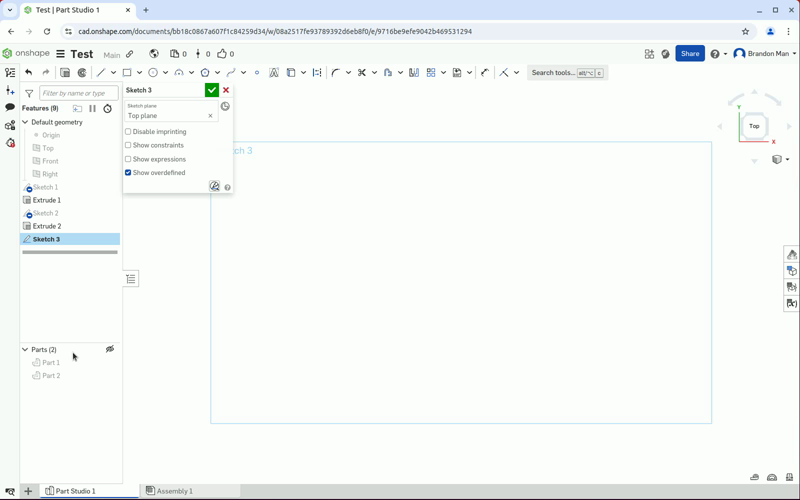
key(a)
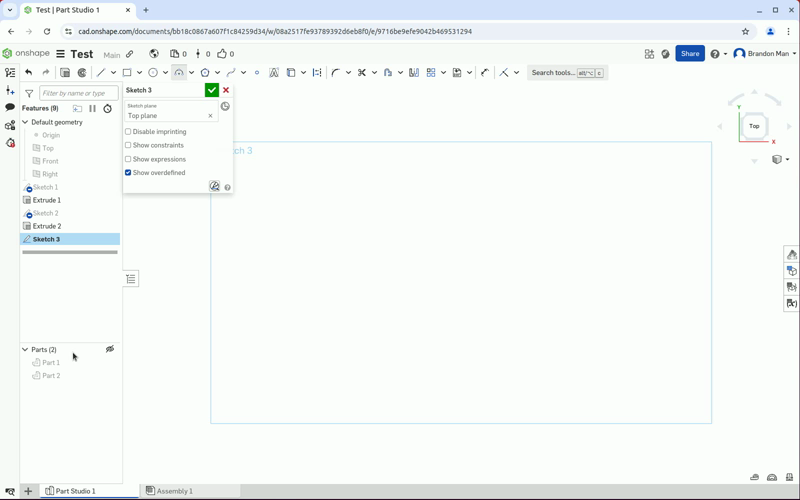
key_down(shift)
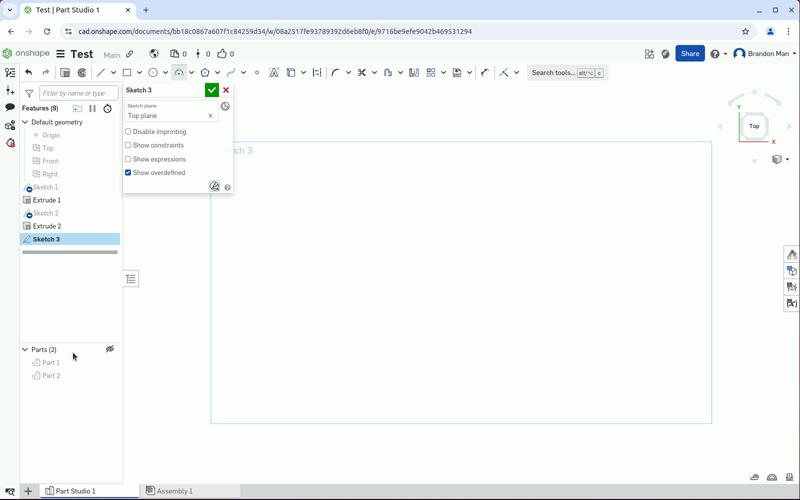
mouse_move(350, 324)
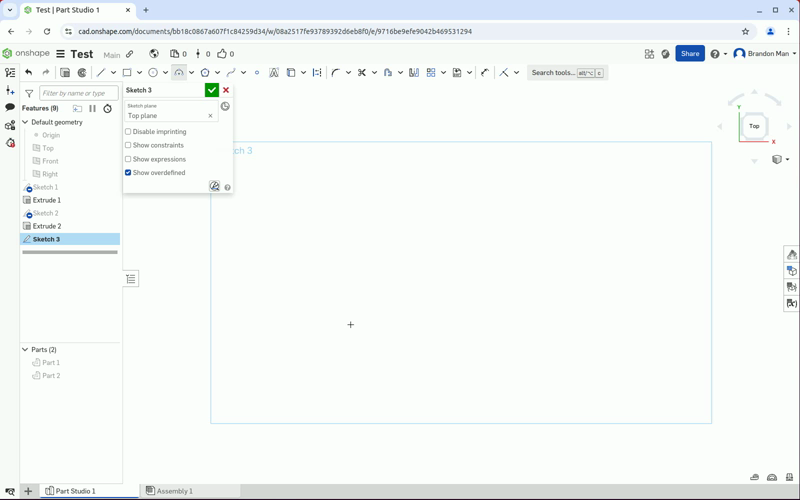
click(350, 324)
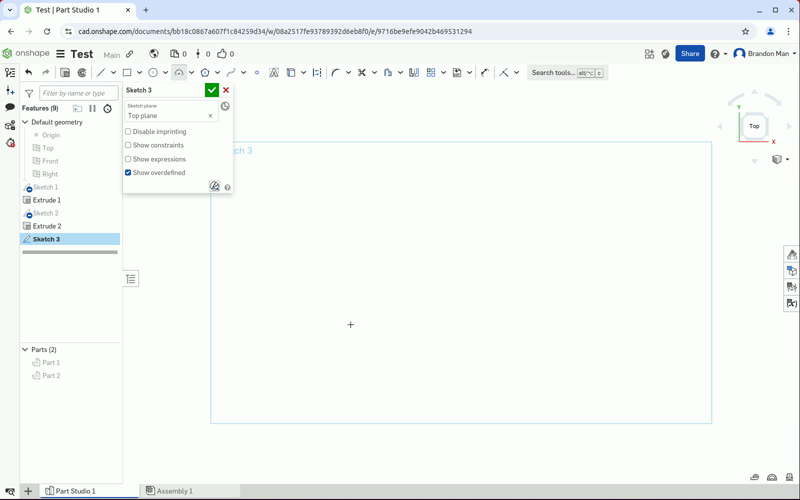
key_up(shift)
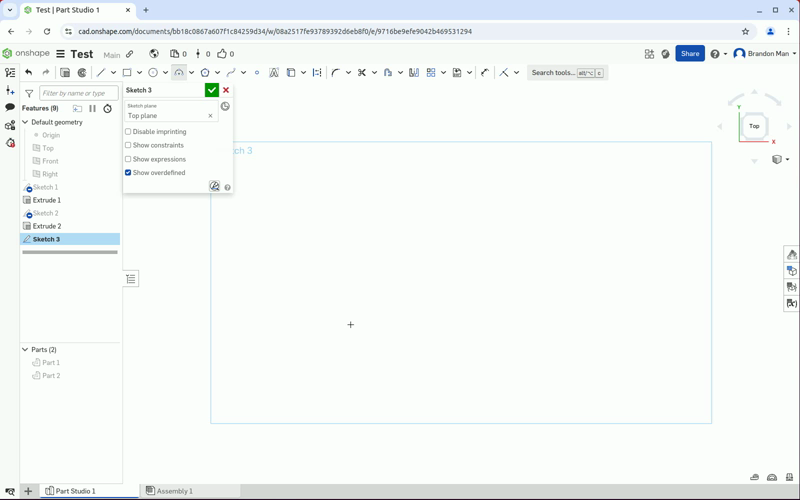
key_down(shift)
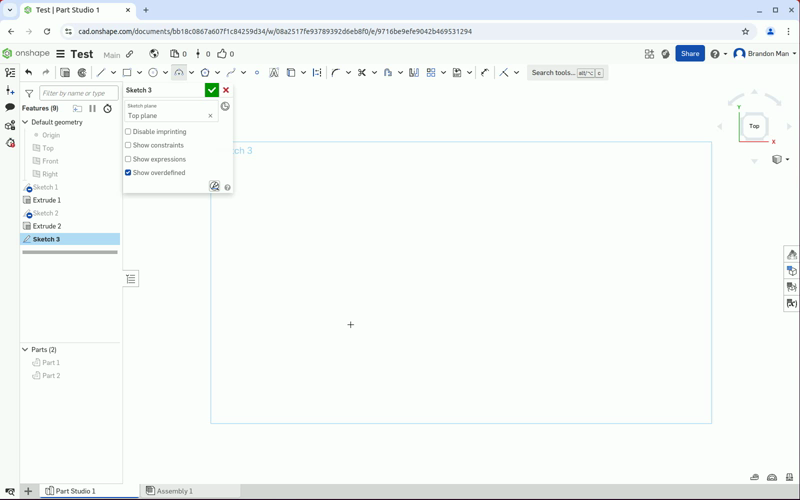
mouse_move(367, 340)
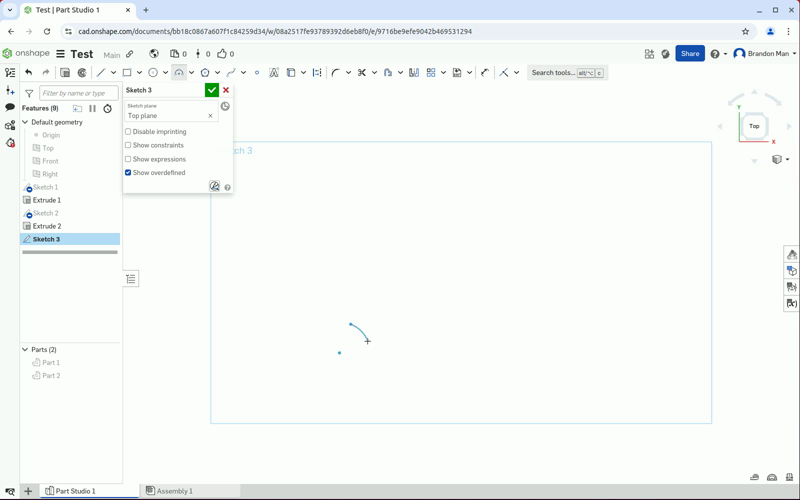
click(367, 340)
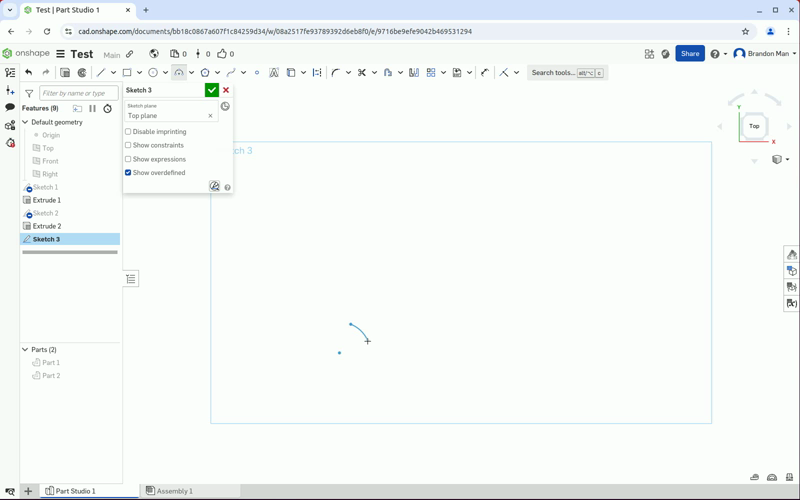
mouse_move(355, 336)
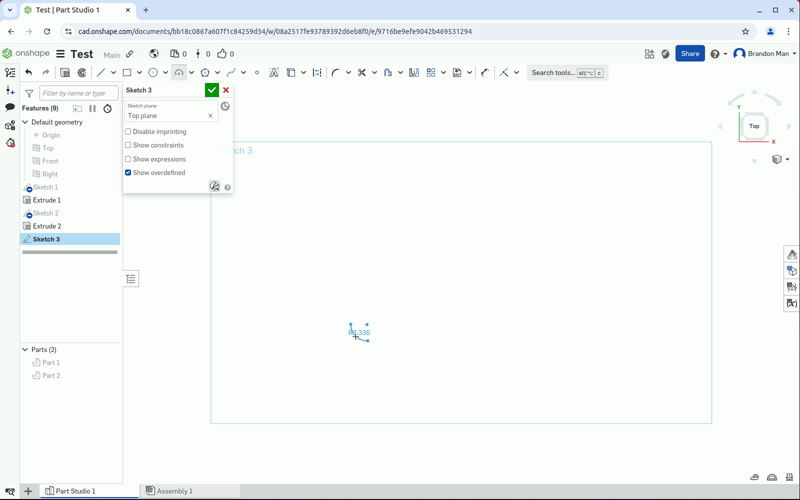
click(355, 336)
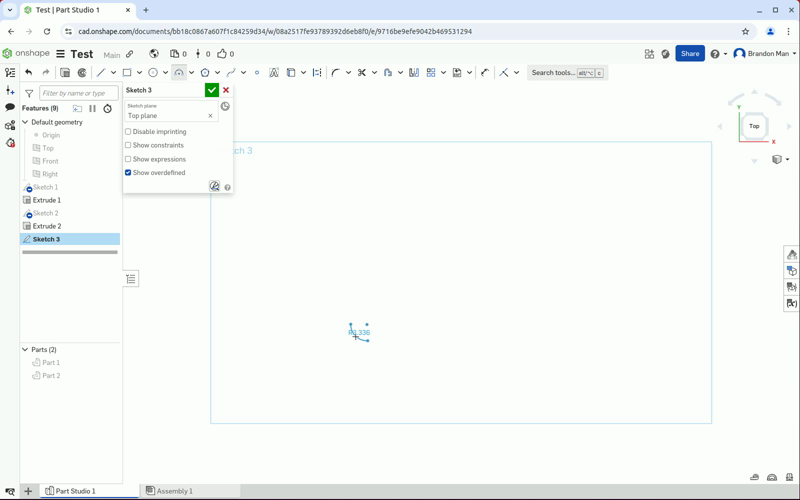
key_up(shift)
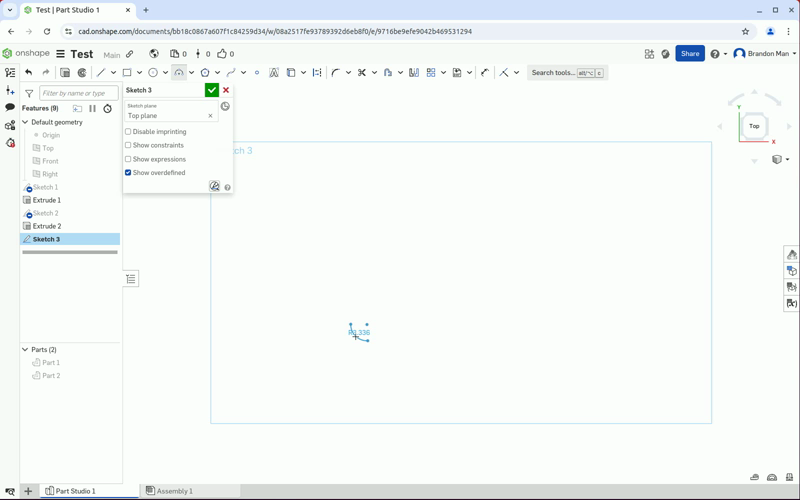
key(esc)
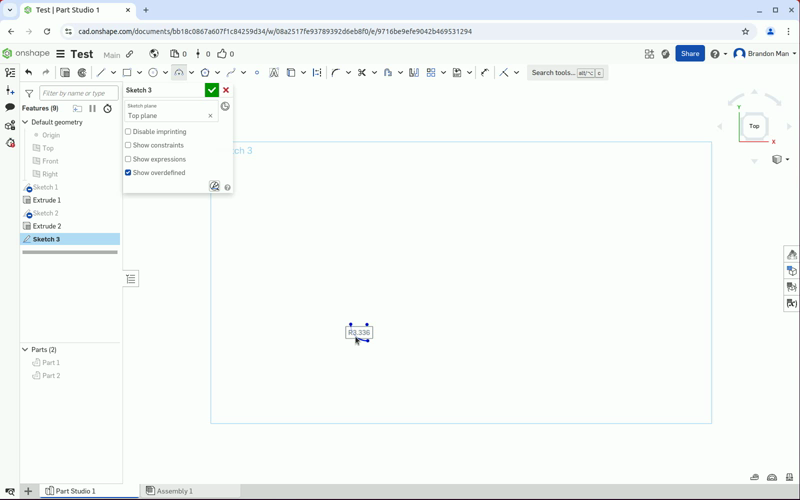
key(l)
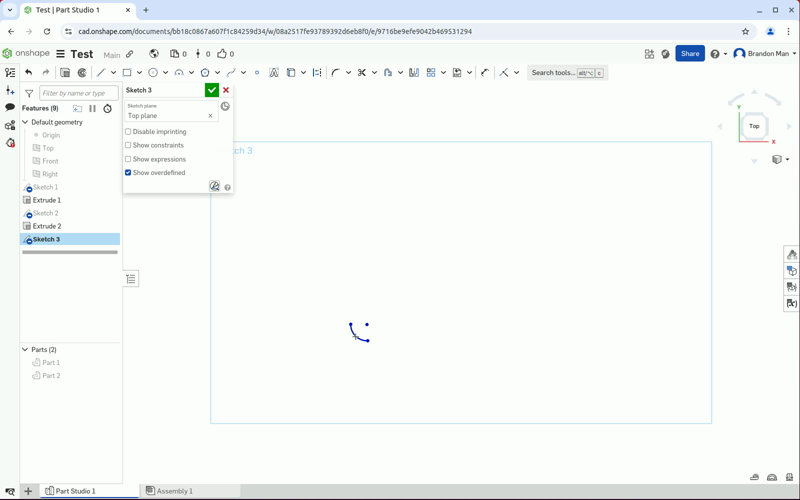
mouse_move(367, 340)
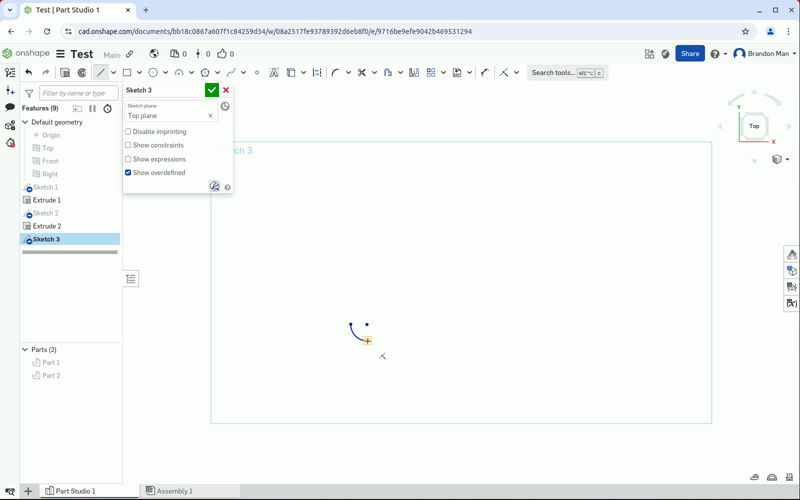
click(367, 340)
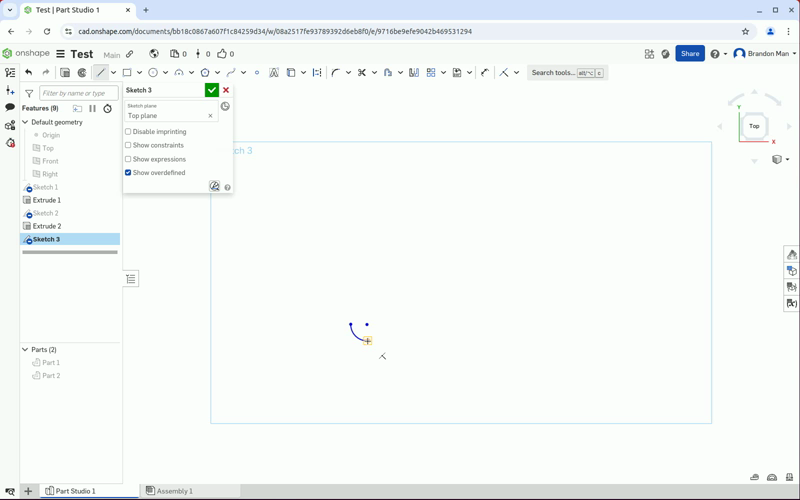
key_down(shift)
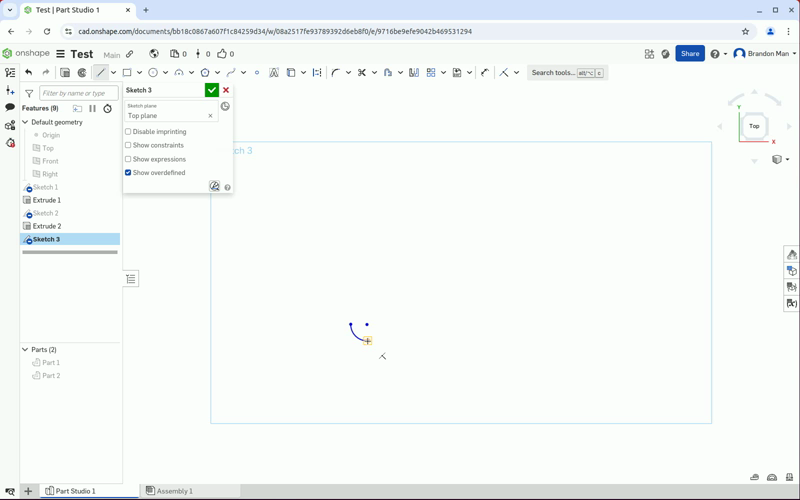
mouse_move(536, 340)
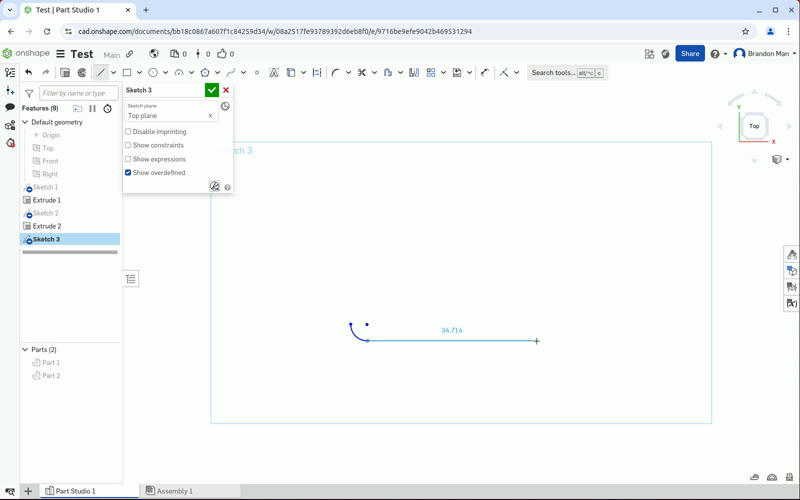
click(536, 340)
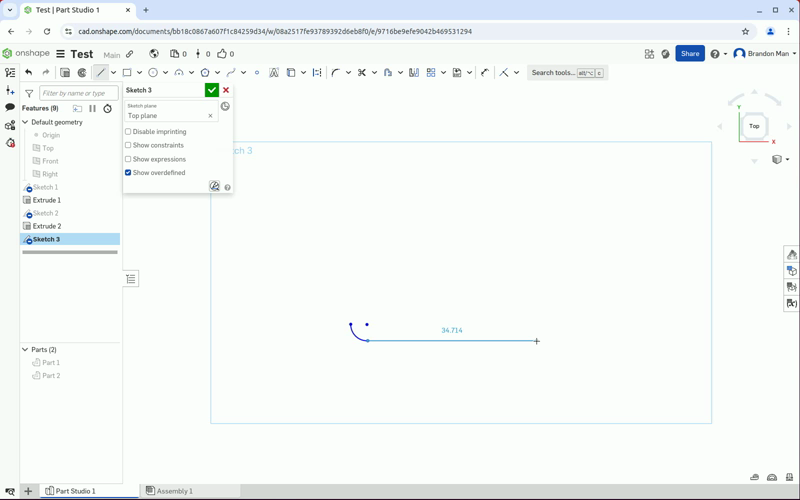
key_up(shift)
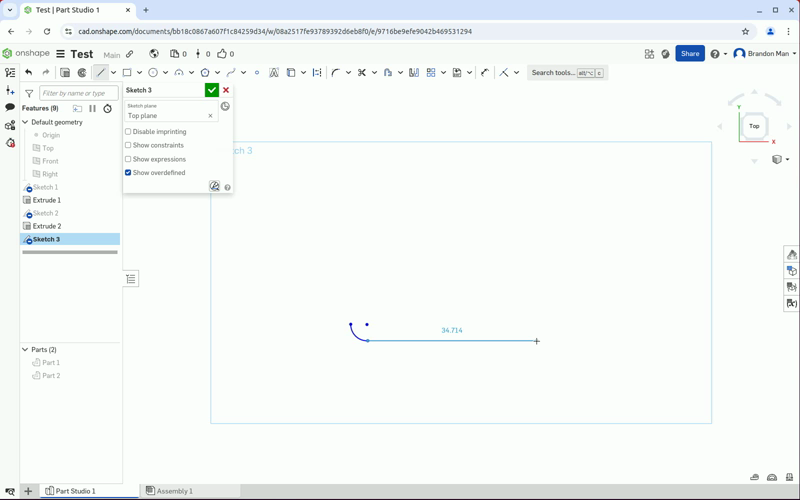
key(esc)
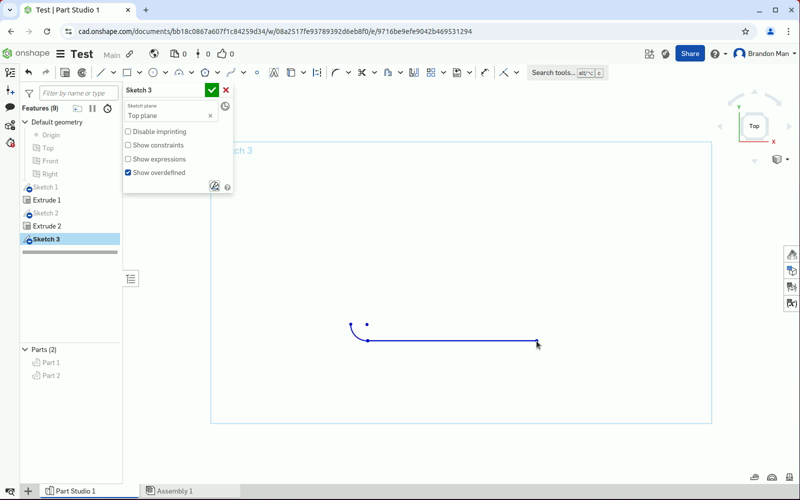
key(a)
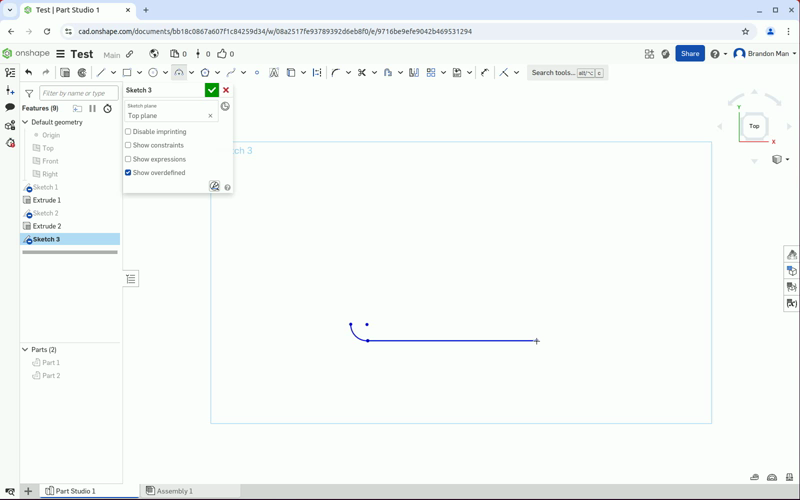
mouse_move(536, 340)
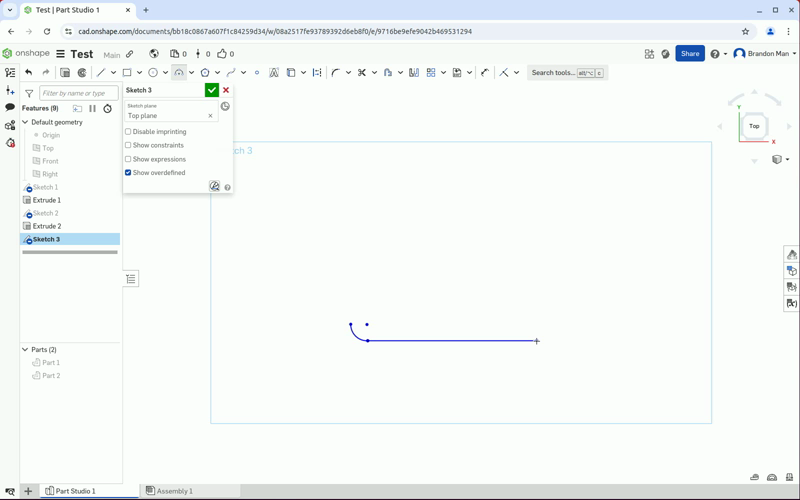
click(536, 340)
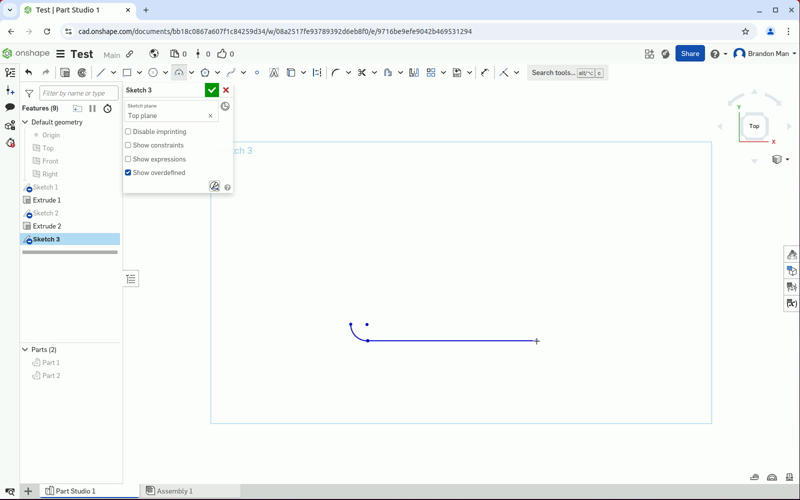
key_down(shift)
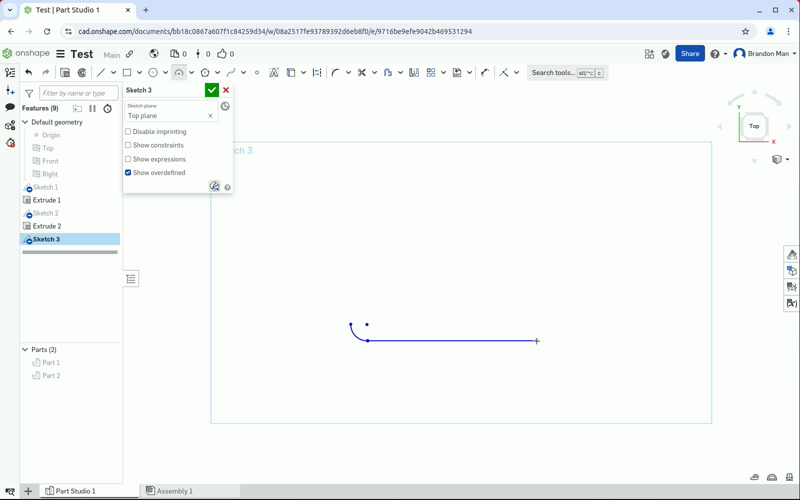
mouse_move(553, 324)
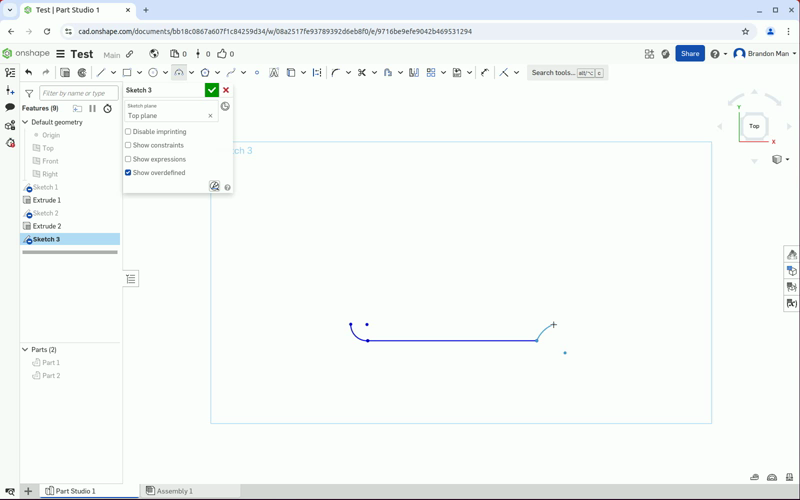
click(553, 324)
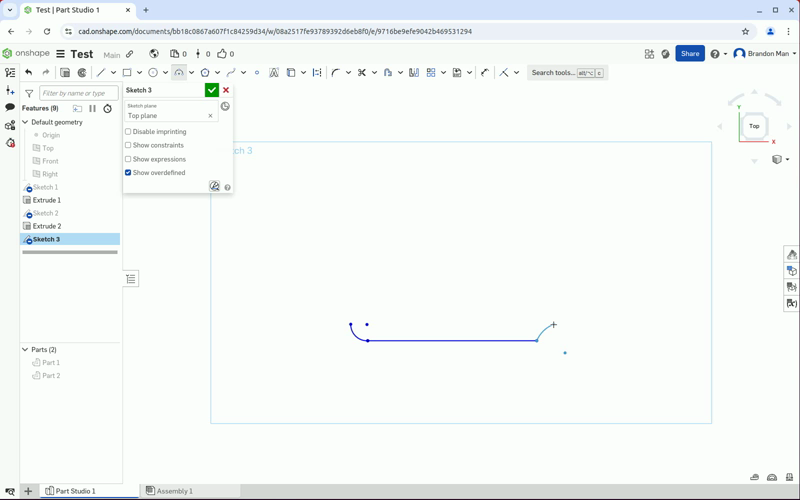
mouse_move(548, 336)
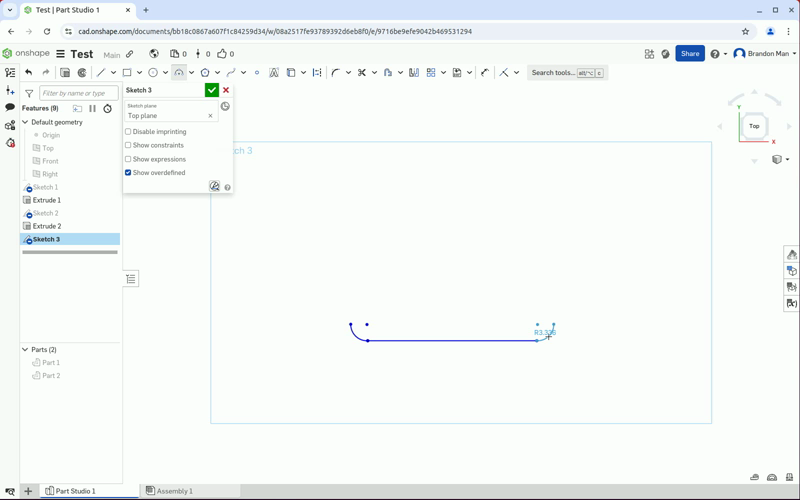
click(548, 336)
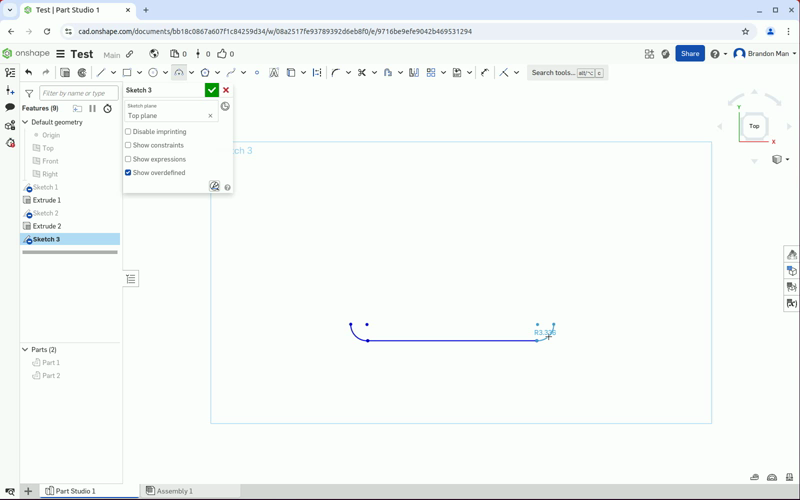
key_up(shift)
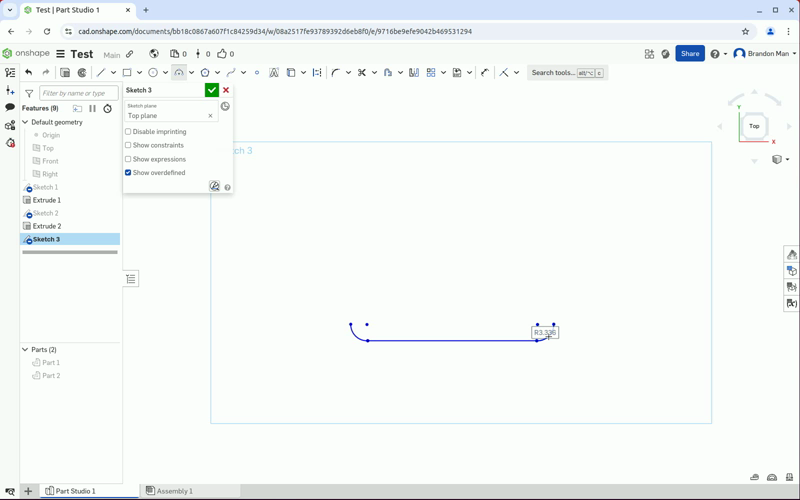
key(esc)
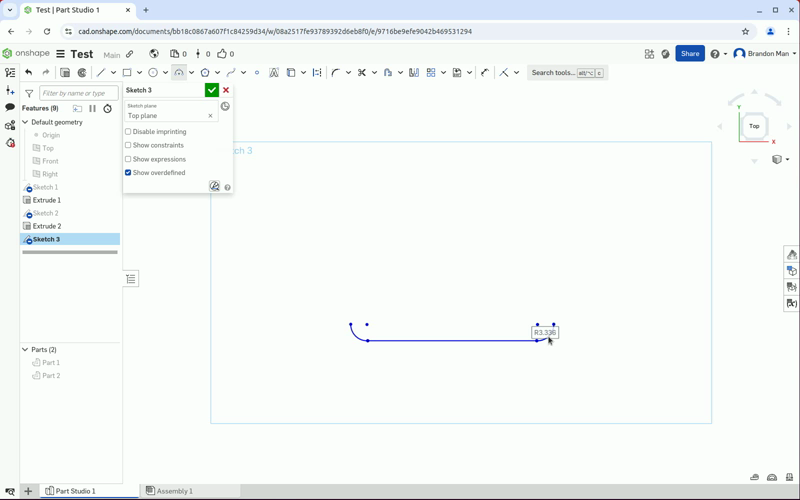
key(l)
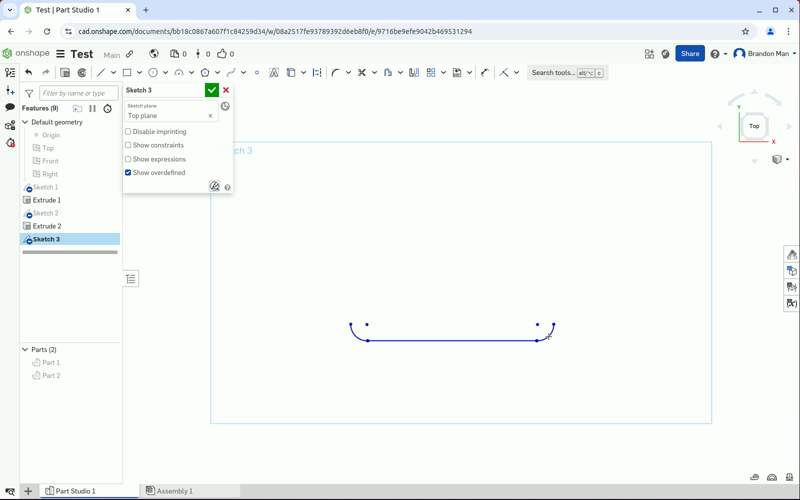
mouse_move(553, 324)
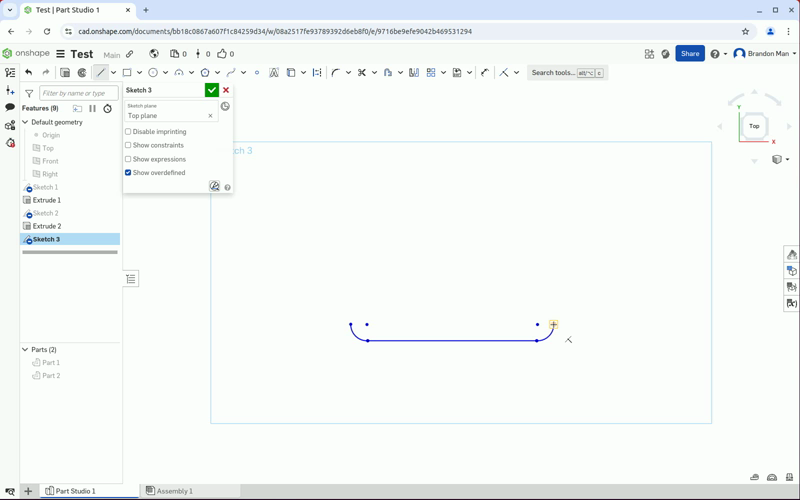
click(553, 324)
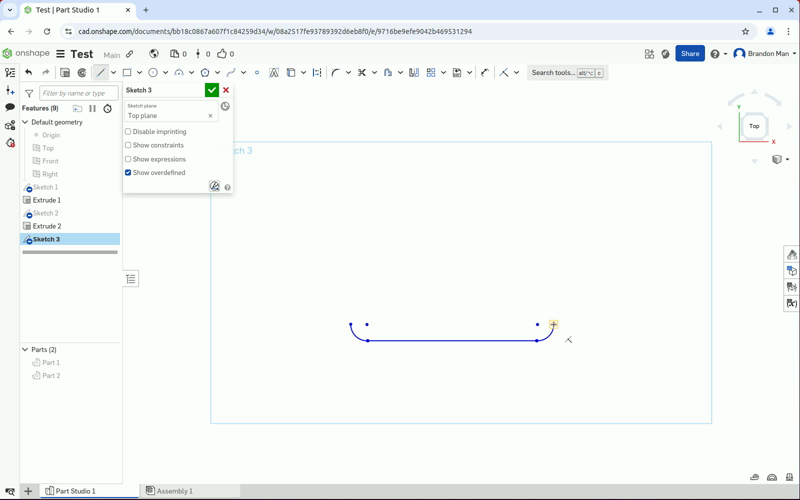
key_down(shift)
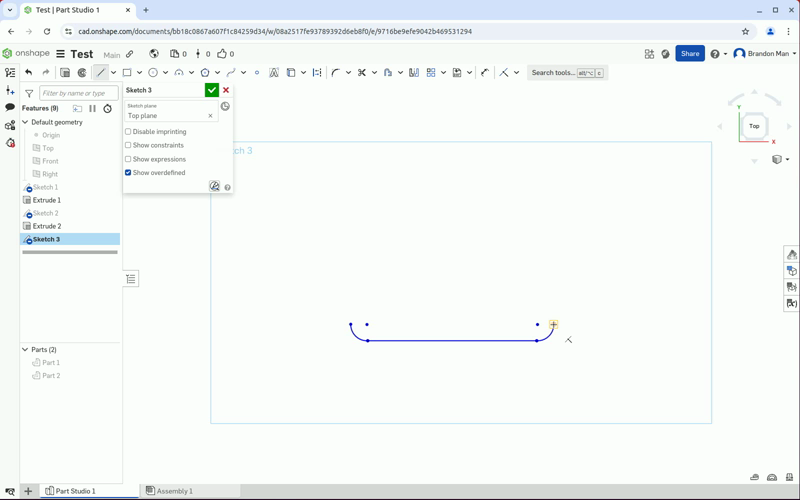
mouse_move(553, 225)
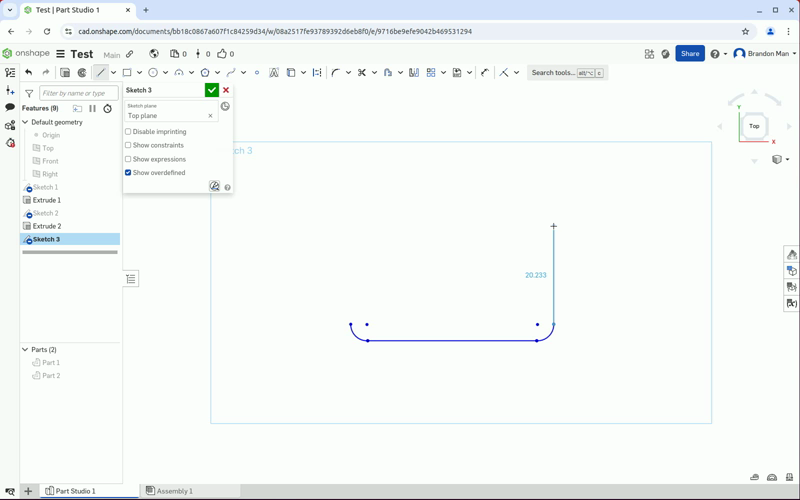
click(553, 225)
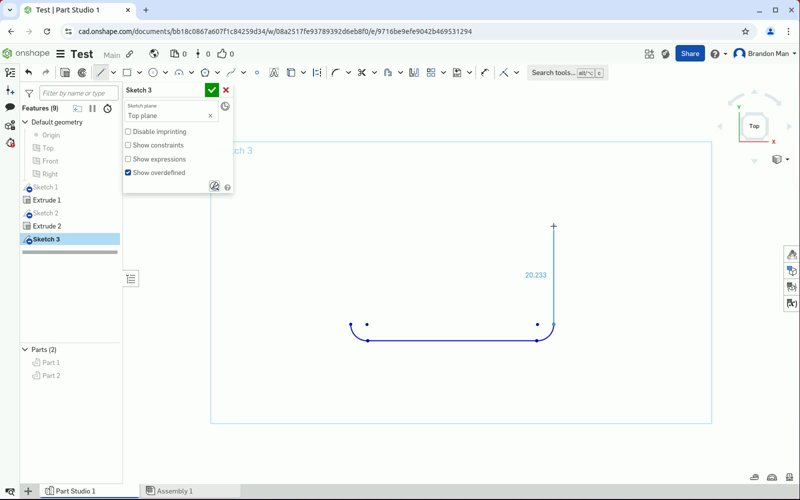
key_up(shift)
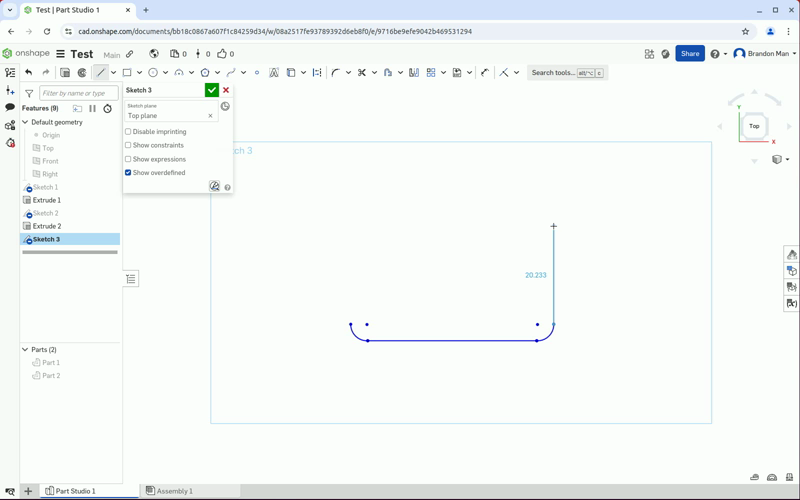
key(esc)
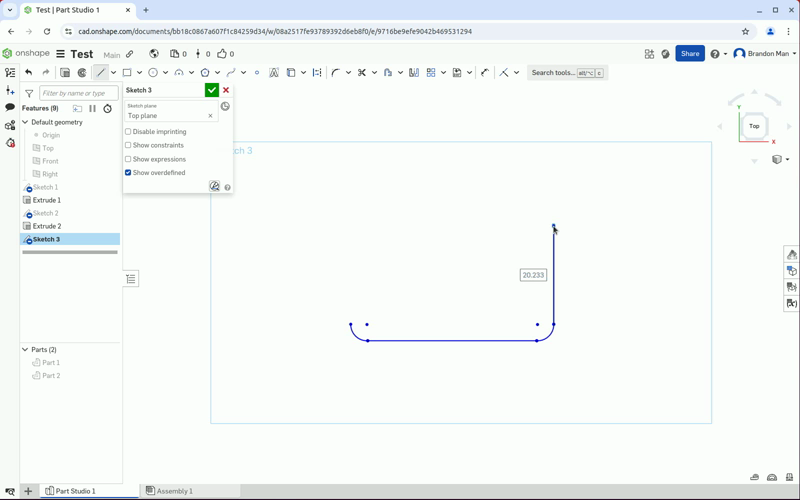
key(a)
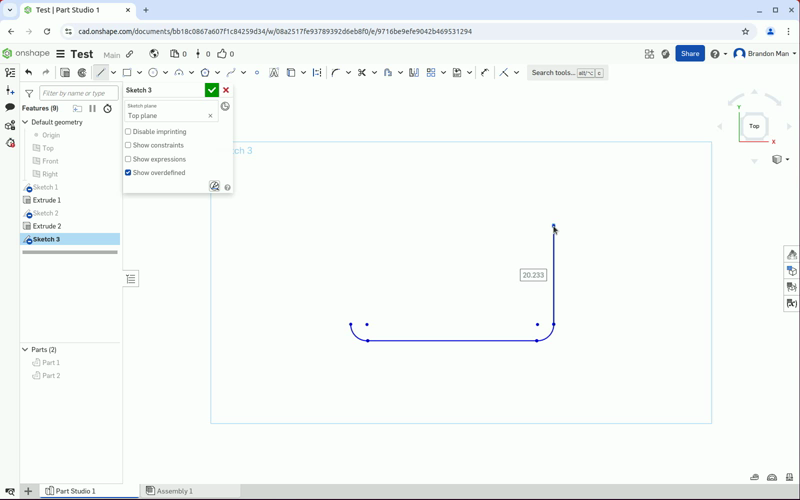
mouse_move(553, 225)
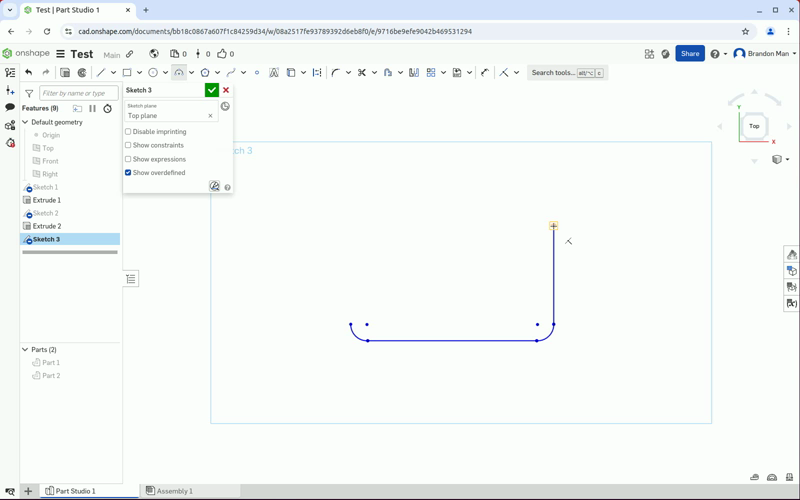
click(553, 225)
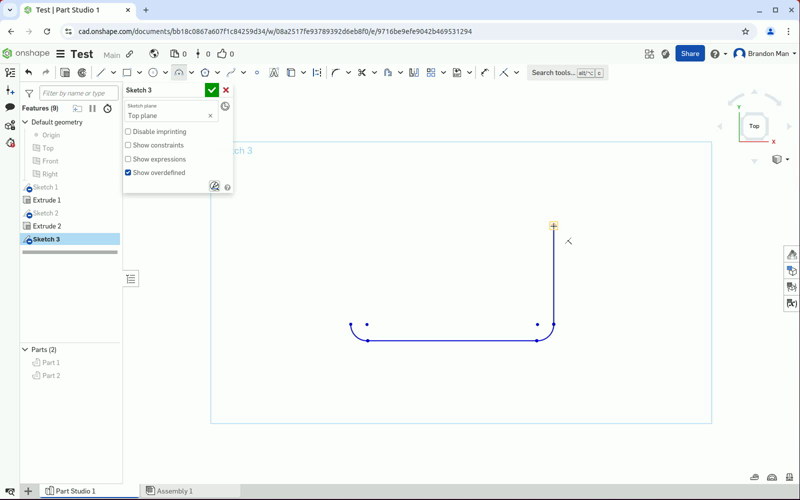
key_down(shift)
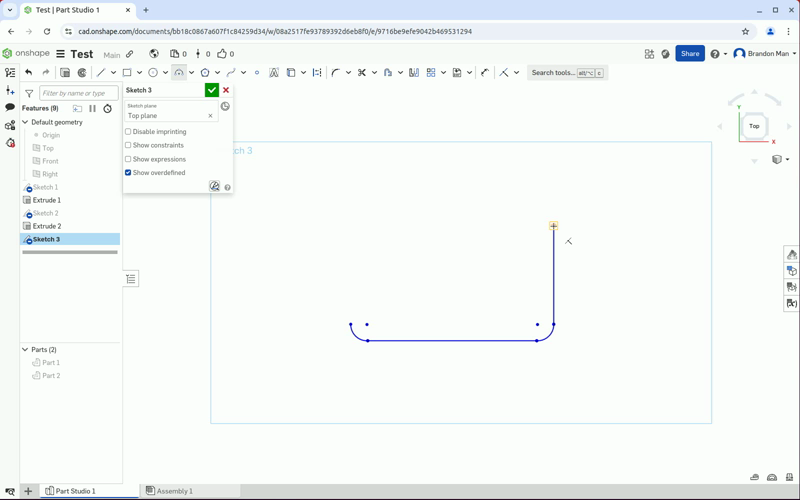
mouse_move(536, 210)
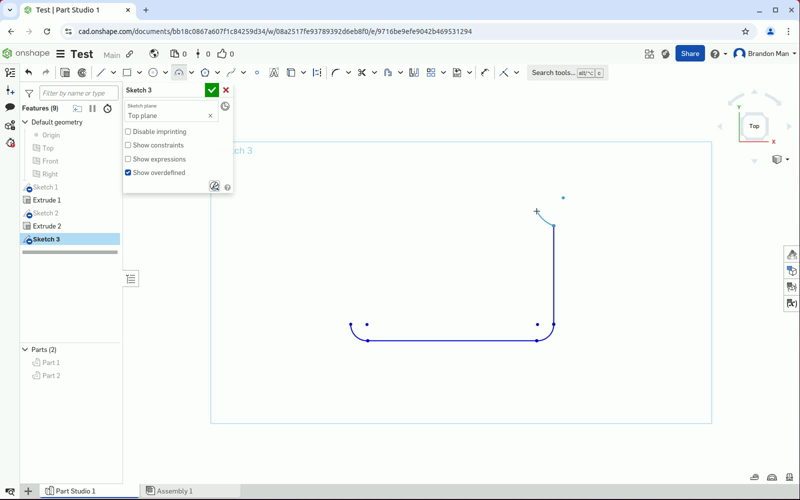
click(536, 210)
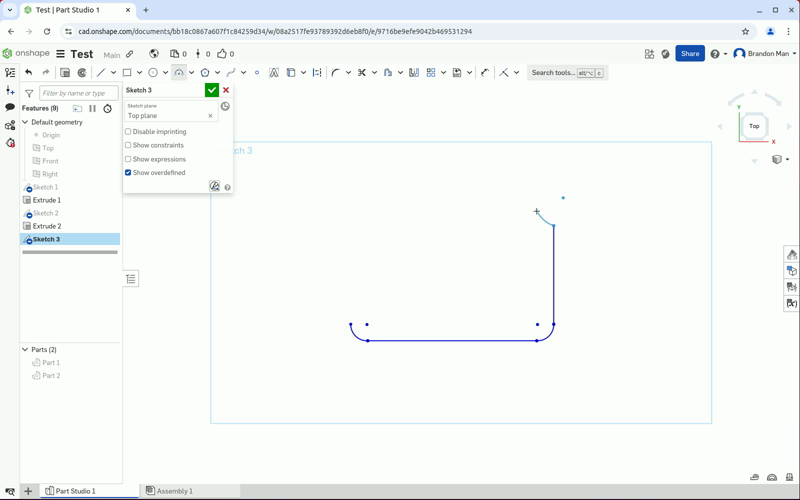
mouse_move(548, 214)
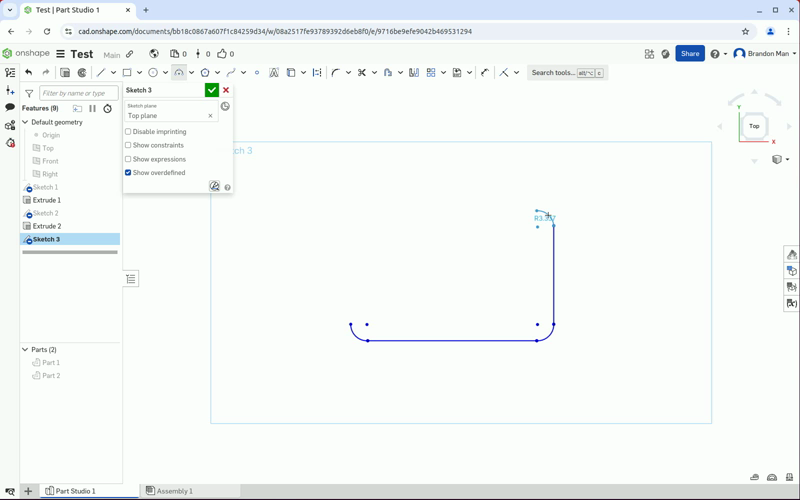
click(548, 214)
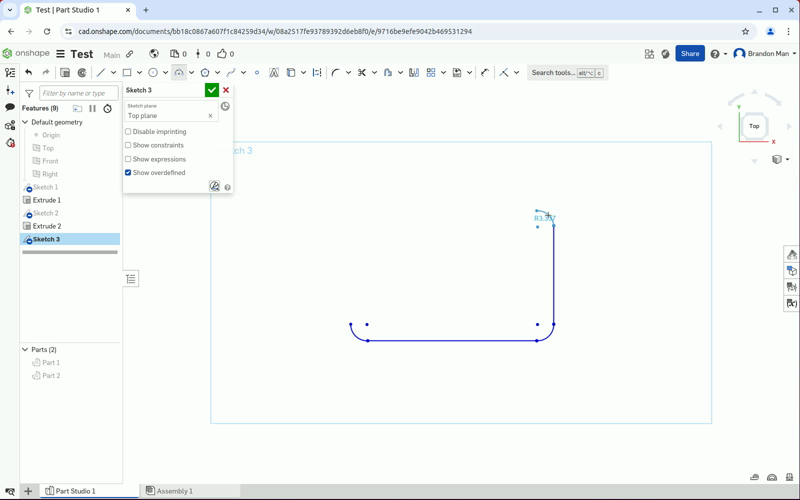
key_up(shift)
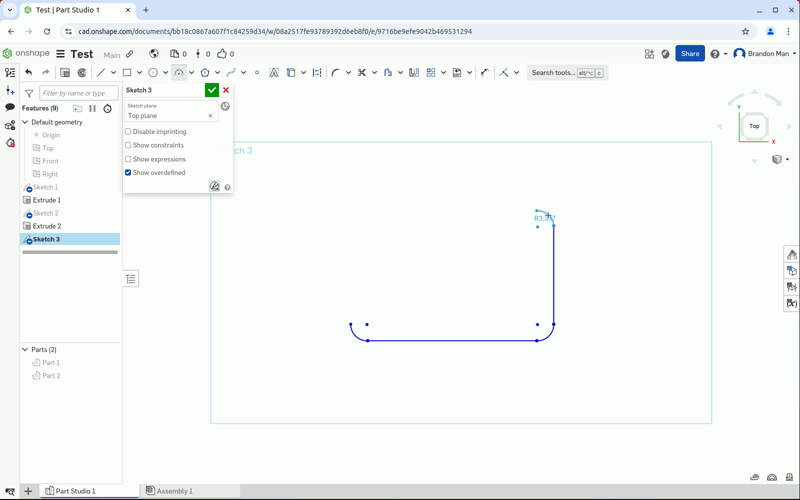
key(esc)
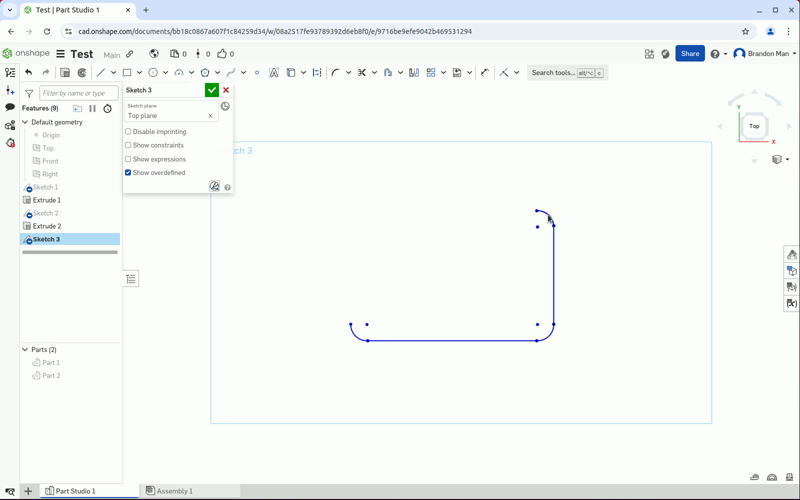
key(l)
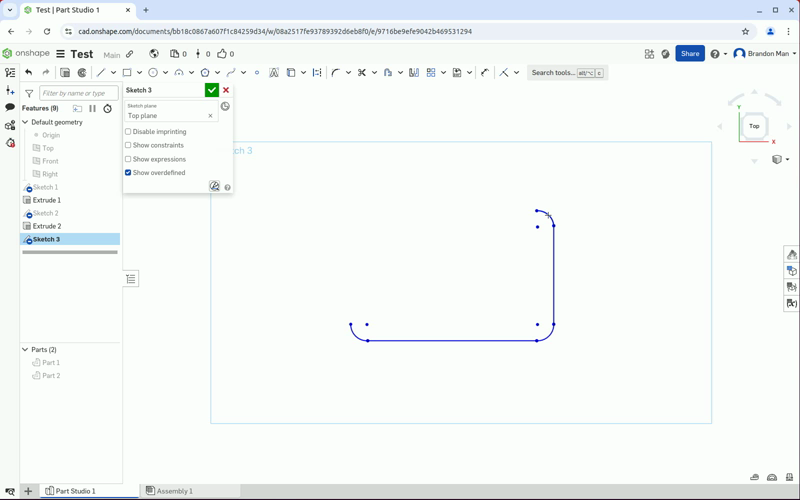
mouse_move(536, 210)
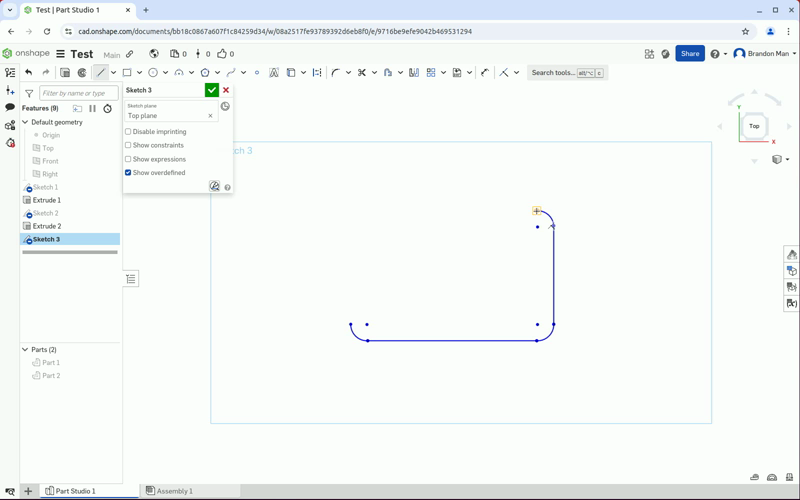
click(536, 210)
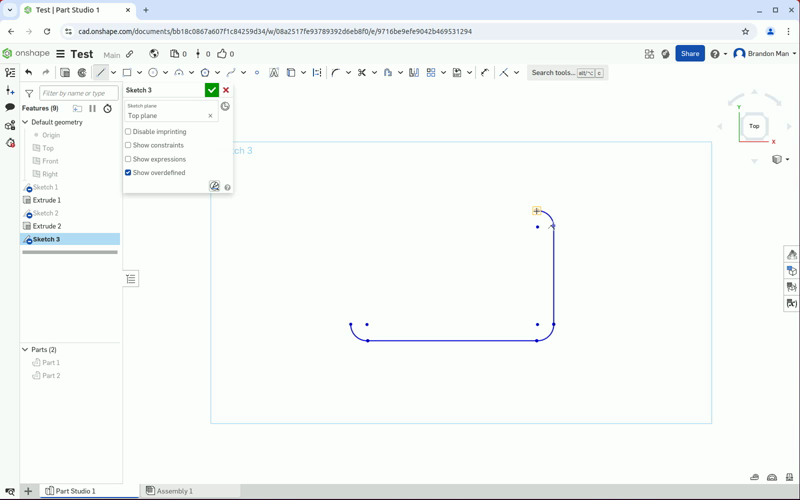
key_down(shift)
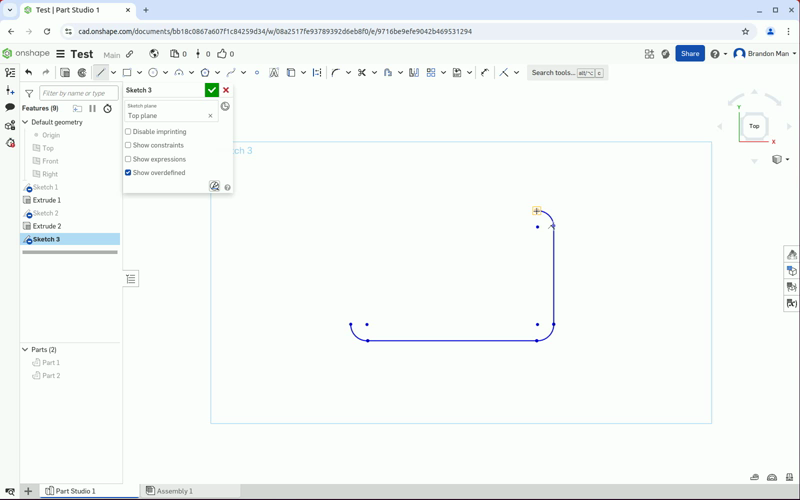
mouse_move(367, 210)
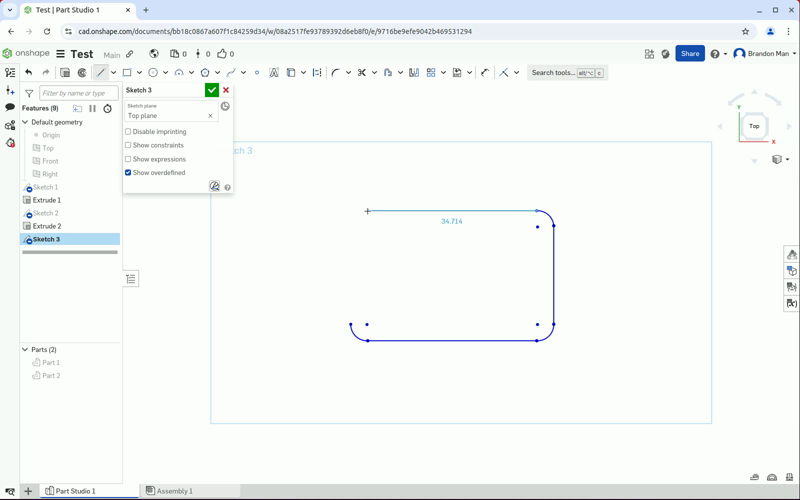
click(367, 210)
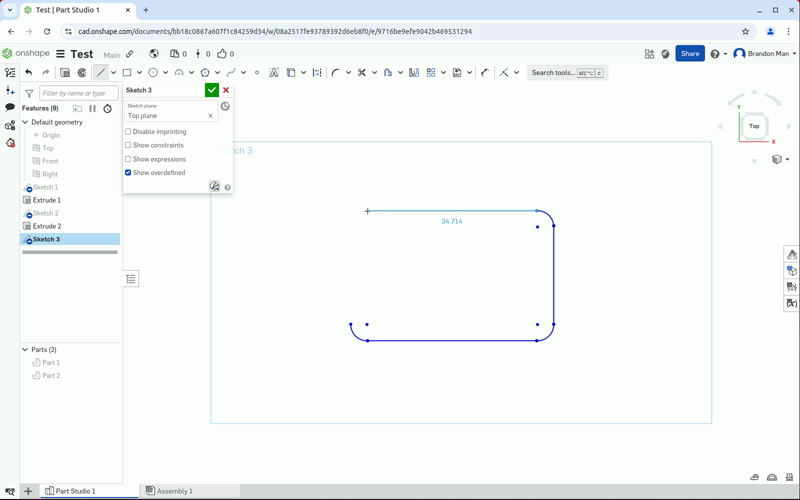
key_up(shift)
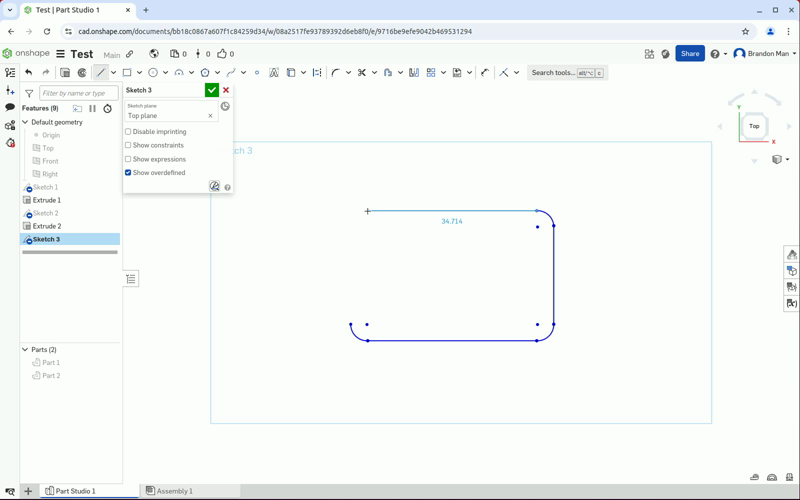
key(esc)
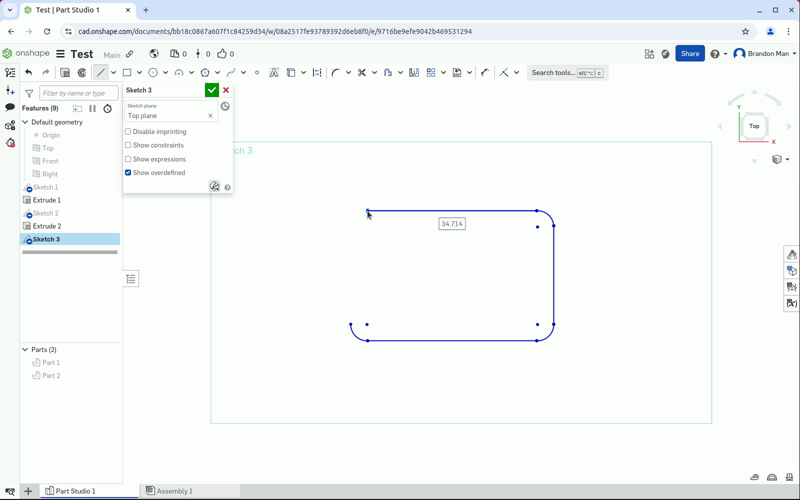
key(a)
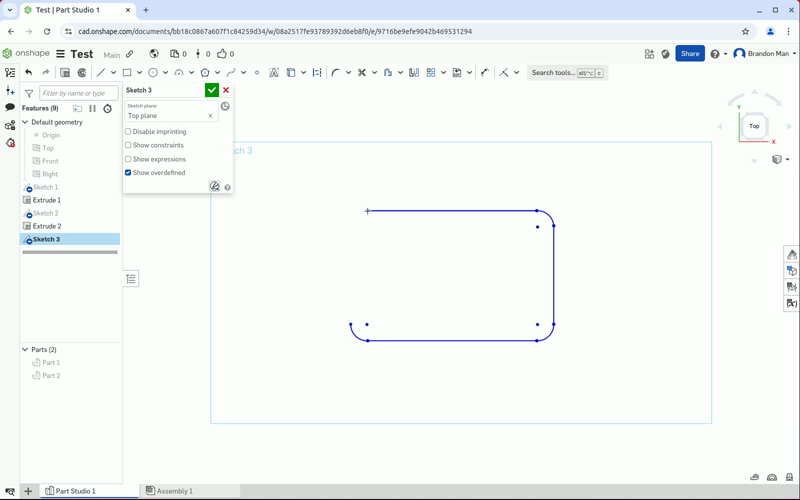
mouse_move(367, 210)
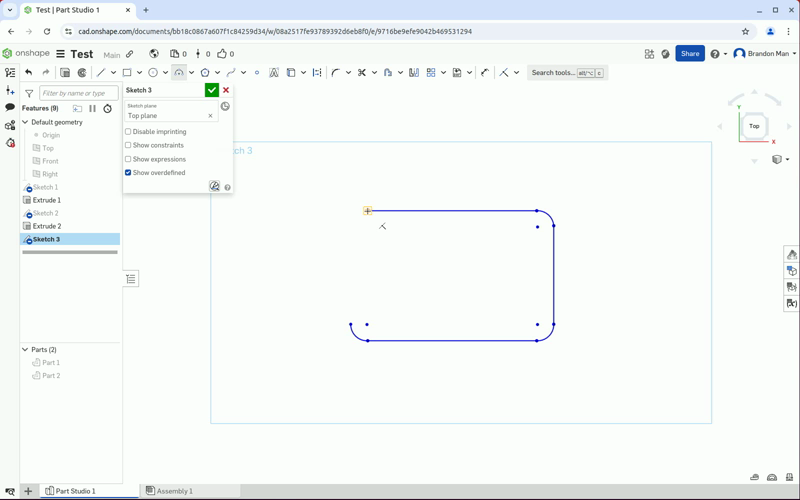
click(367, 210)
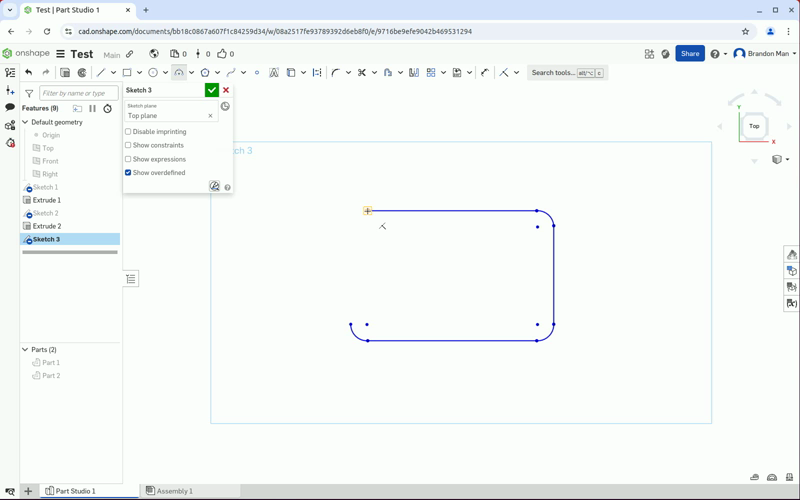
key_down(shift)
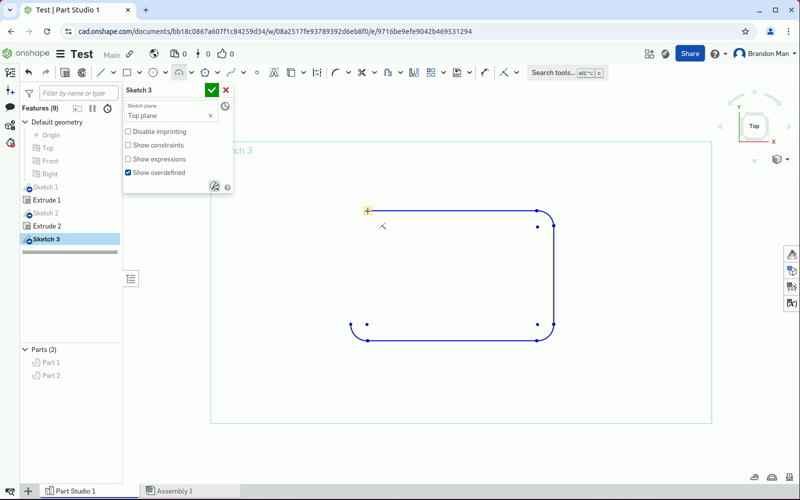
mouse_move(350, 225)
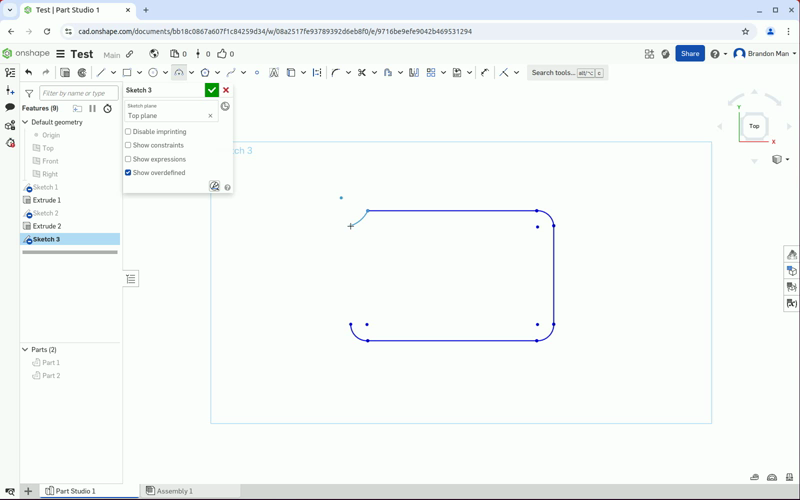
click(350, 225)
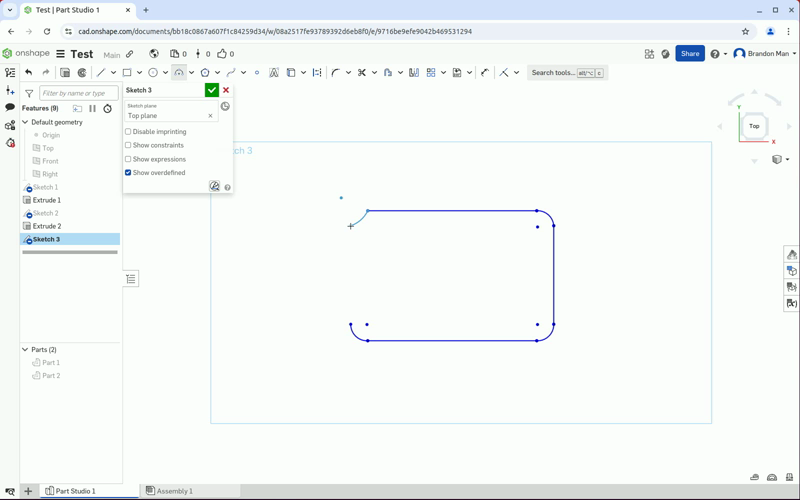
mouse_move(356, 214)
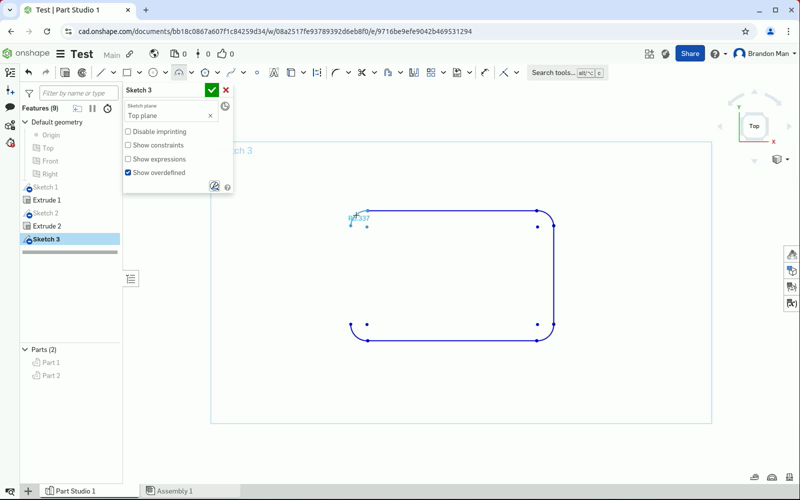
click(356, 214)
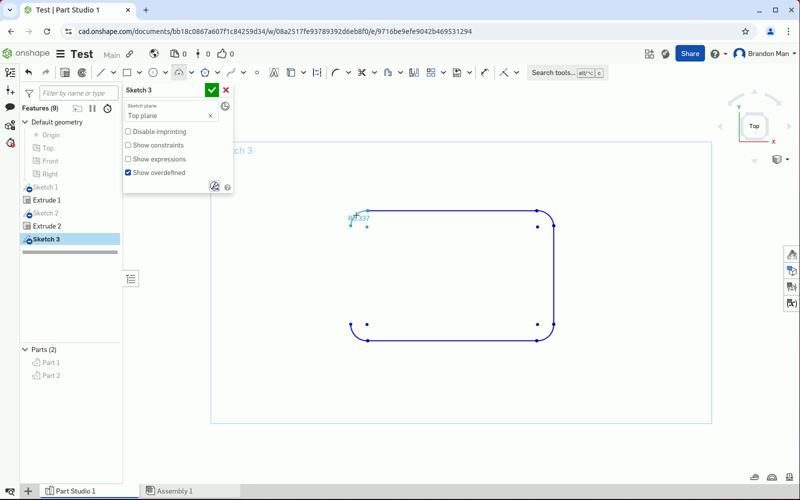
key_up(shift)
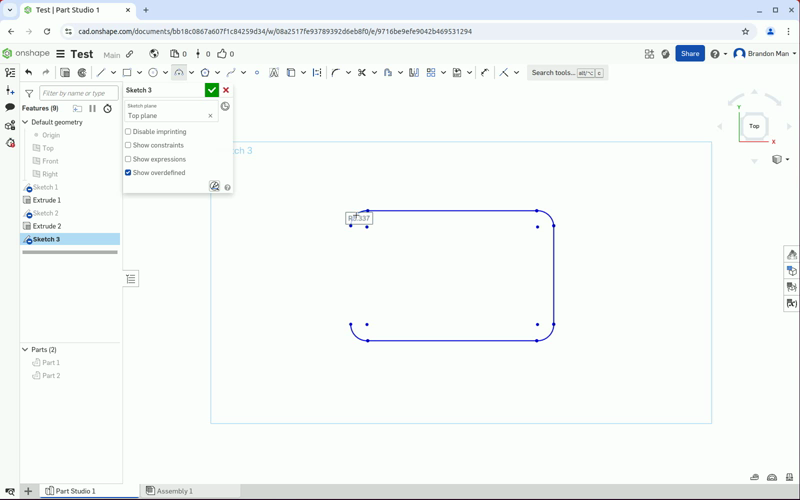
key(esc)
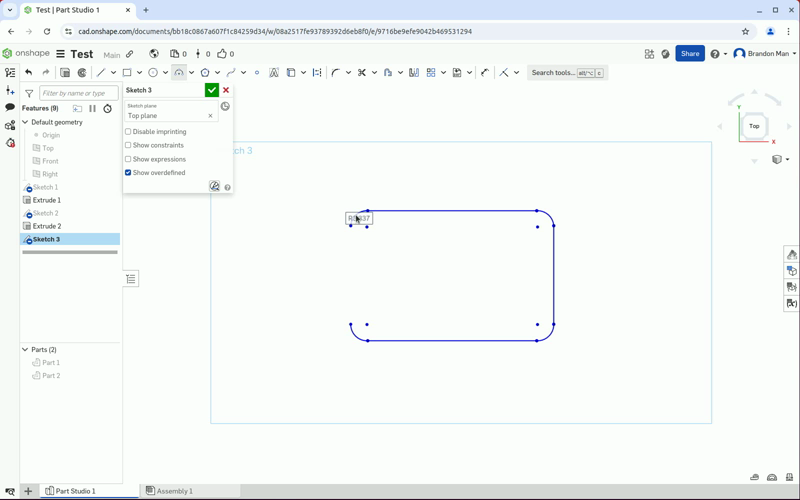
key(l)
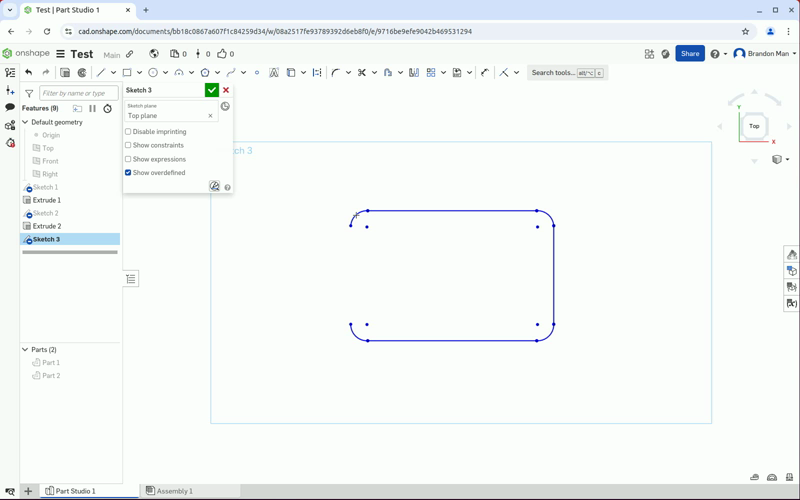
mouse_move(350, 225)
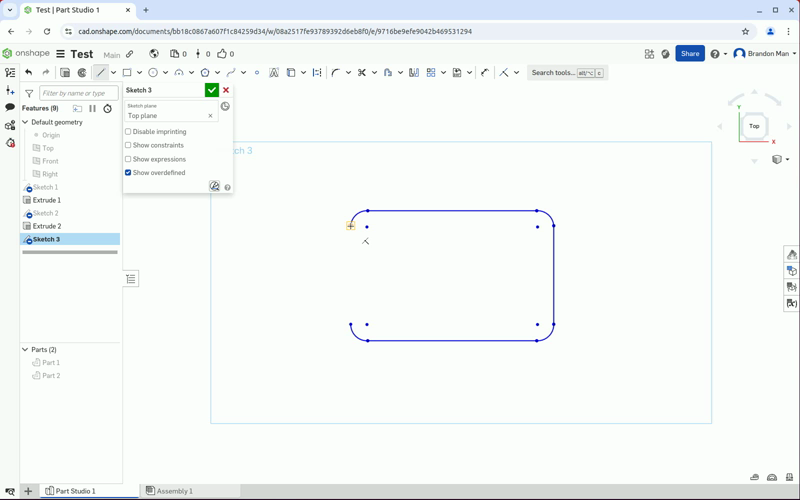
click(350, 225)
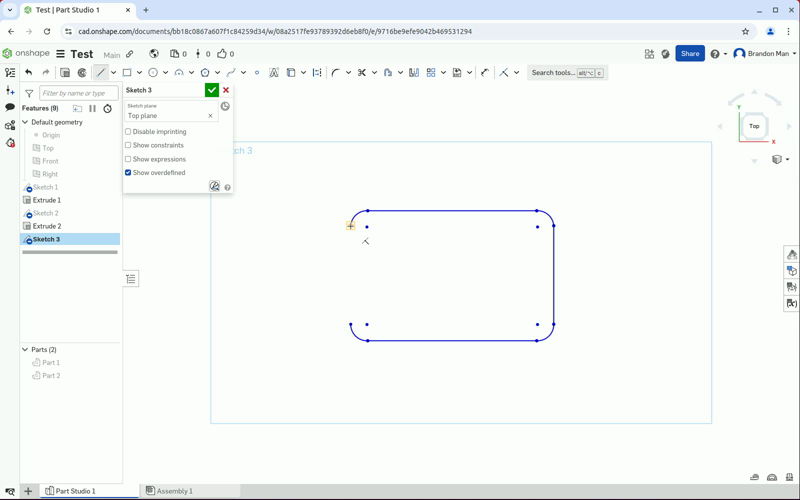
key_down(shift)
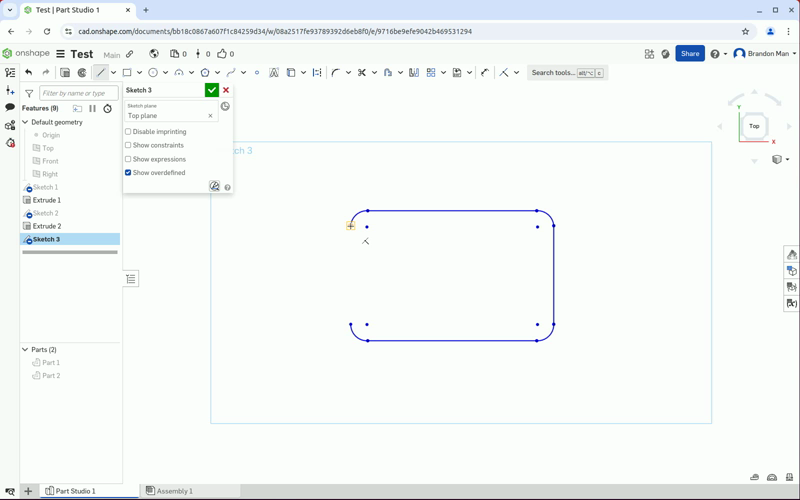
mouse_move(350, 324)
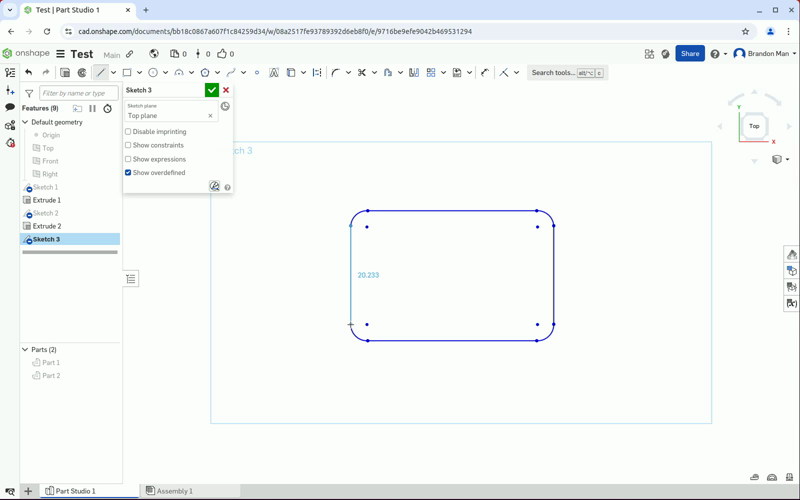
key_up(shift)
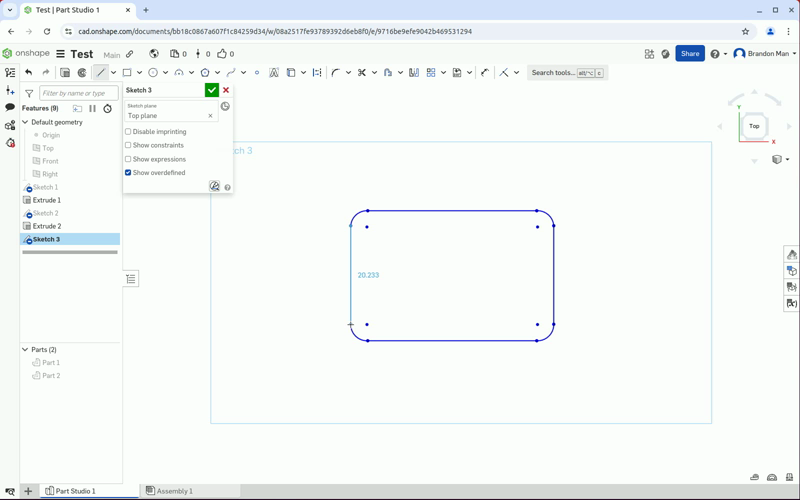
click(350, 324)
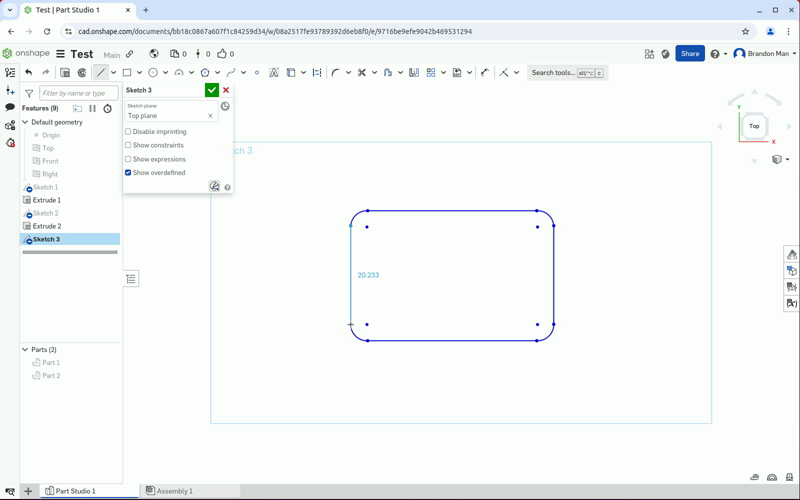
key(esc)
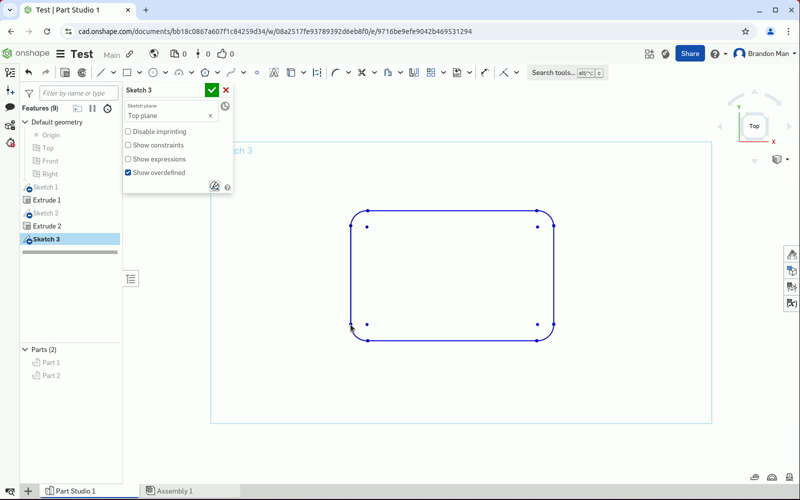
mouse_move(526, 304)
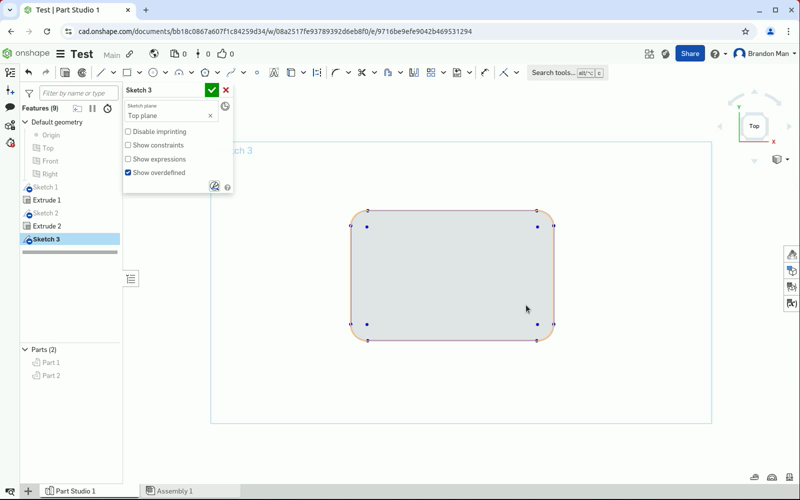
click(526, 304)
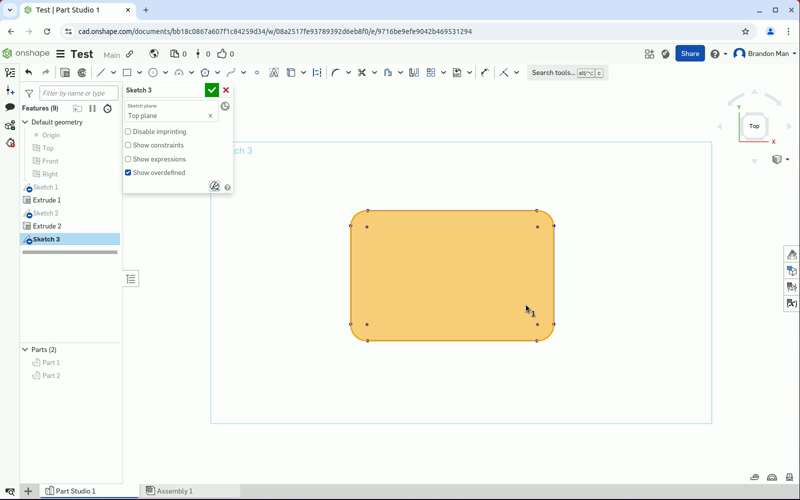
mouse_move(73, 352)
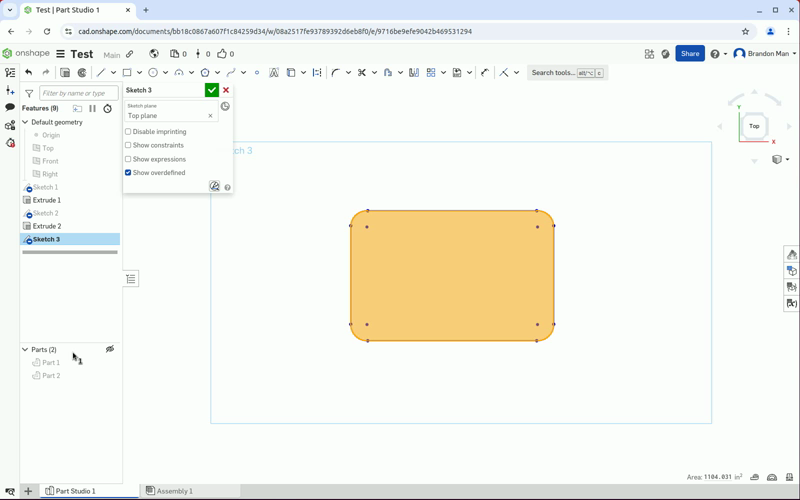
key(shift+y)
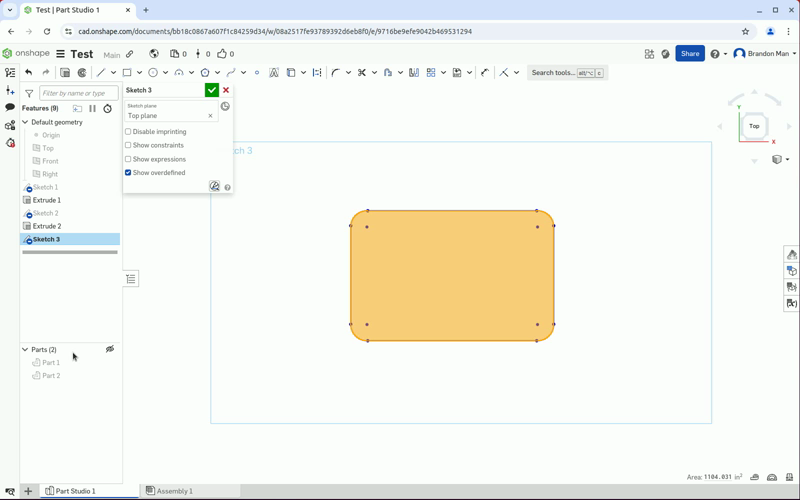
key(shift+e)
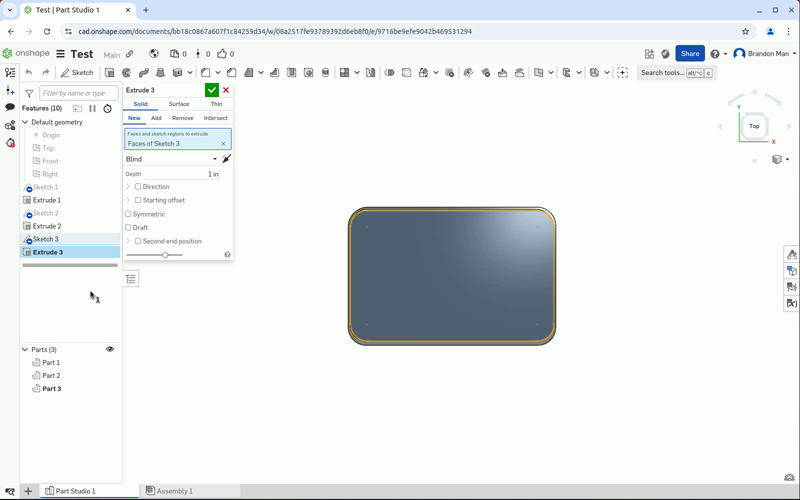
mouse_move(143, 106)
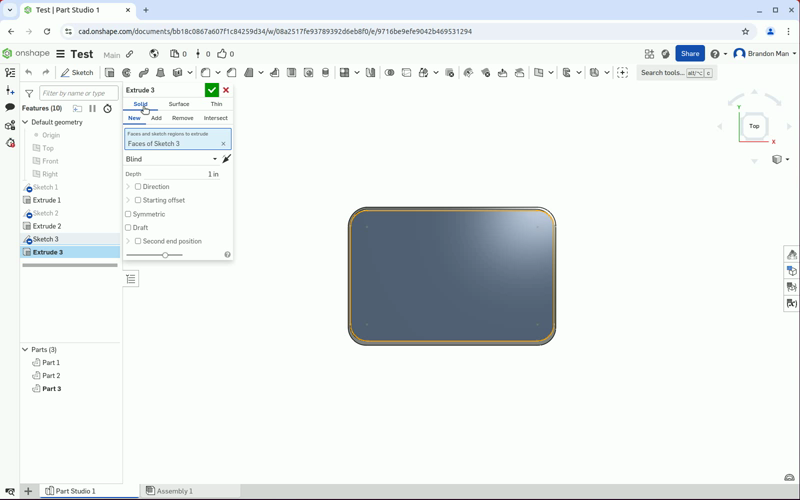
click(143, 106)
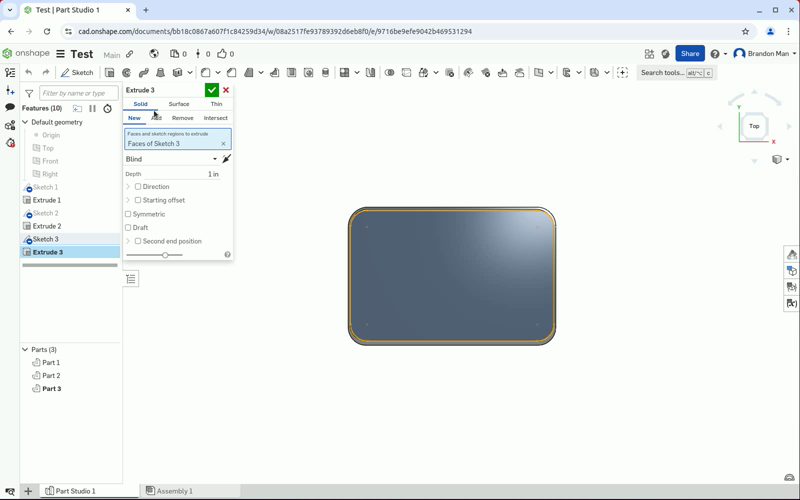
mouse_move(186, 120)
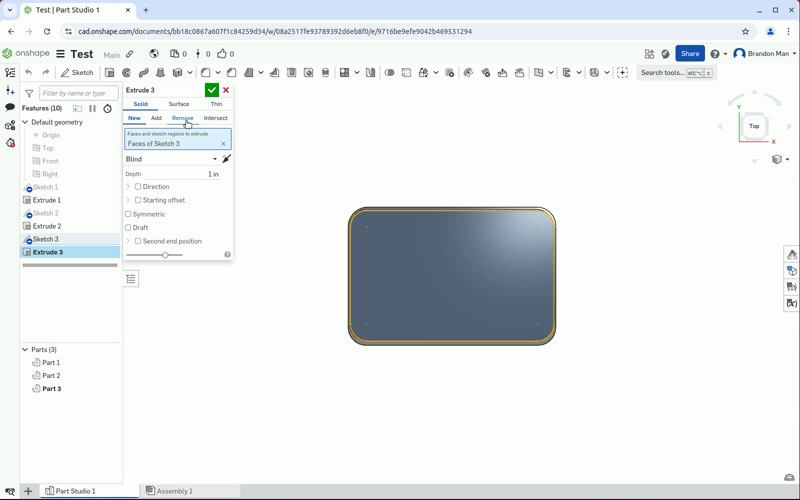
click(186, 120)
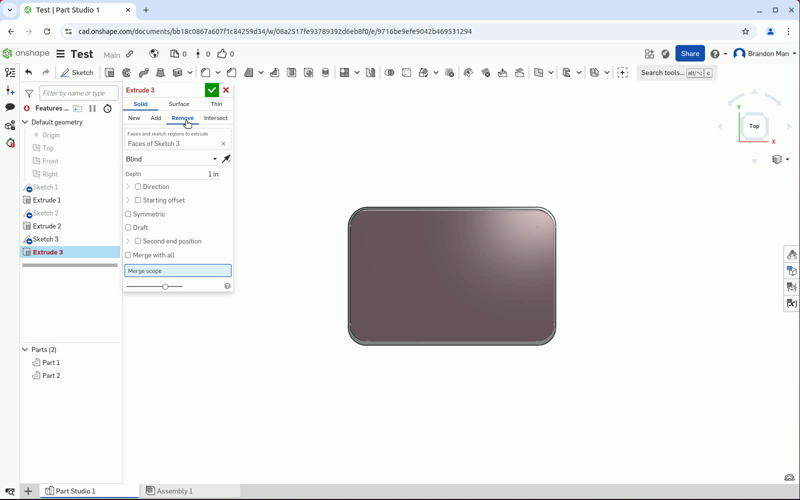
key(tab, 4)
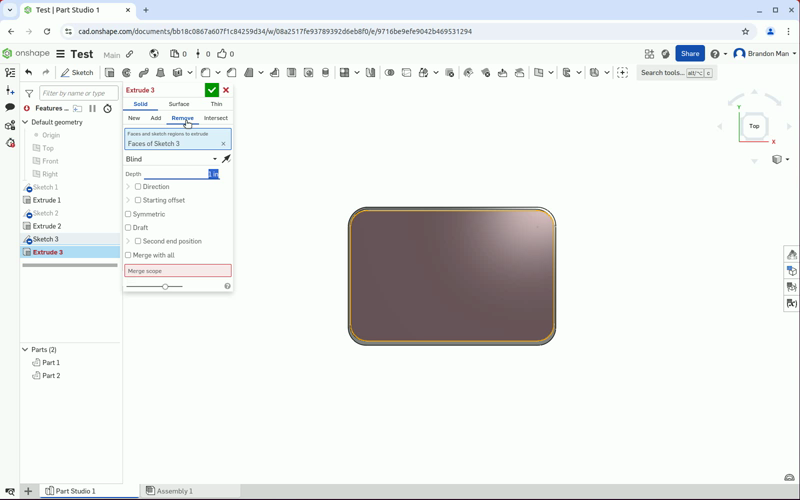
text(11.313)
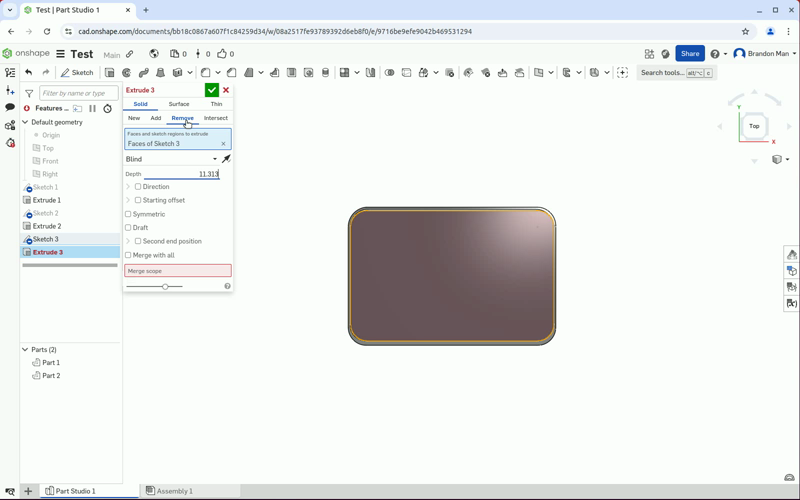
key(tab, 6)
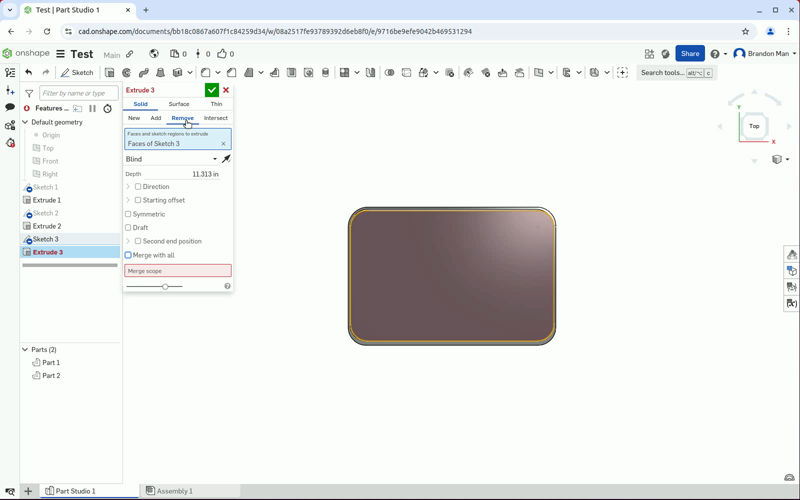
key(space)
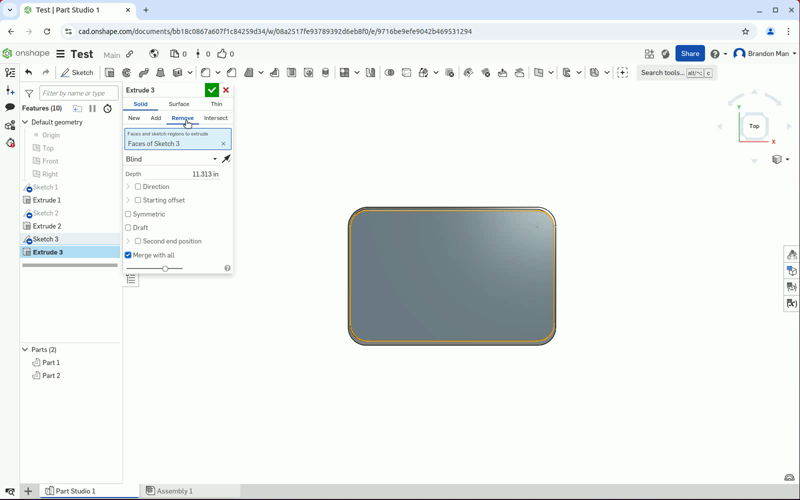
key(enter)
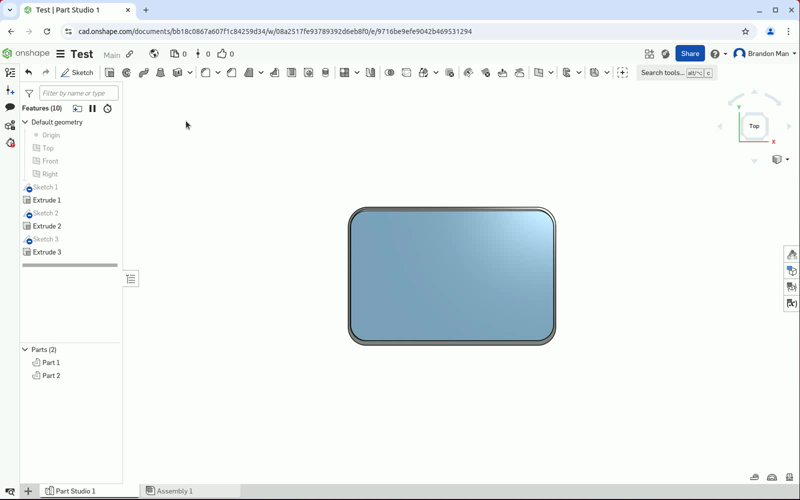
key(shift+h)
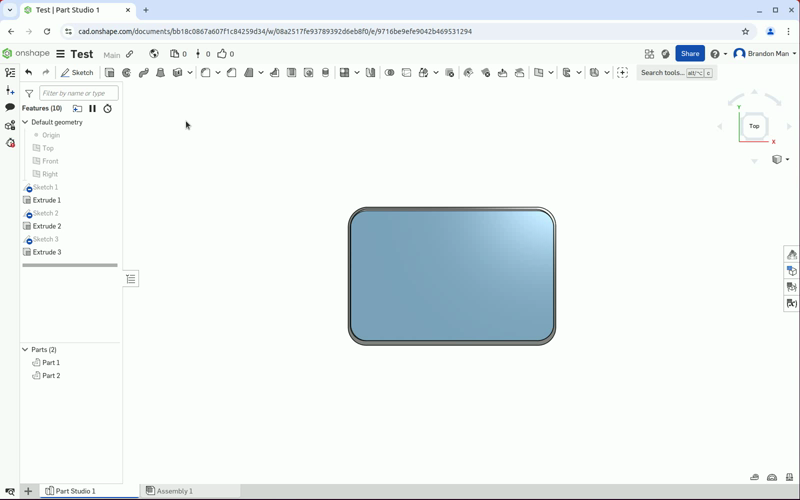
key(shift+h)
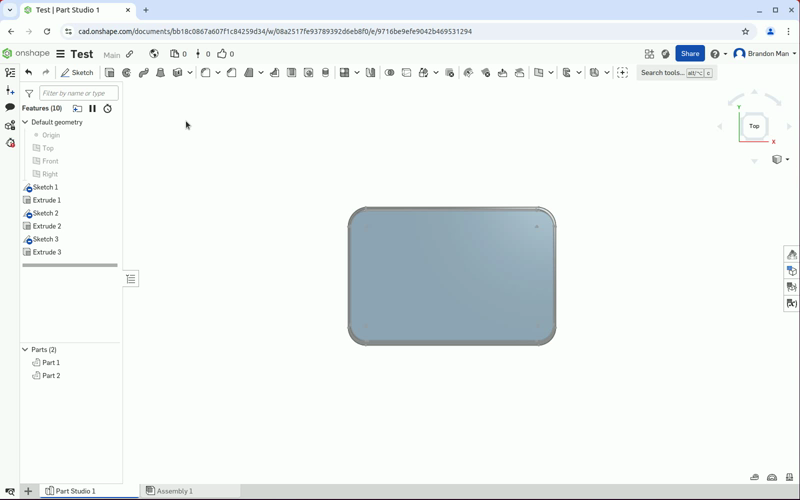
key(shift+7)
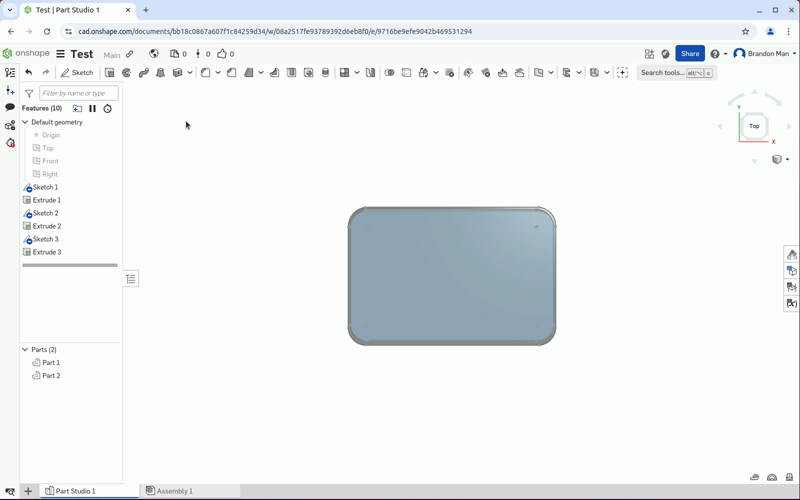
key(up, 3)
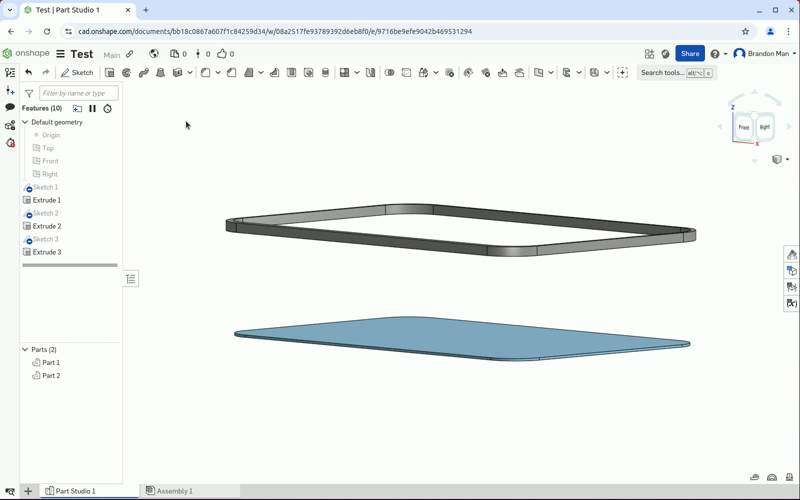
key(left, 3)
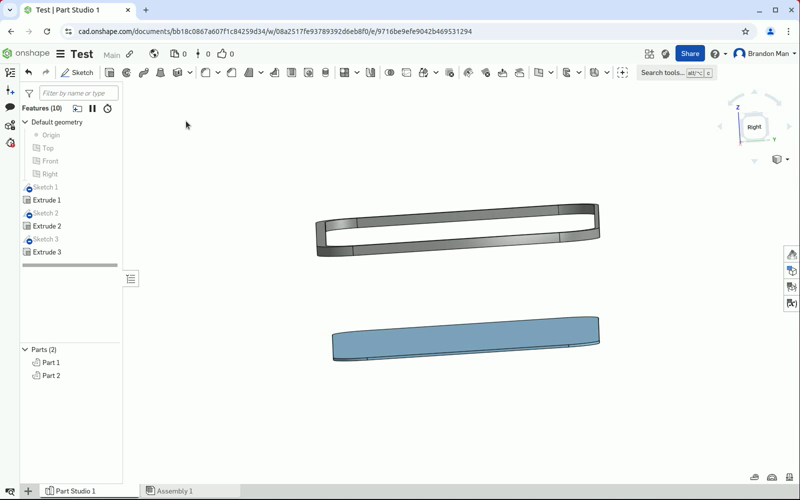
key(right, 3)
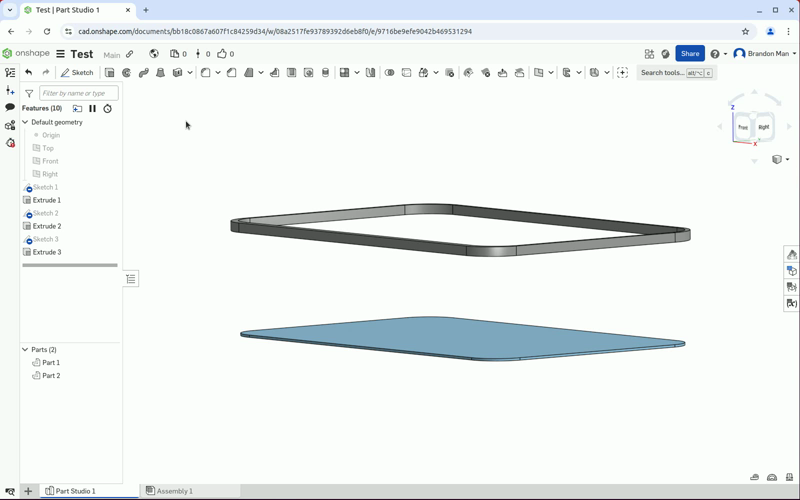
key(down, 3)
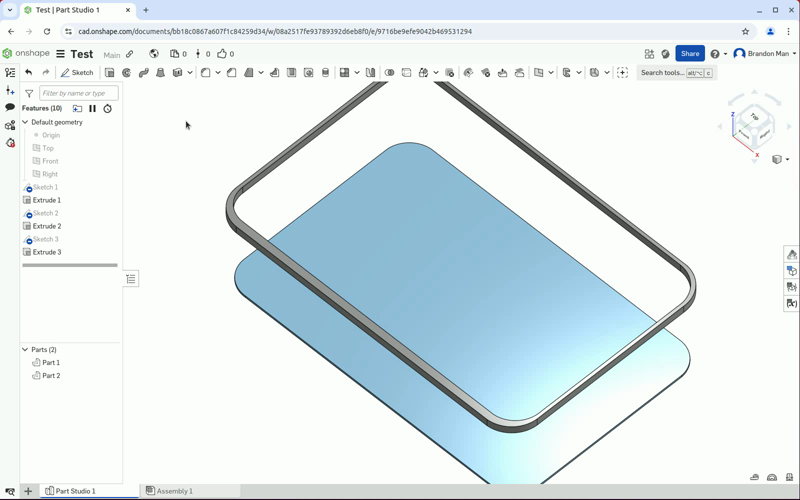
mouse_move(73, 189)
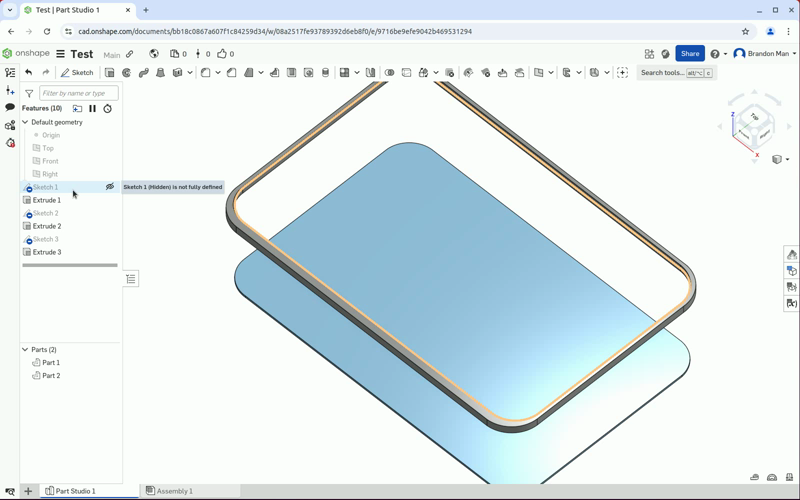
click(73, 189)